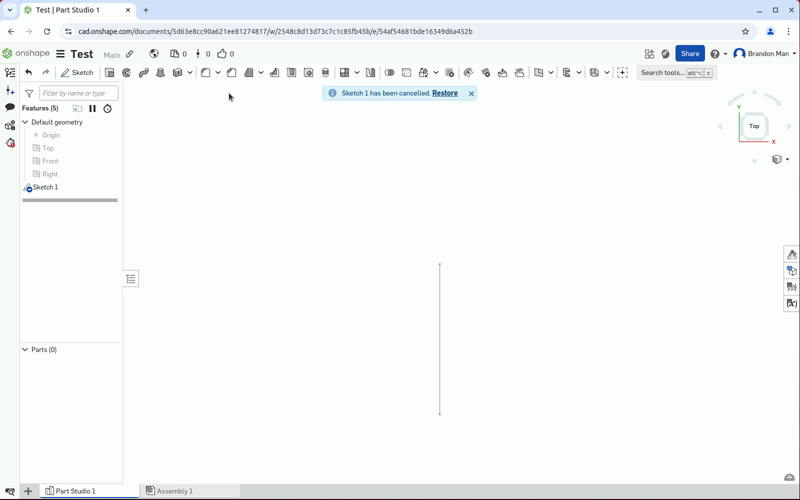
key(shift+h)
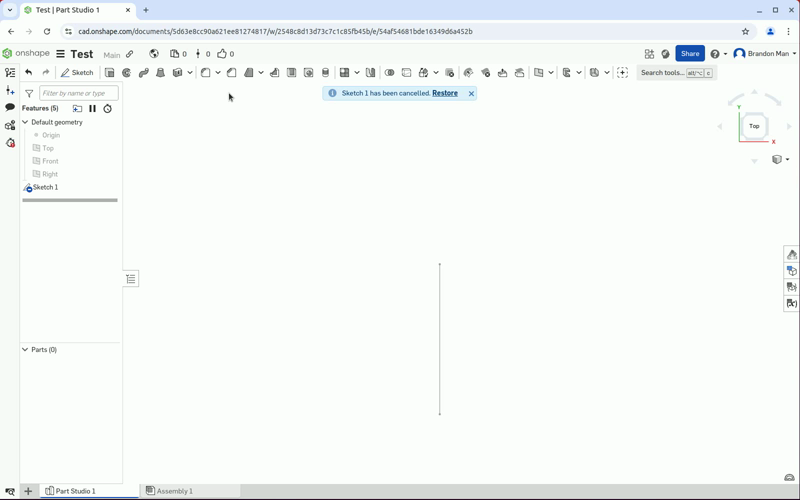
key(shift+s)
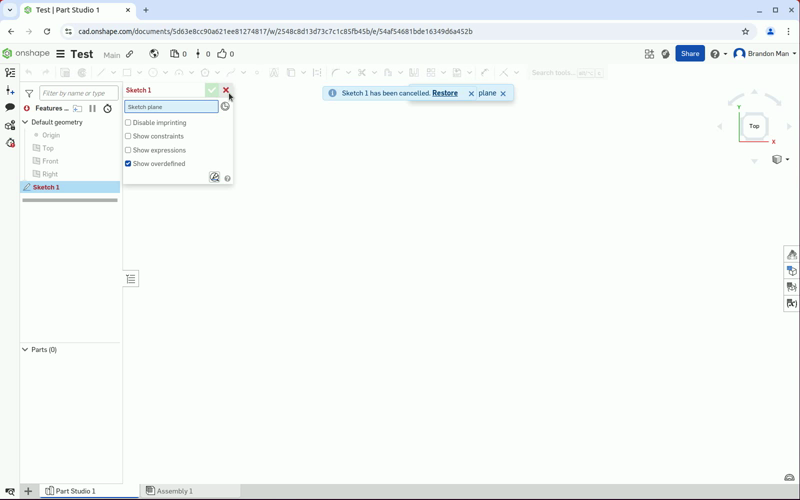
mouse_move(73, 150)
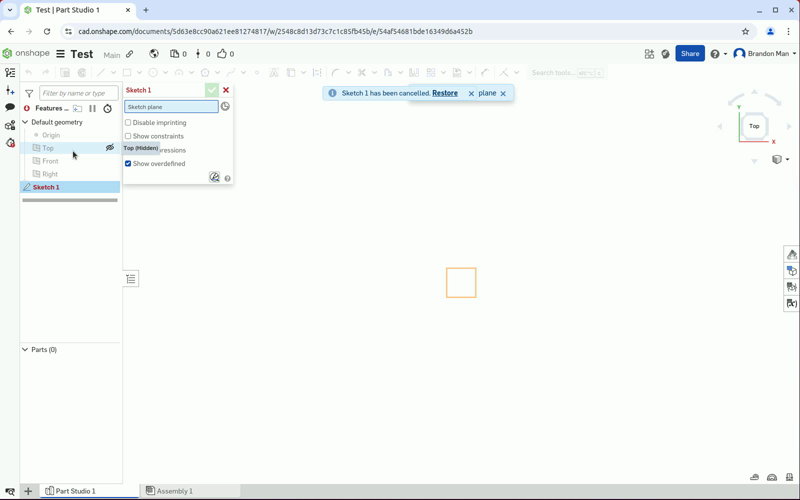
click(73, 150)
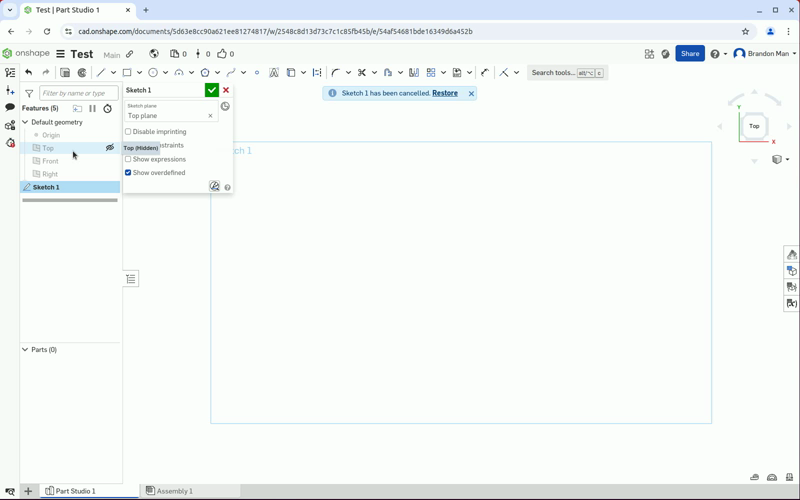
mouse_move(73, 352)
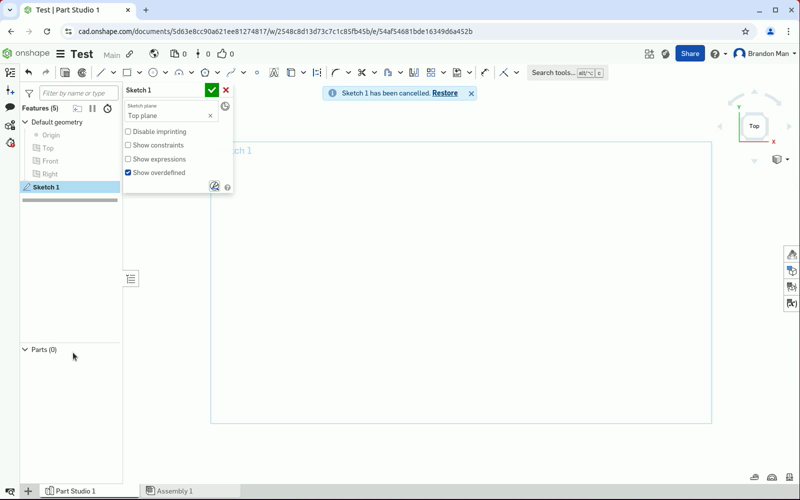
key(y)
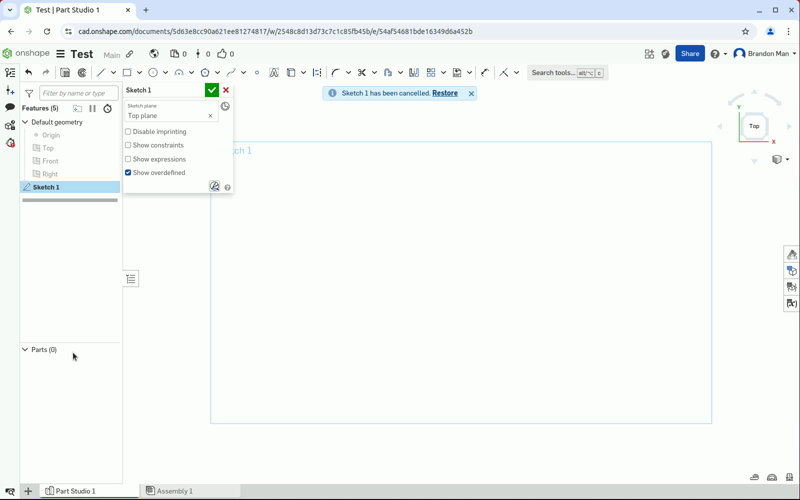
key(l)
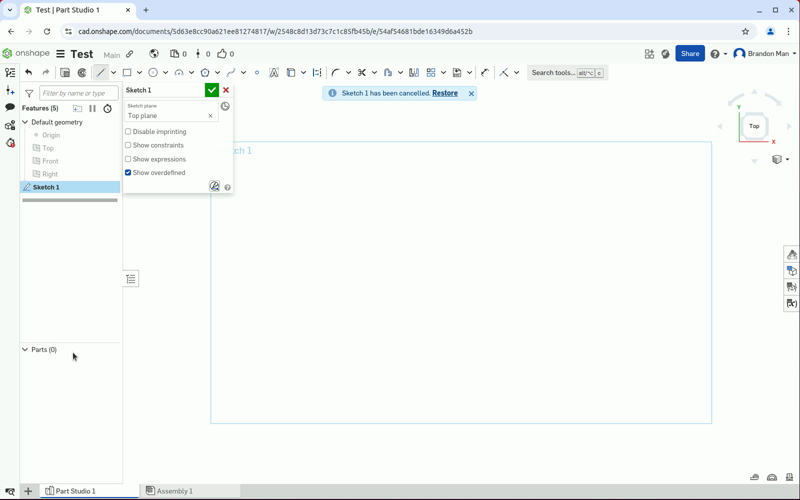
key_down(shift)
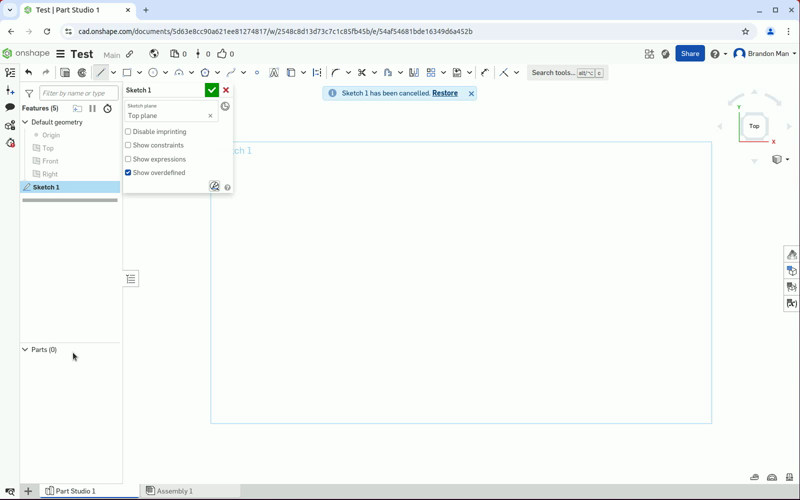
mouse_move(362, 234)
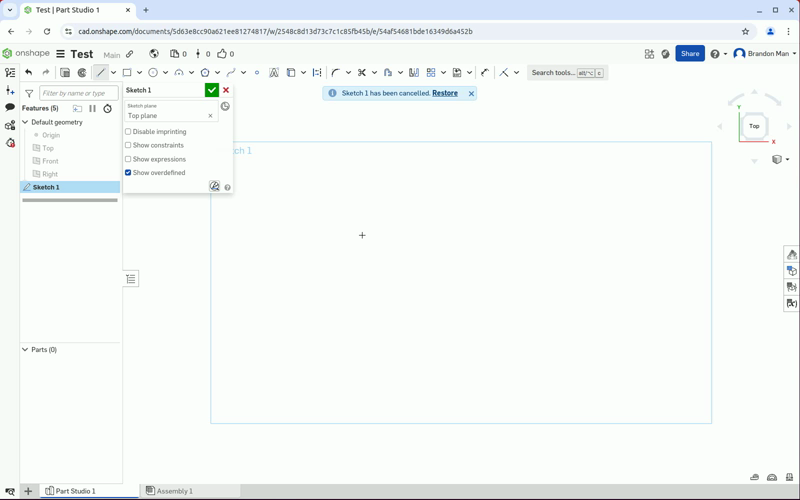
click(362, 234)
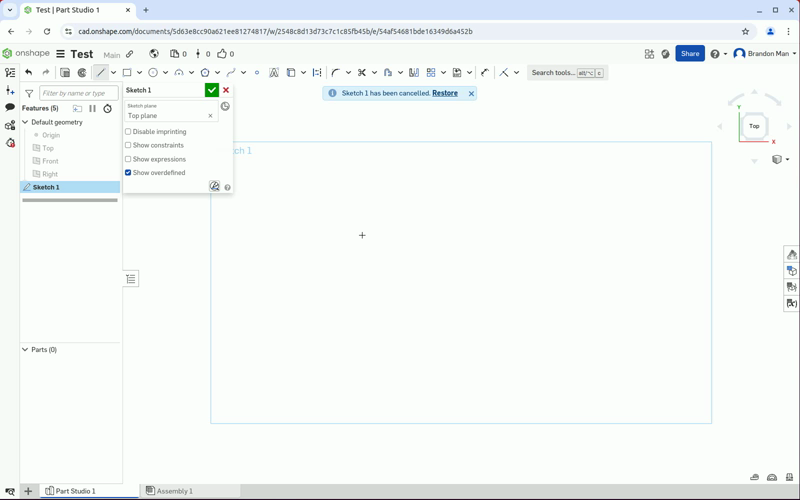
key_up(shift)
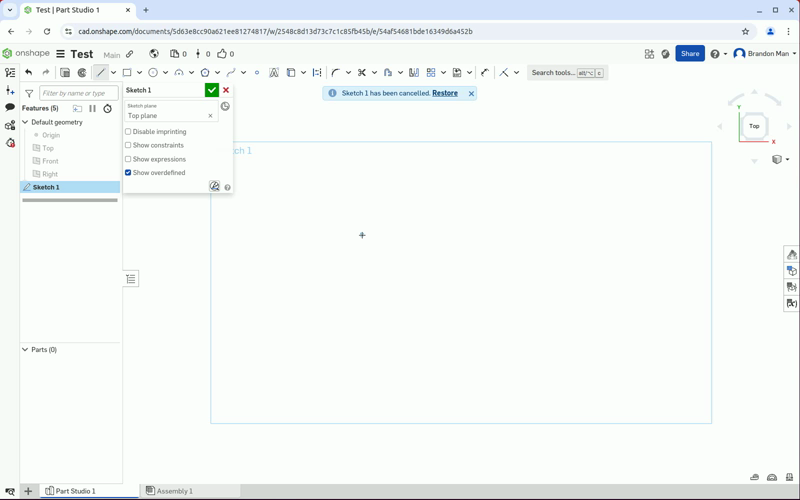
key_down(shift)
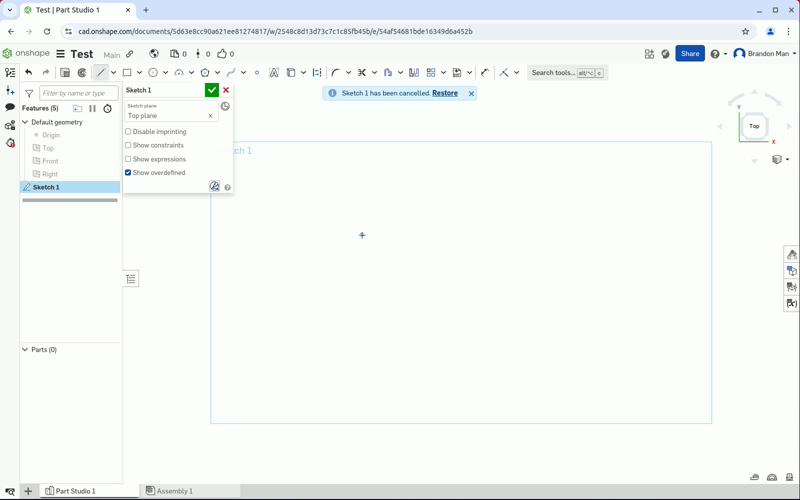
mouse_move(508, 234)
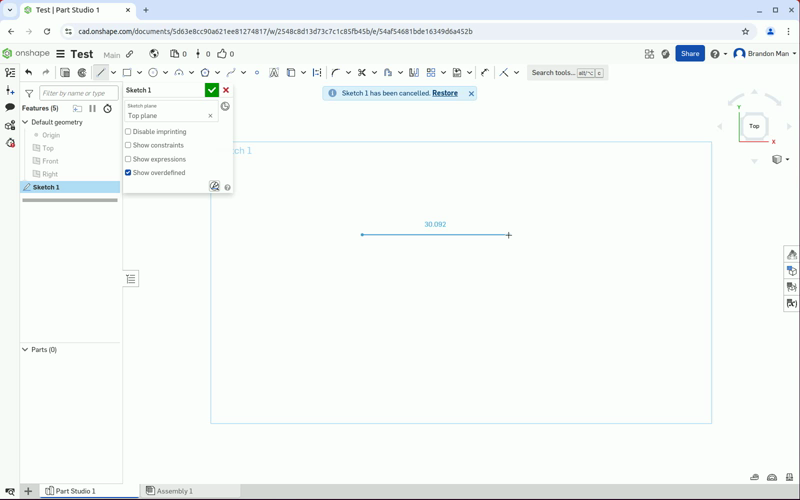
click(508, 234)
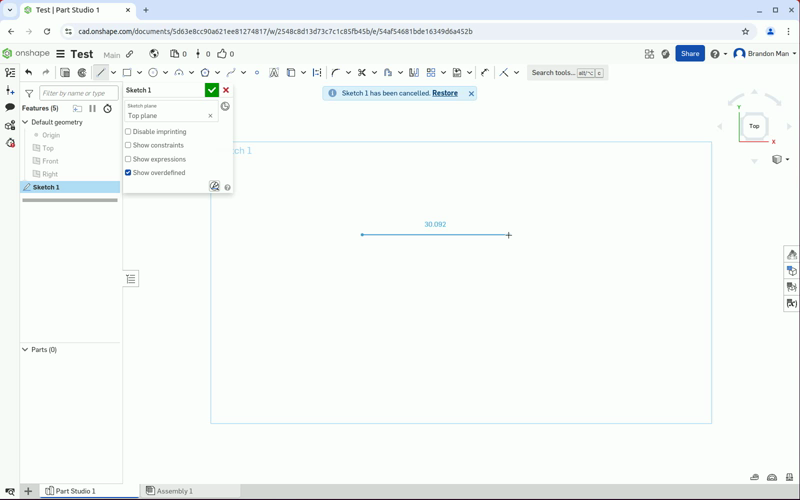
key_up(shift)
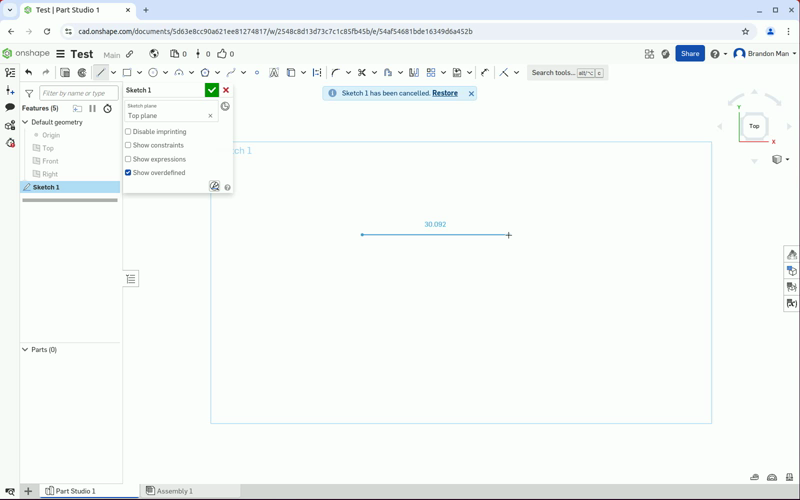
key_down(shift)
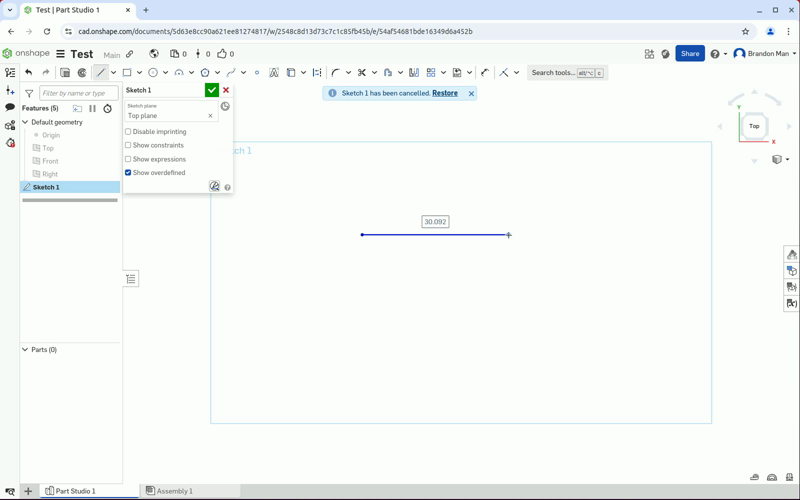
mouse_move(538, 234)
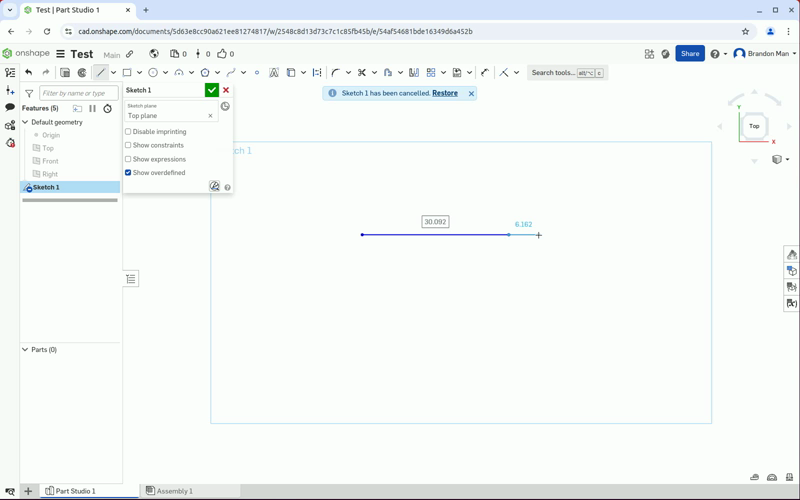
mouse_move(508, 219)
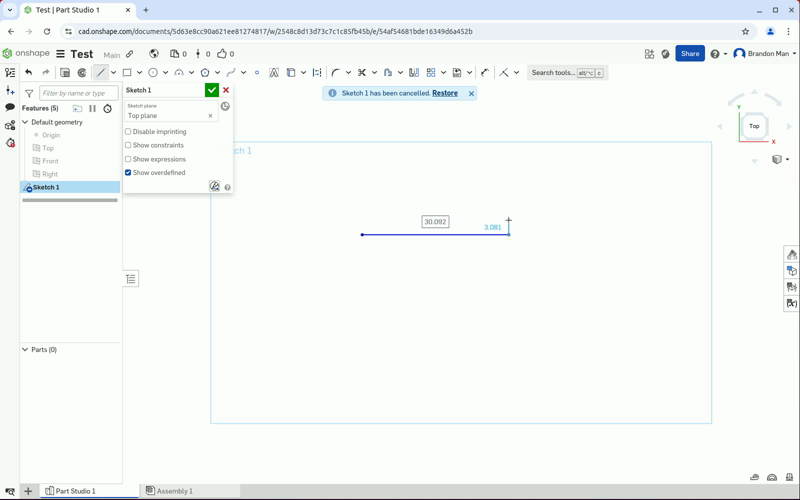
click(508, 219)
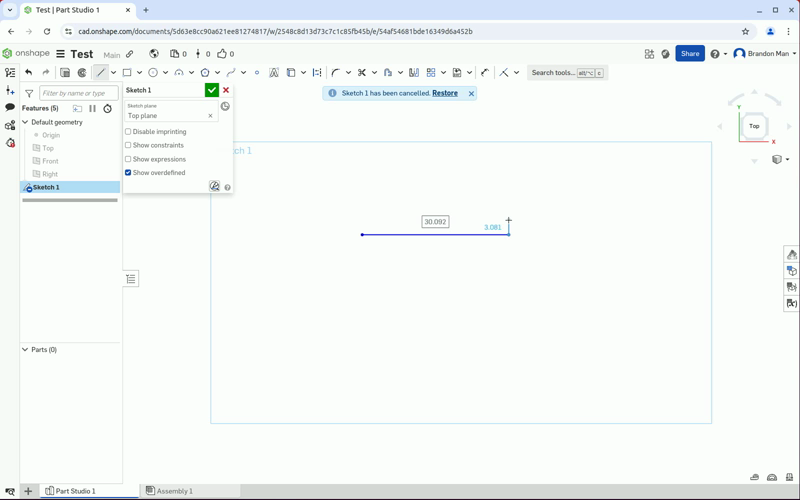
key_up(shift)
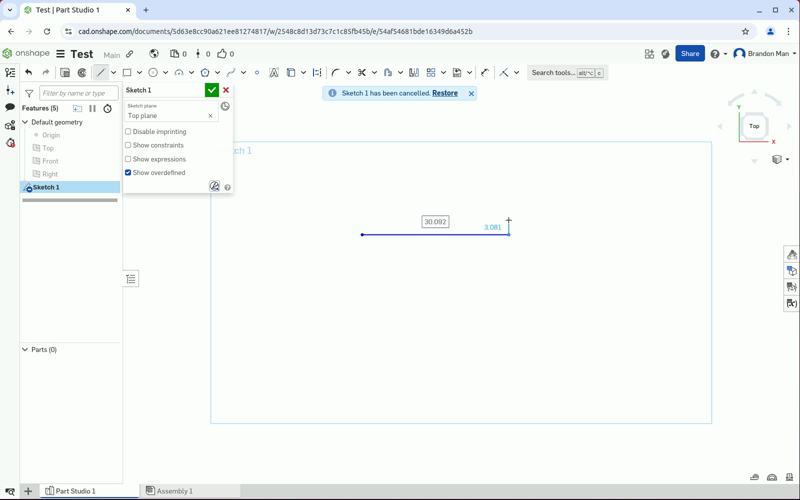
key_down(shift)
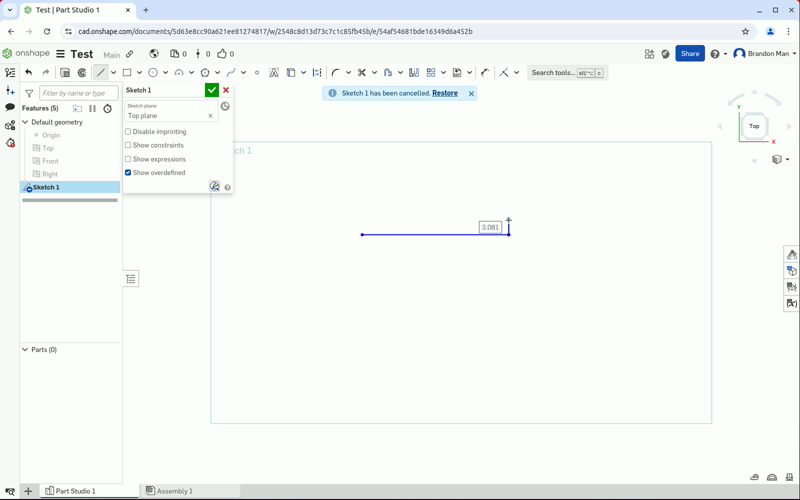
mouse_move(362, 219)
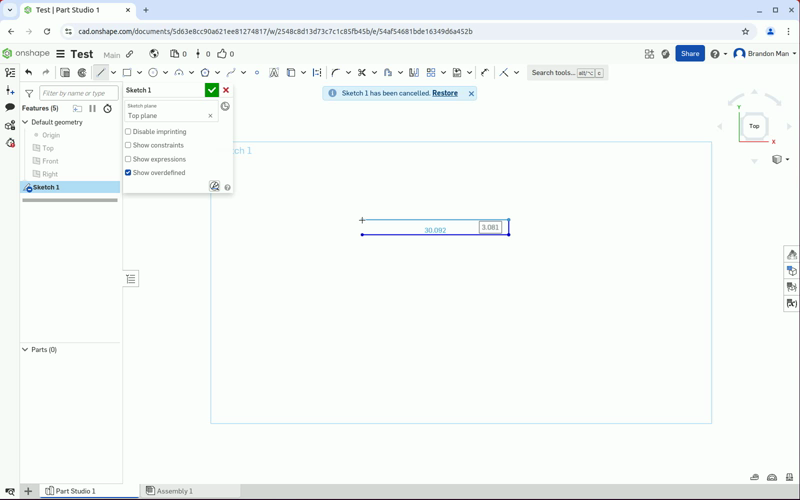
click(362, 219)
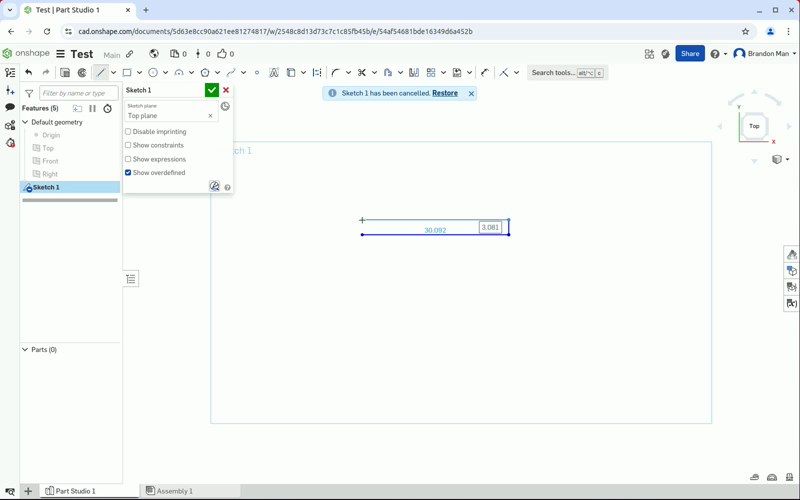
key_up(shift)
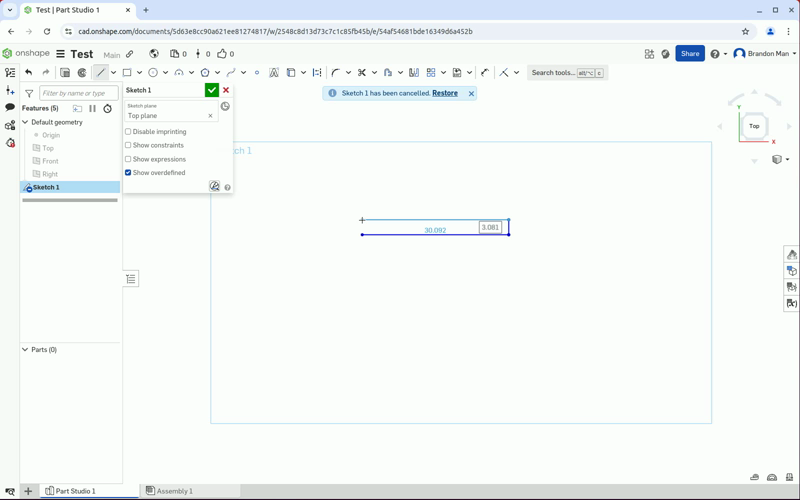
mouse_move(392, 219)
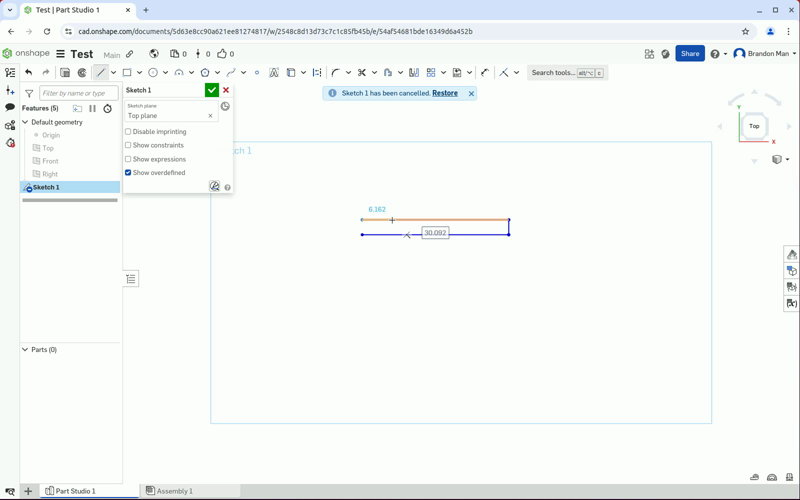
key_down(shift)
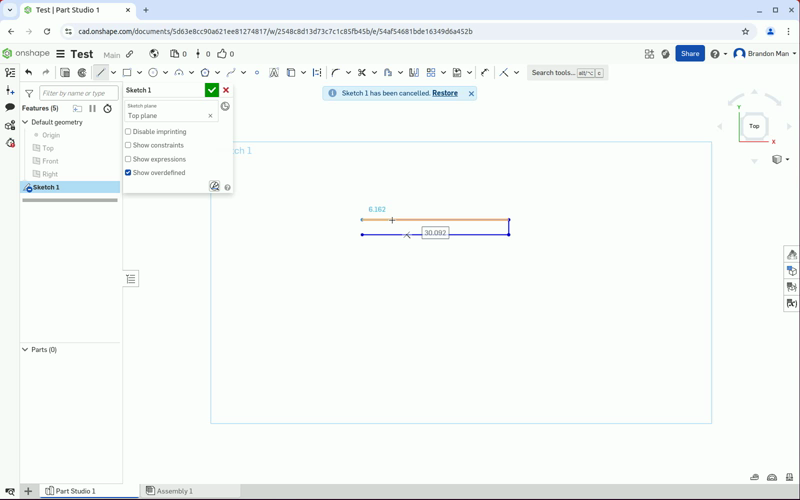
mouse_move(362, 234)
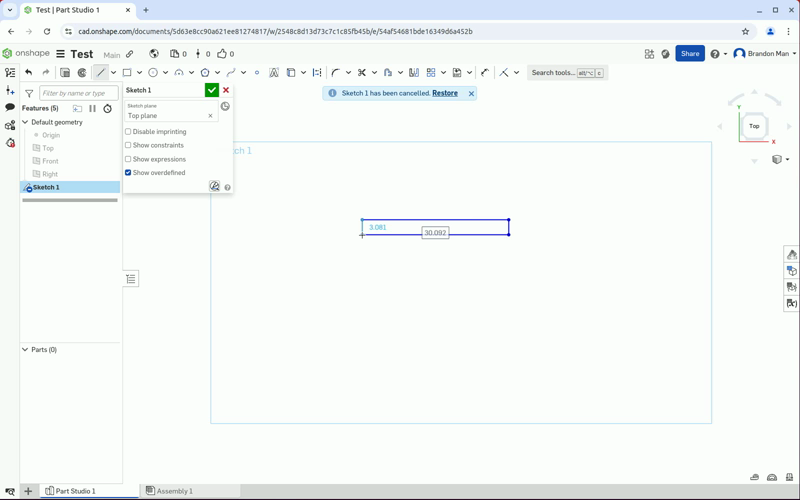
key_up(shift)
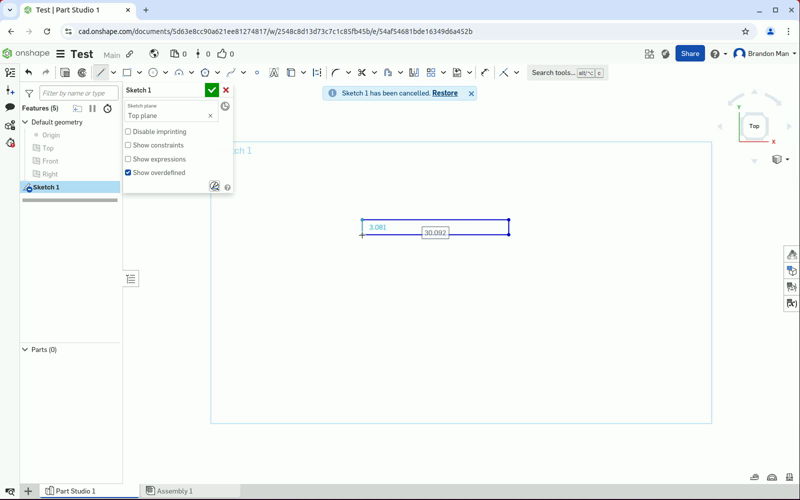
click(362, 234)
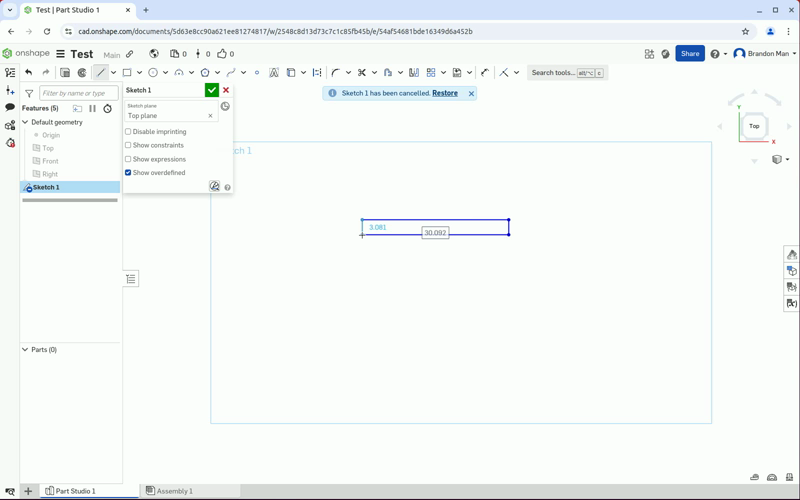
key(esc)
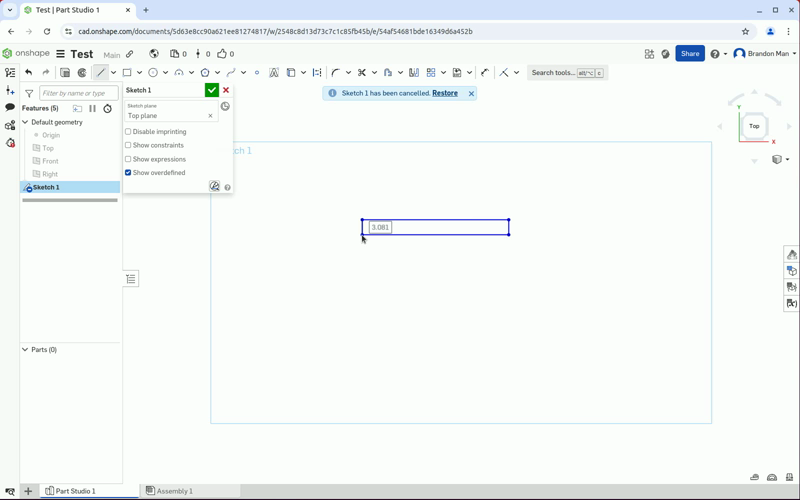
mouse_move(478, 232)
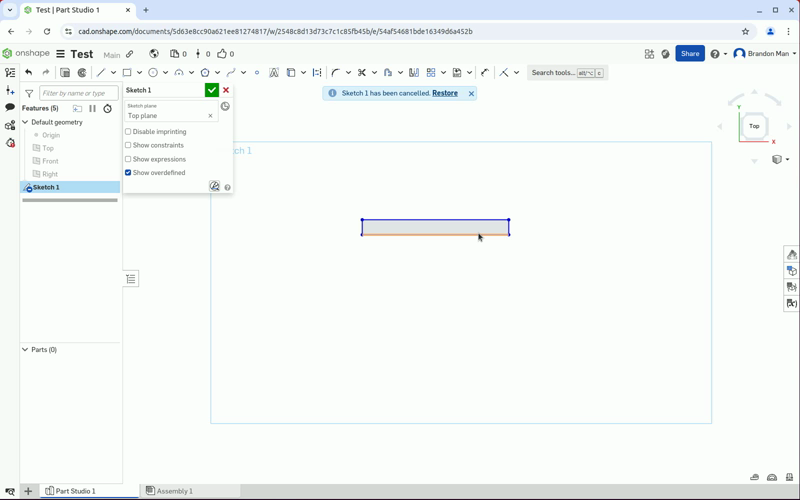
click(478, 232)
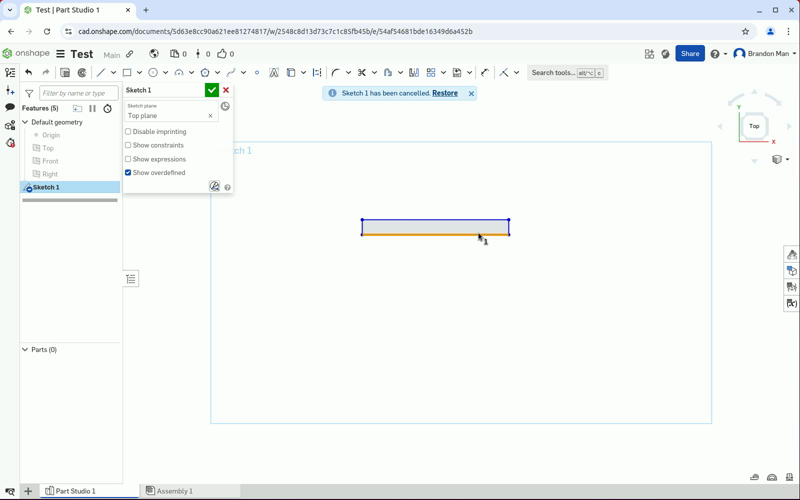
mouse_move(73, 352)
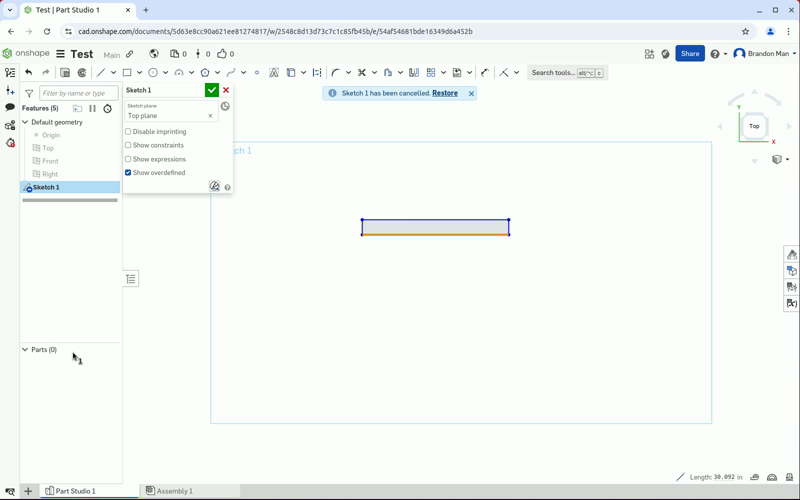
key(shift+y)
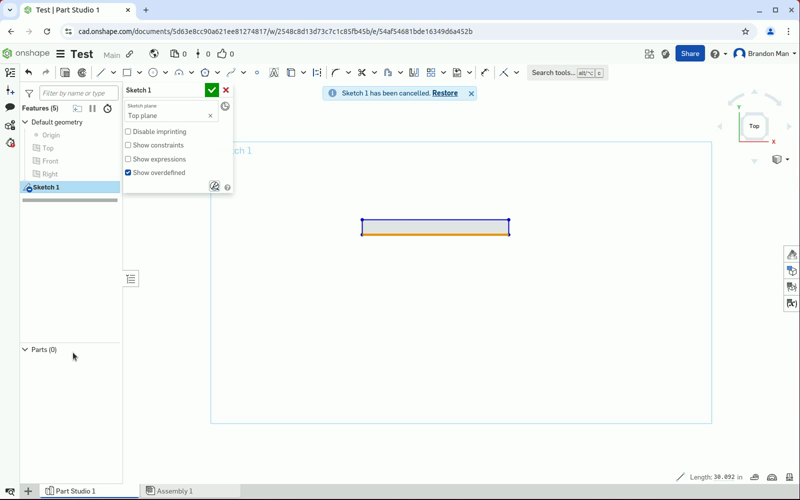
key(shift+e)
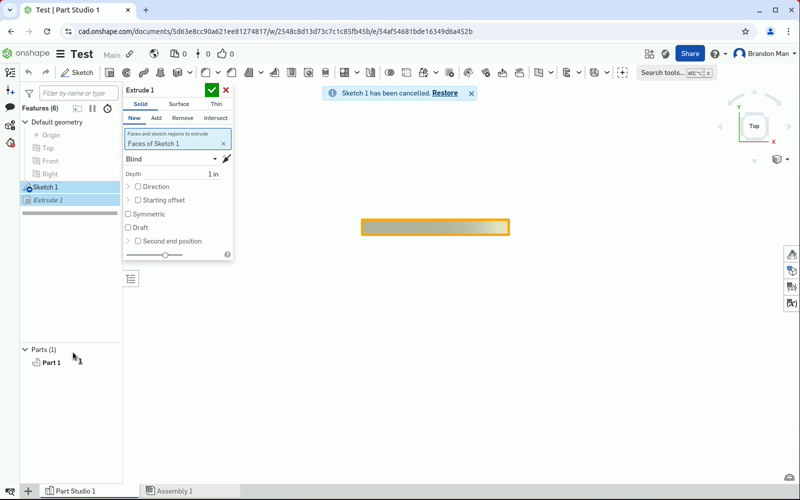
mouse_move(143, 106)
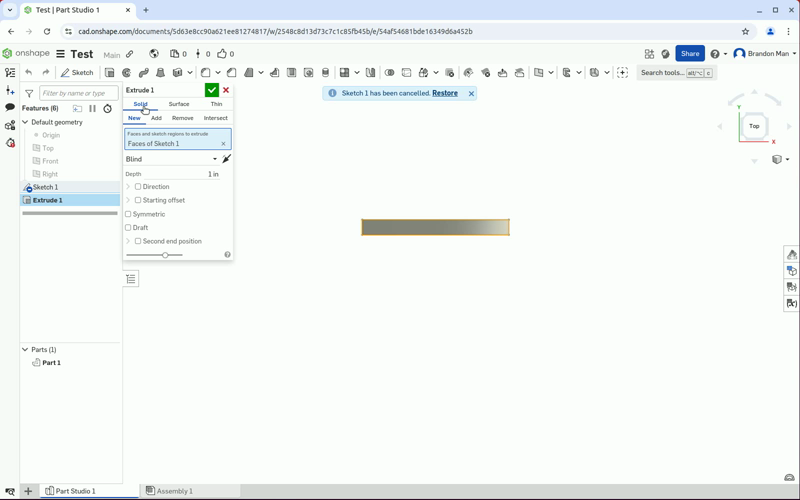
click(143, 106)
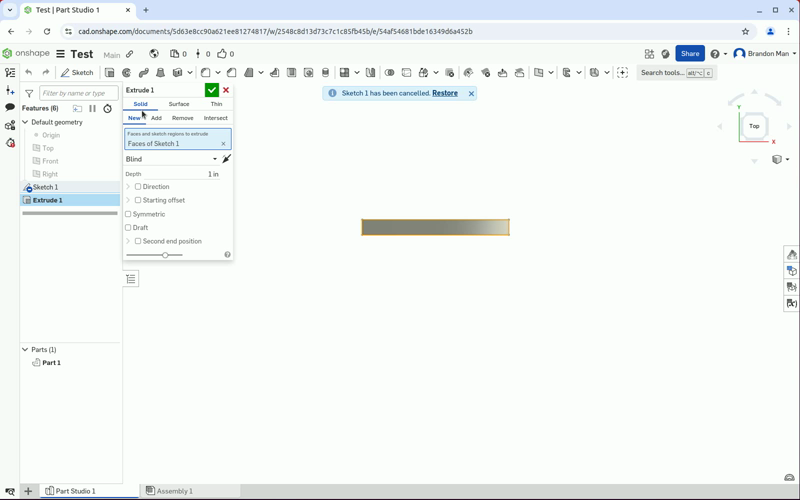
mouse_move(137, 120)
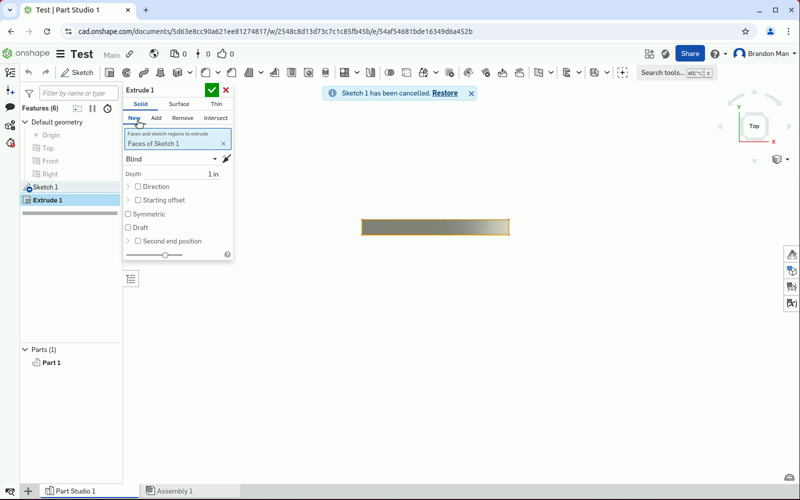
click(137, 120)
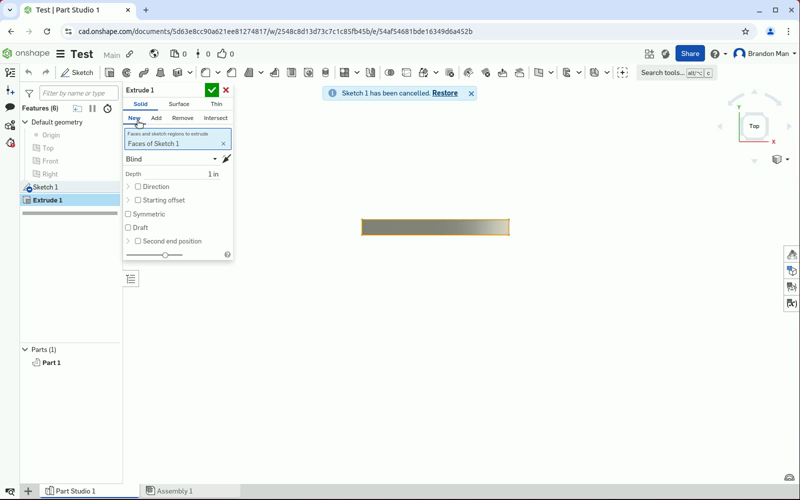
key(tab, 4)
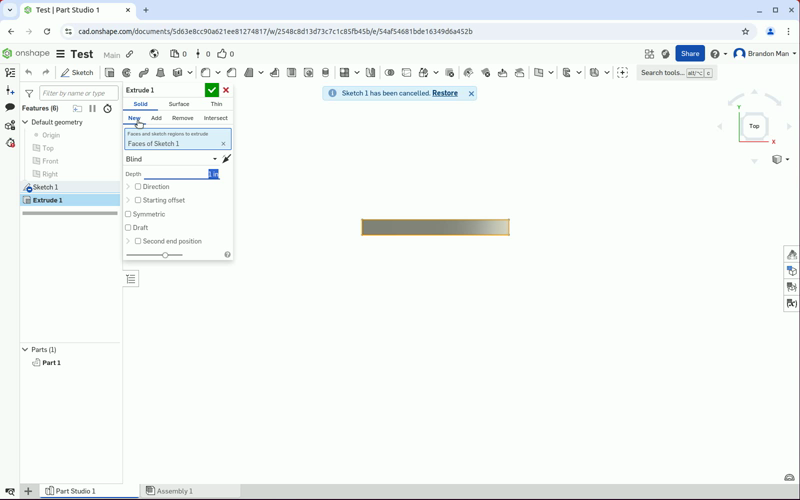
text(3.37)
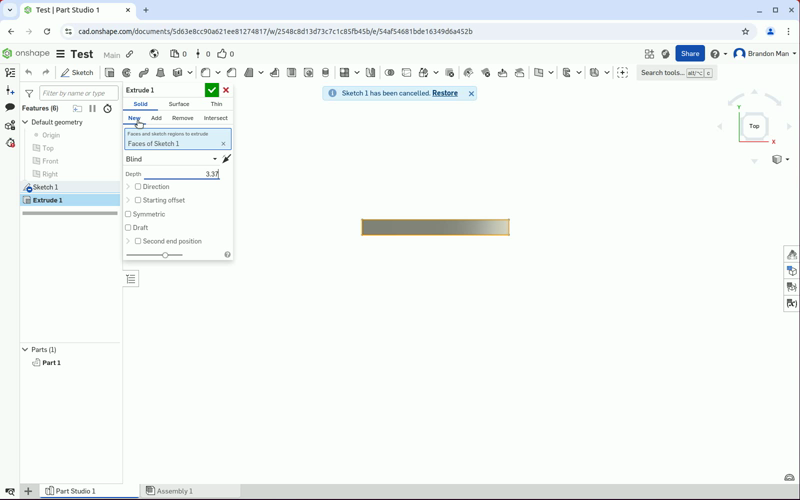
key(enter)
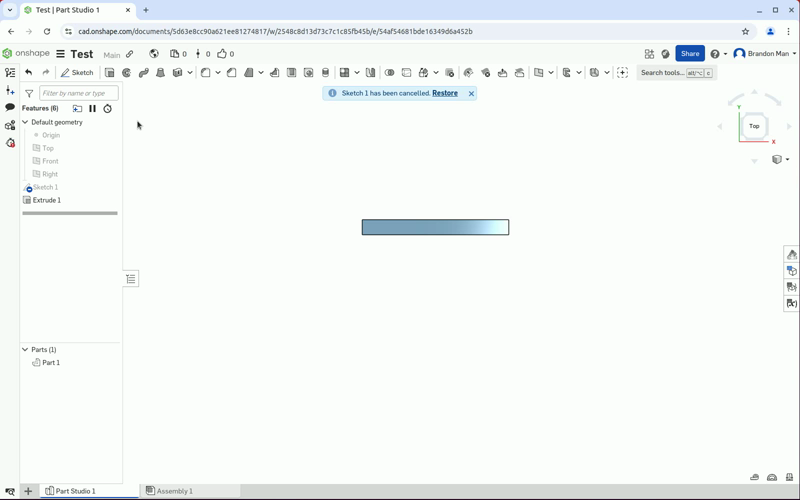
key(shift+h)
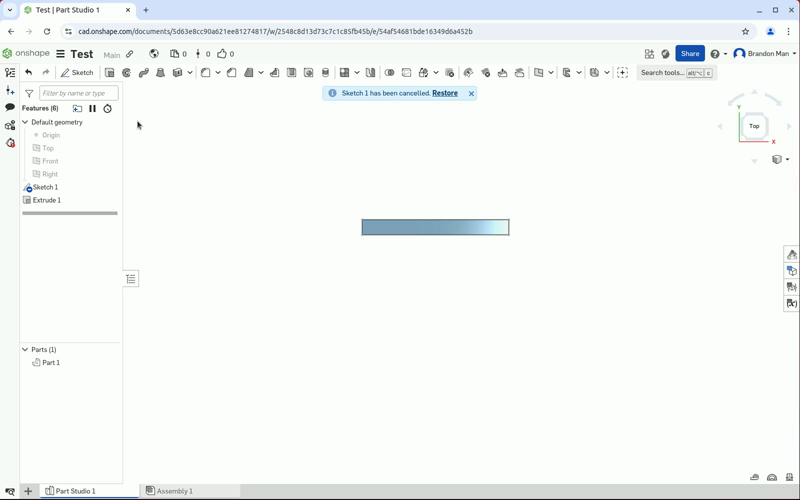
key(shift+h)
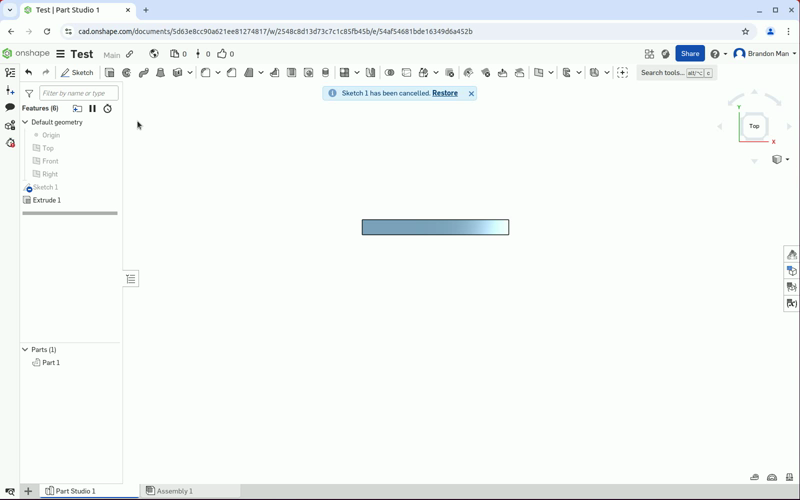
mouse_move(73, 189)
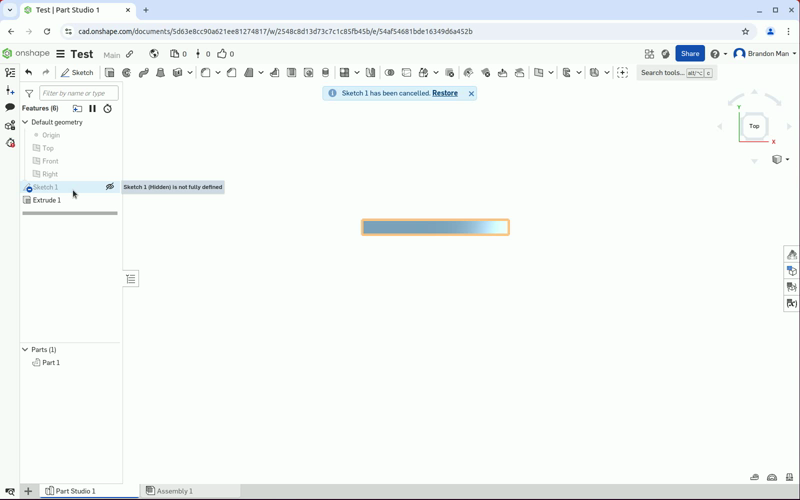
click(73, 189)
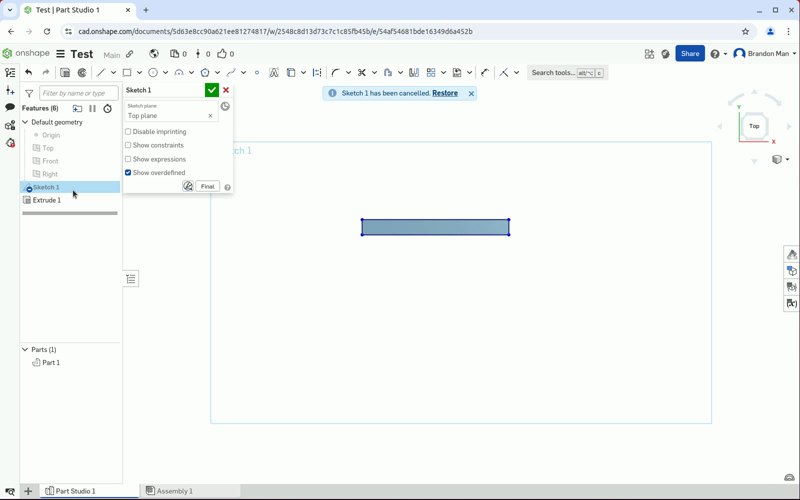
mouse_move(229, 92)
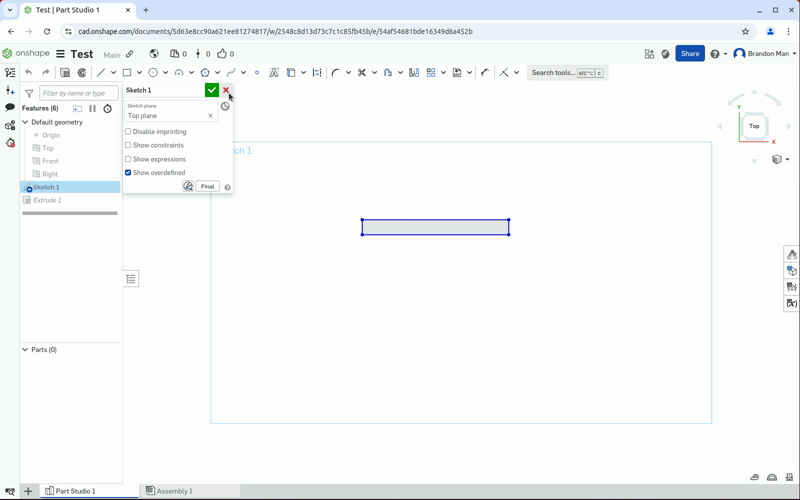
click(229, 92)
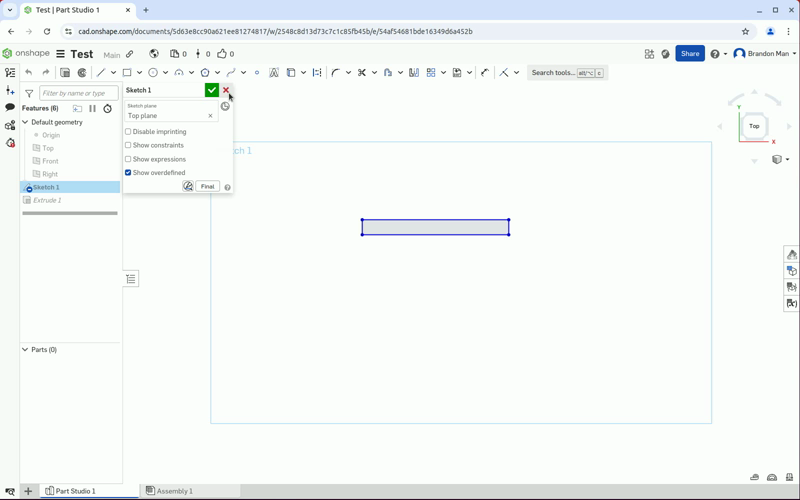
key(shift+s)
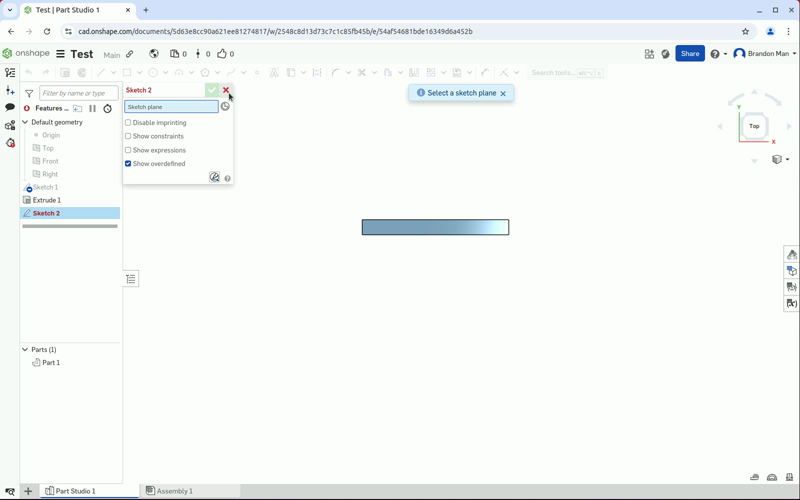
mouse_move(73, 150)
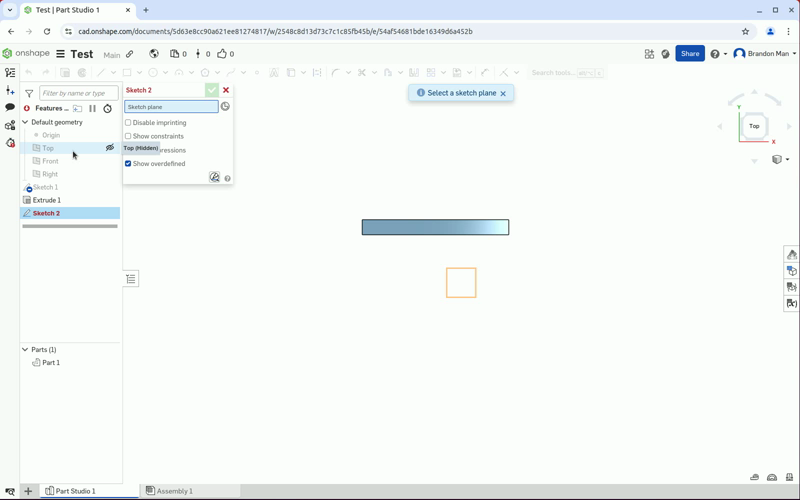
click(73, 150)
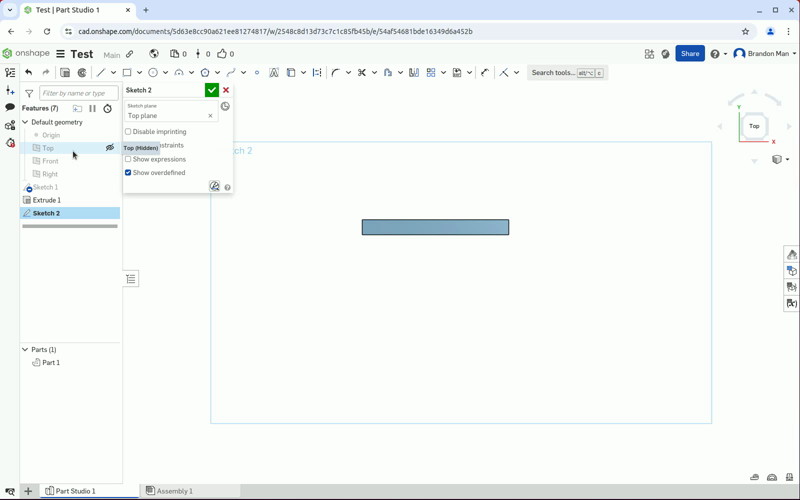
mouse_move(73, 352)
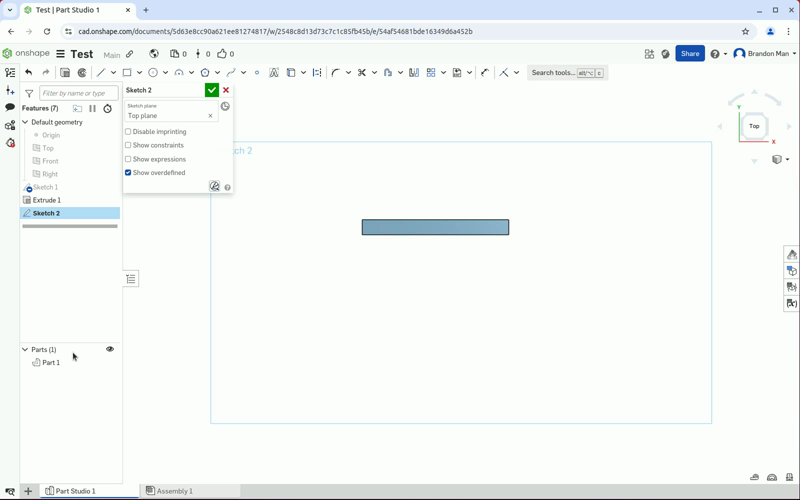
key(y)
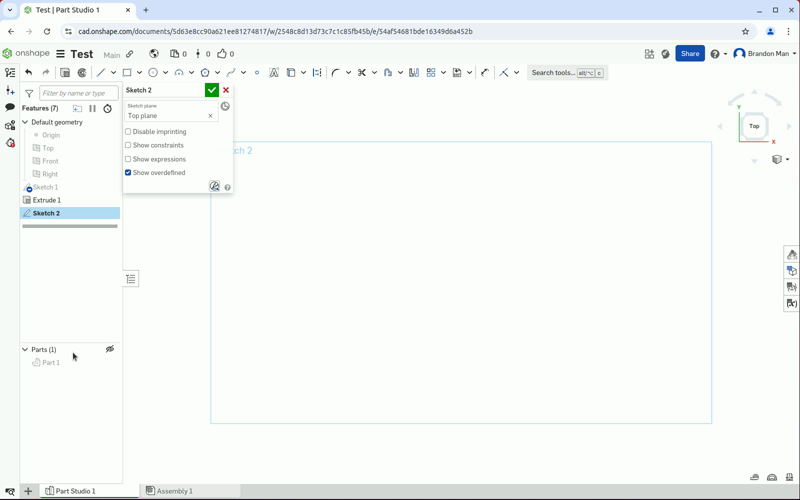
key(l)
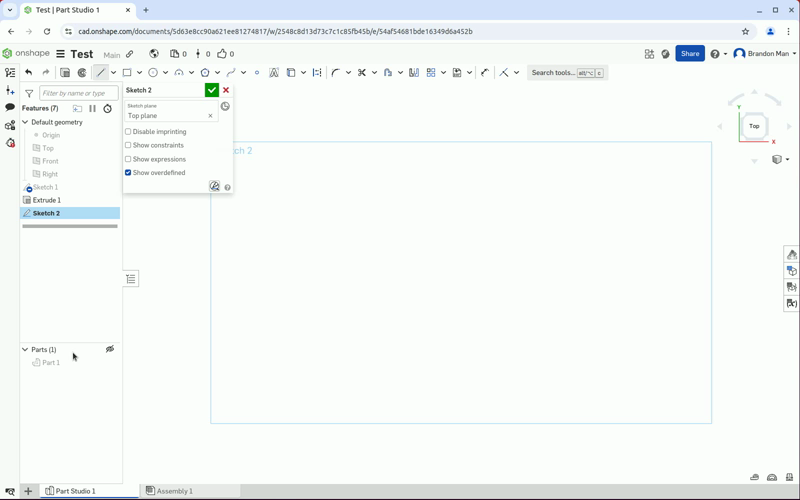
key_down(shift)
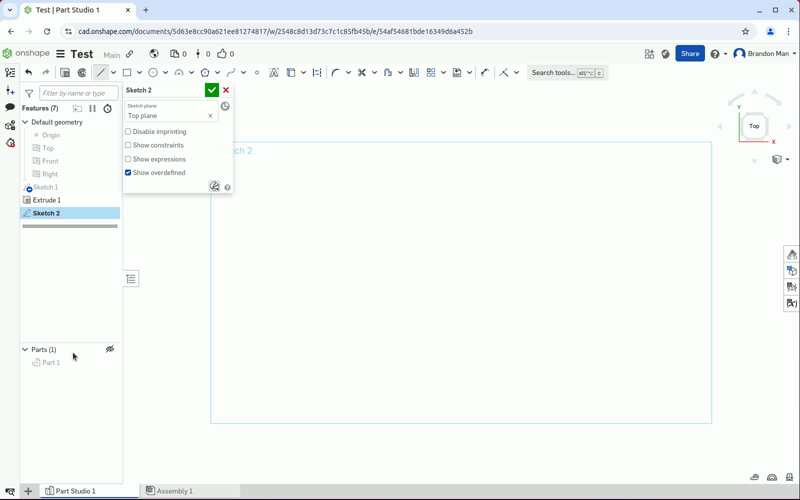
mouse_move(362, 347)
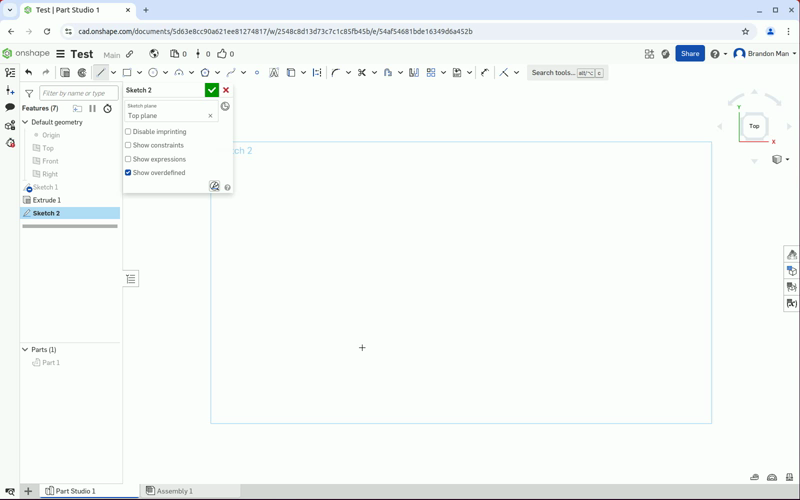
click(362, 347)
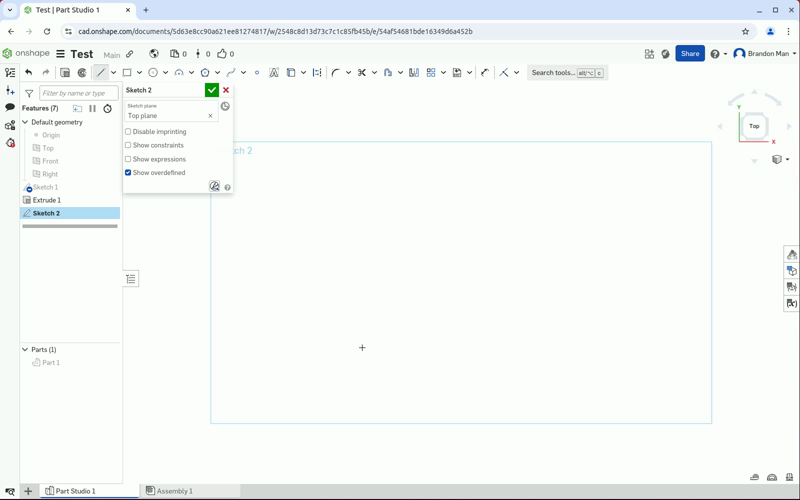
key_up(shift)
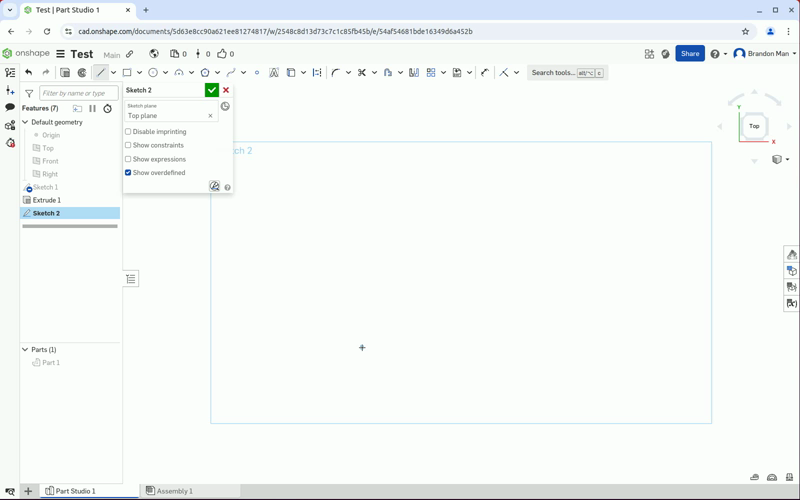
key_down(shift)
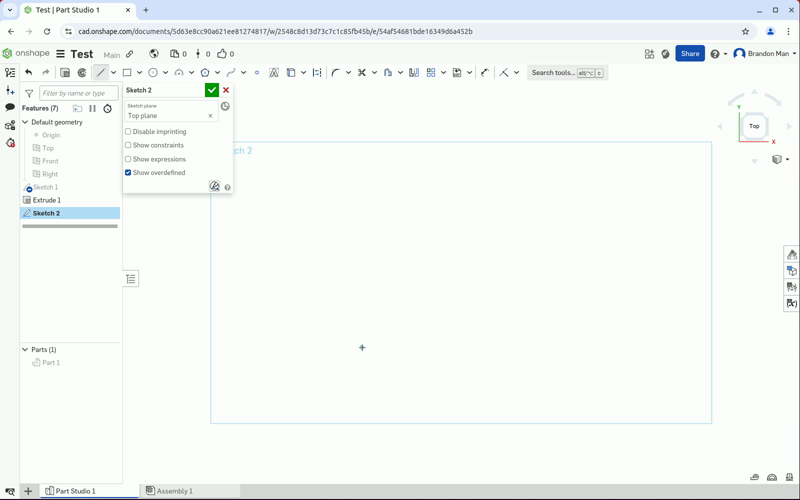
mouse_move(508, 347)
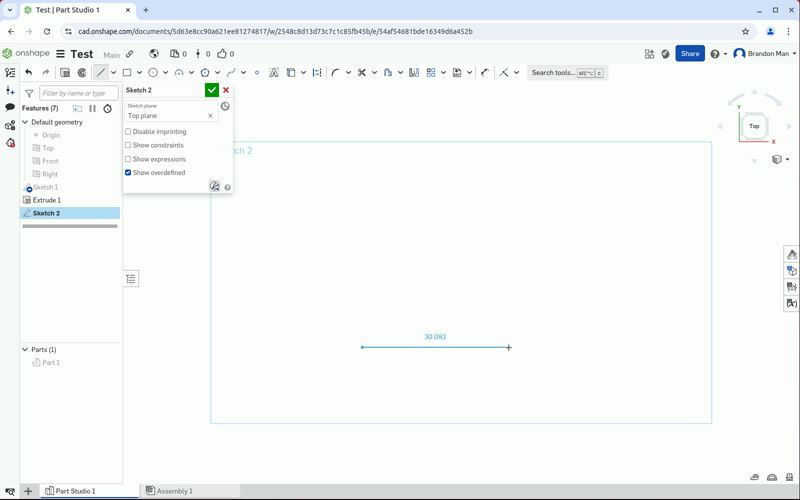
click(508, 347)
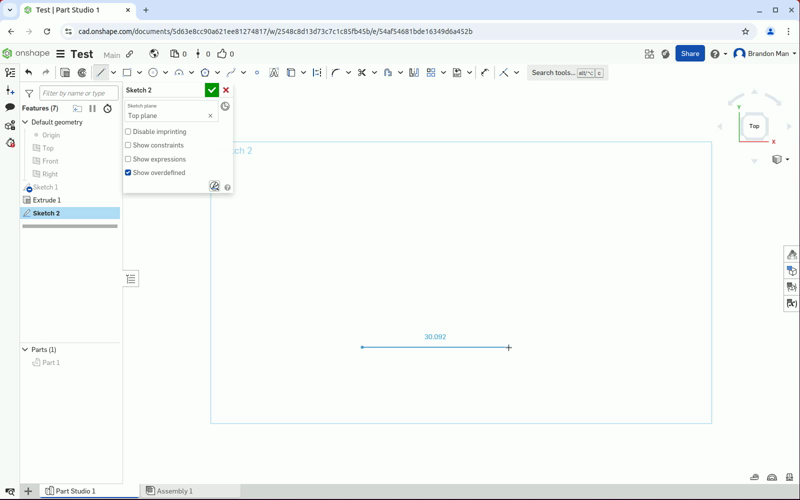
key_up(shift)
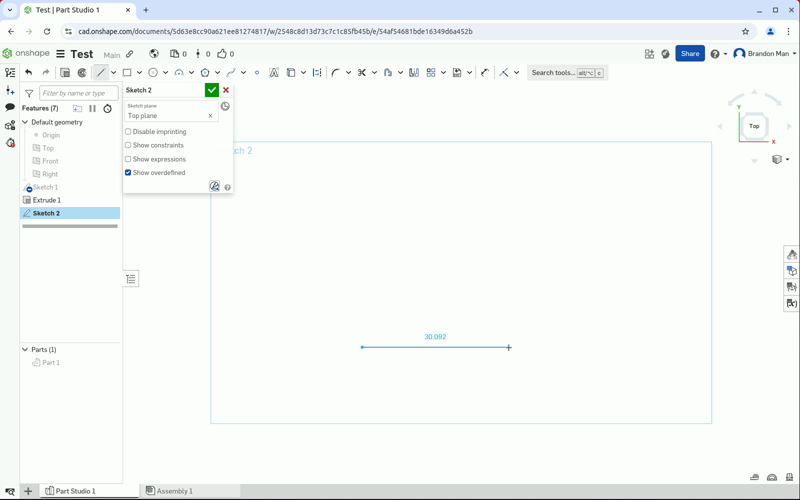
key_down(shift)
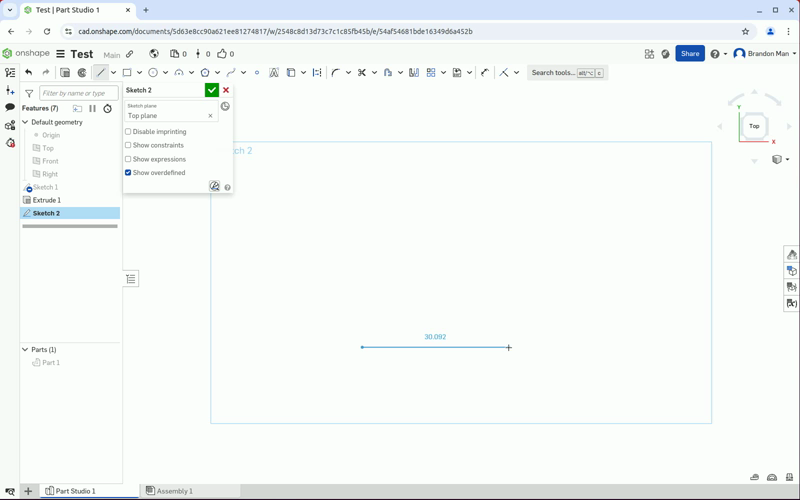
mouse_move(508, 235)
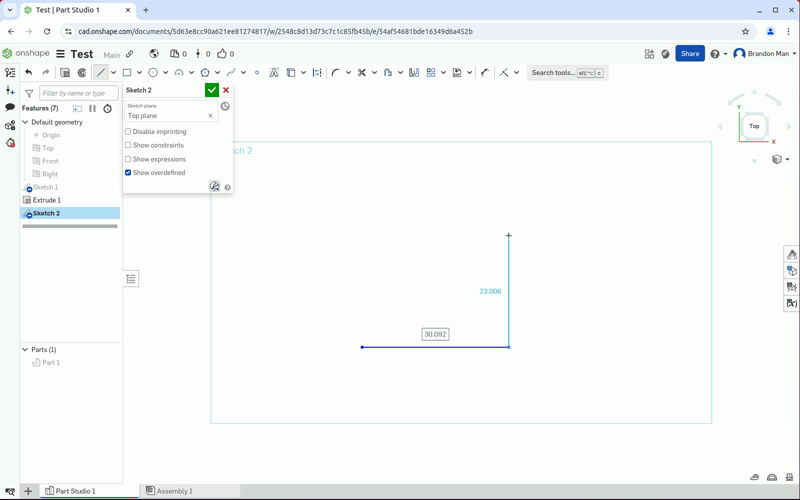
click(508, 235)
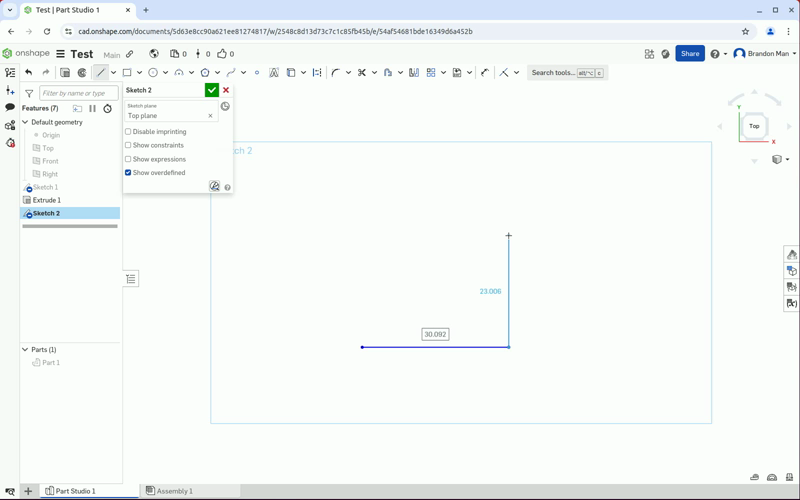
key_up(shift)
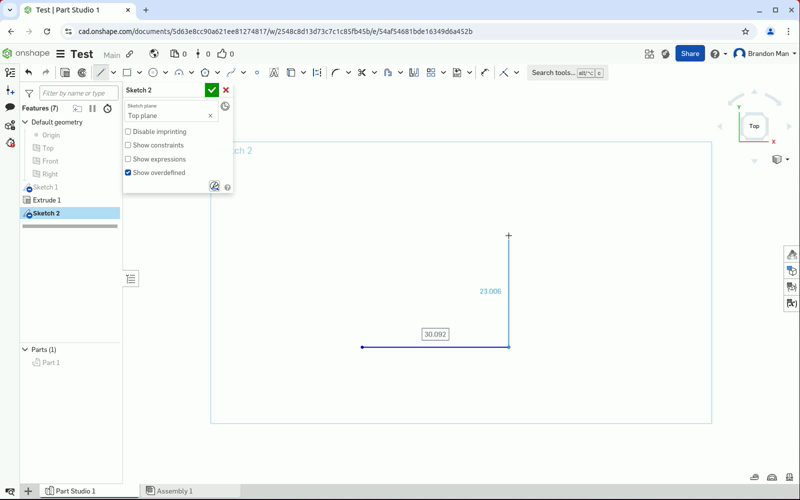
key_down(shift)
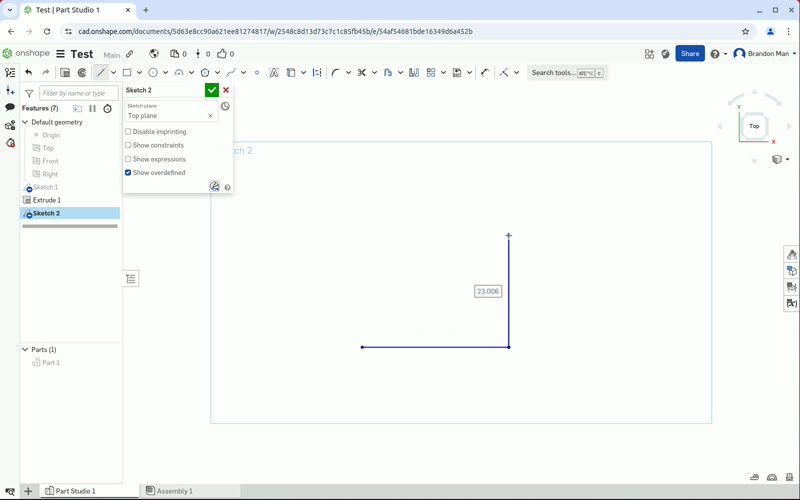
mouse_move(362, 235)
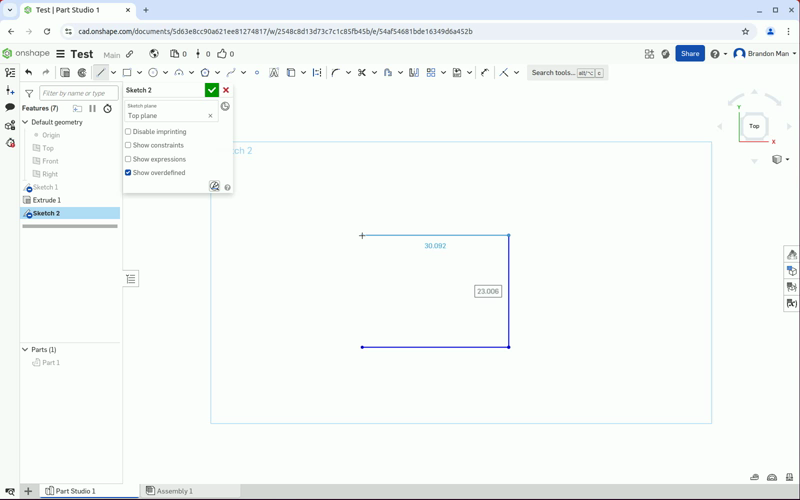
click(362, 235)
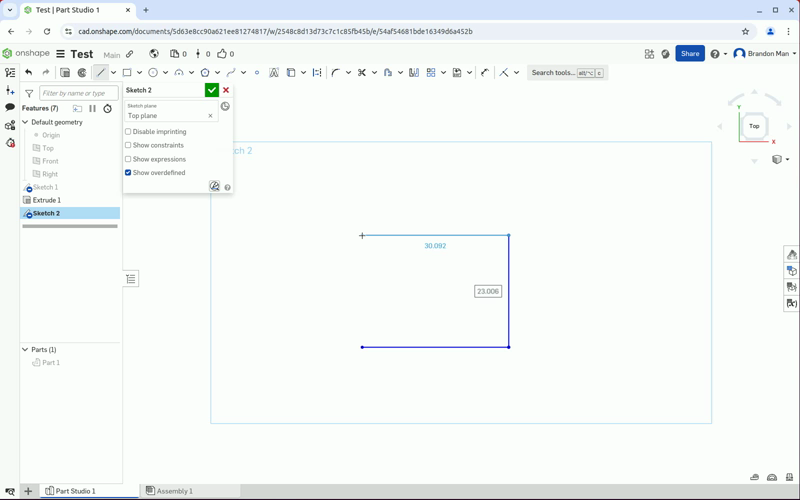
key_up(shift)
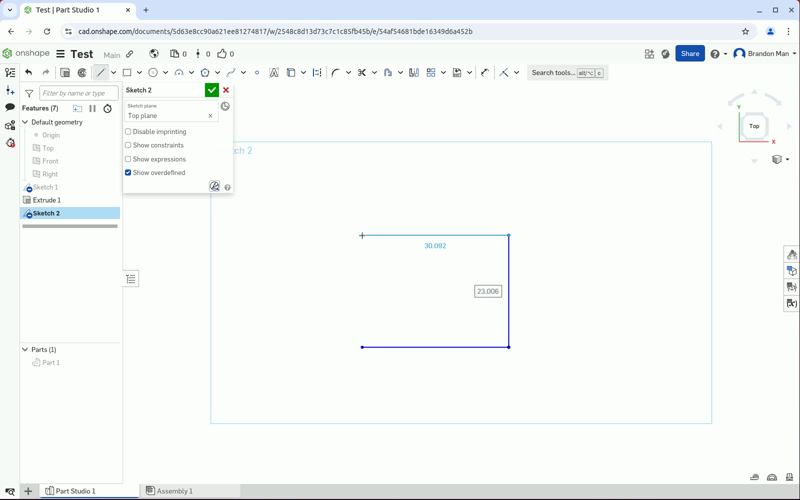
key_down(shift)
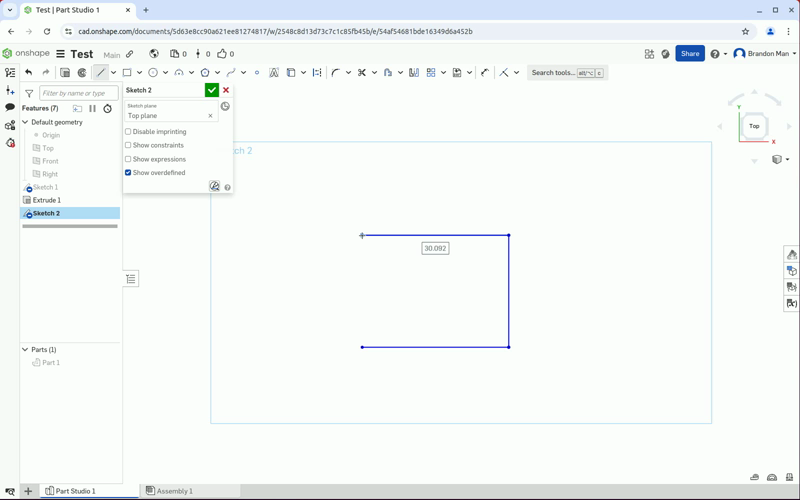
mouse_move(362, 347)
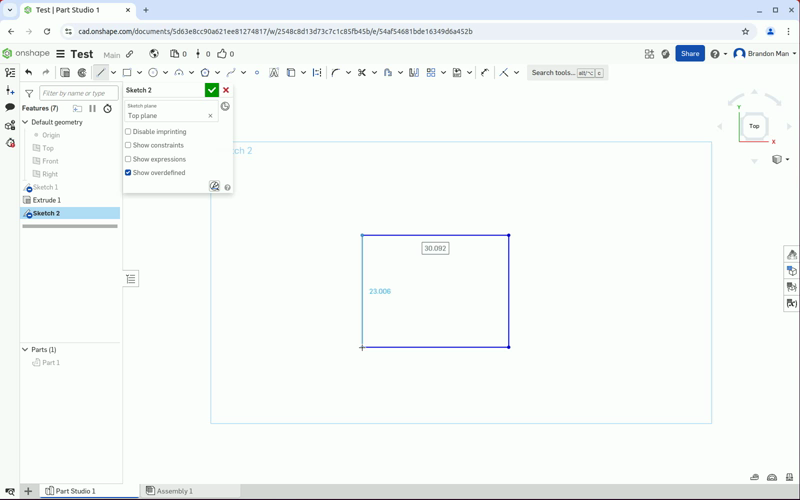
key_up(shift)
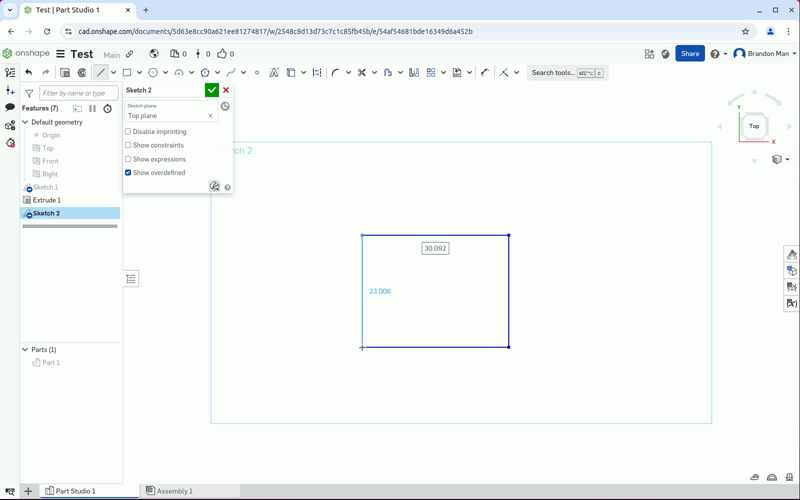
click(362, 347)
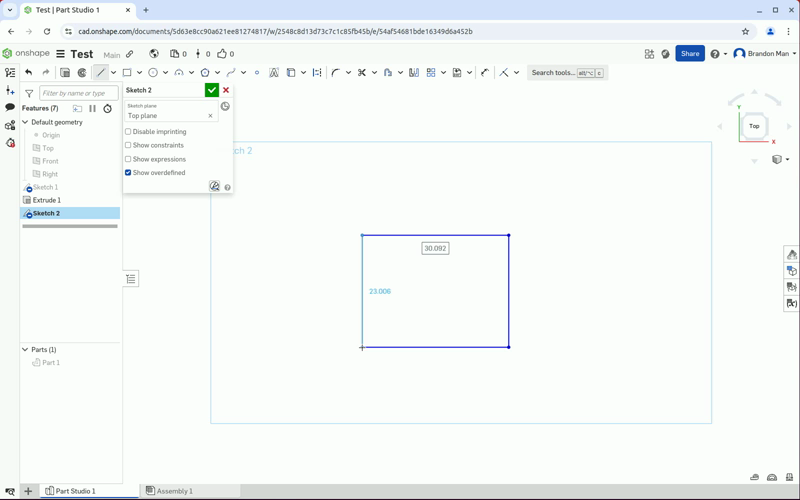
key(esc)
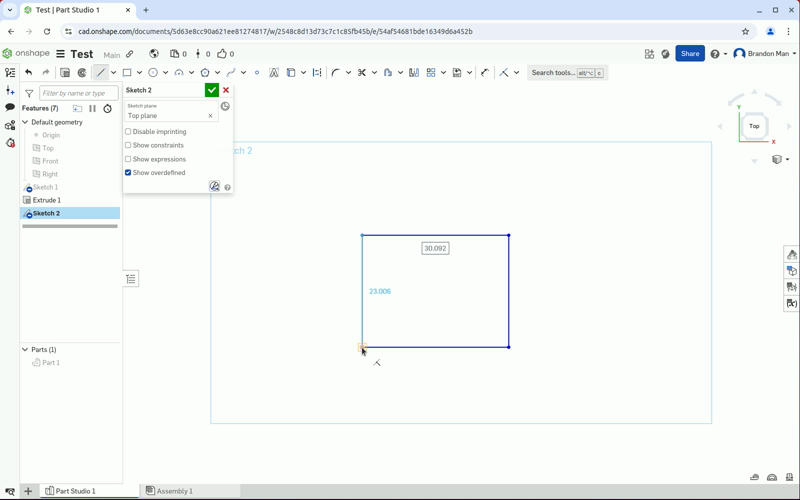
key(a)
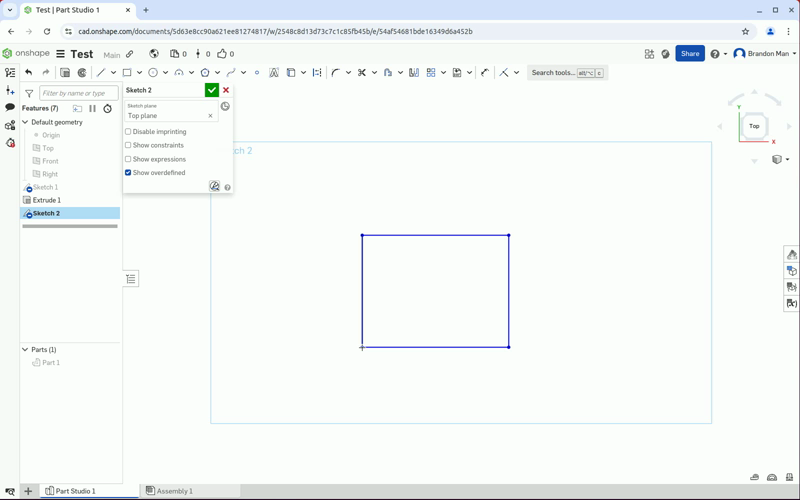
key_down(shift)
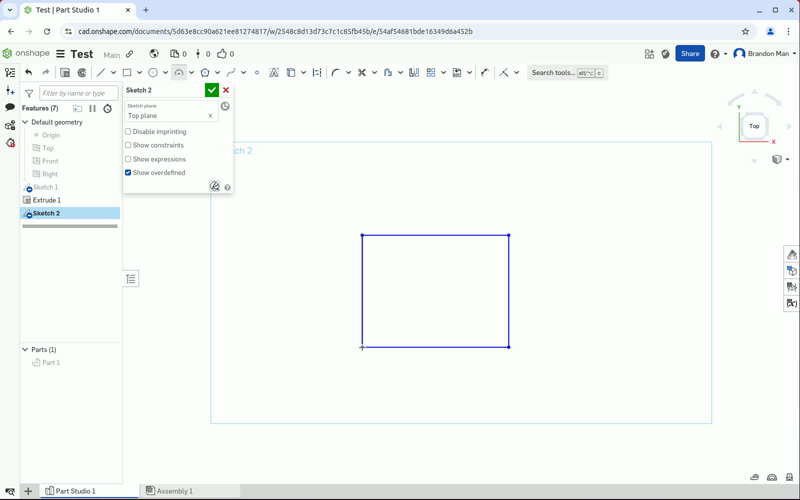
mouse_move(417, 338)
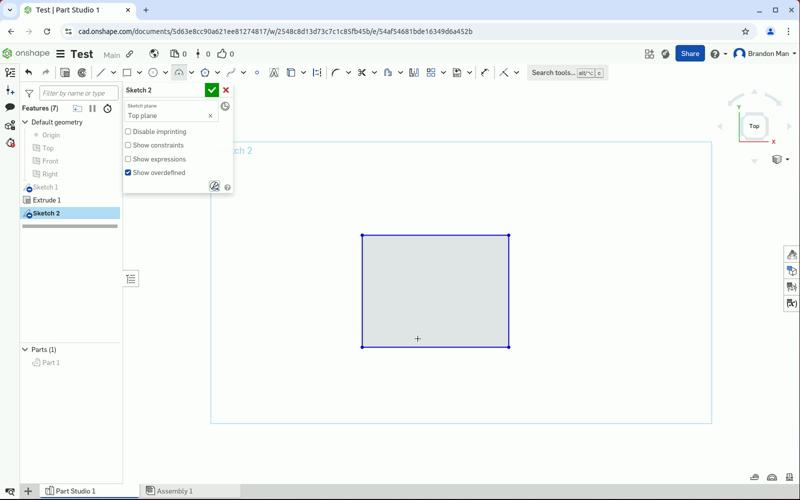
click(417, 338)
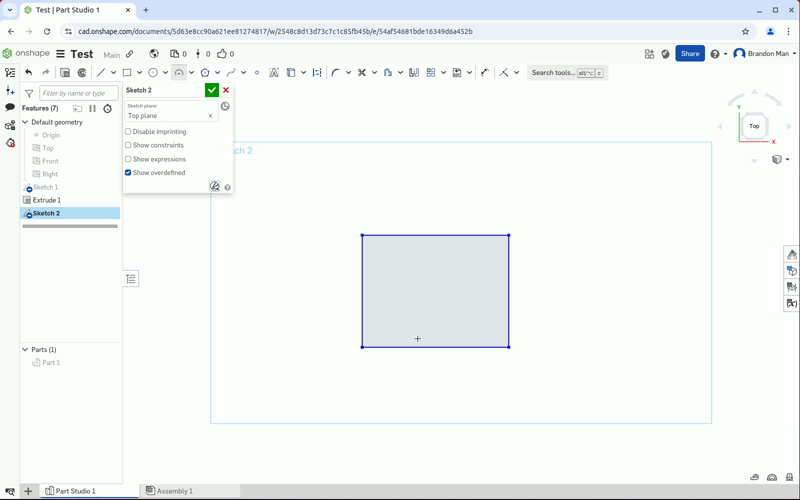
key_up(shift)
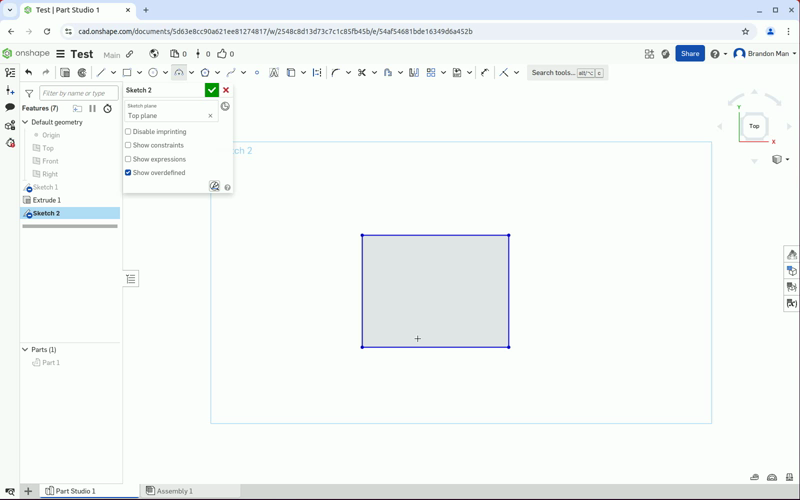
key_down(shift)
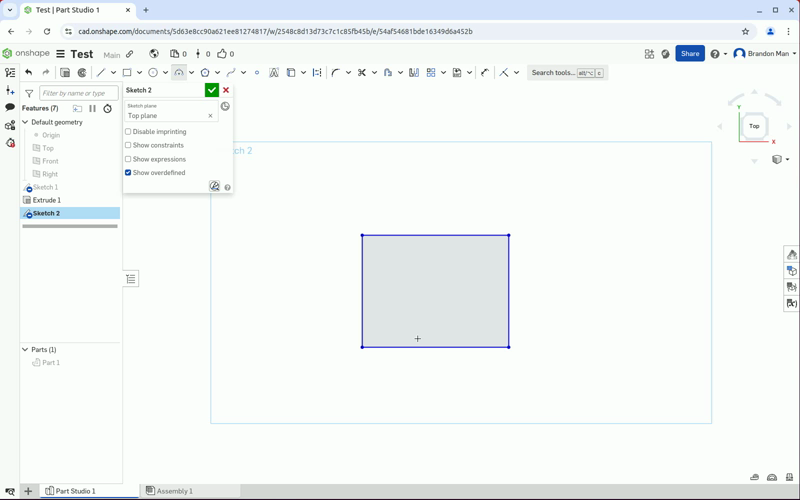
mouse_move(425, 338)
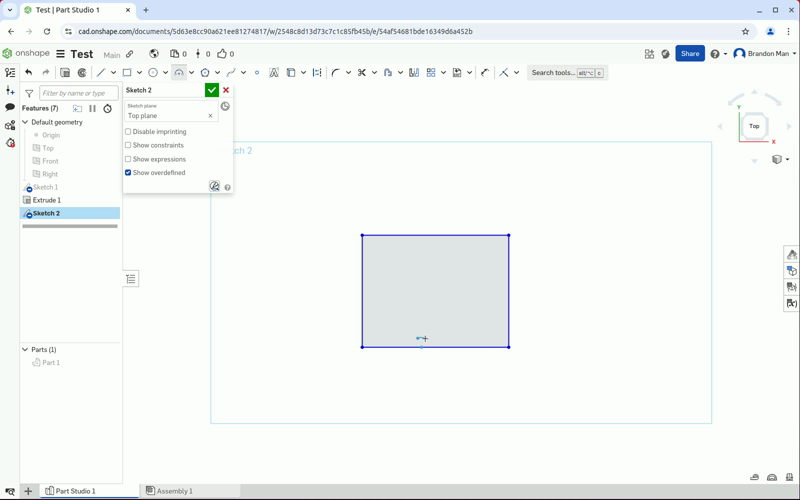
click(425, 338)
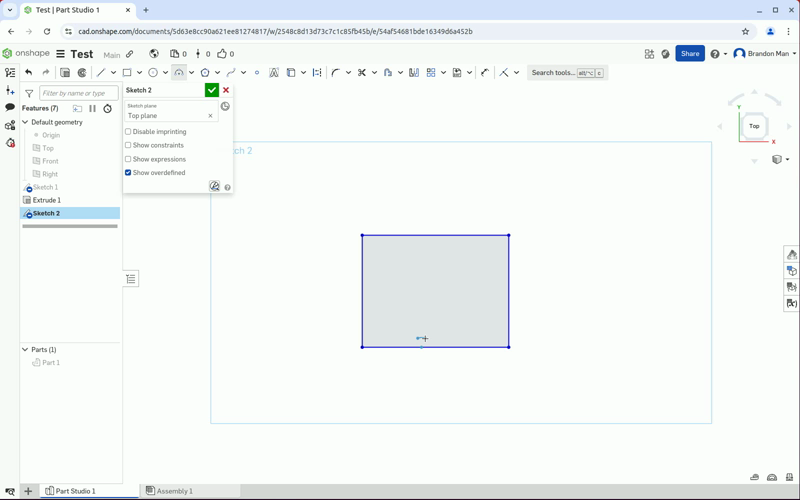
mouse_move(421, 342)
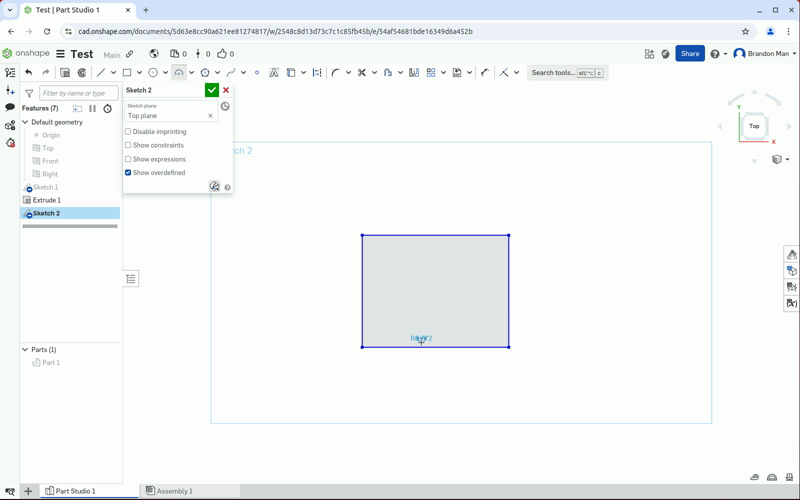
click(421, 342)
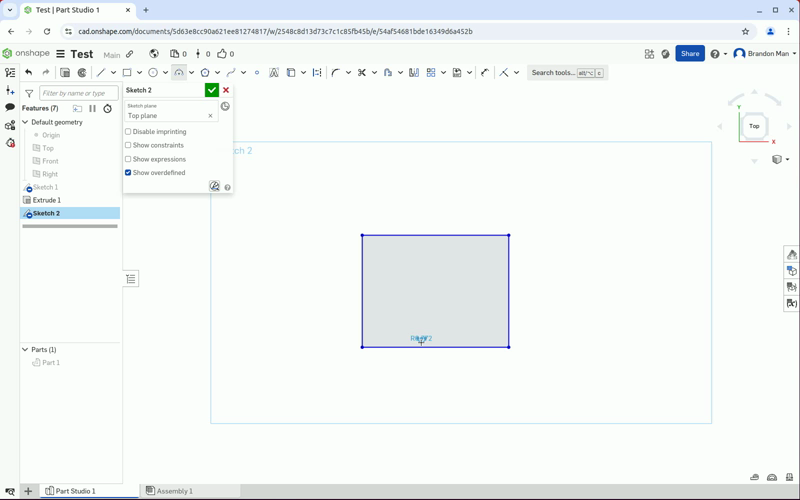
key_up(shift)
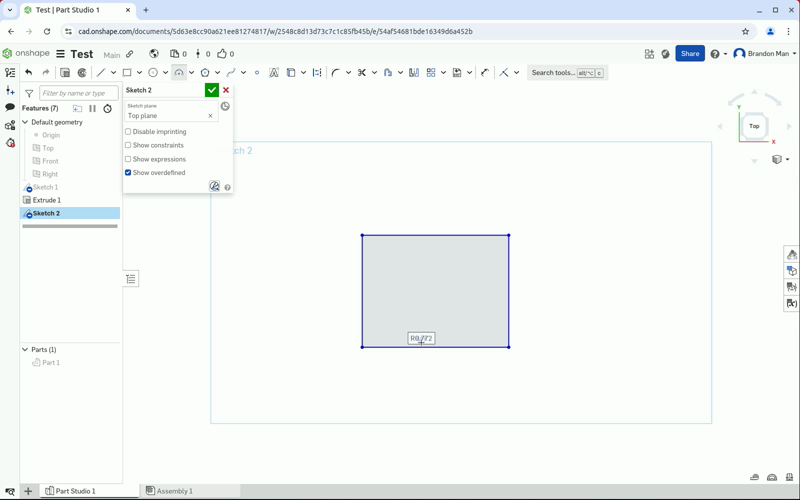
key(esc)
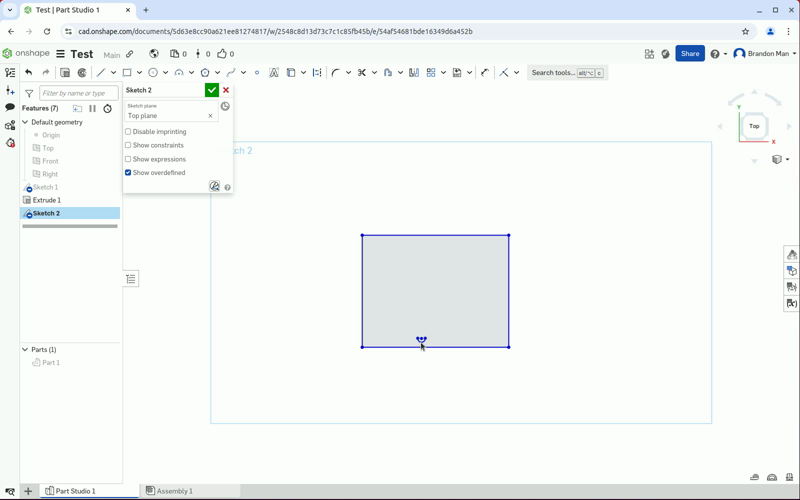
key(l)
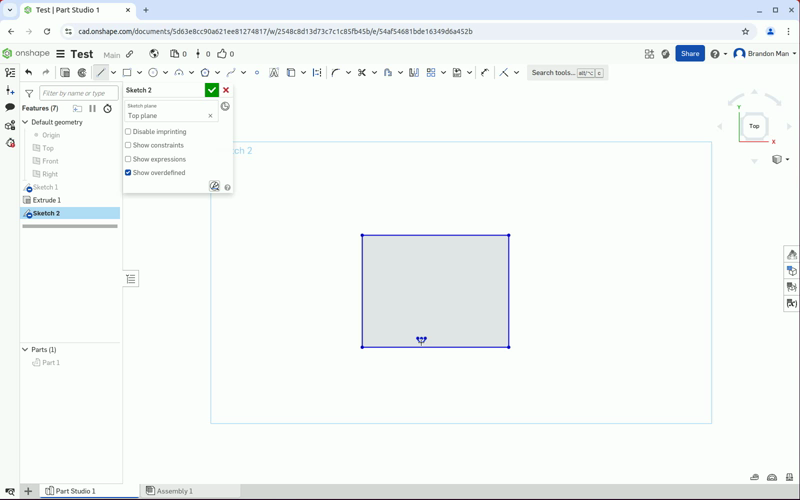
mouse_move(425, 338)
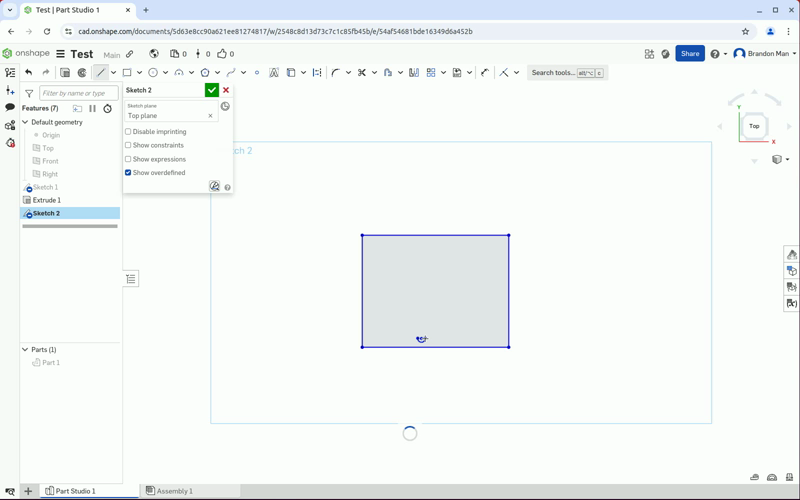
scroll(6)
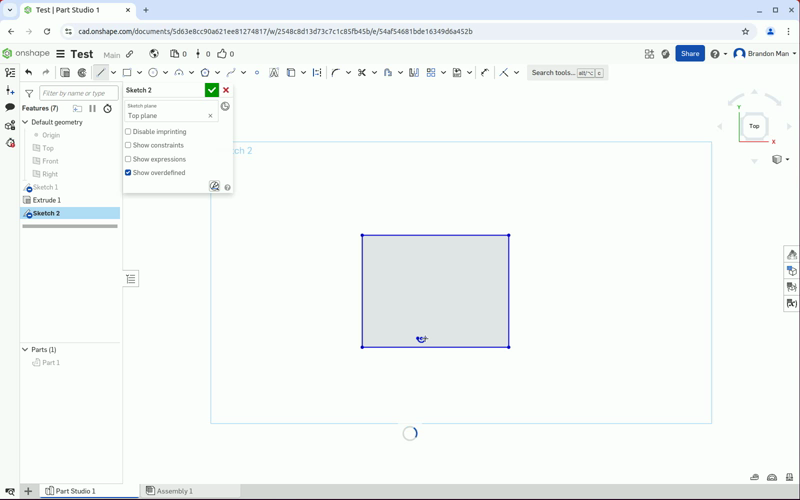
scroll(6)
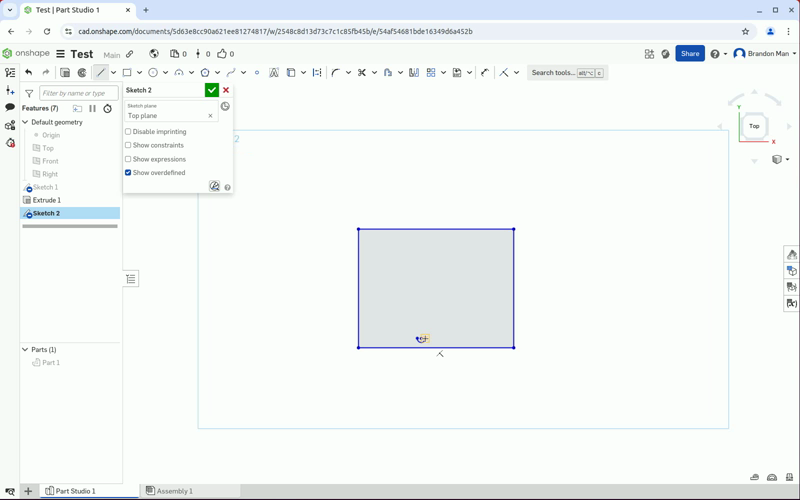
scroll(6)
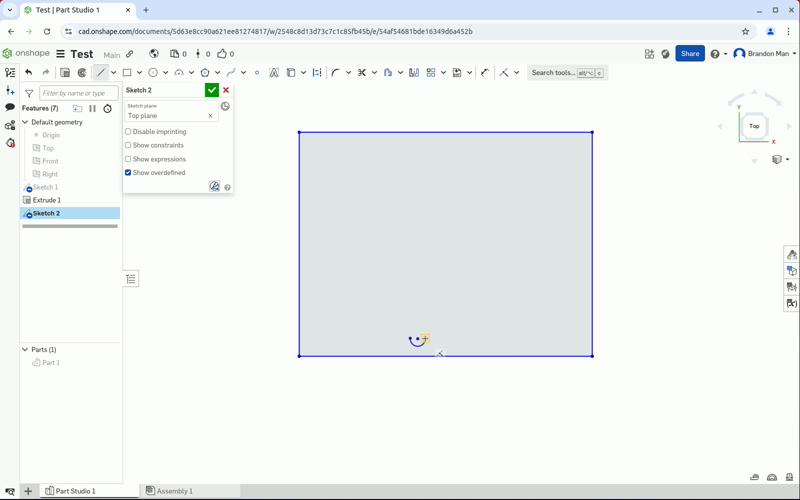
scroll(6)
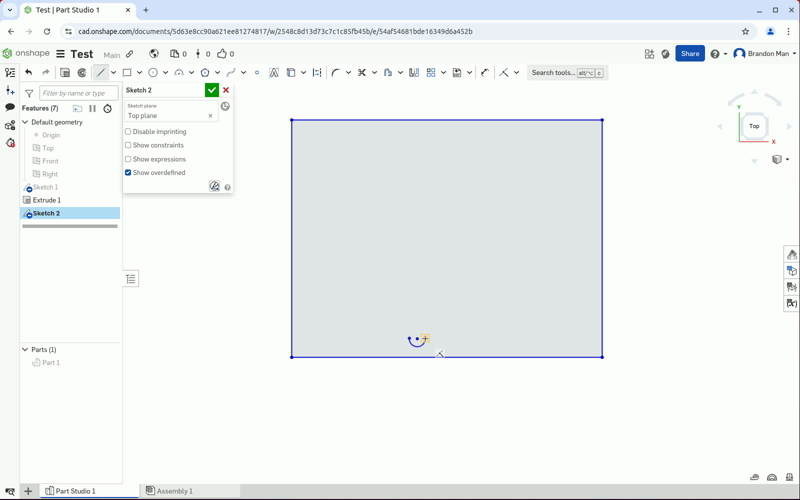
scroll(6)
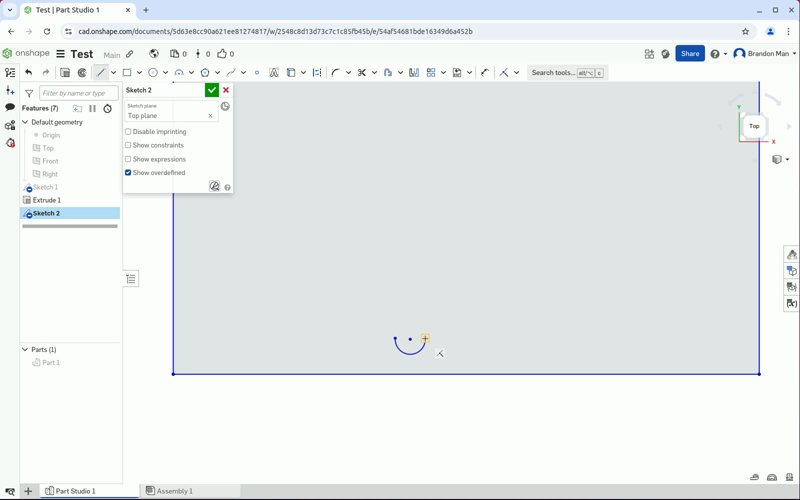
scroll(6)
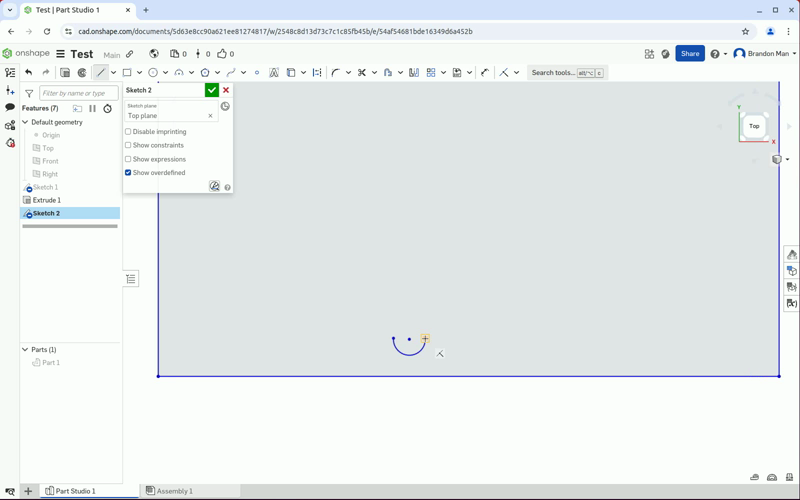
scroll(6)
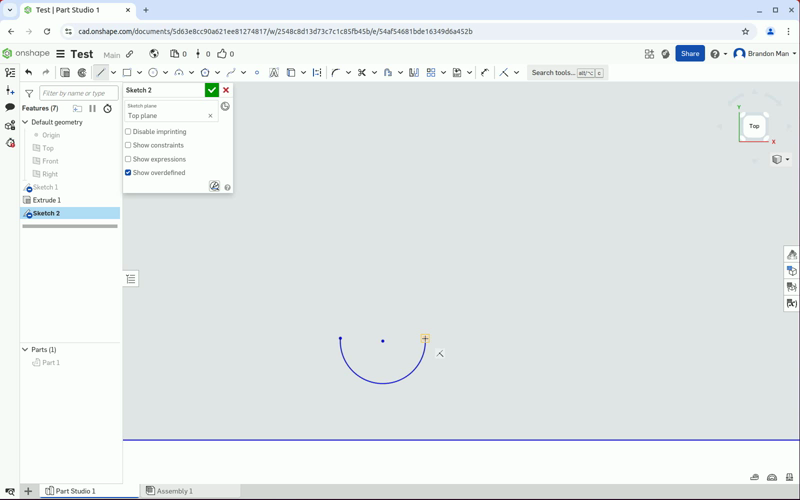
click(425, 338)
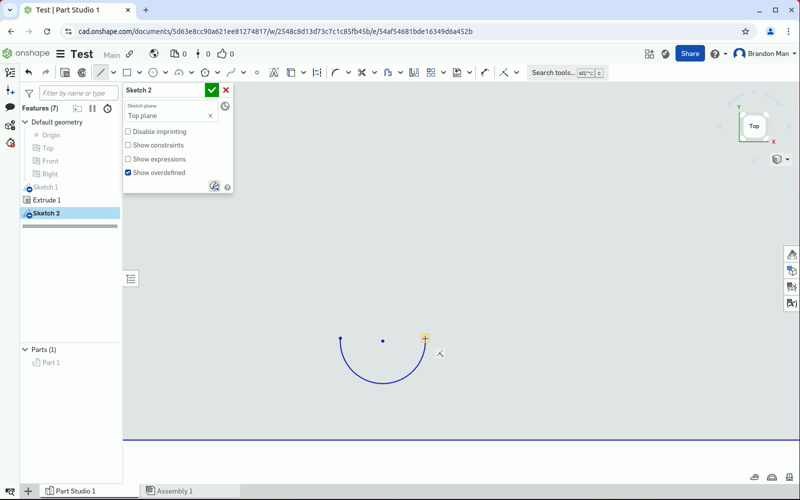
scroll(-6)
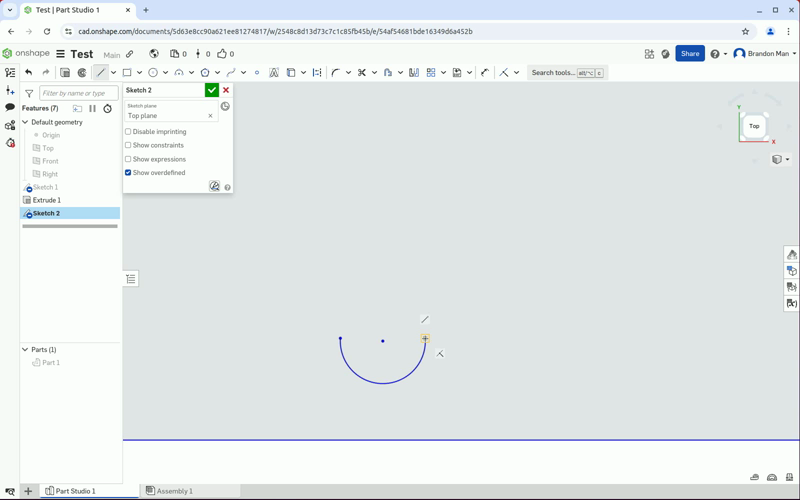
scroll(-6)
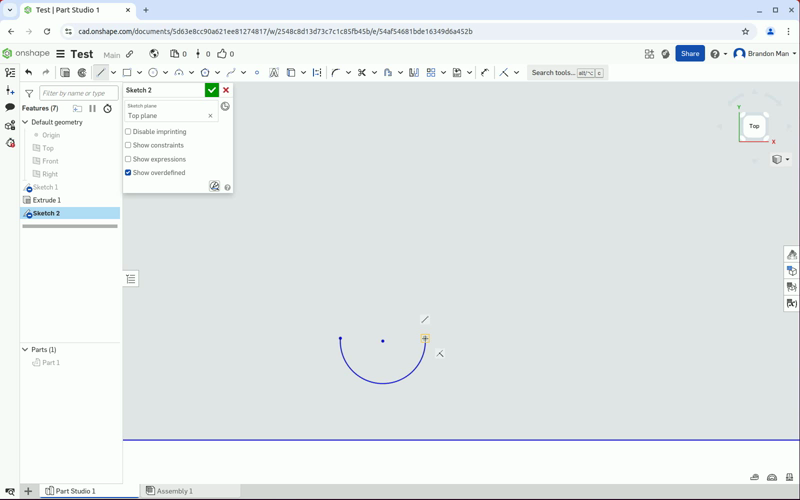
scroll(-6)
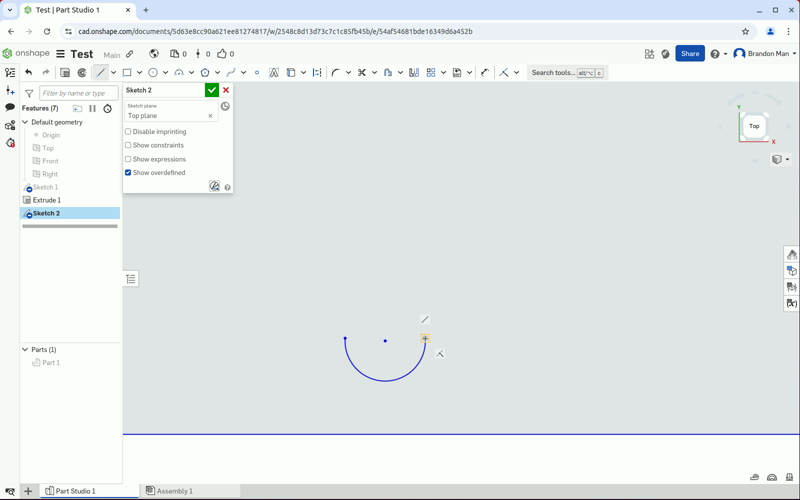
scroll(-6)
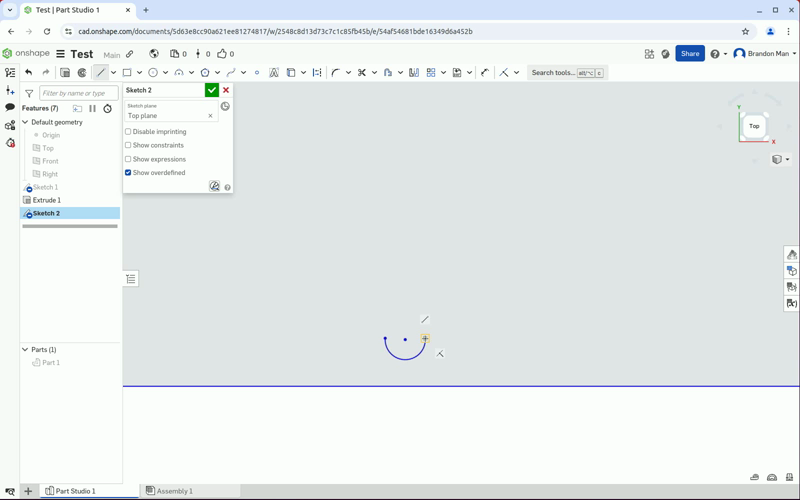
scroll(-6)
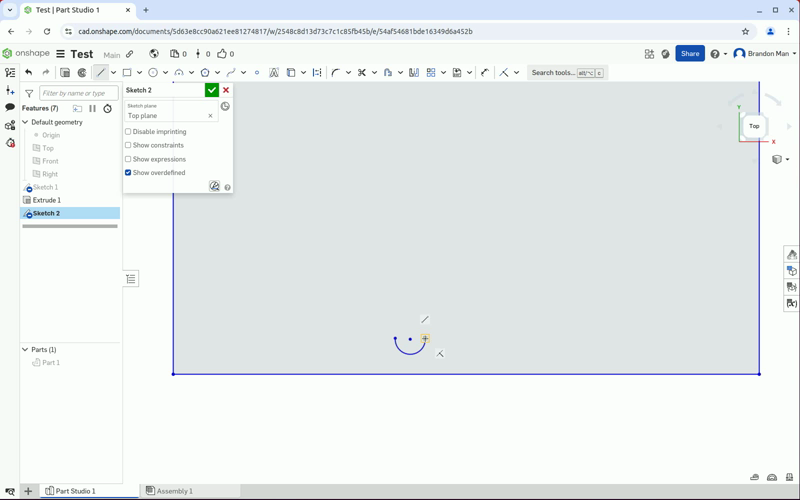
scroll(-6)
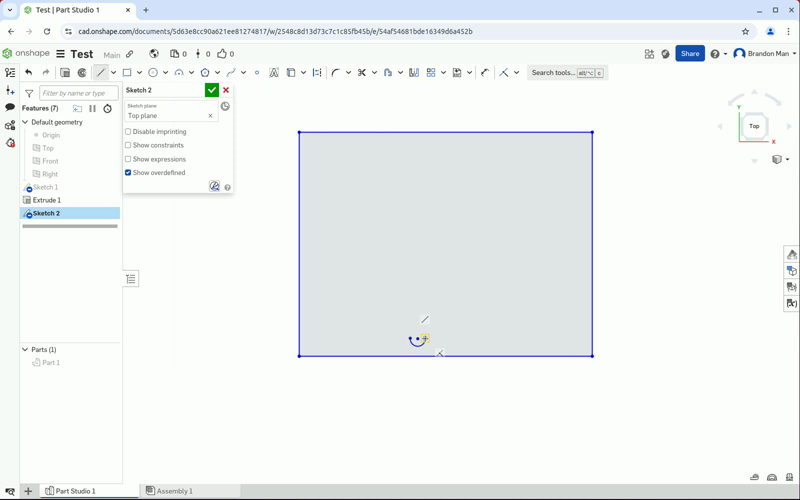
scroll(-6)
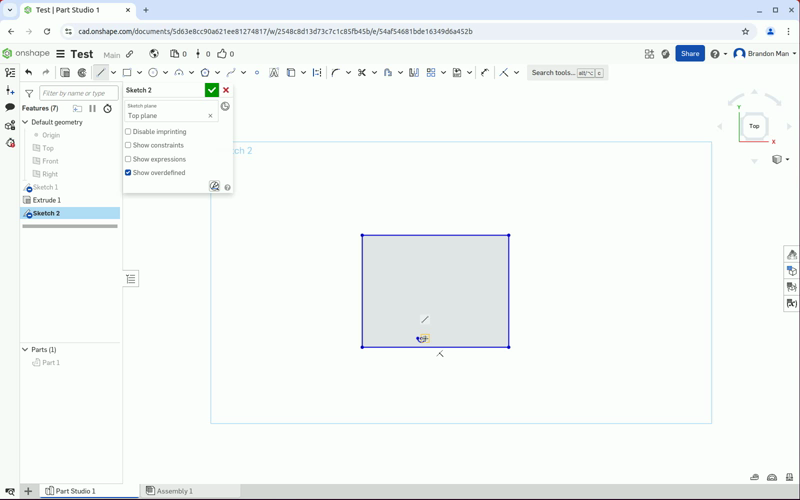
key_down(shift)
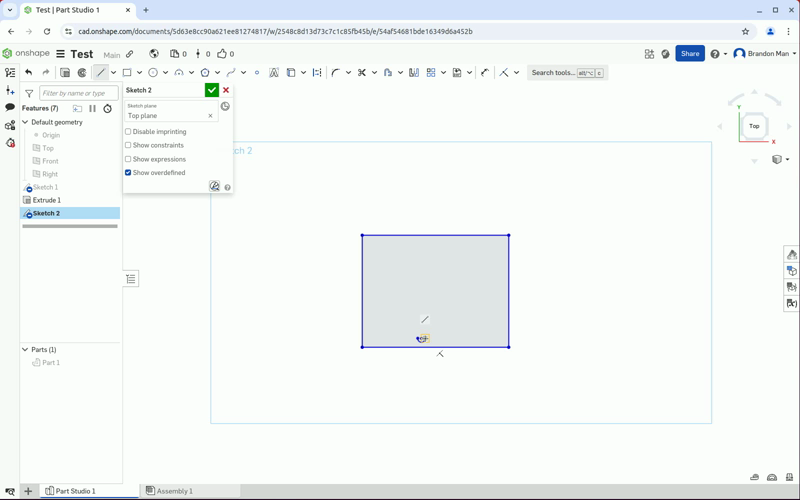
mouse_move(455, 338)
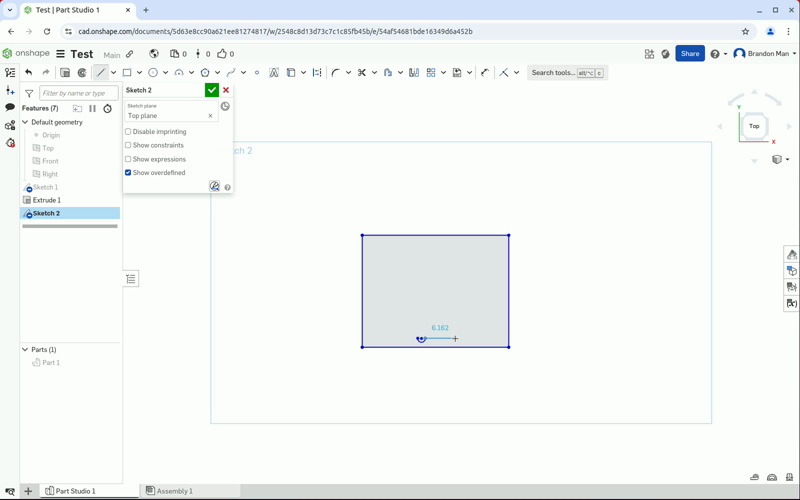
mouse_move(425, 322)
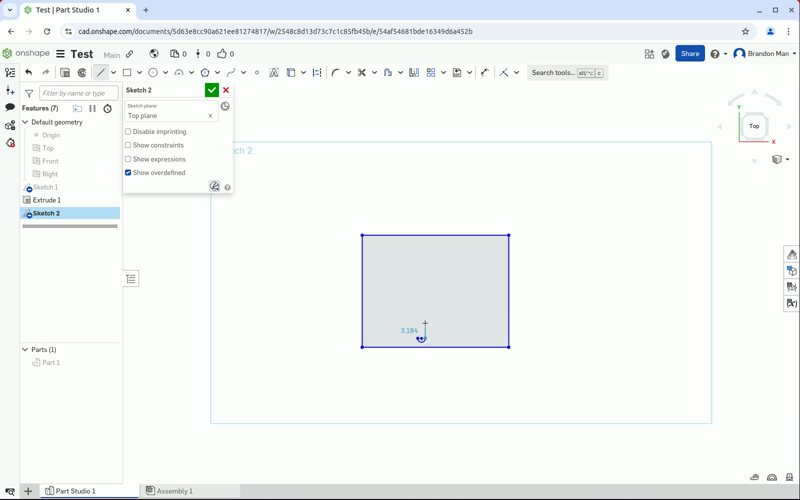
click(425, 322)
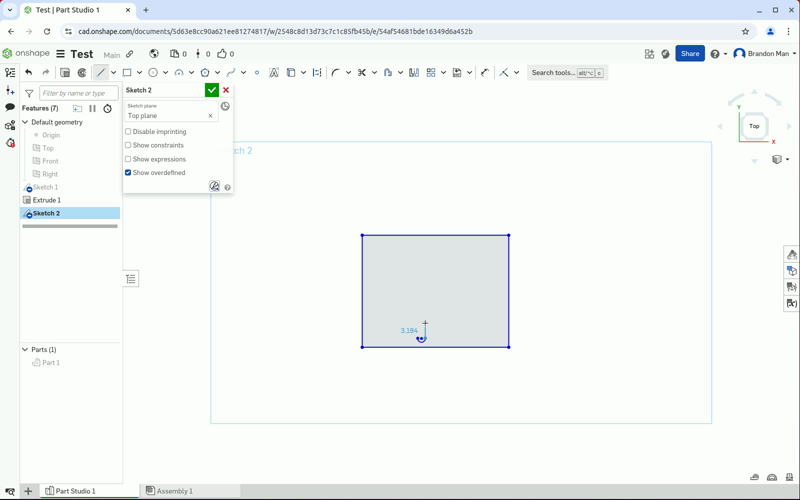
key_up(shift)
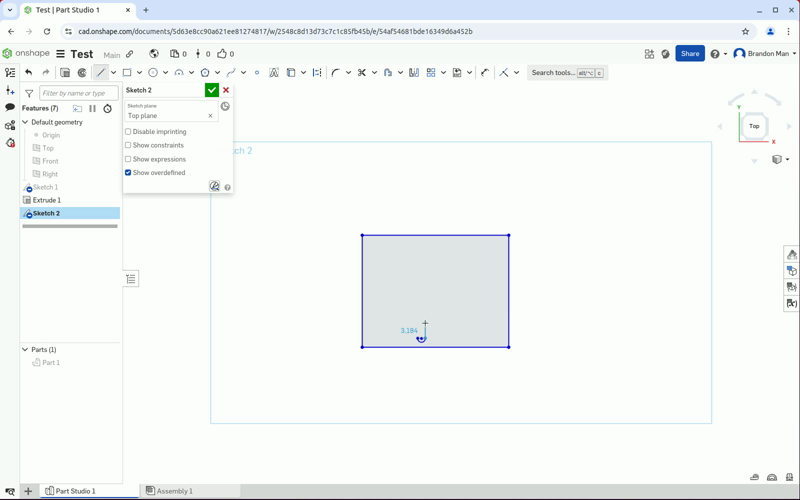
key(esc)
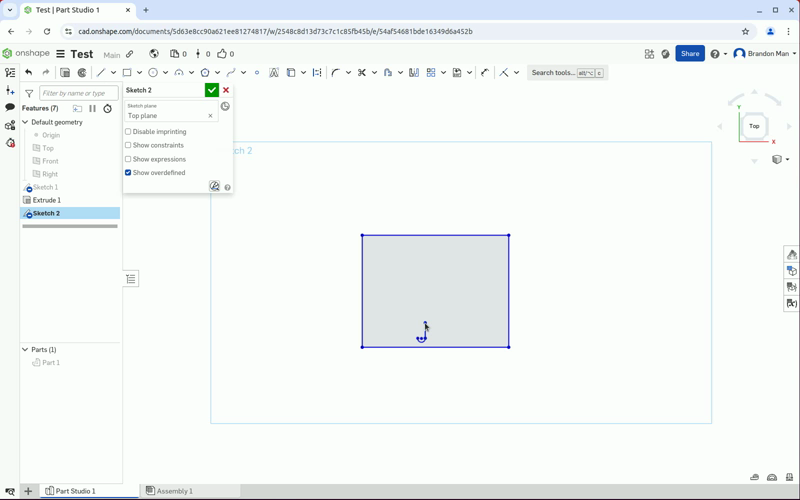
key(a)
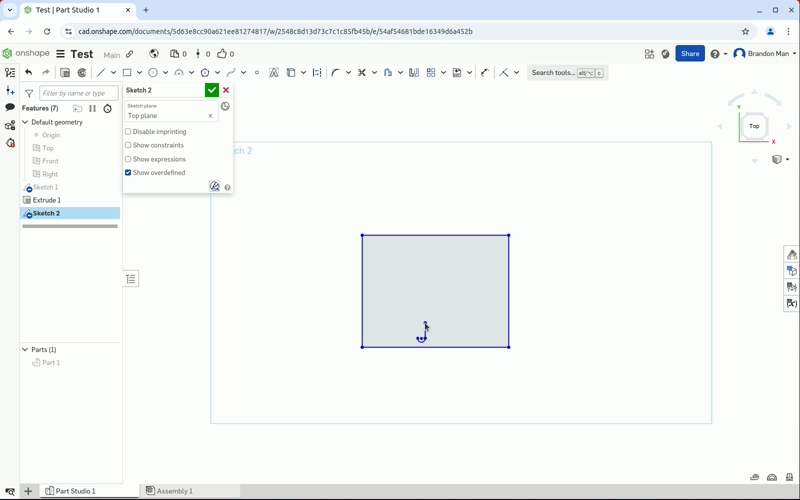
mouse_move(425, 322)
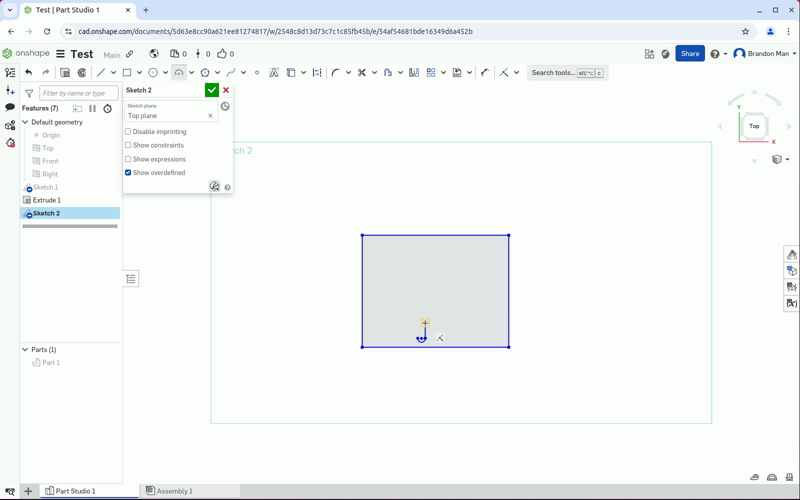
click(425, 322)
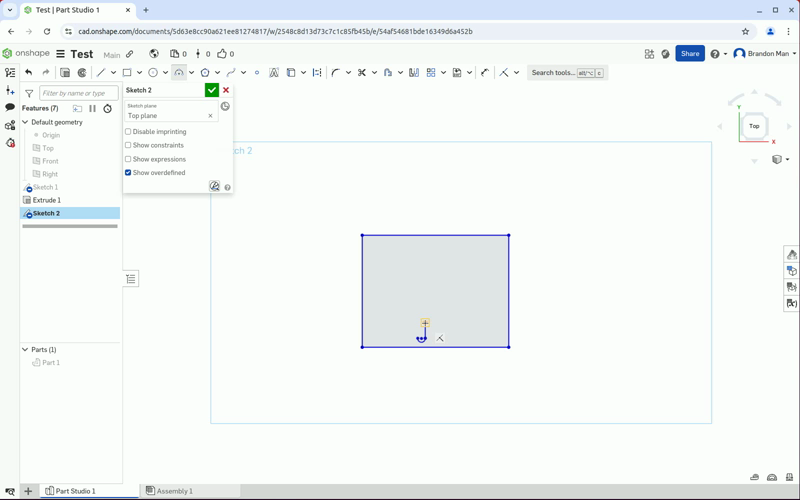
key_down(shift)
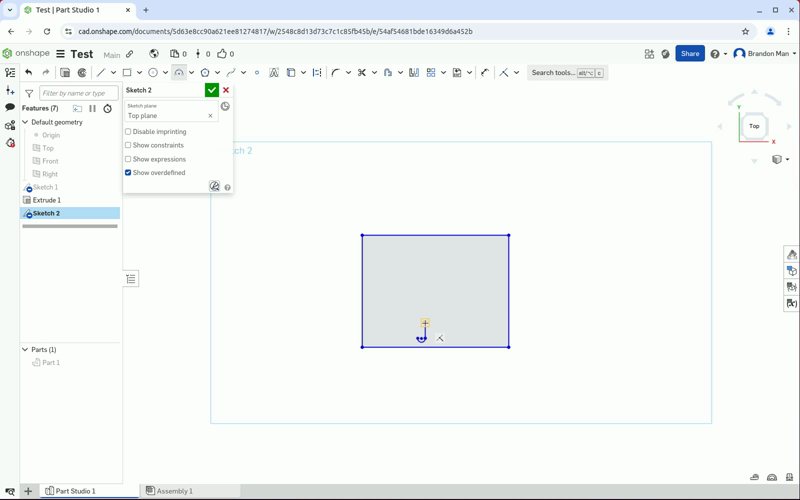
mouse_move(417, 322)
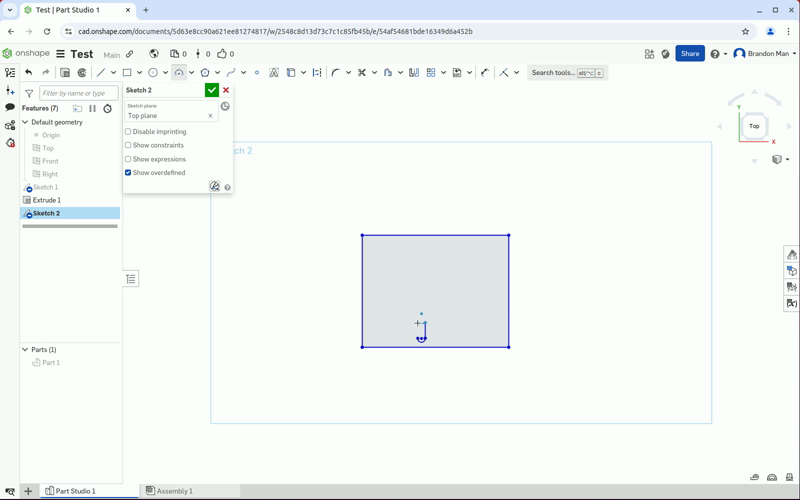
click(417, 322)
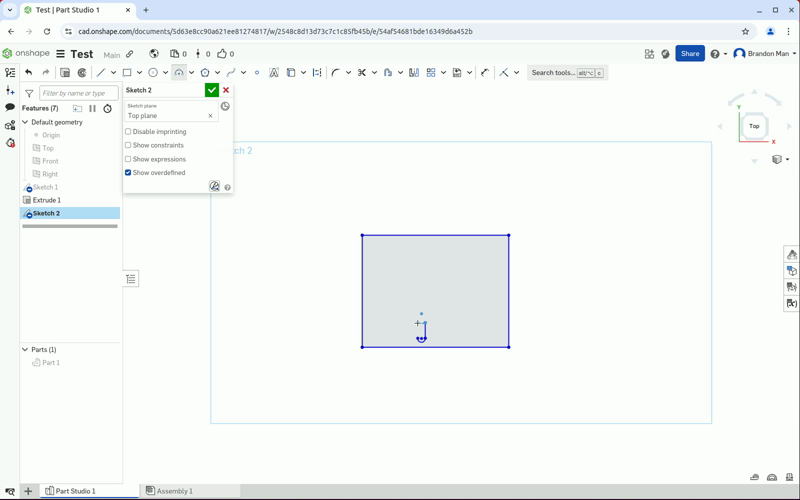
mouse_move(421, 318)
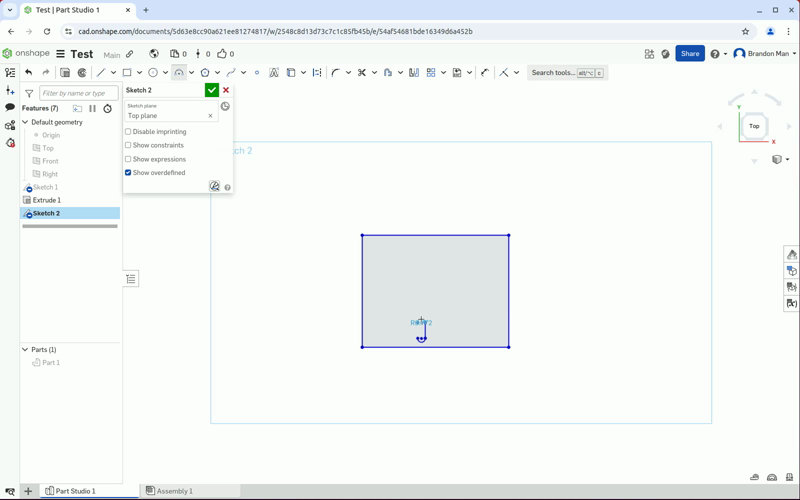
click(421, 318)
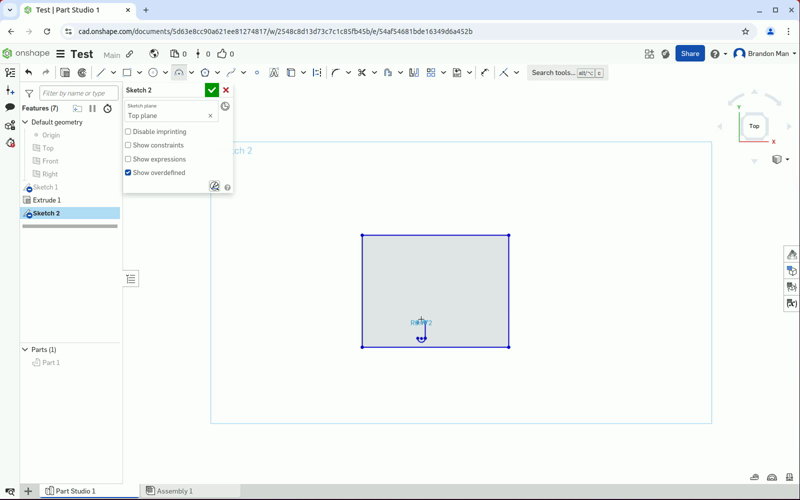
key_up(shift)
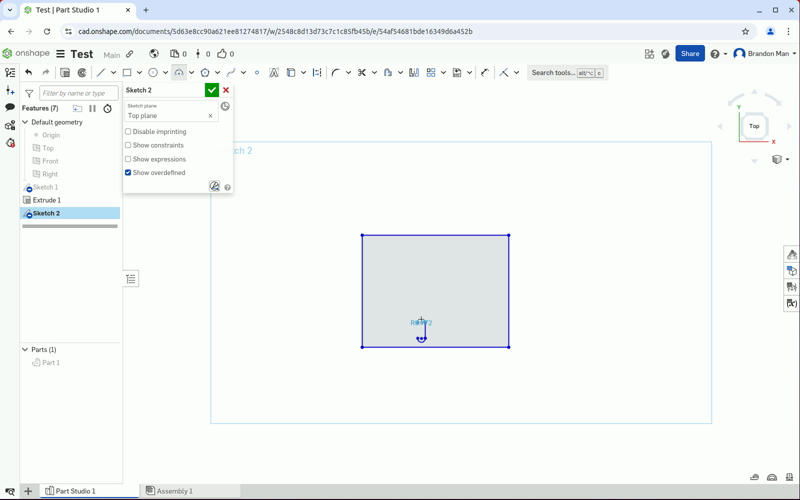
key(esc)
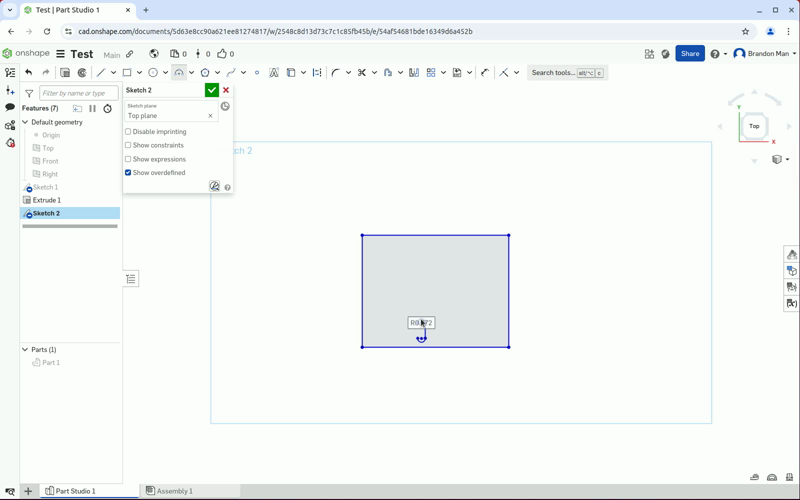
key(l)
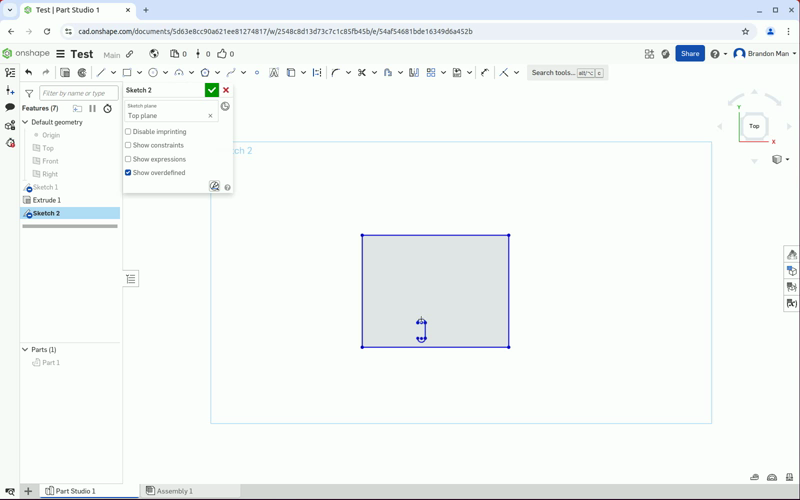
mouse_move(417, 322)
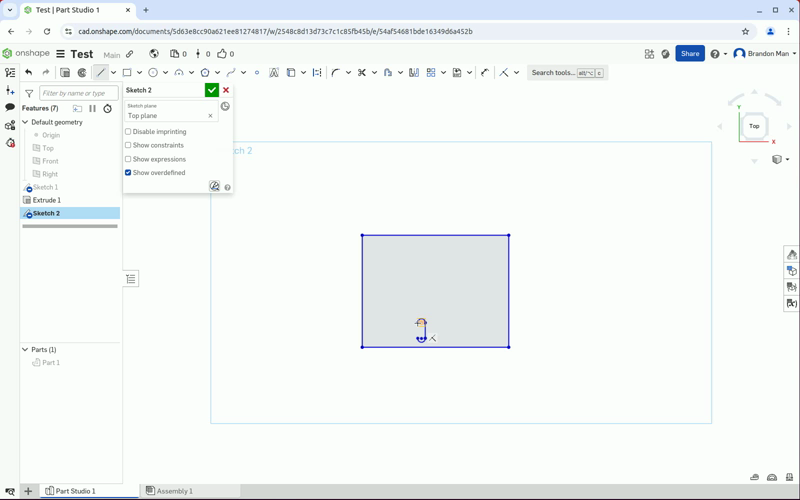
scroll(6)
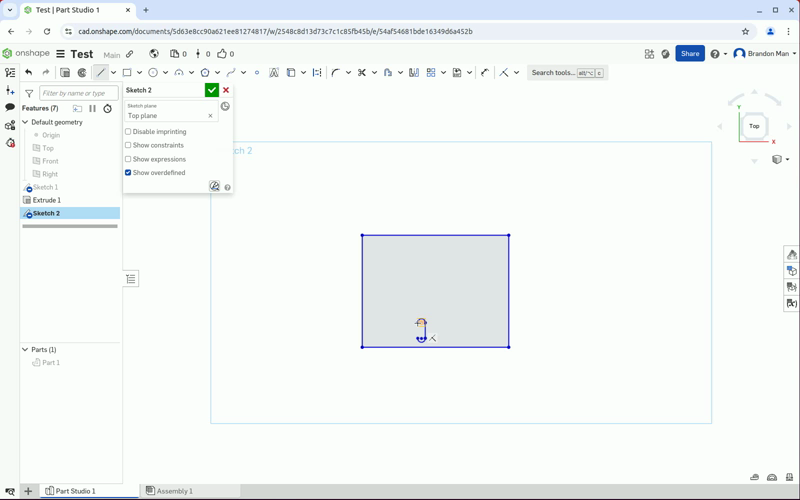
scroll(6)
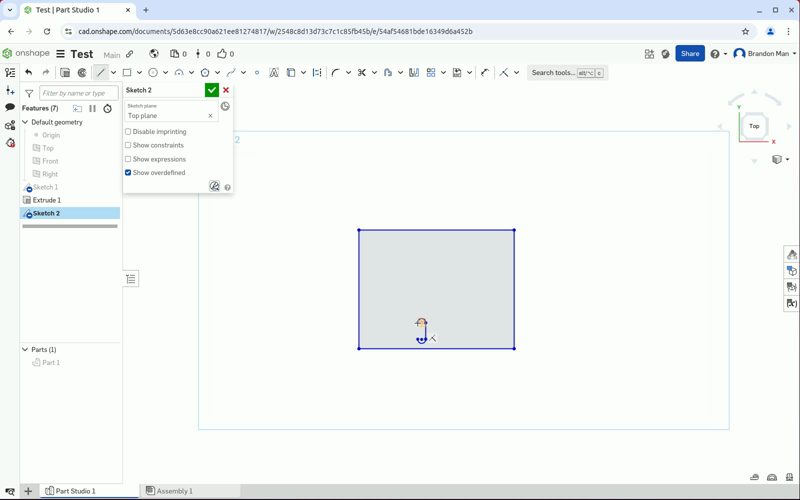
scroll(6)
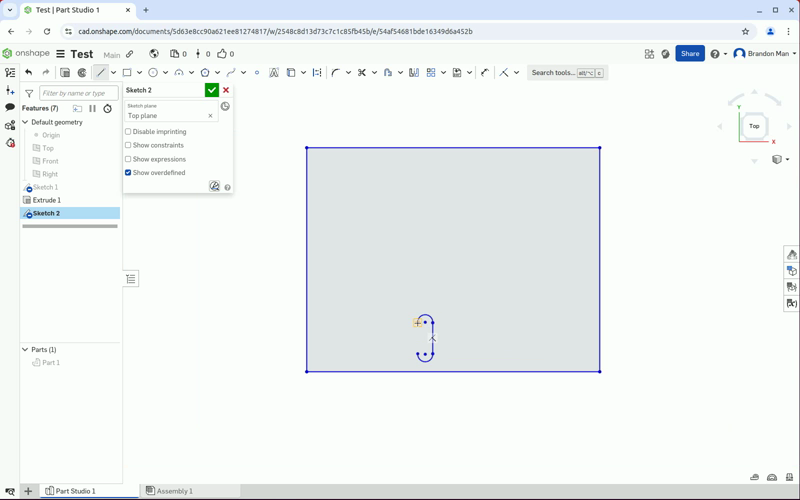
scroll(6)
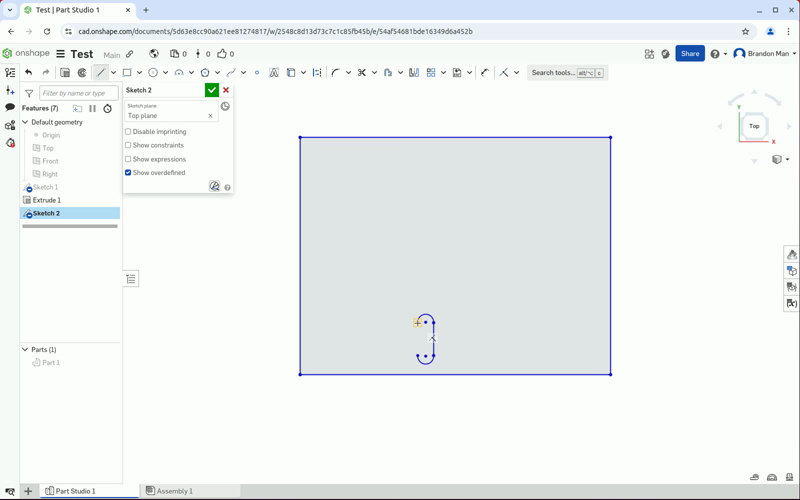
scroll(6)
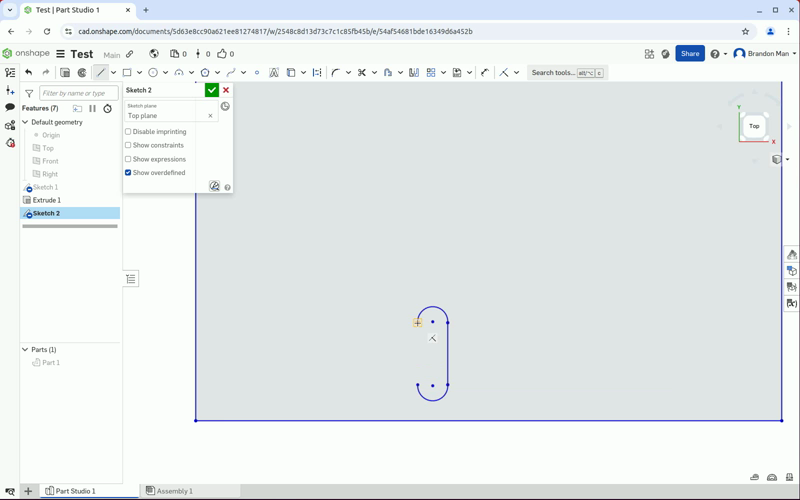
scroll(6)
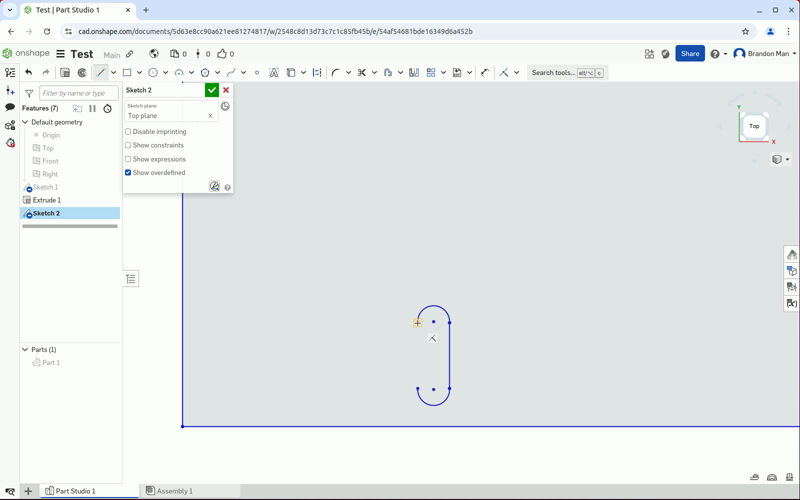
scroll(6)
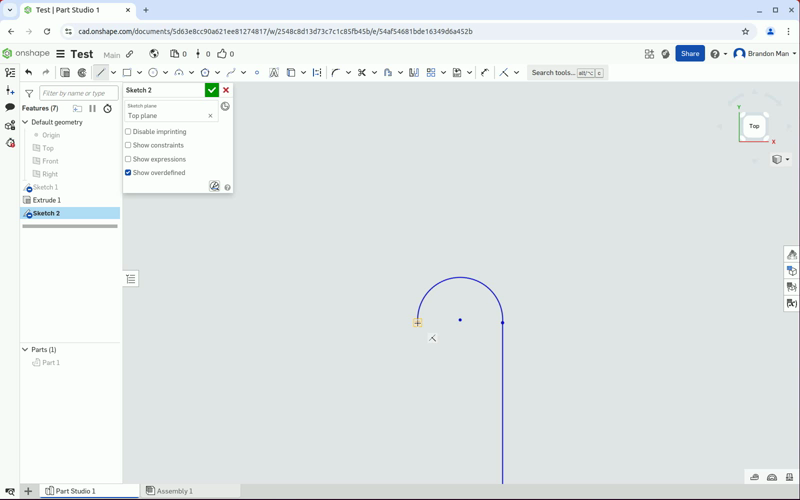
click(417, 322)
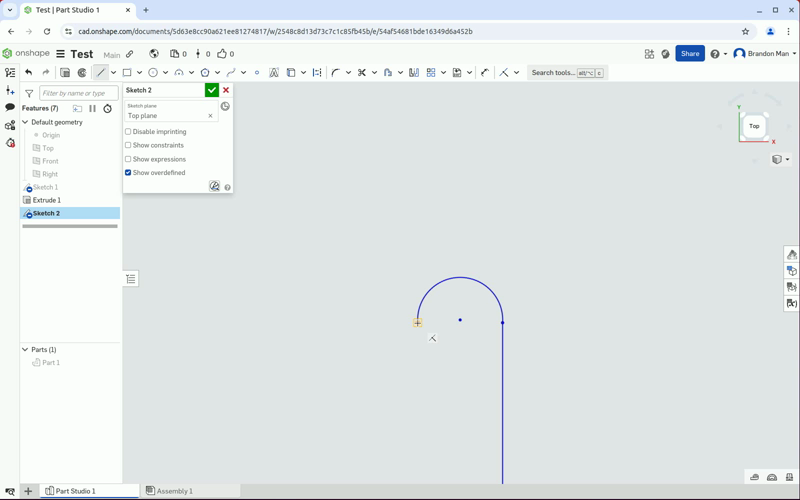
scroll(-6)
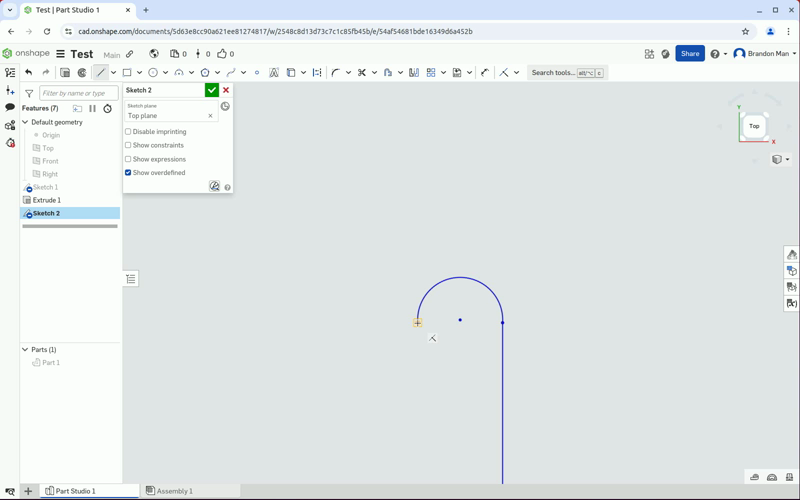
scroll(-6)
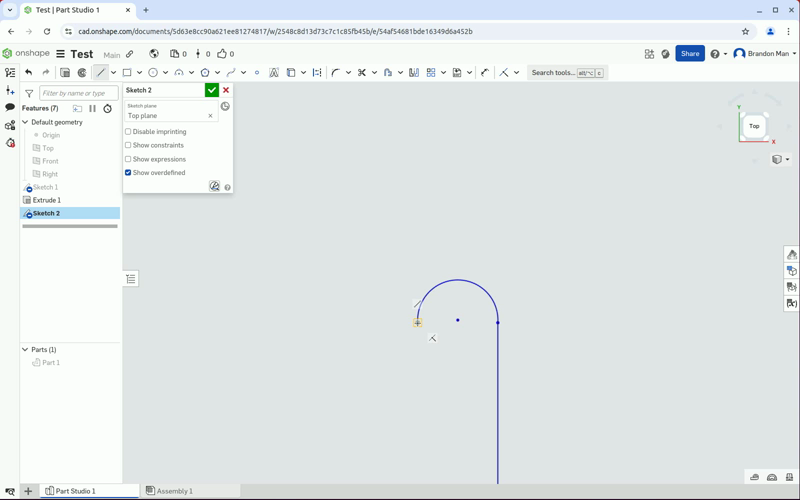
scroll(-6)
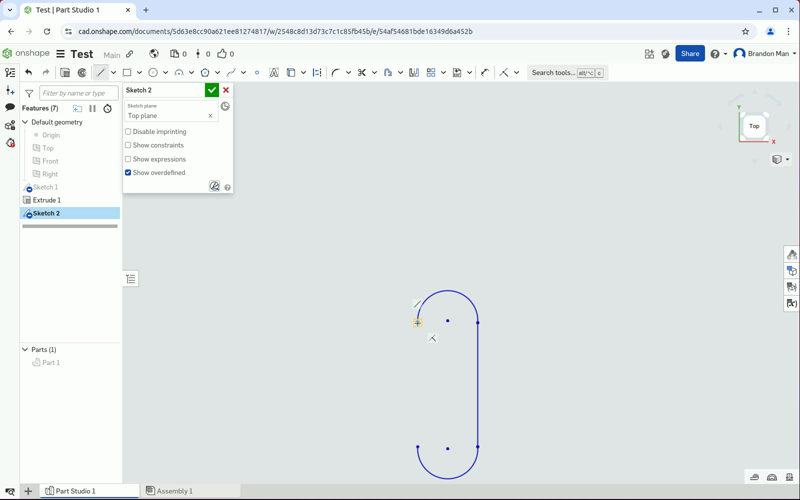
scroll(-6)
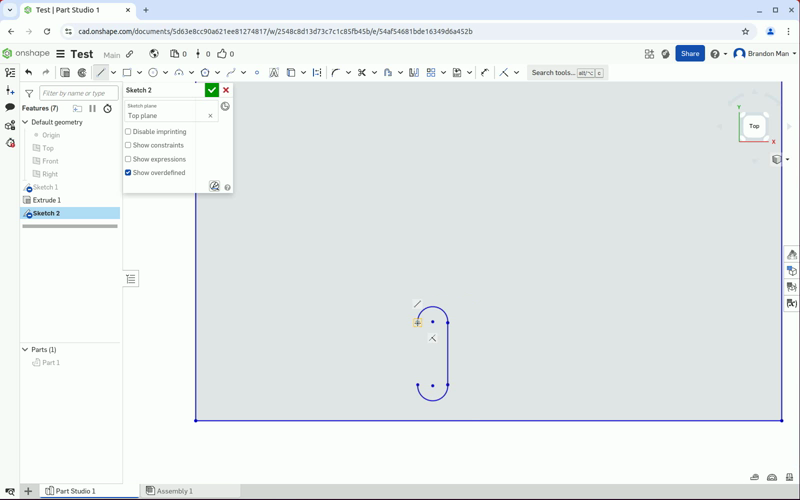
scroll(-6)
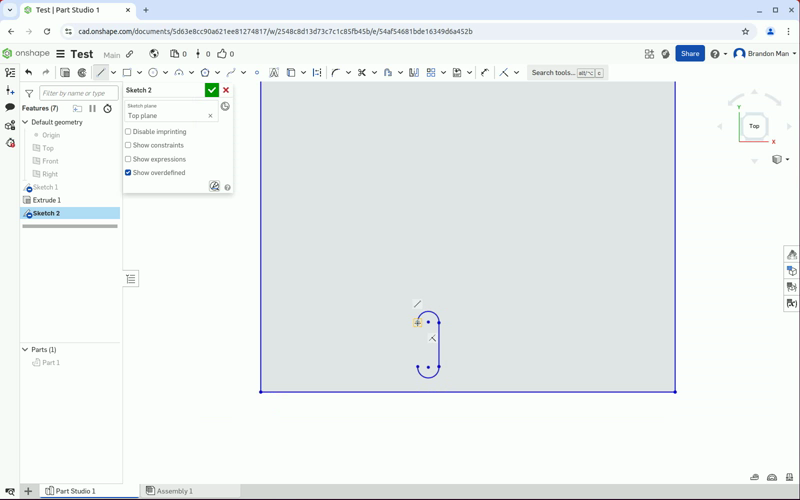
scroll(-6)
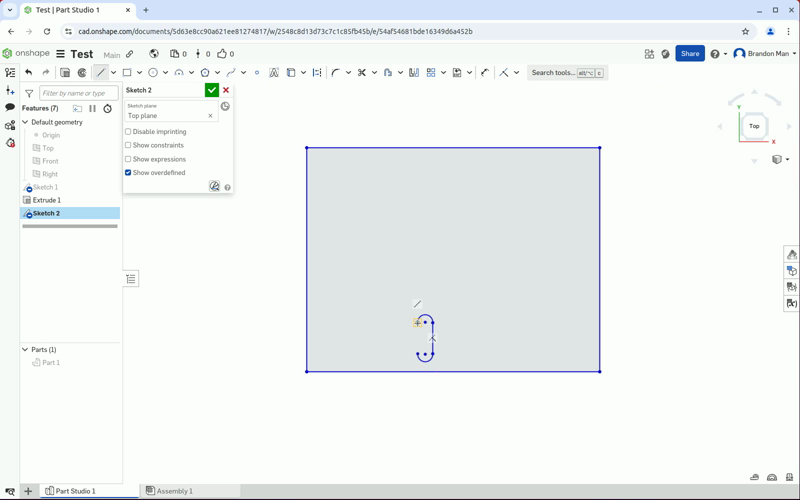
scroll(-6)
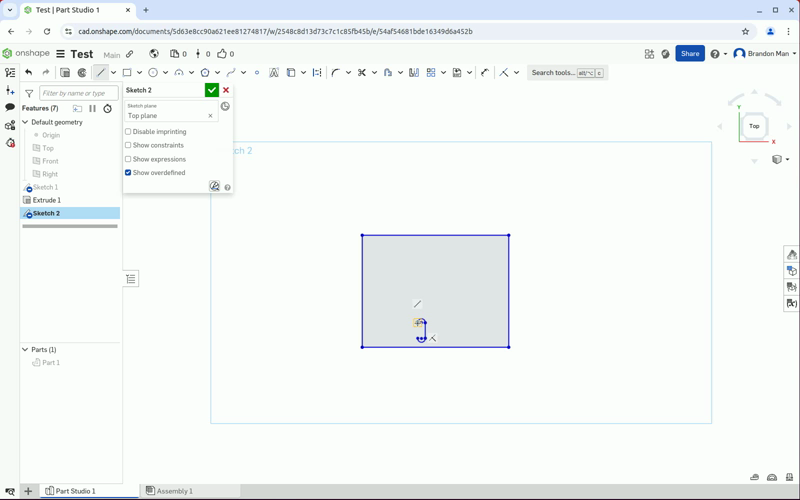
mouse_move(447, 322)
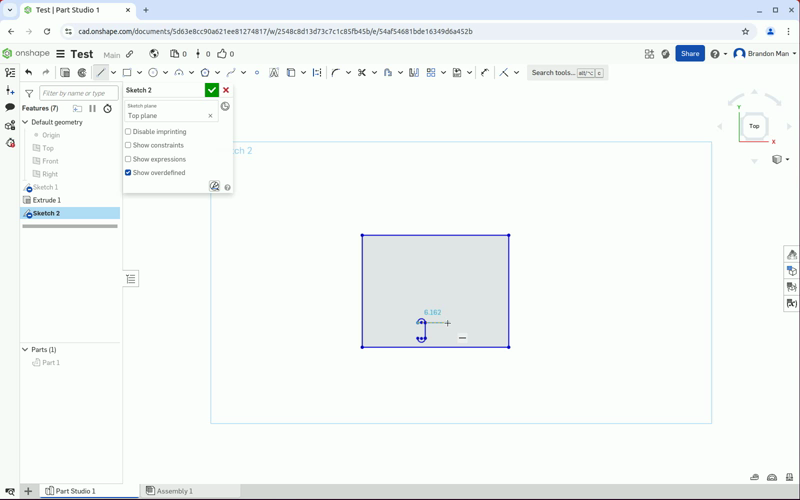
key_down(shift)
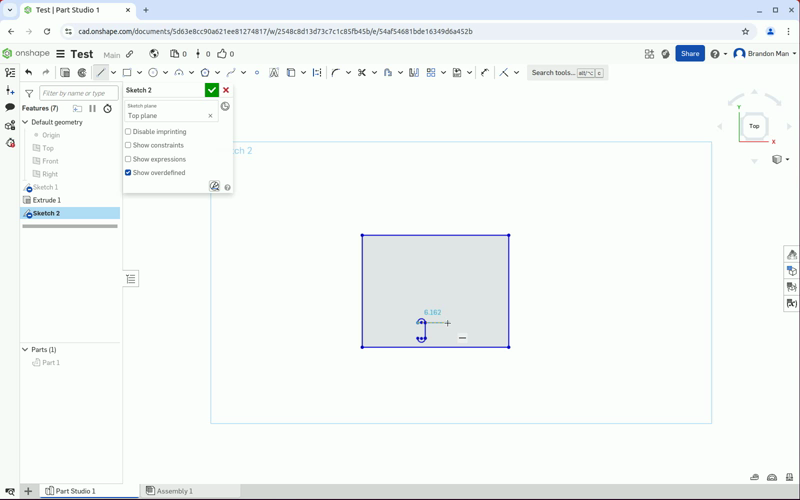
mouse_move(417, 338)
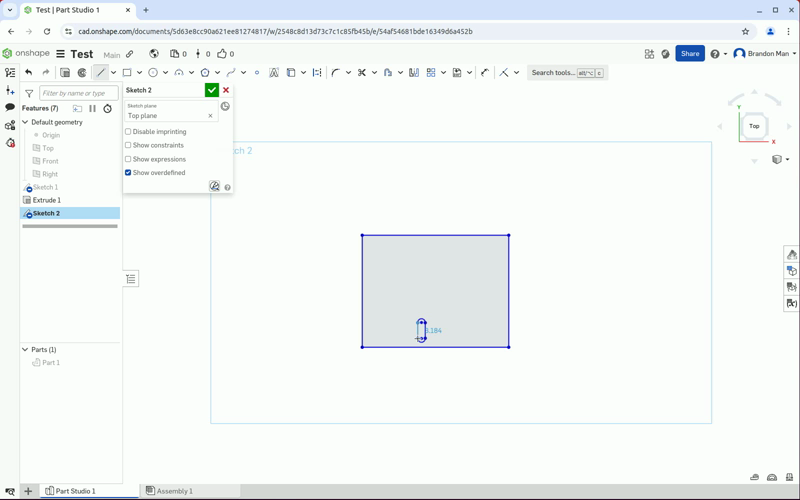
scroll(6)
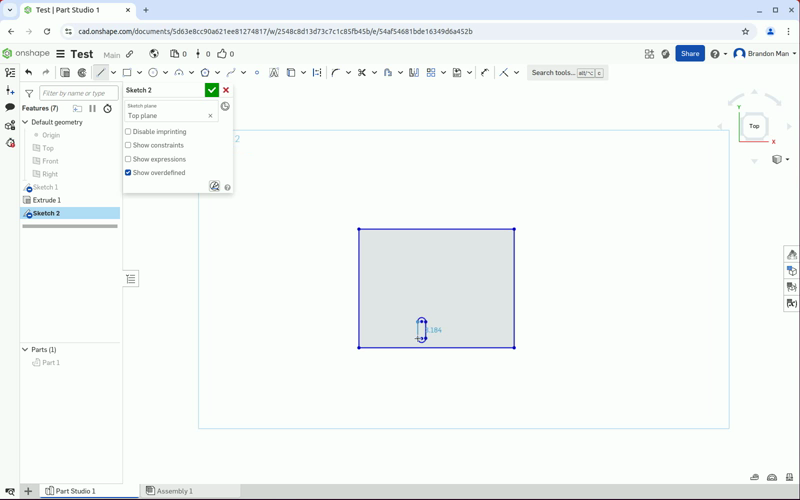
scroll(6)
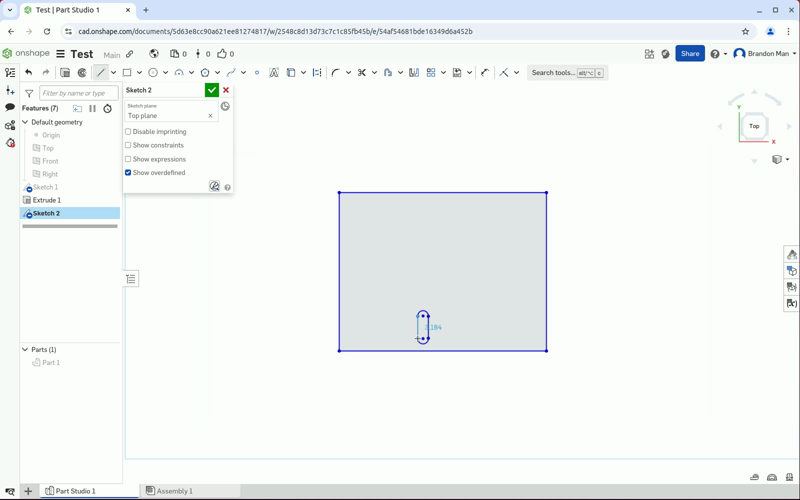
scroll(6)
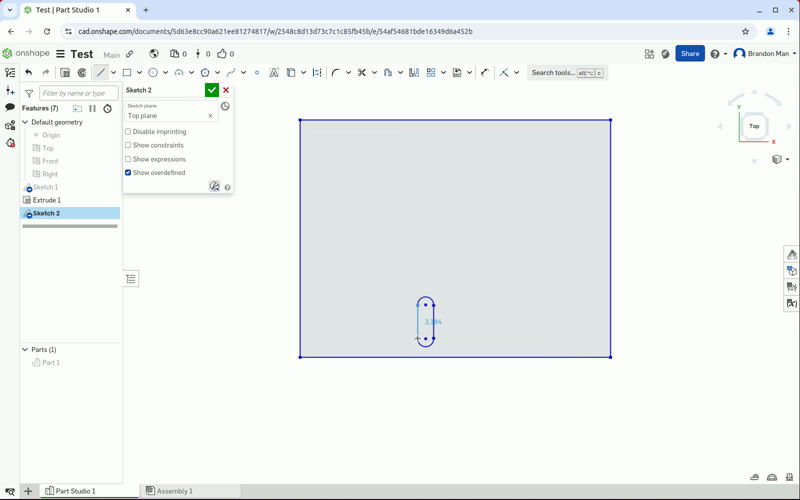
scroll(6)
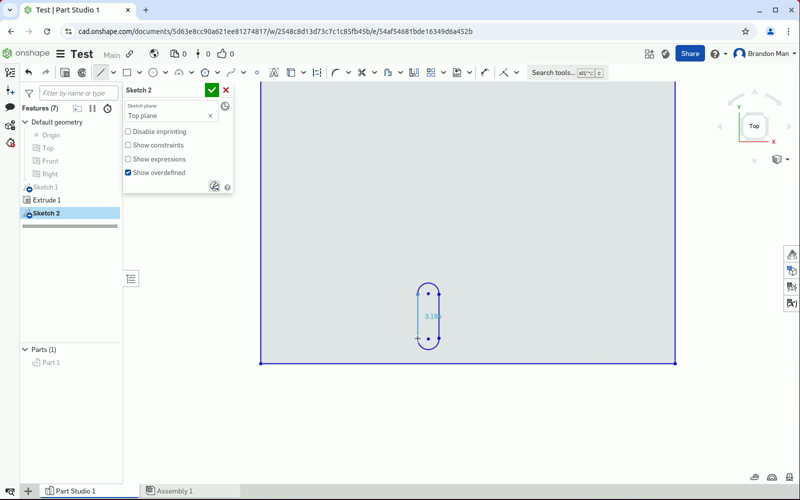
scroll(6)
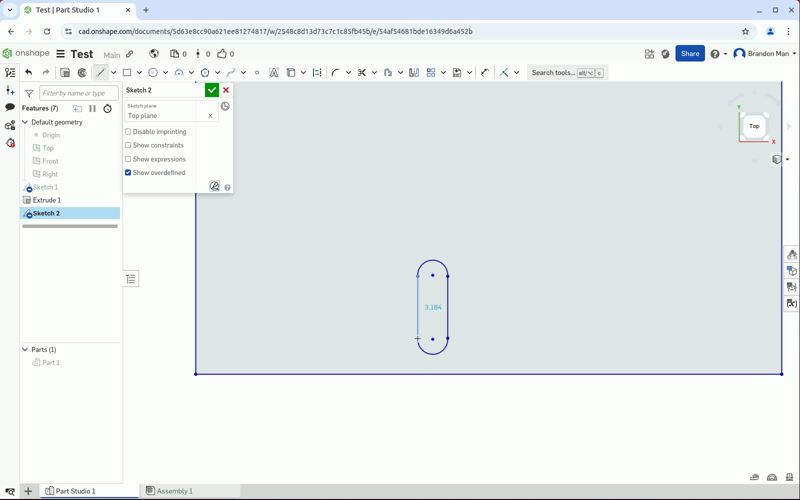
scroll(6)
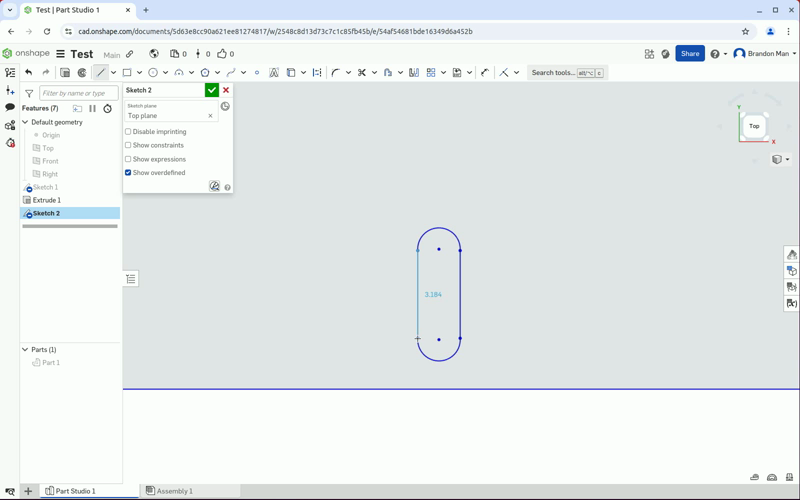
scroll(6)
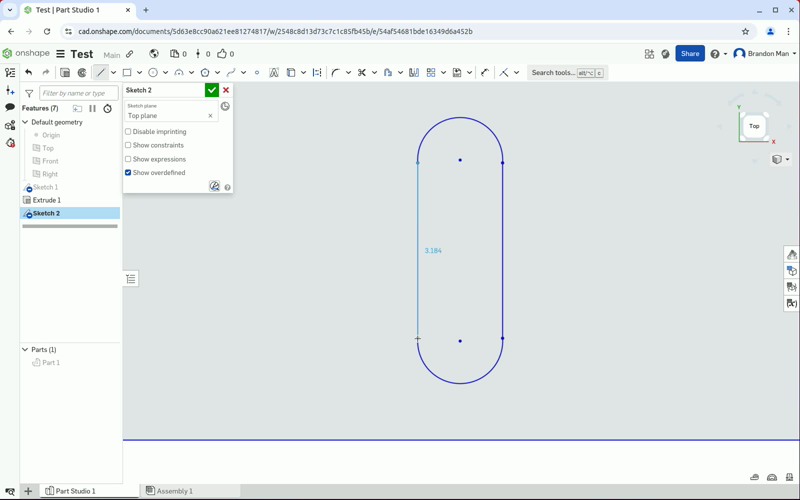
key_up(shift)
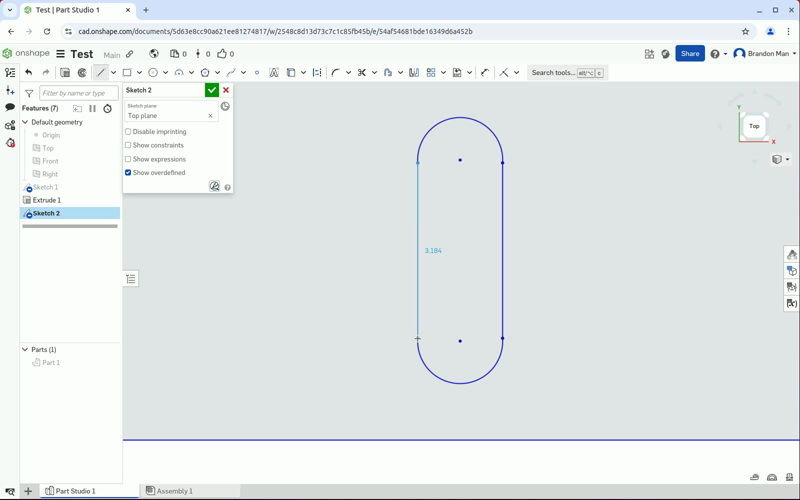
click(417, 338)
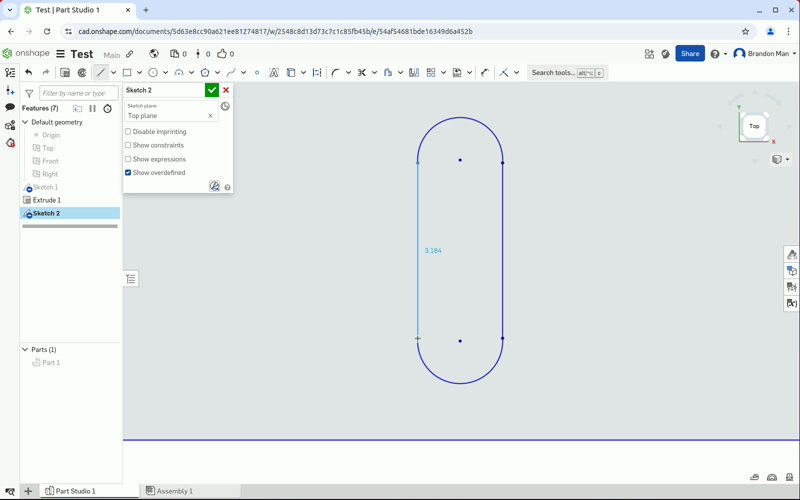
scroll(-6)
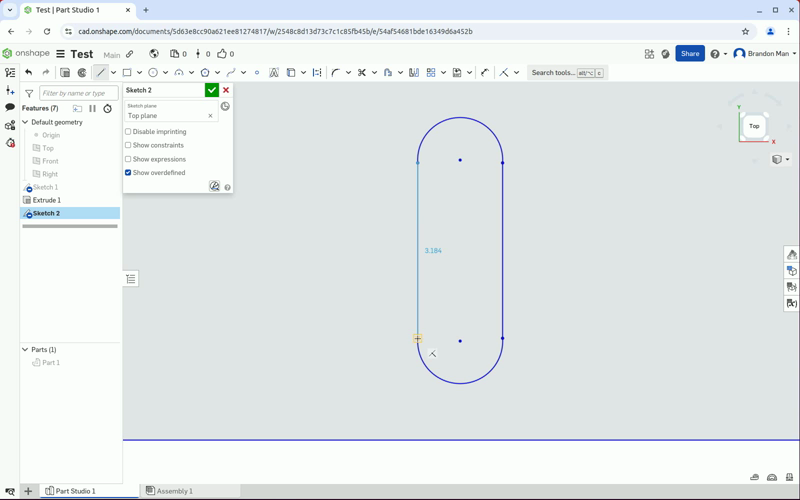
scroll(-6)
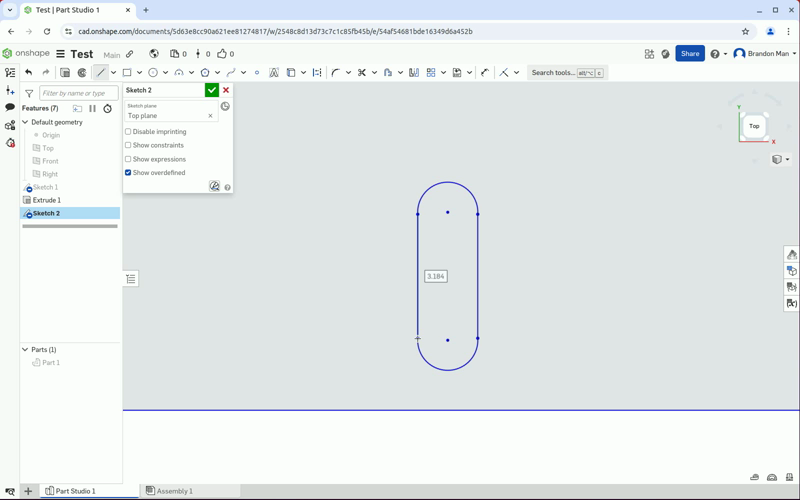
scroll(-6)
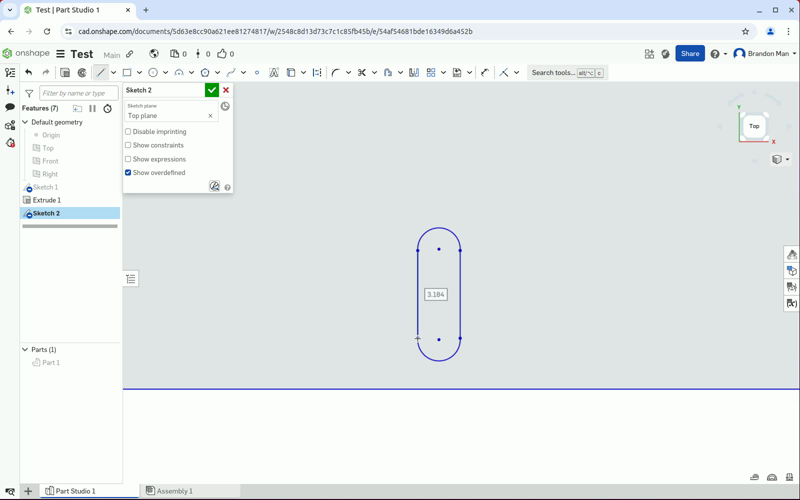
scroll(-6)
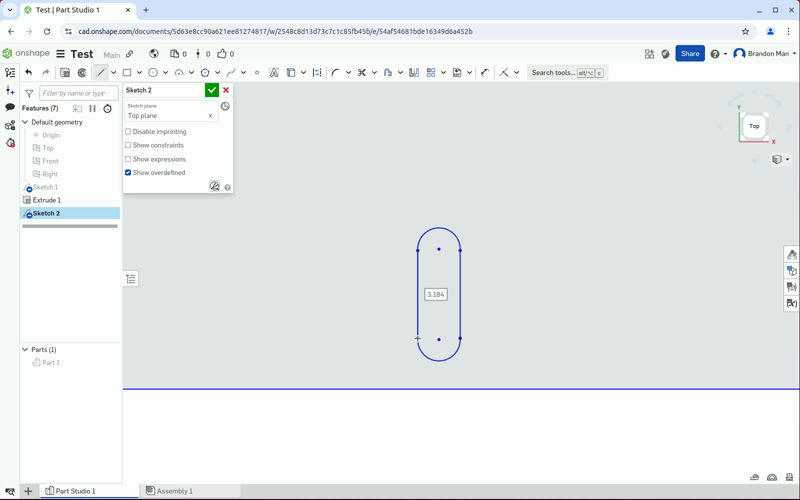
scroll(-6)
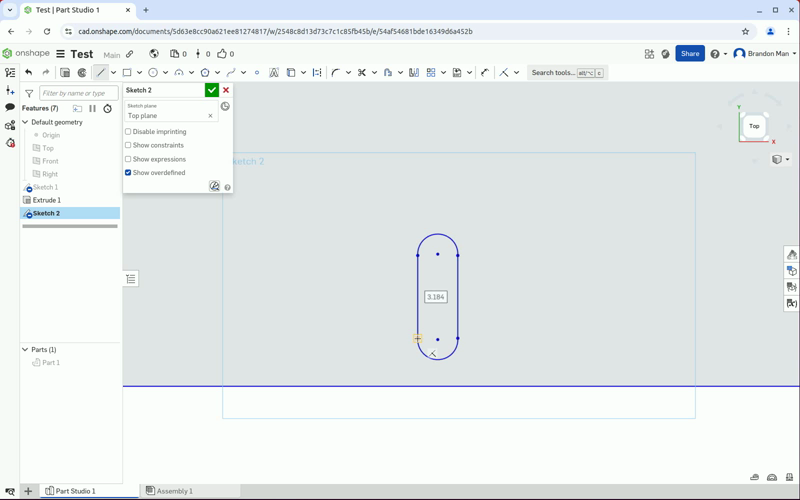
scroll(-6)
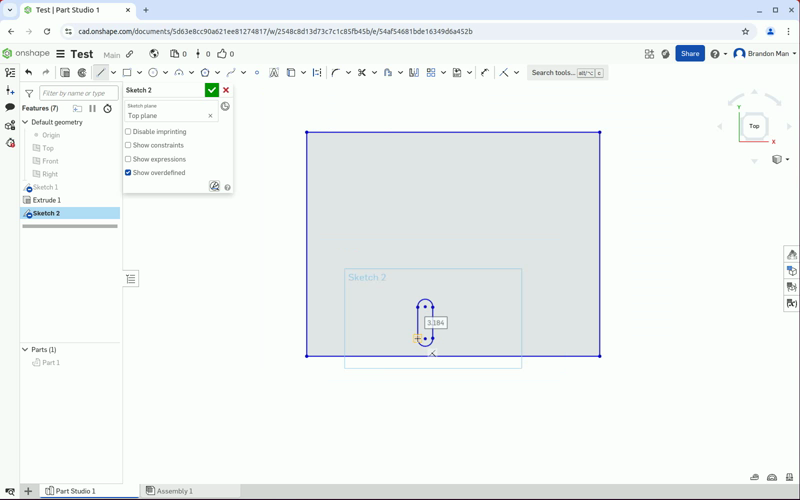
scroll(-6)
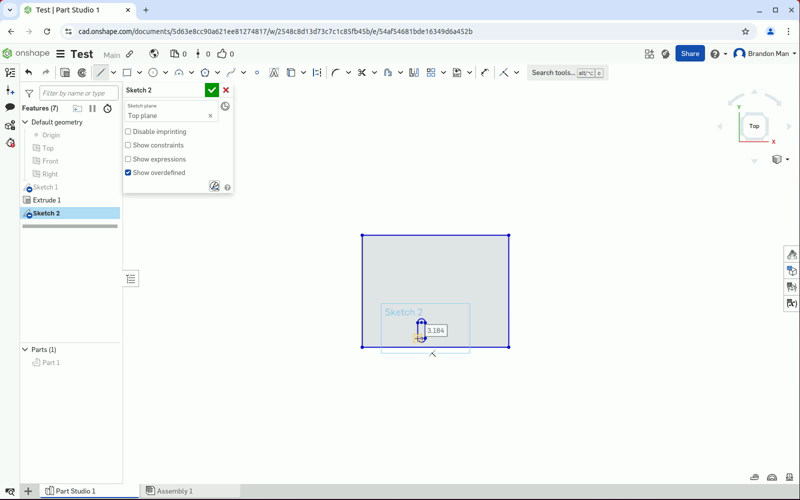
key(esc)
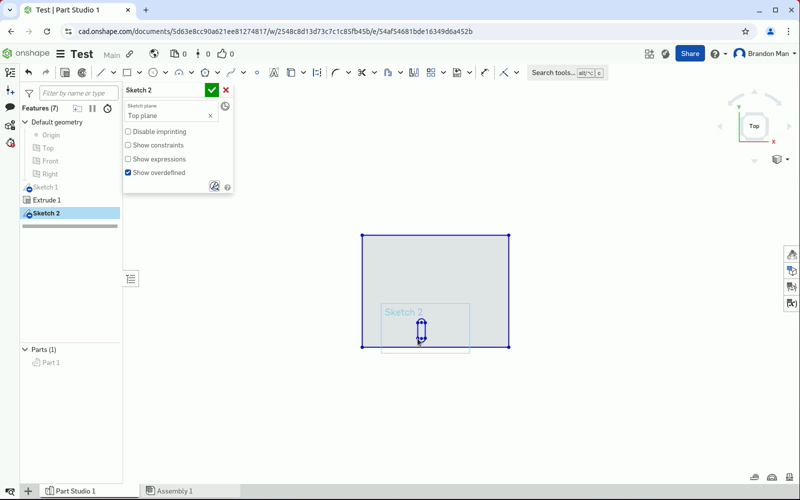
key(a)
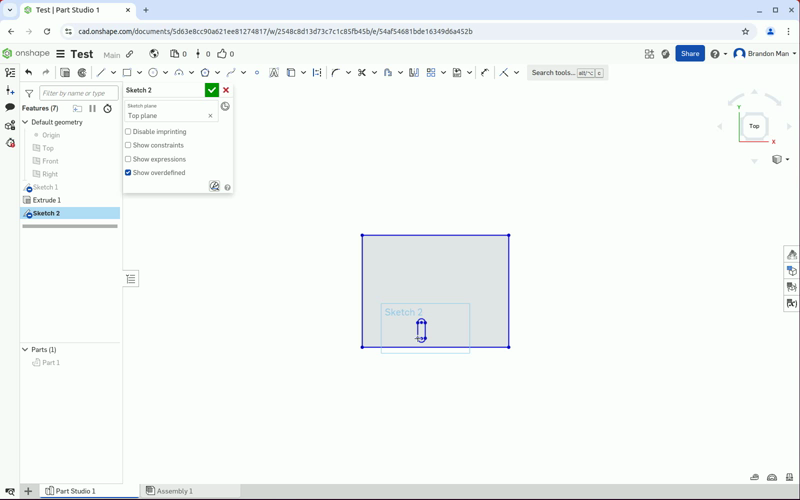
key_down(shift)
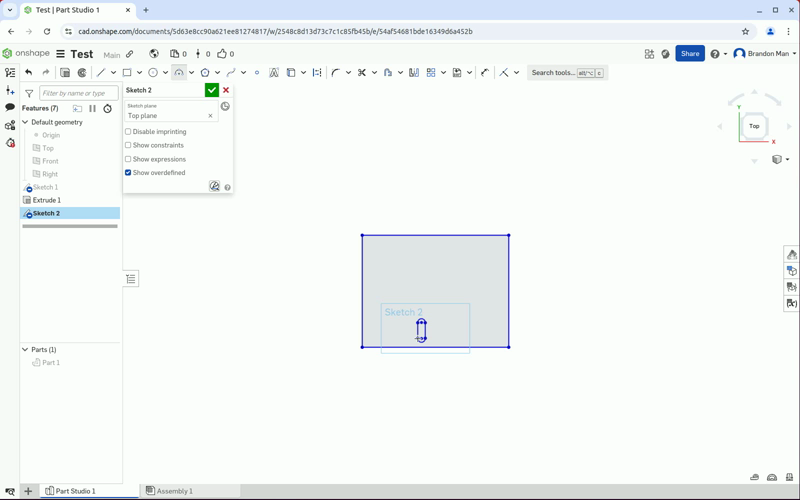
mouse_move(417, 259)
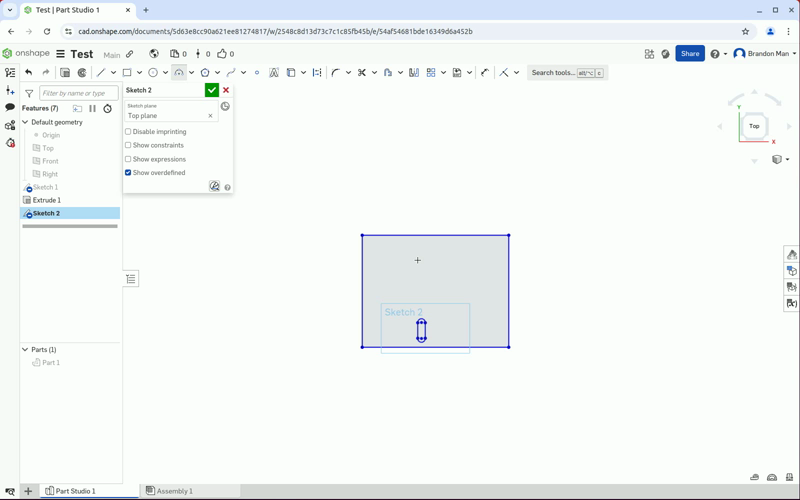
click(417, 259)
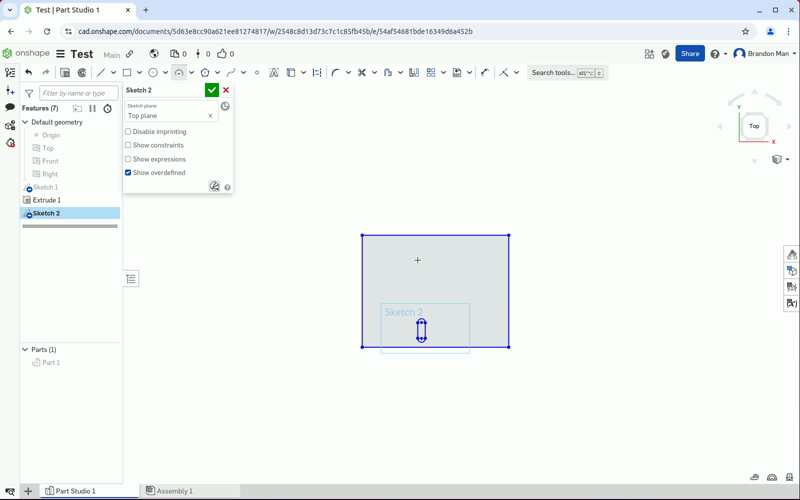
key_up(shift)
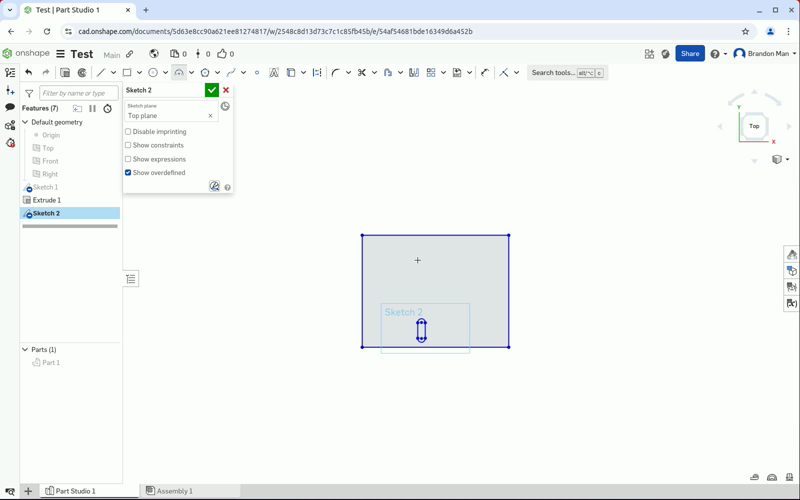
key_down(shift)
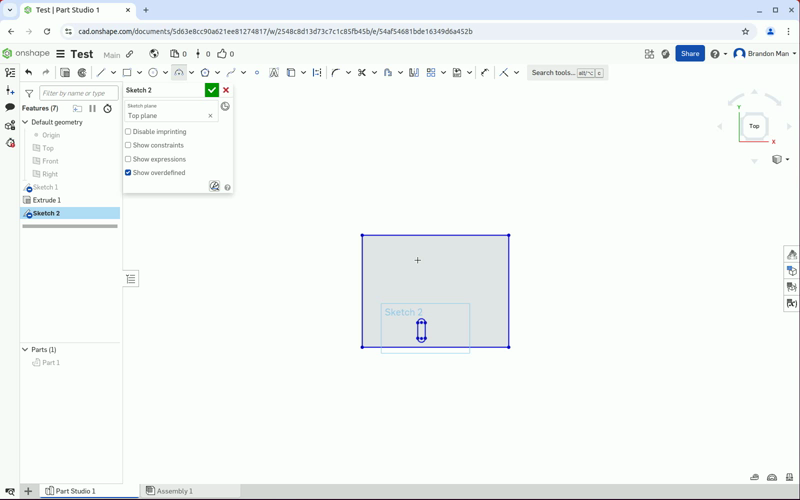
mouse_move(425, 259)
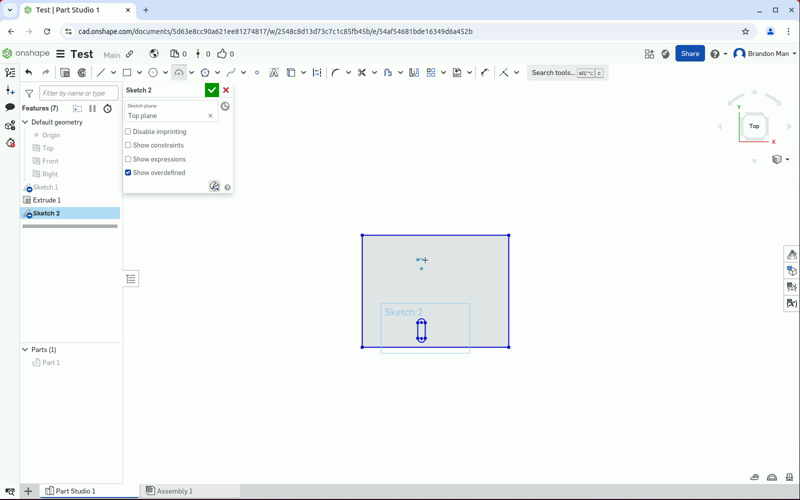
click(425, 259)
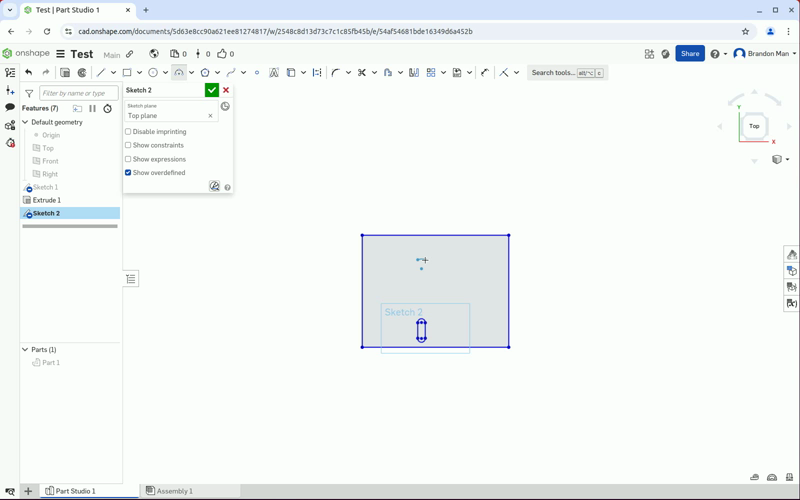
mouse_move(421, 263)
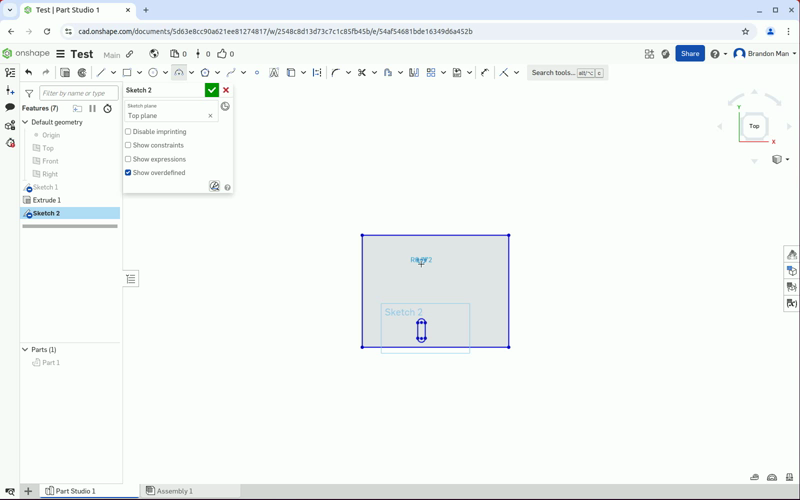
click(421, 263)
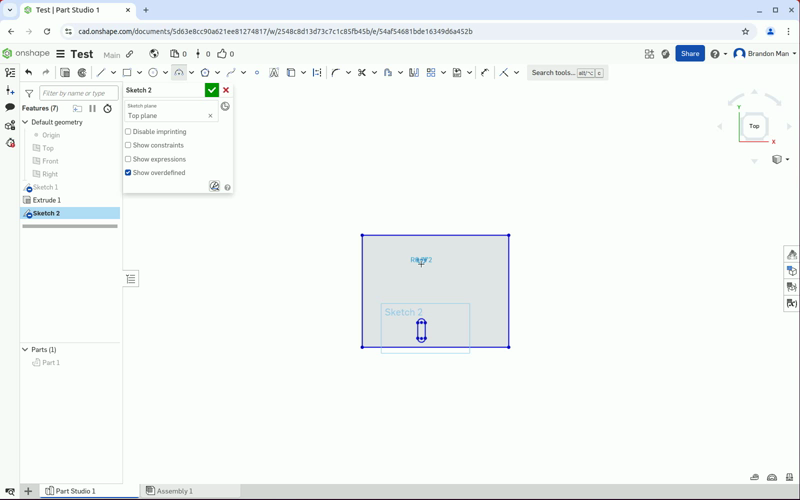
key_up(shift)
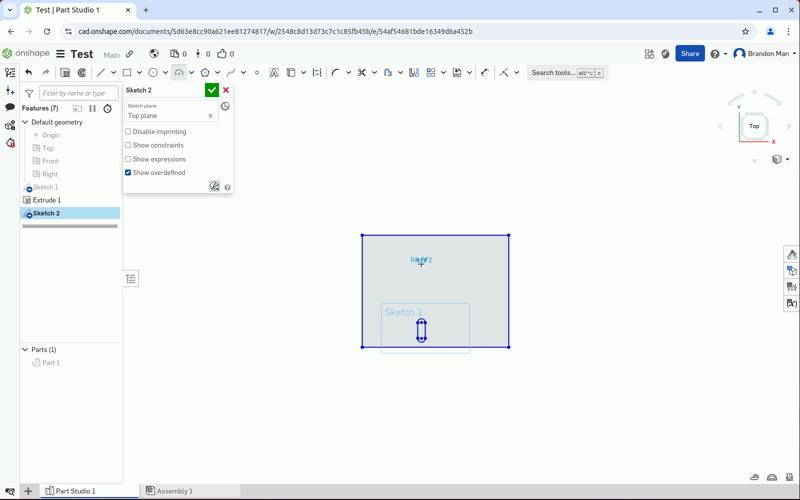
key(esc)
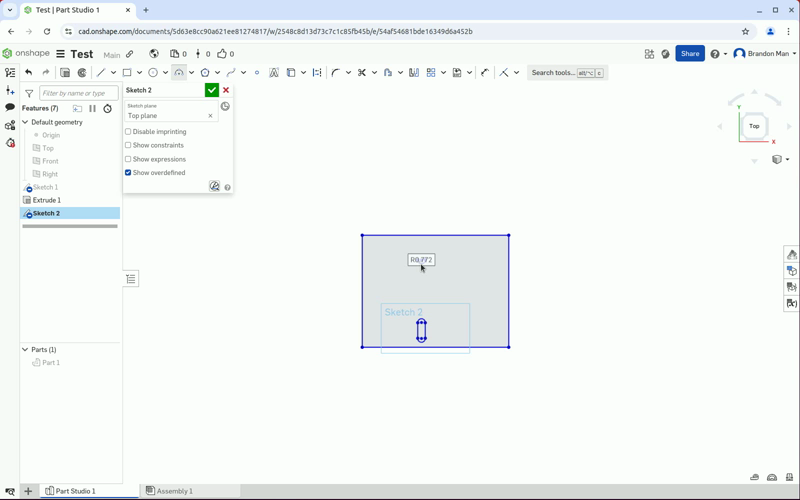
key(l)
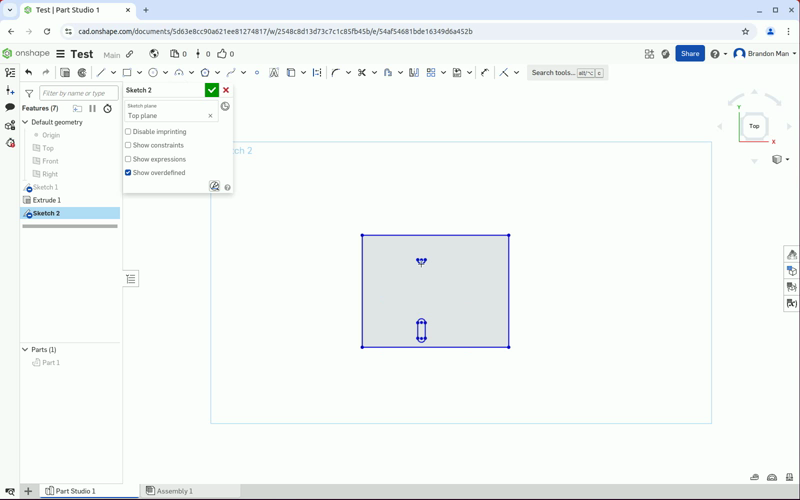
mouse_move(425, 259)
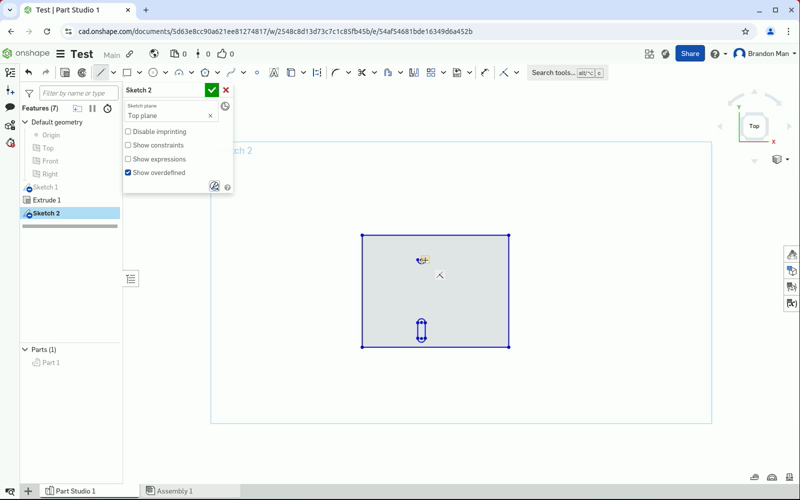
scroll(6)
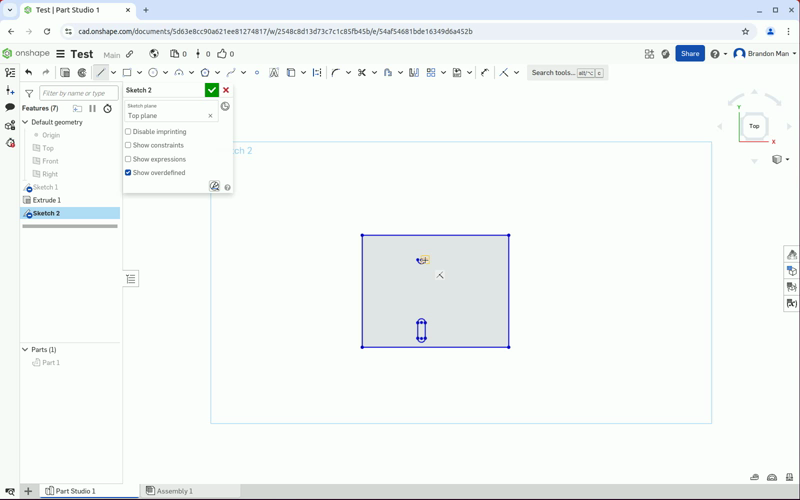
scroll(6)
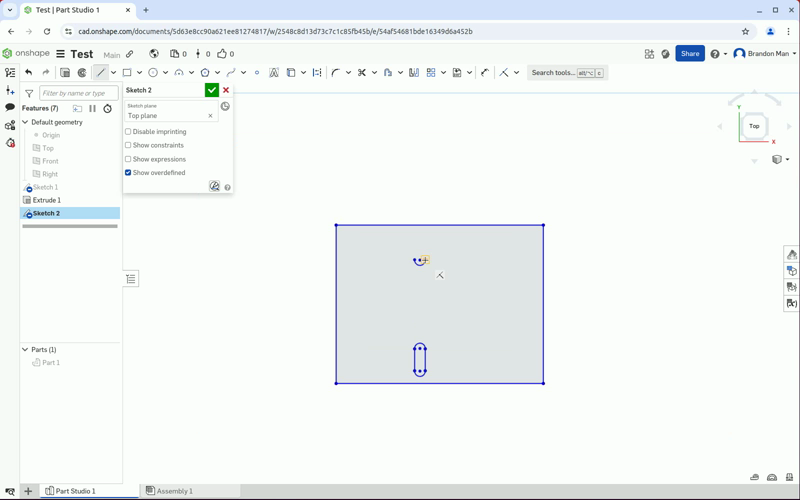
scroll(6)
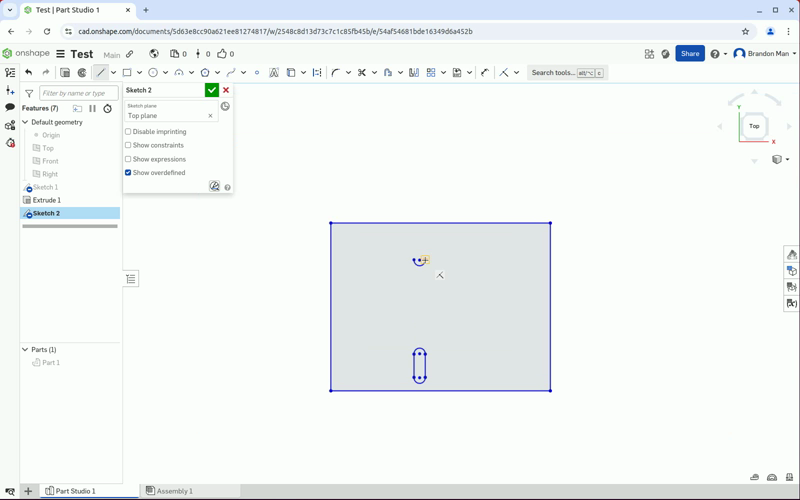
scroll(6)
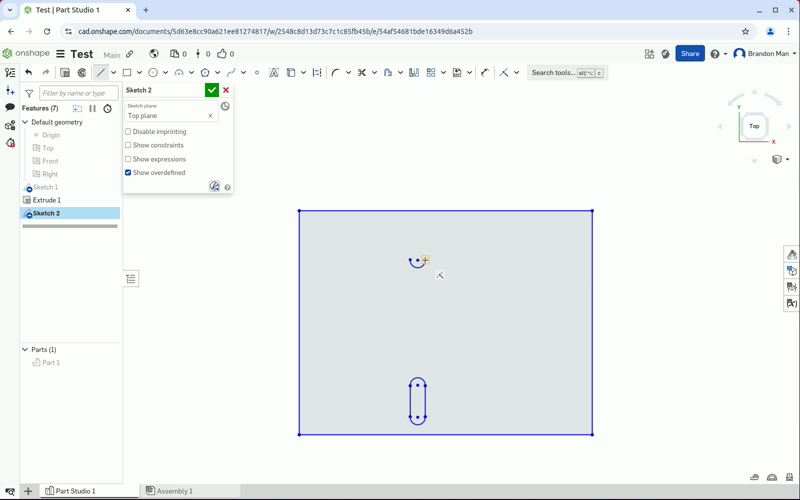
scroll(6)
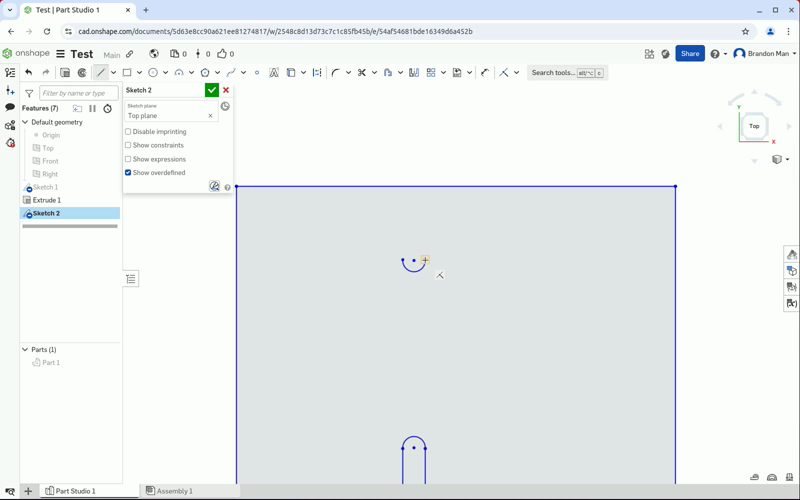
scroll(6)
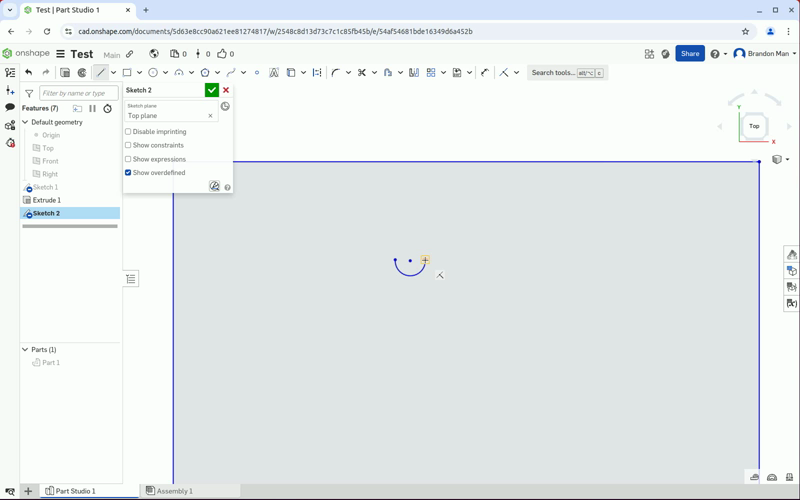
scroll(6)
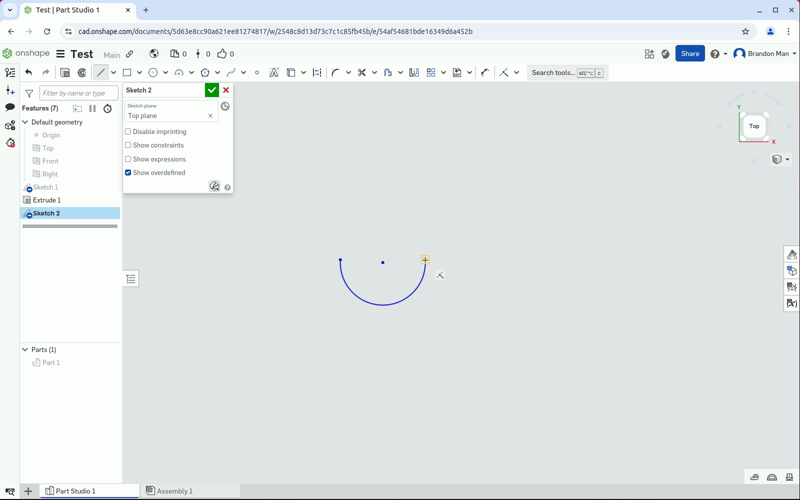
click(425, 259)
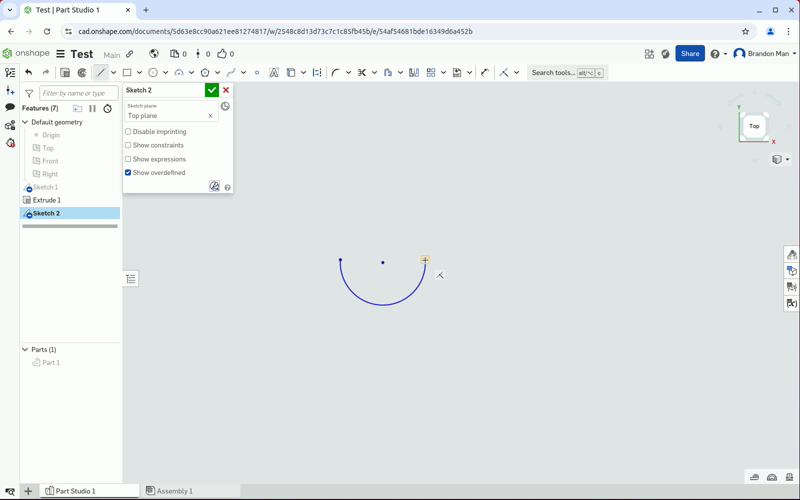
scroll(-6)
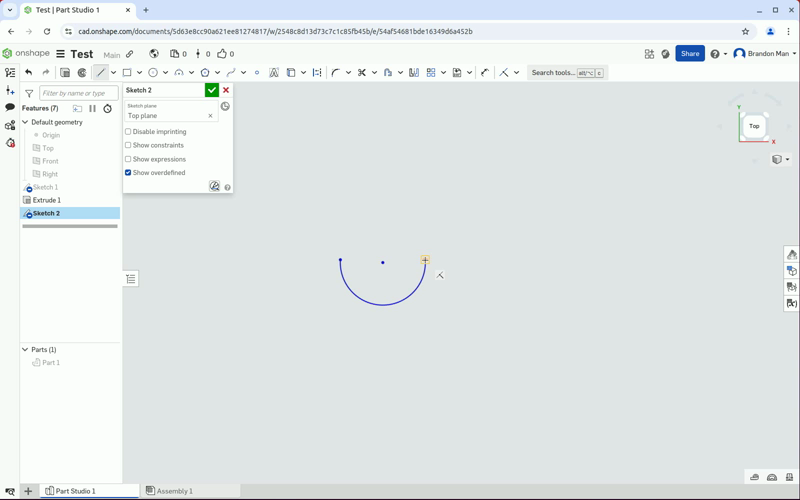
scroll(-6)
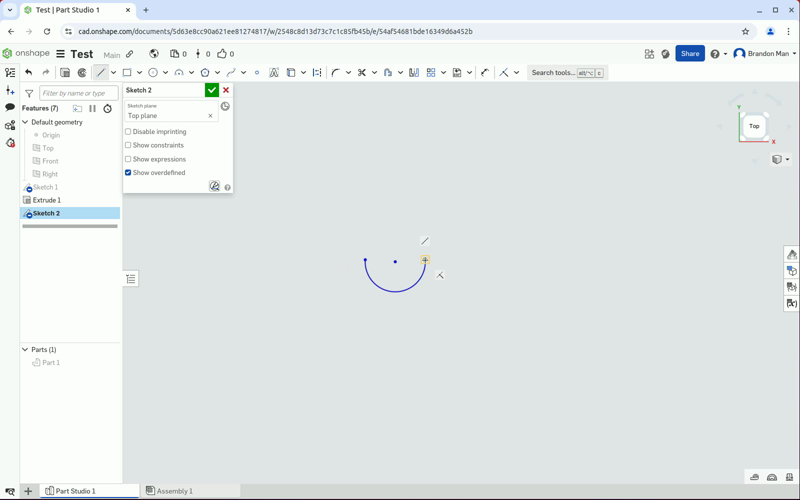
scroll(-6)
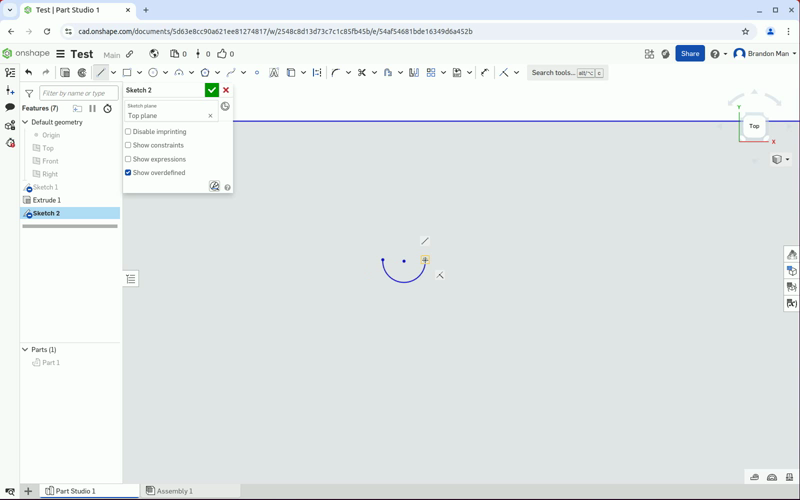
scroll(-6)
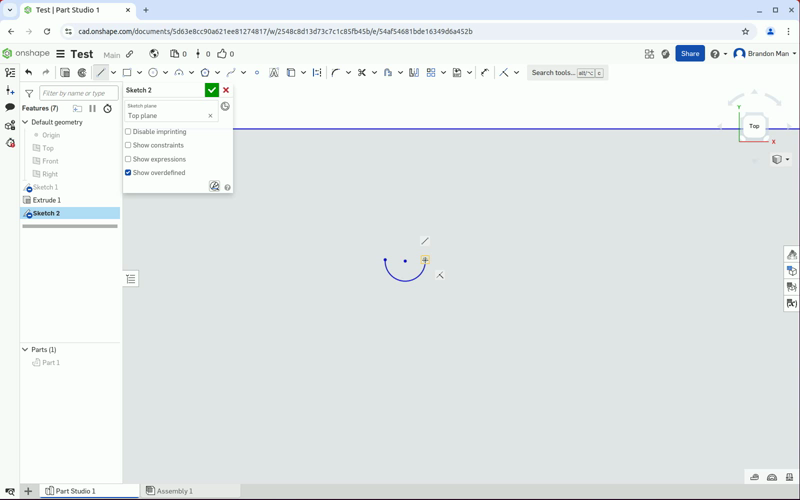
scroll(-6)
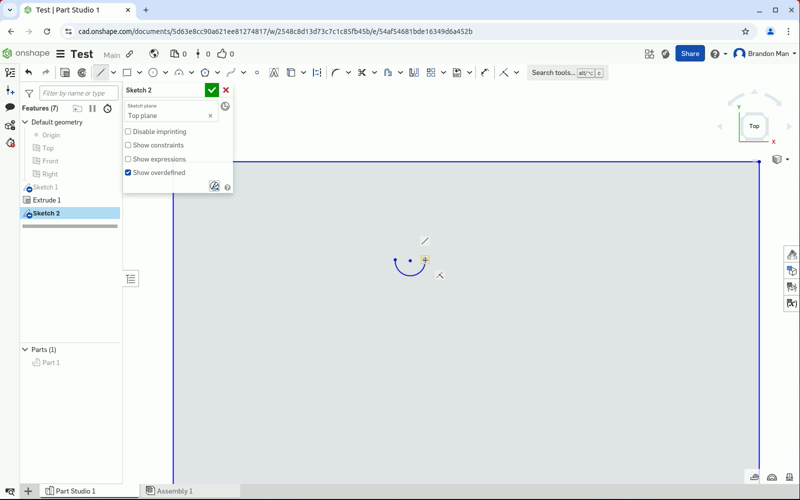
scroll(-6)
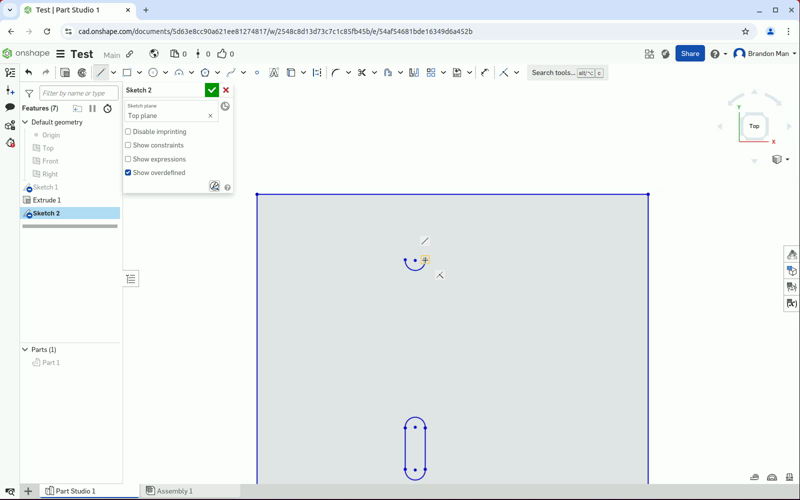
scroll(-6)
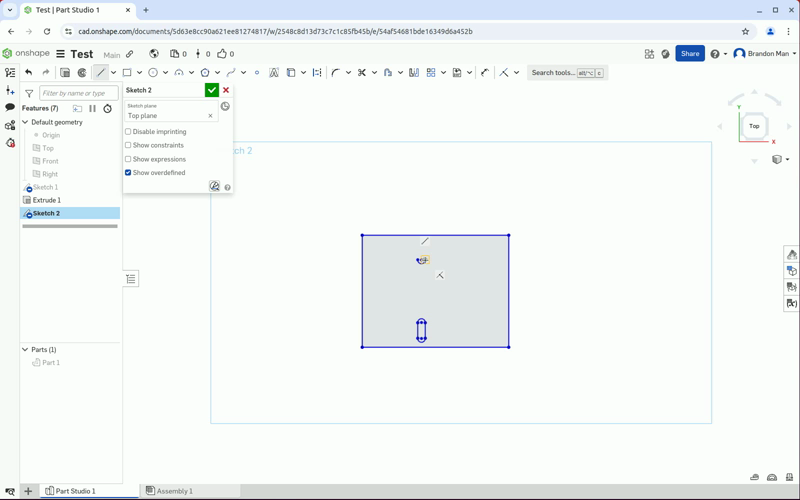
key_down(shift)
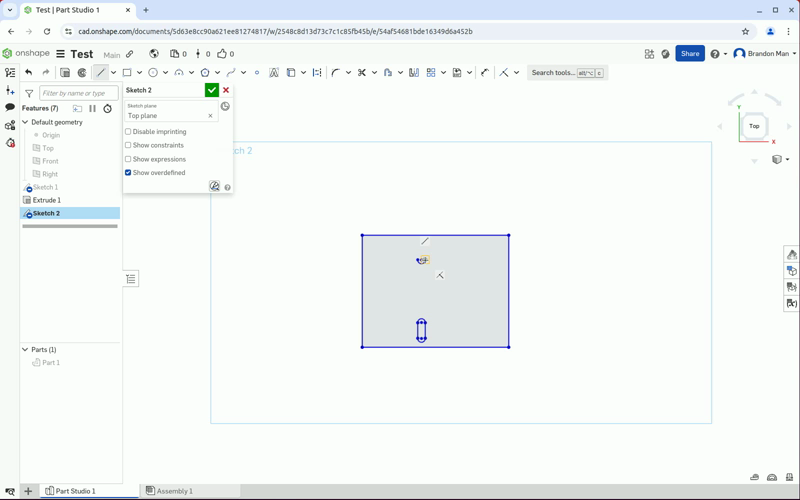
mouse_move(455, 259)
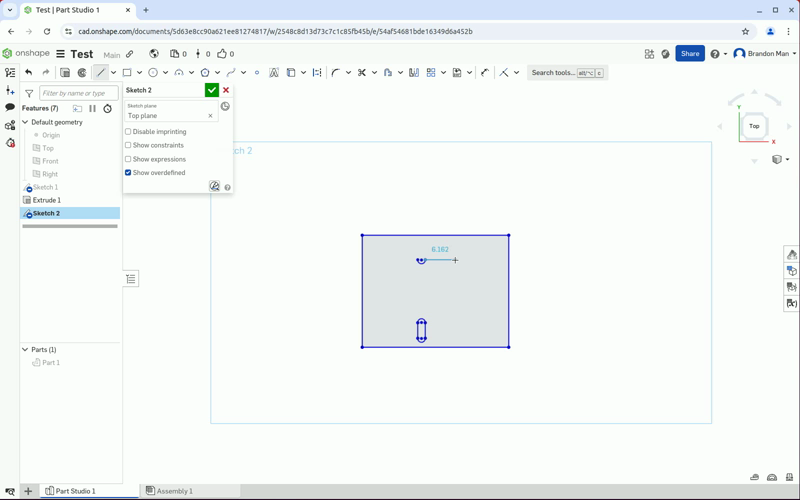
mouse_move(425, 244)
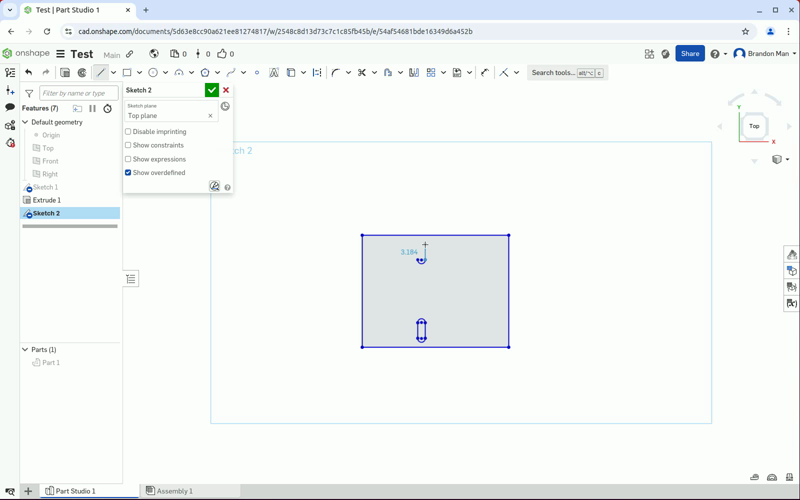
click(425, 244)
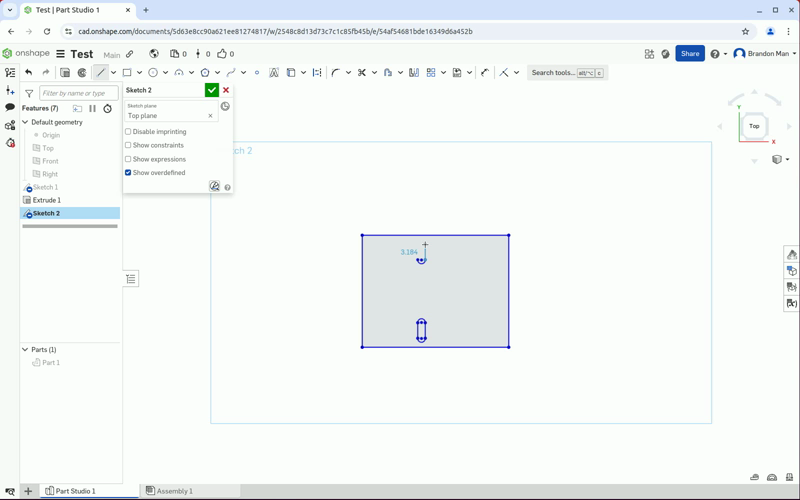
key_up(shift)
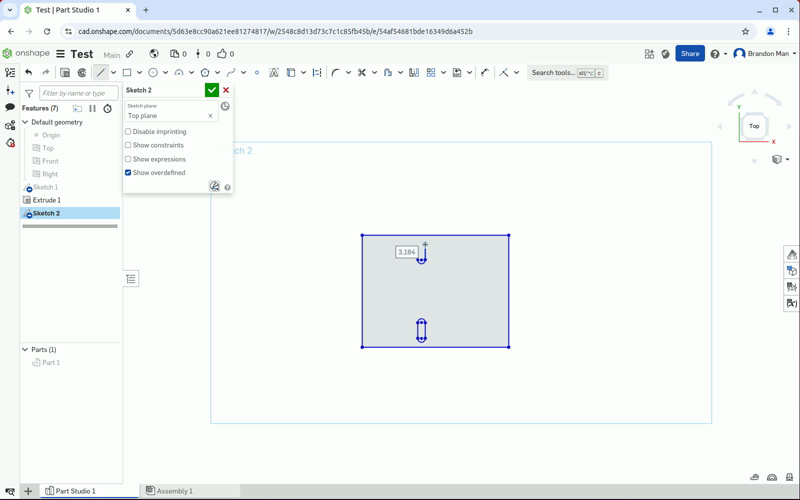
key(esc)
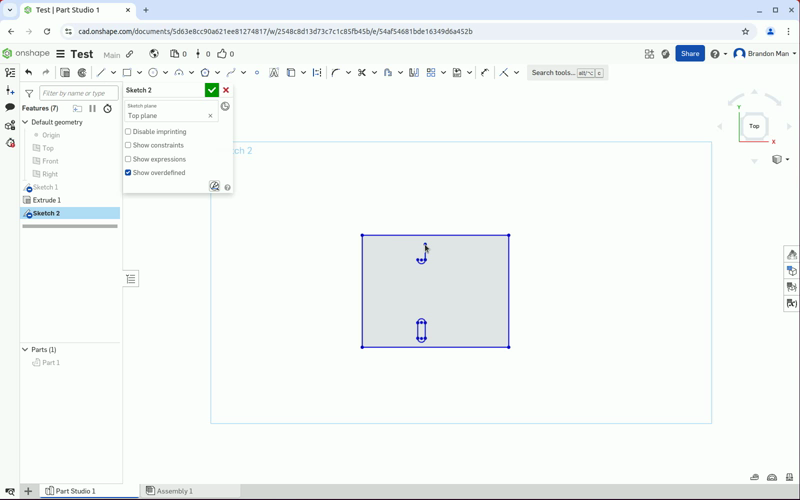
key(a)
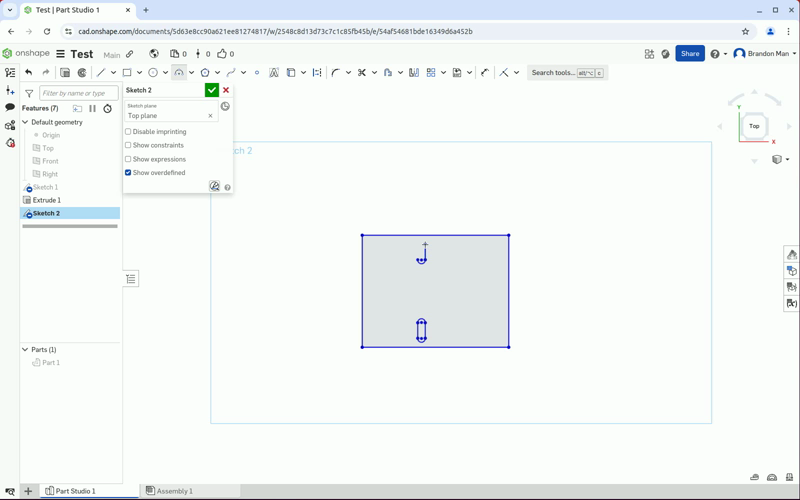
mouse_move(425, 244)
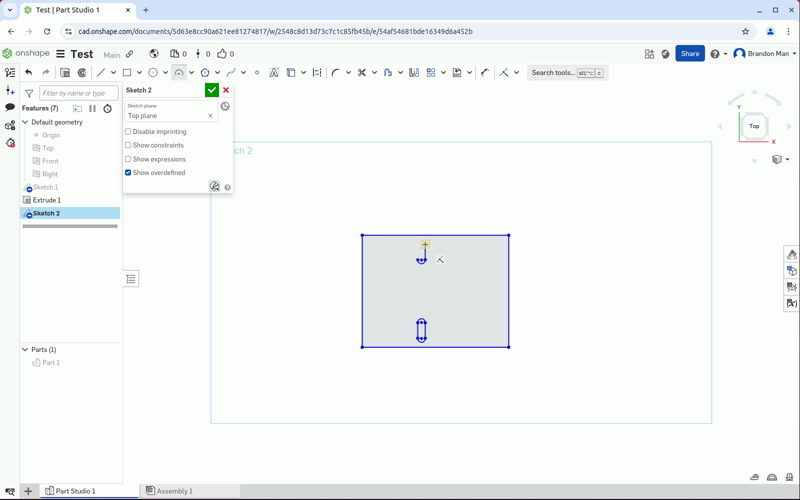
click(425, 244)
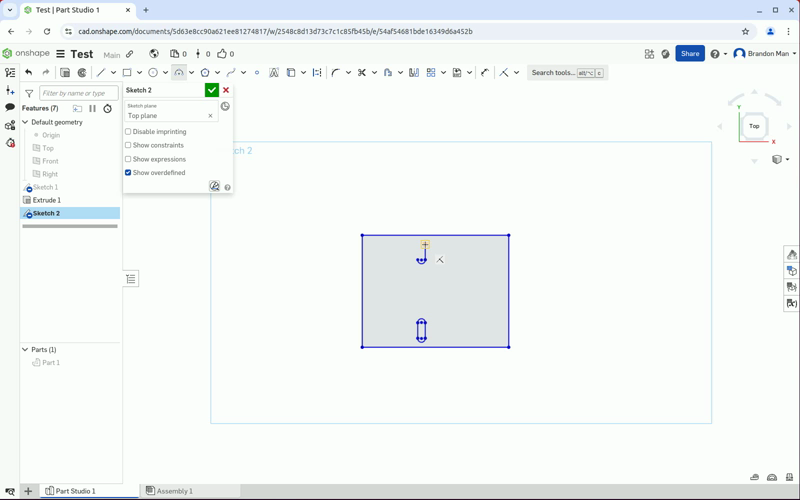
key_down(shift)
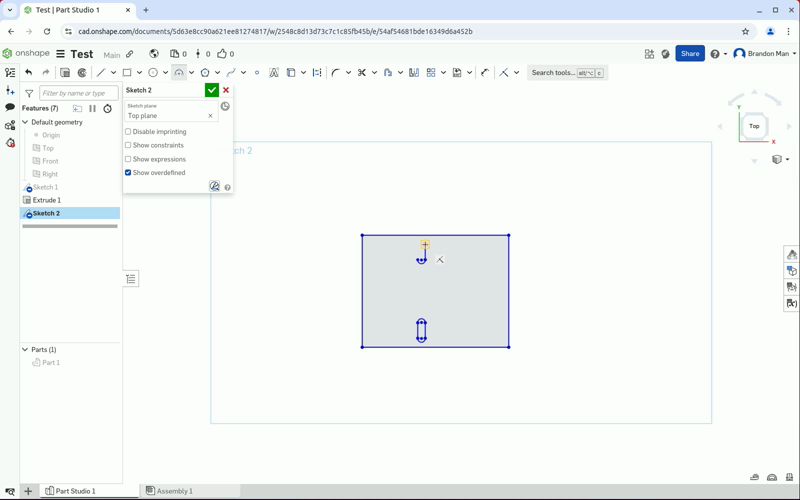
mouse_move(417, 244)
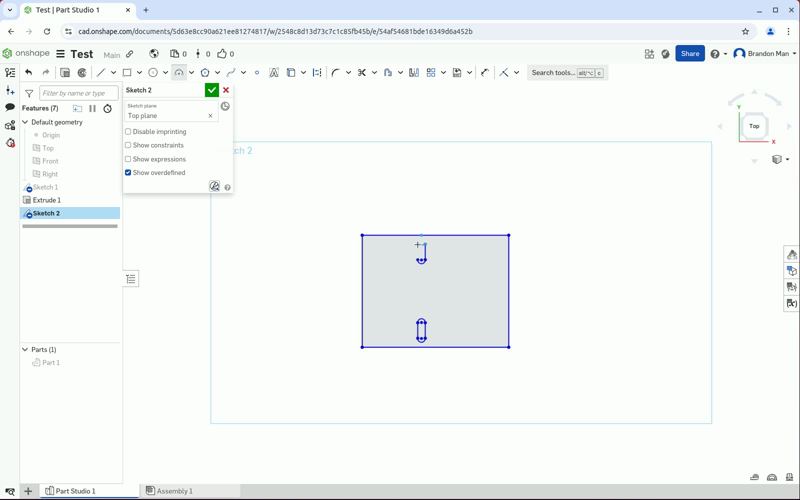
click(417, 244)
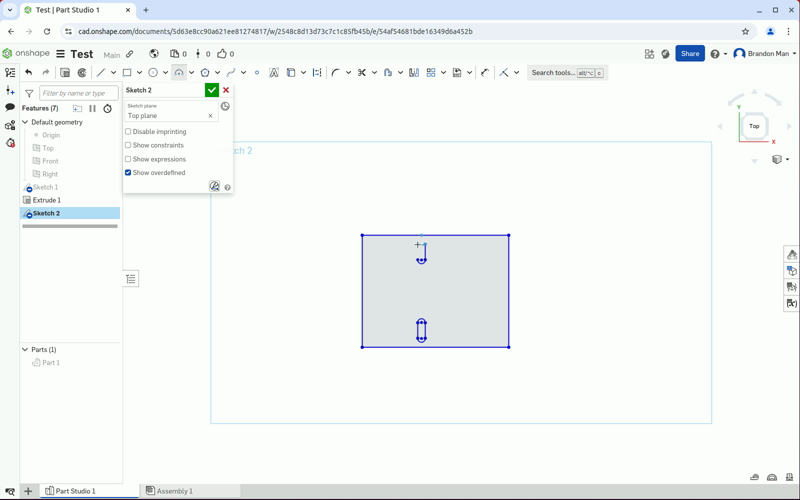
mouse_move(421, 240)
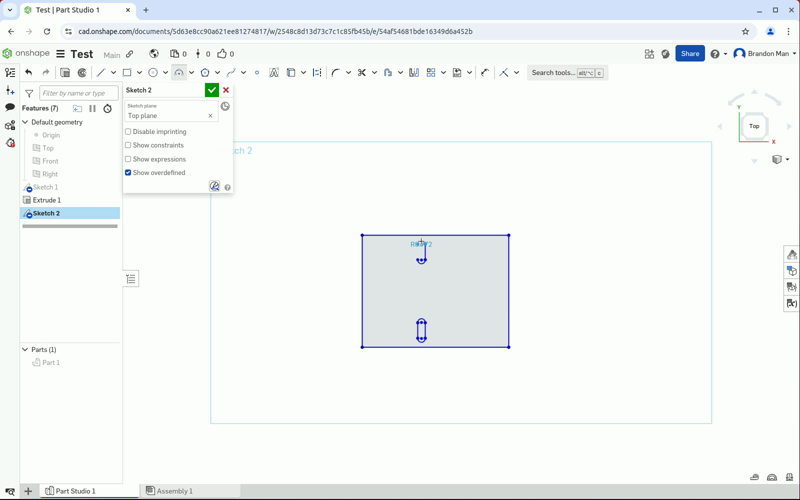
click(421, 240)
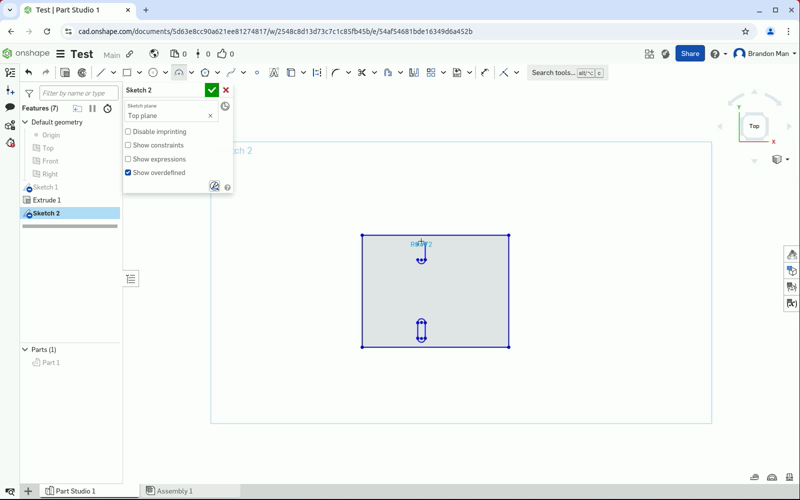
key_up(shift)
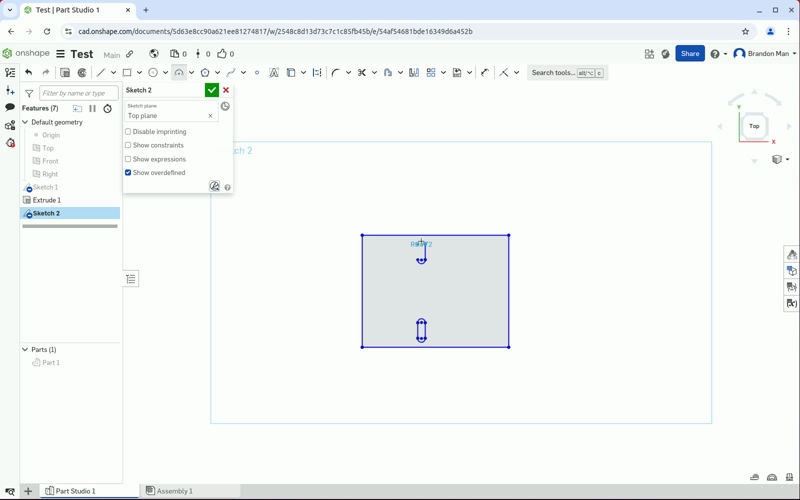
key(esc)
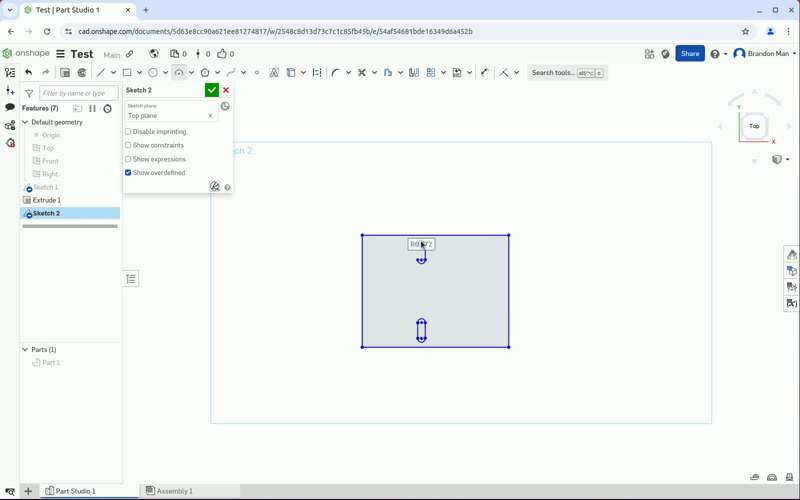
key(l)
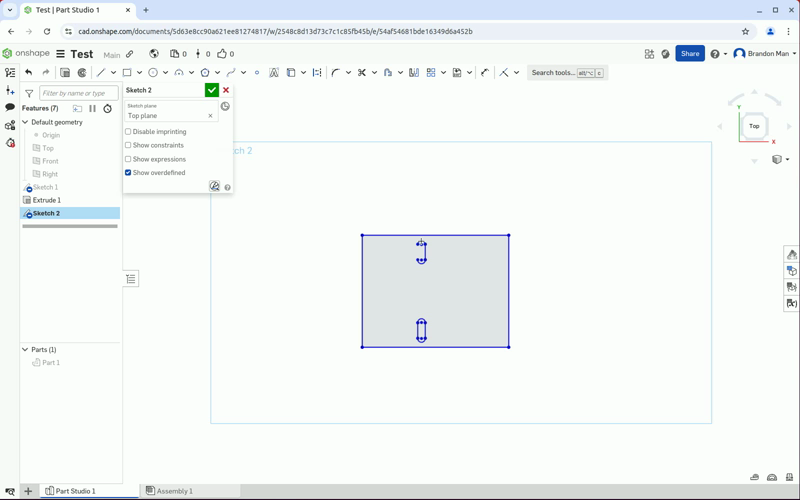
mouse_move(417, 244)
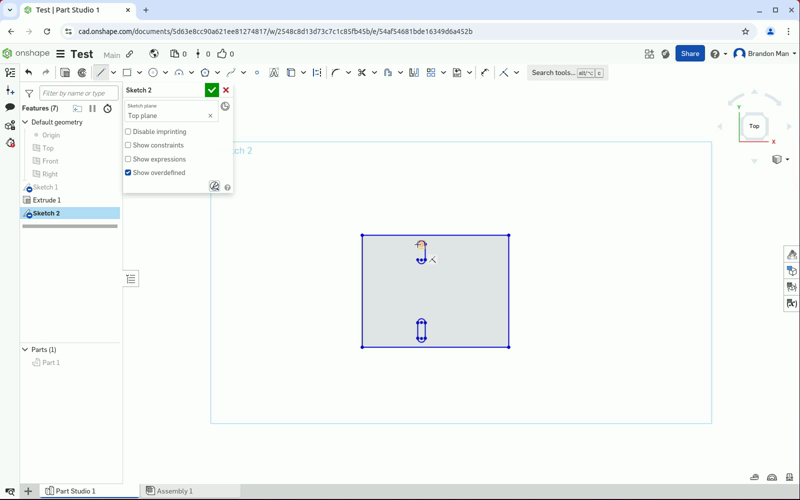
scroll(6)
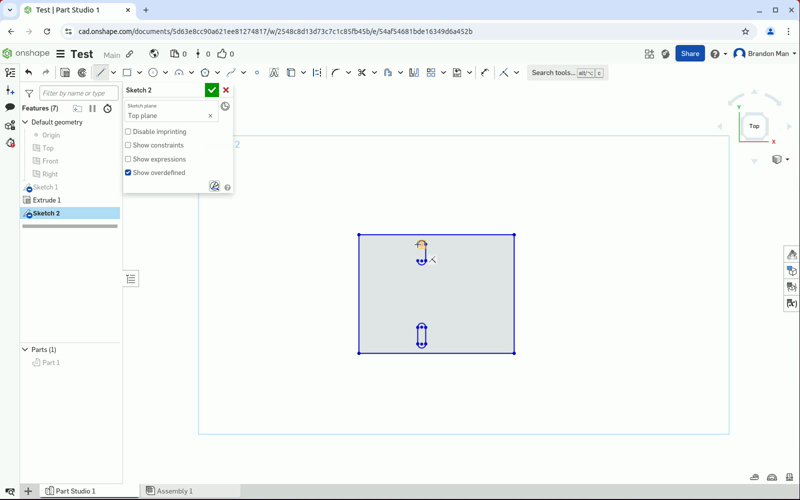
scroll(6)
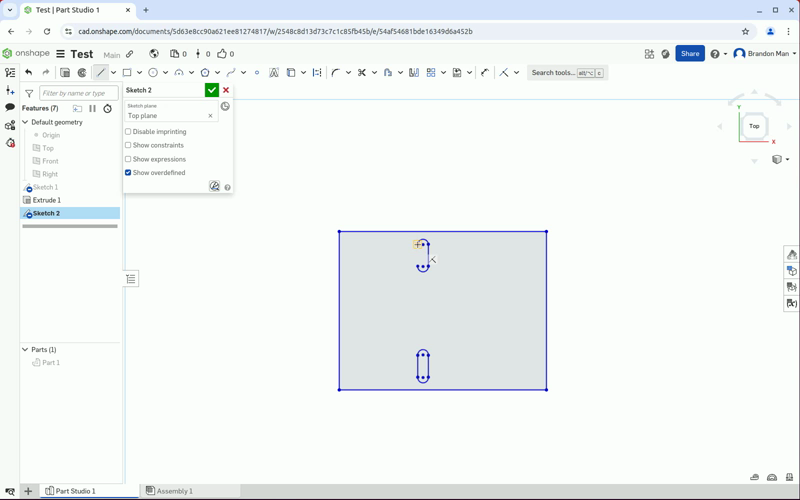
scroll(6)
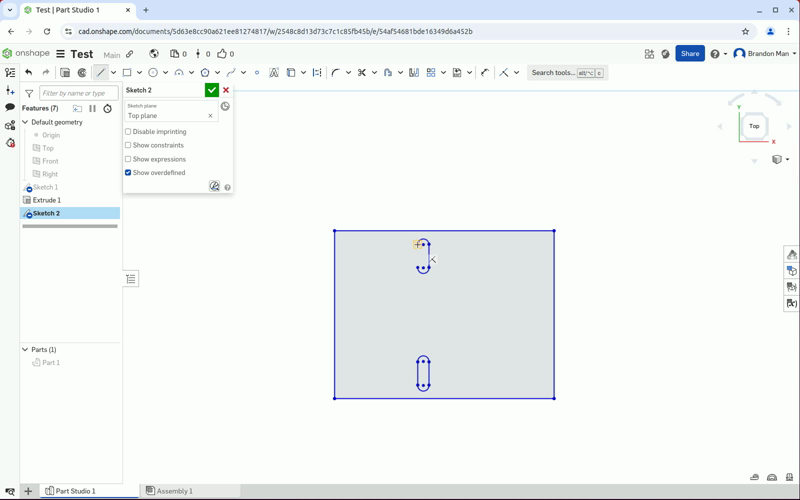
scroll(6)
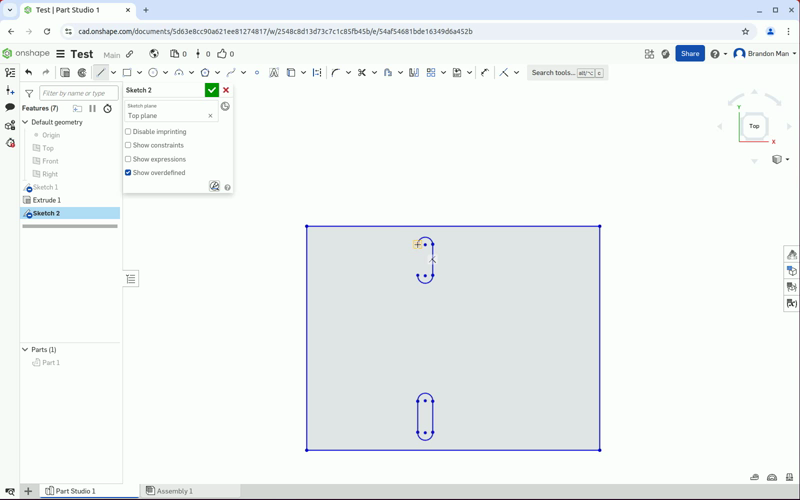
scroll(6)
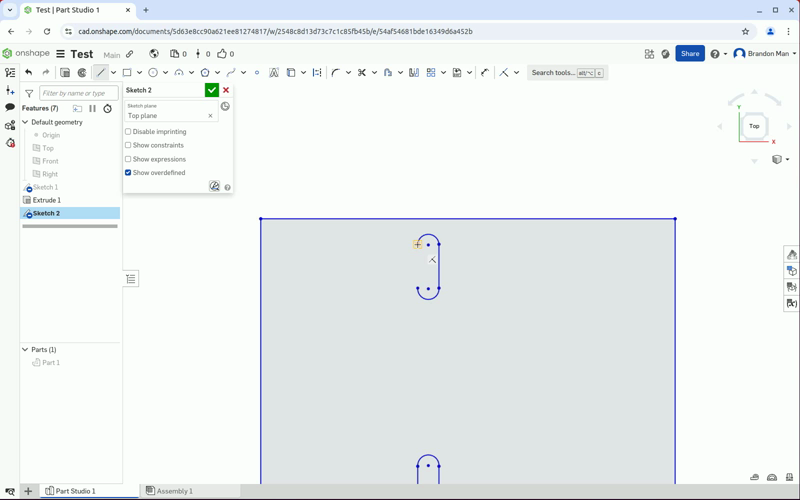
scroll(6)
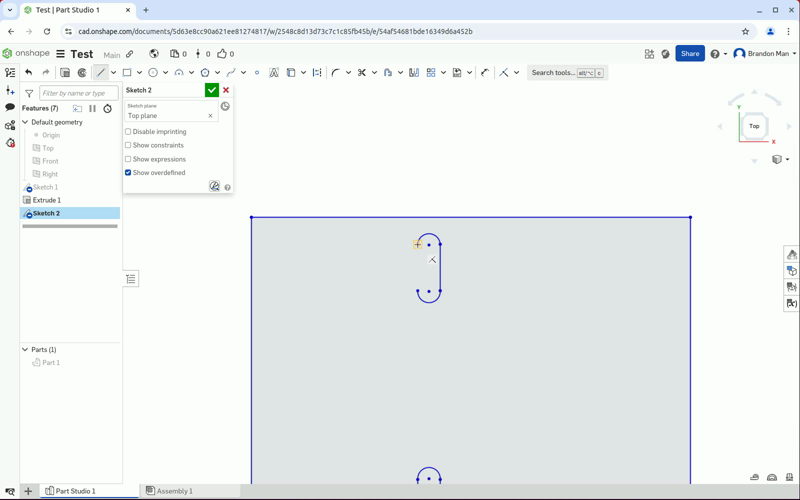
scroll(6)
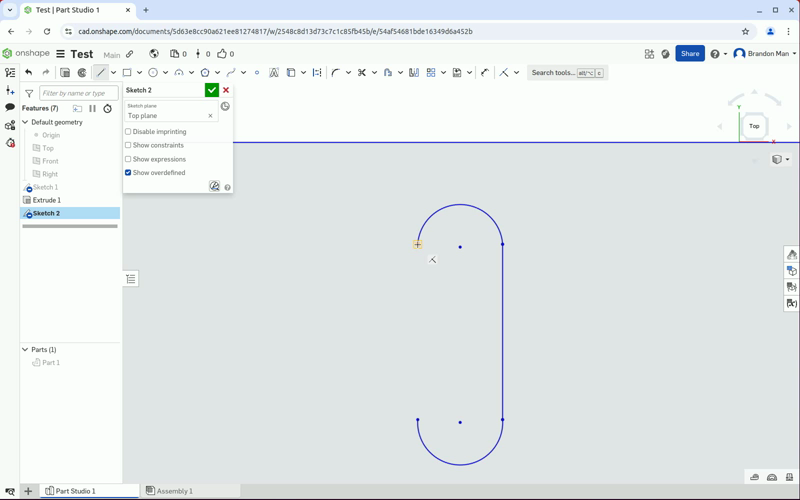
click(417, 244)
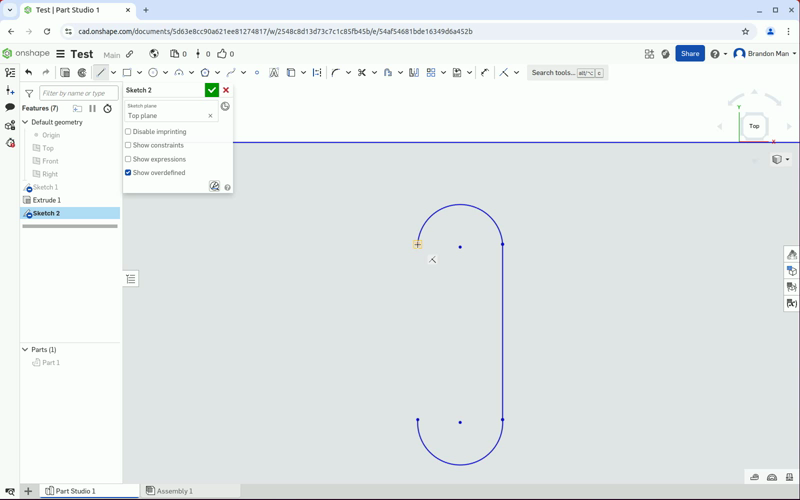
scroll(-6)
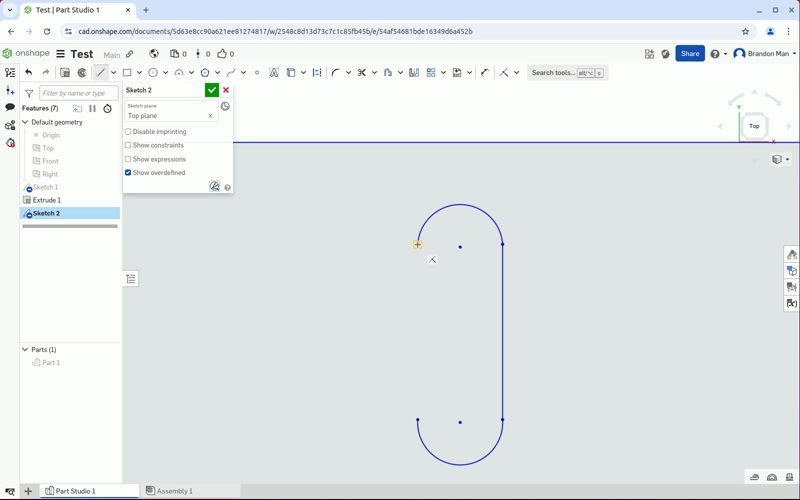
scroll(-6)
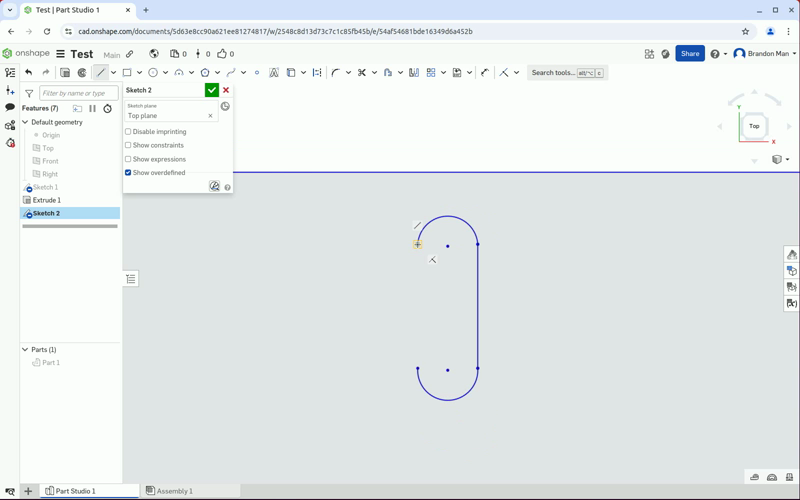
scroll(-6)
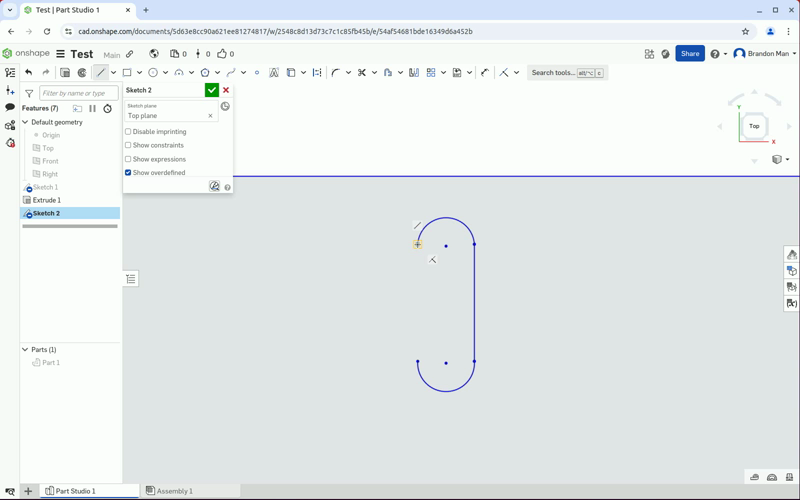
scroll(-6)
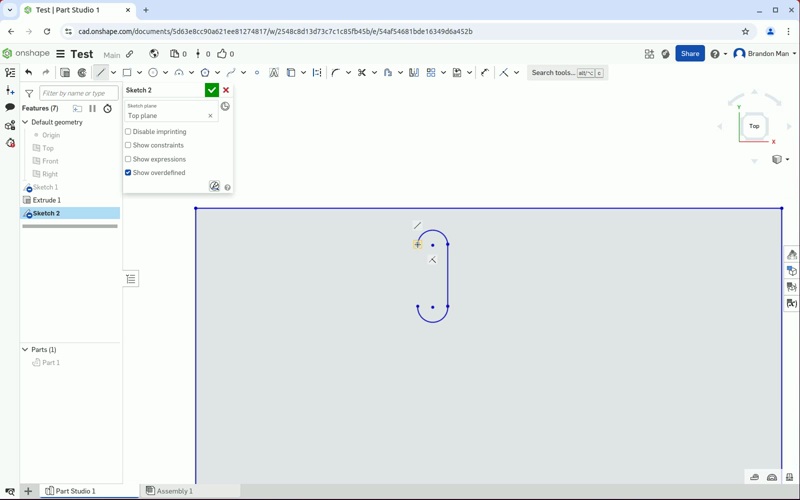
scroll(-6)
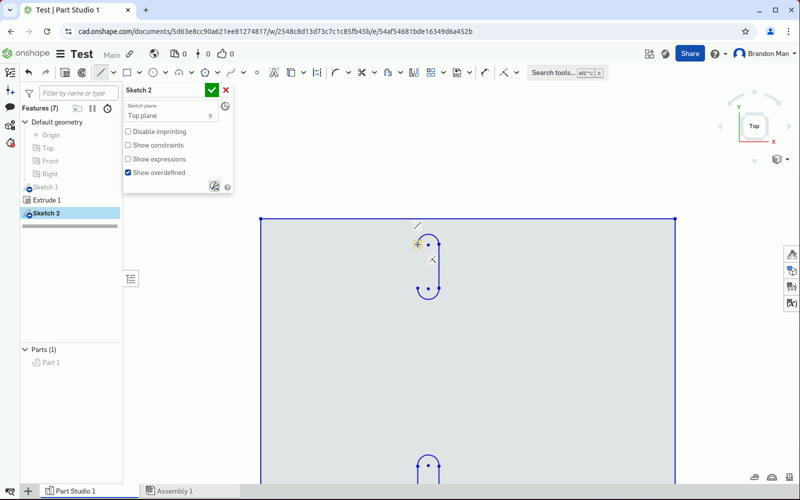
scroll(-6)
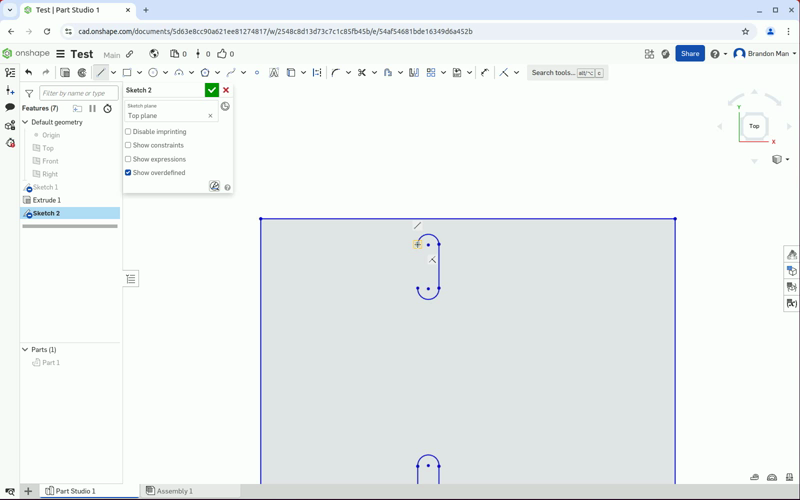
scroll(-6)
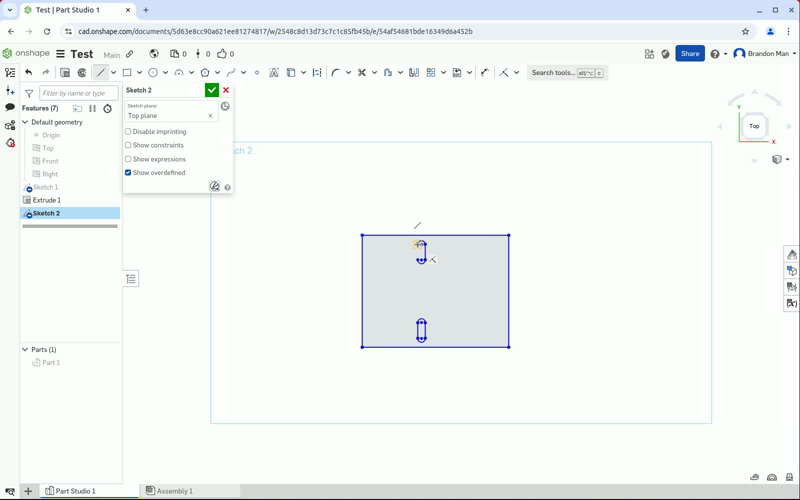
mouse_move(447, 244)
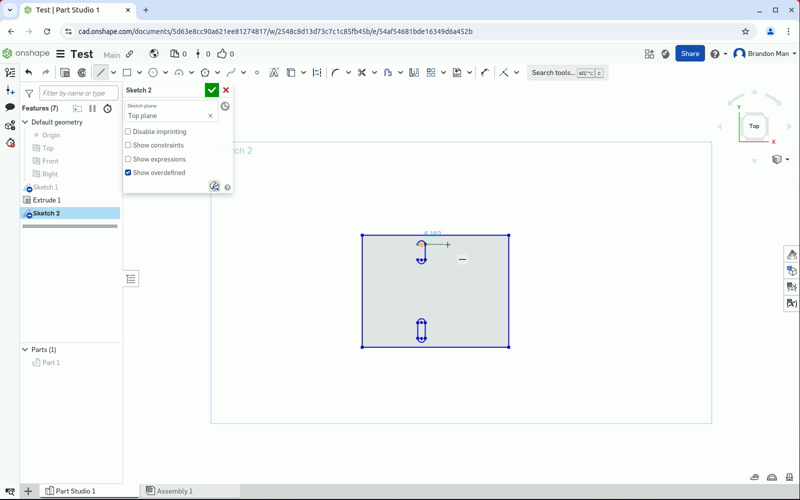
key_down(shift)
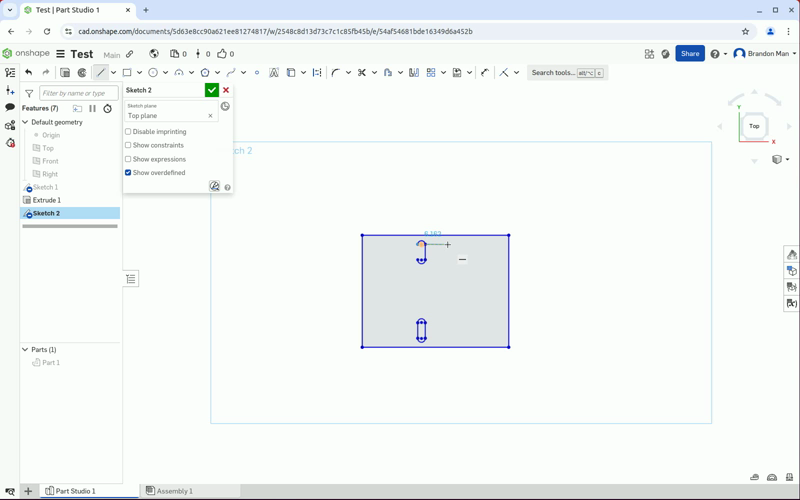
mouse_move(417, 259)
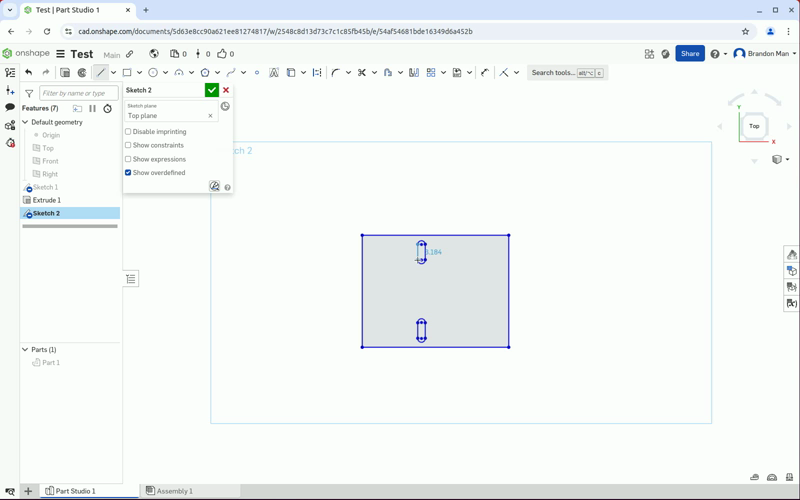
scroll(6)
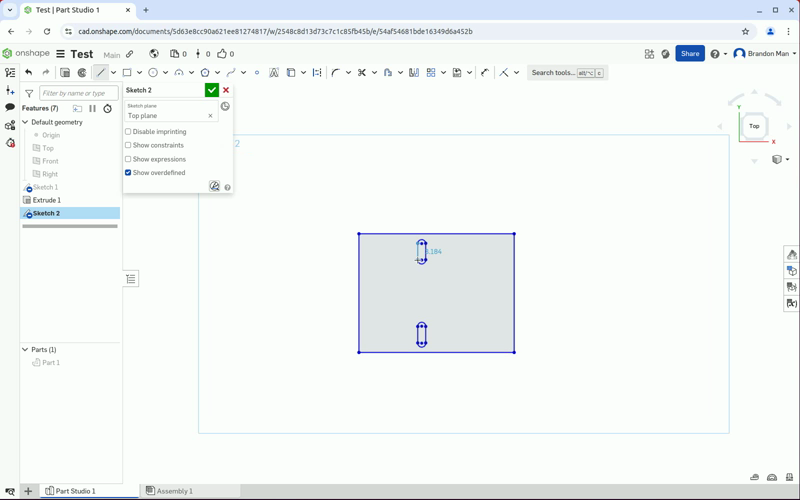
scroll(6)
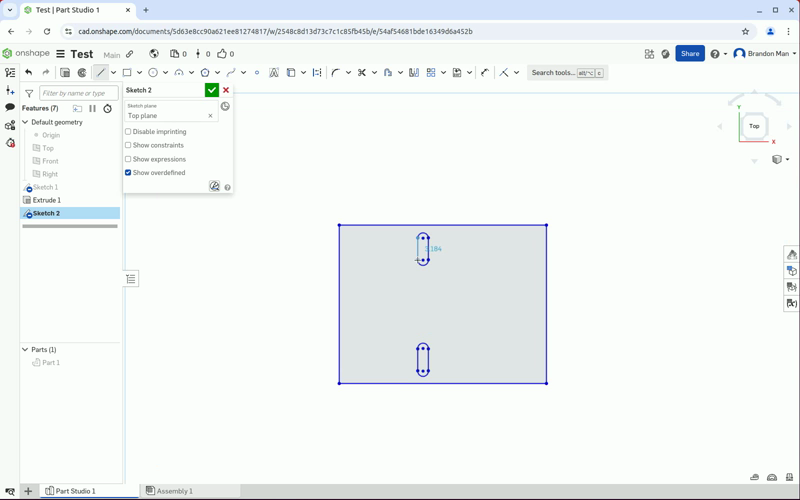
scroll(6)
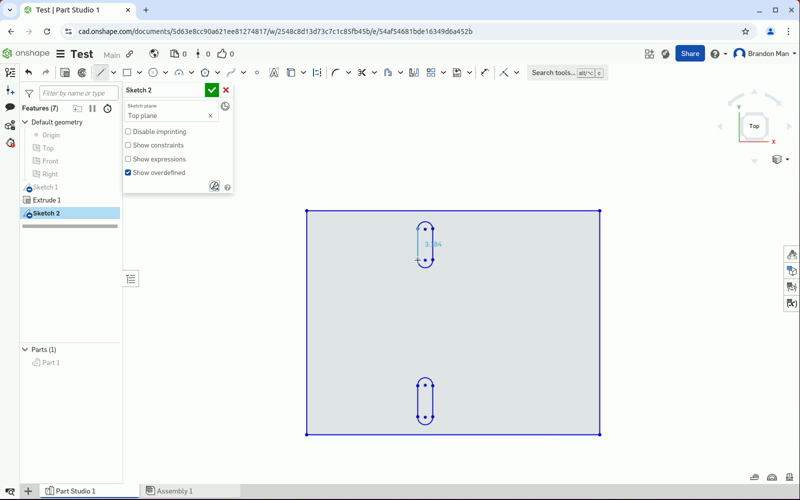
scroll(6)
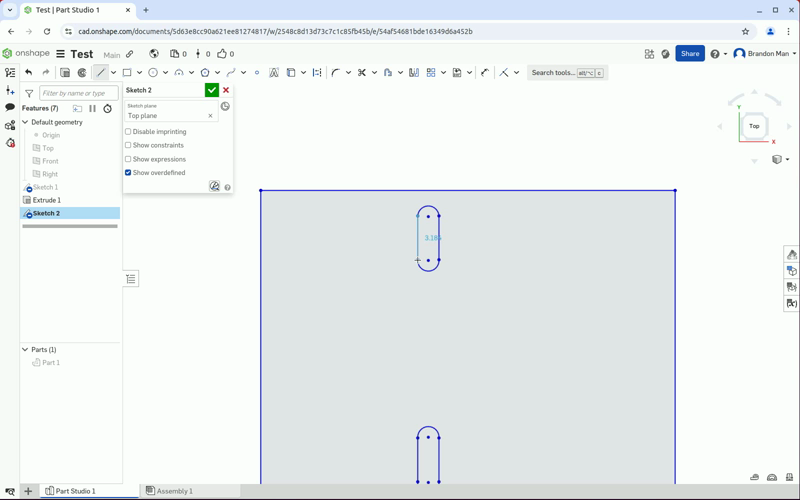
scroll(6)
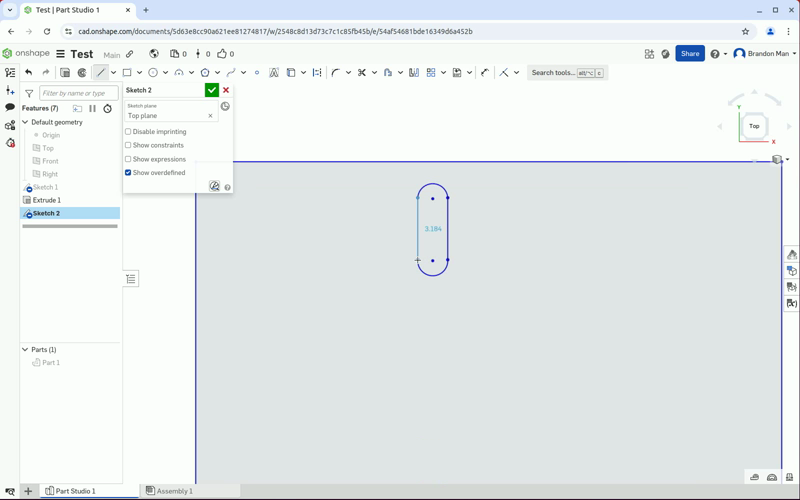
scroll(6)
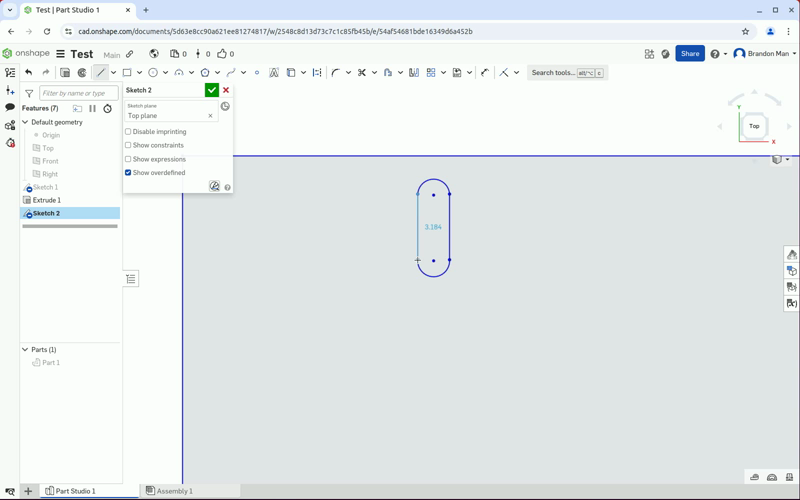
scroll(6)
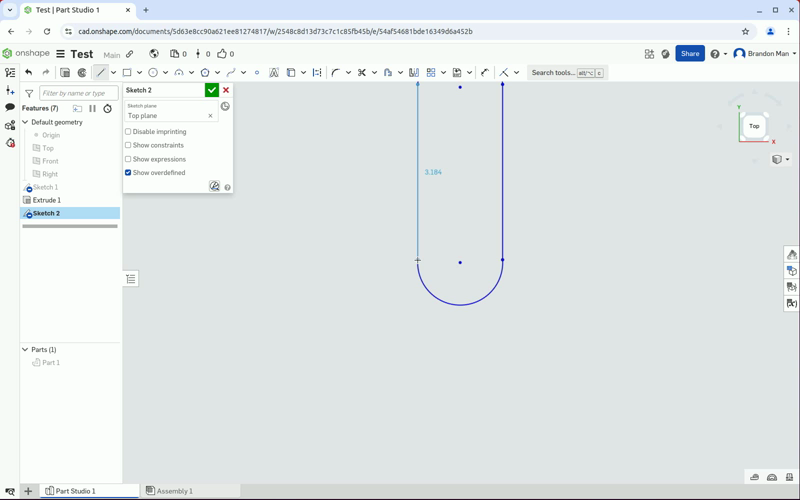
key_up(shift)
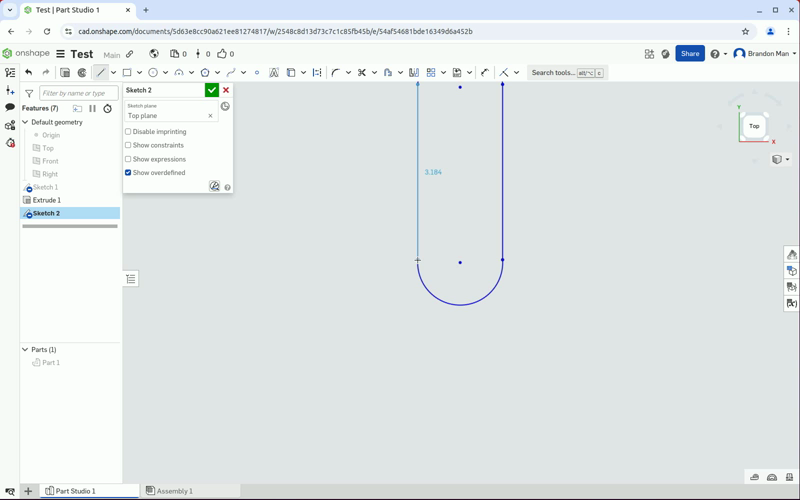
click(417, 259)
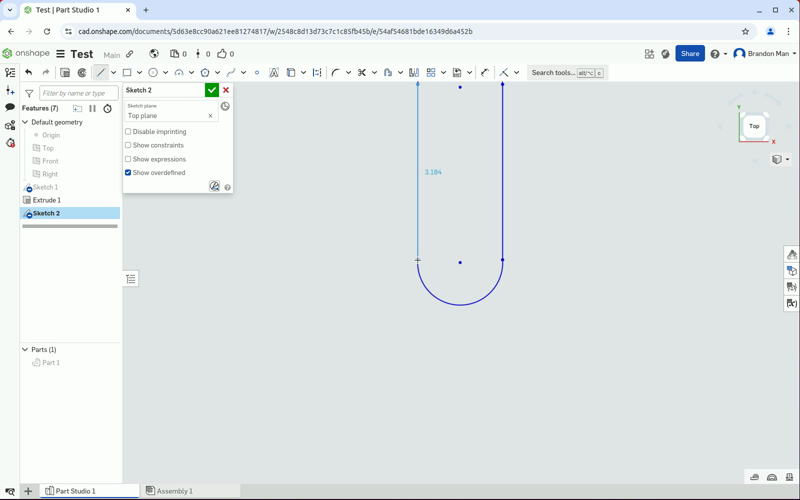
scroll(-6)
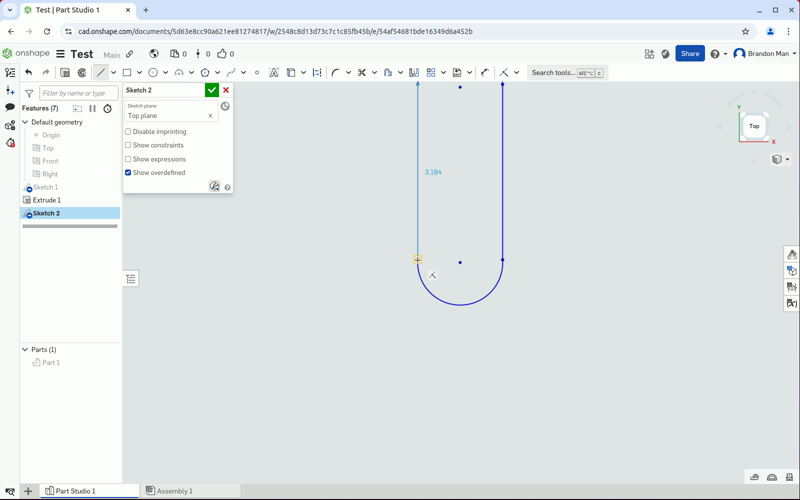
scroll(-6)
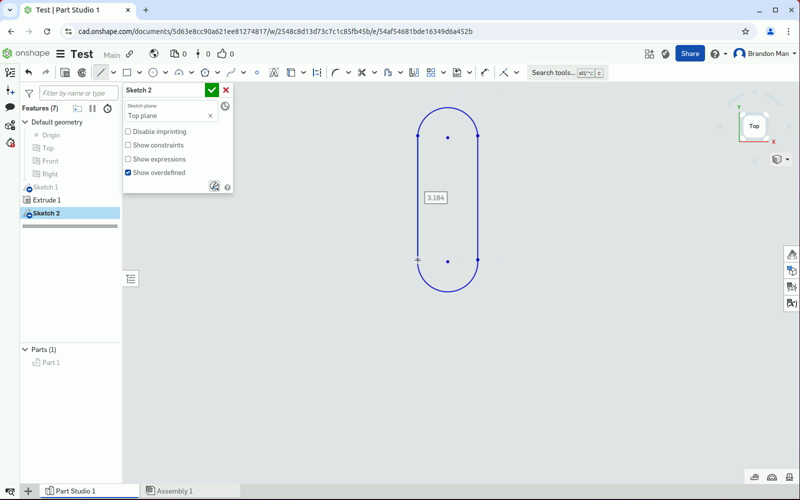
scroll(-6)
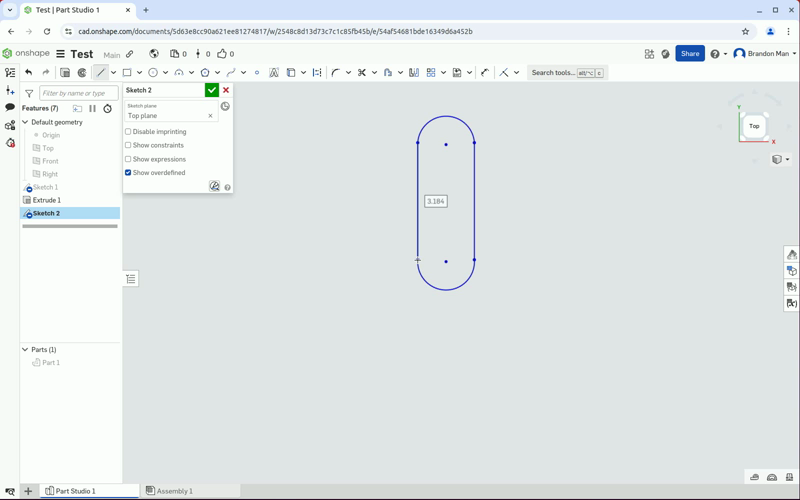
scroll(-6)
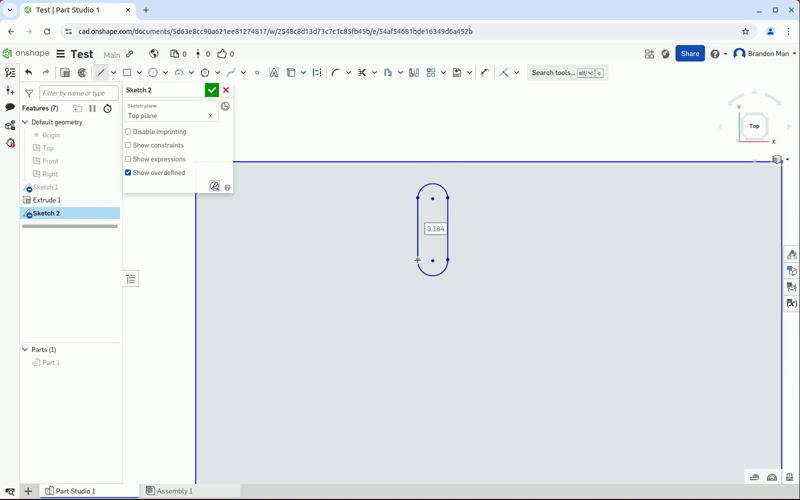
scroll(-6)
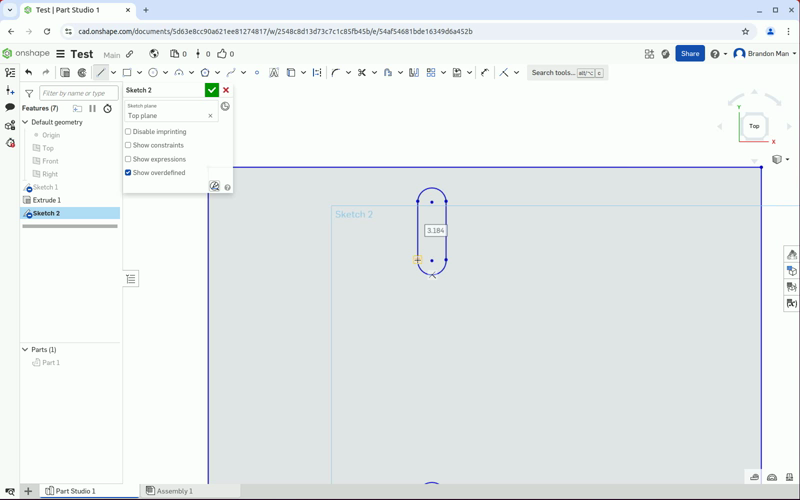
scroll(-6)
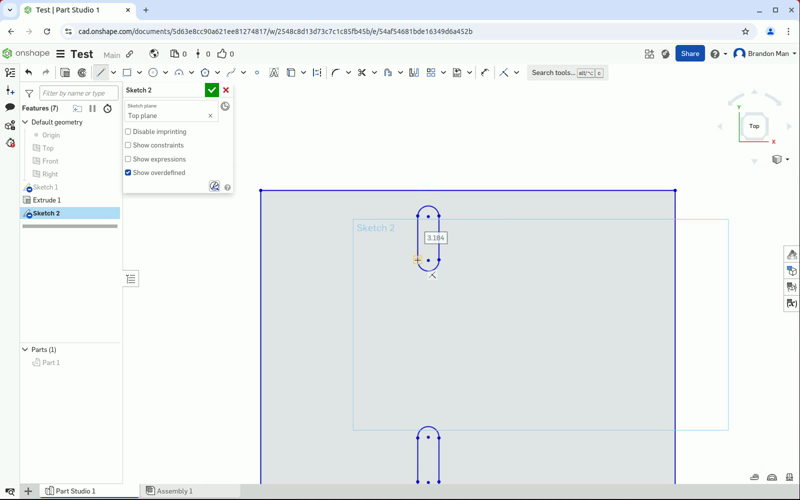
scroll(-6)
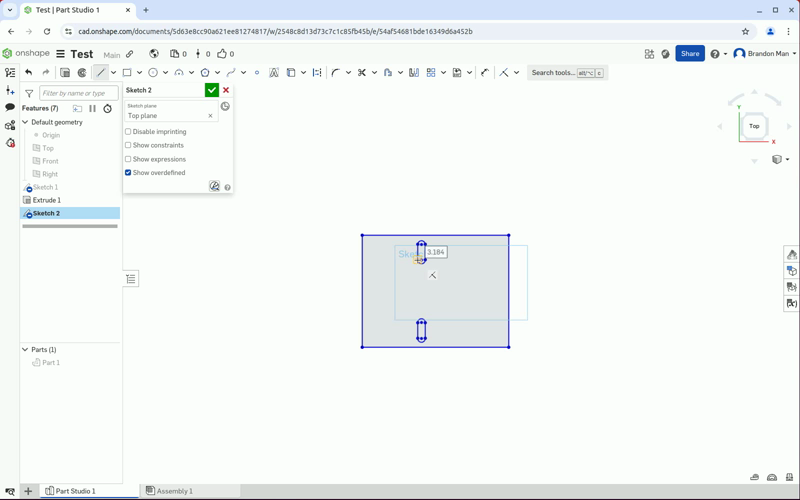
key(esc)
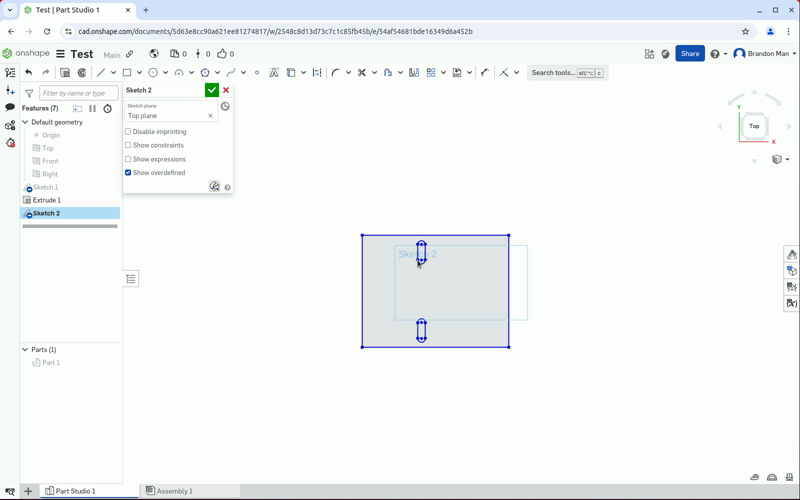
key(a)
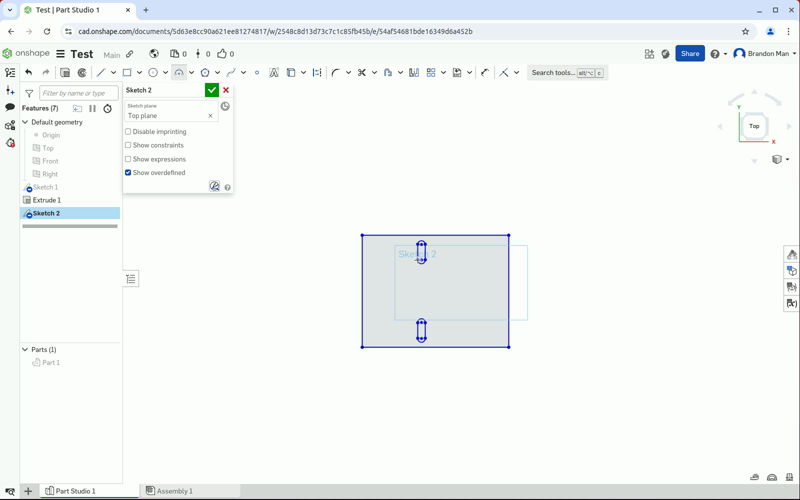
key_down(shift)
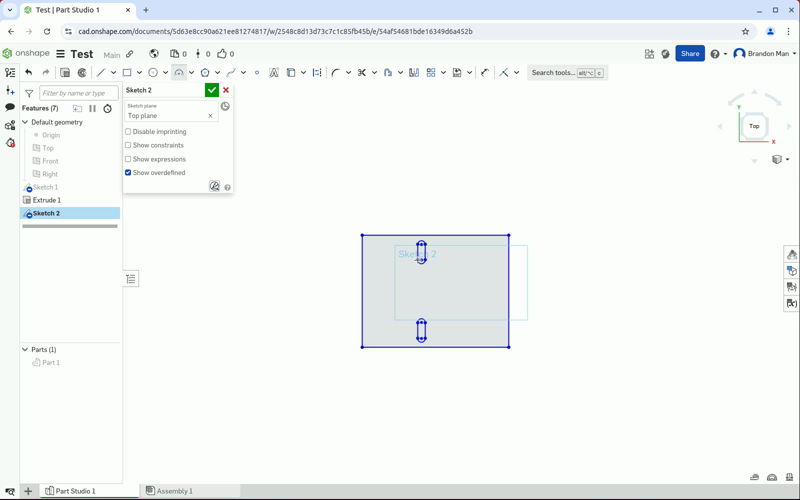
mouse_move(433, 299)
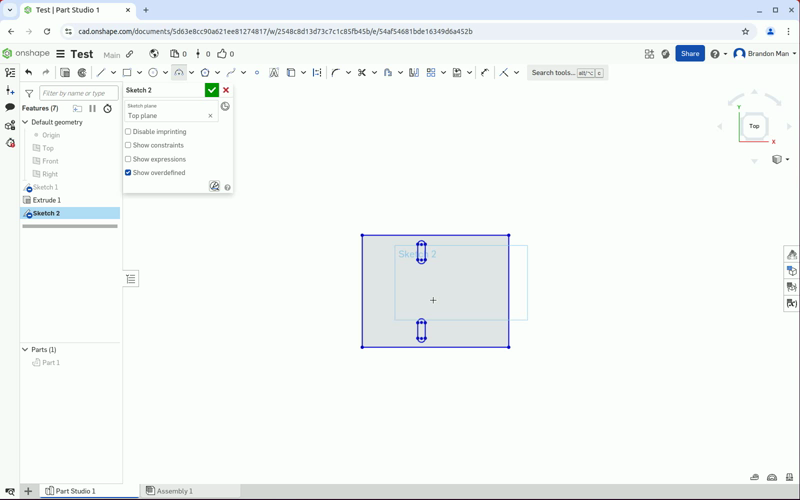
click(433, 299)
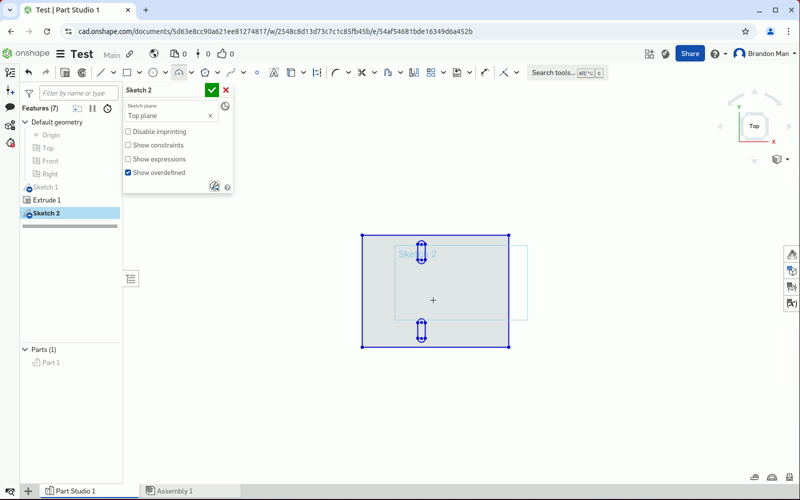
key_up(shift)
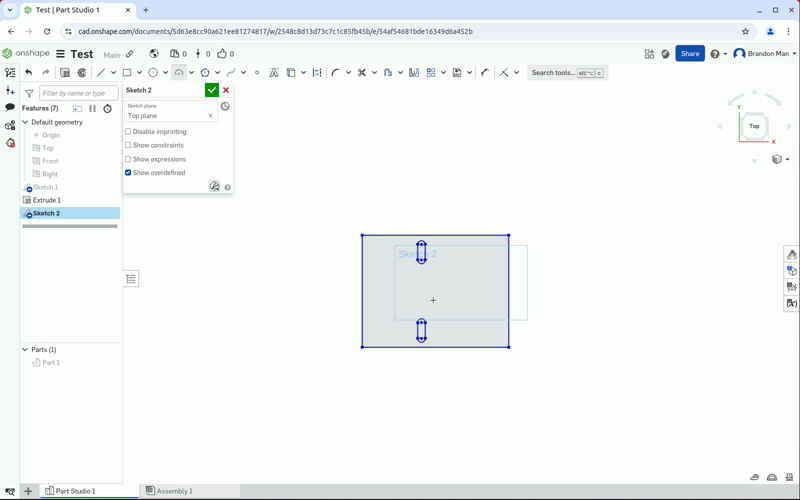
key_down(shift)
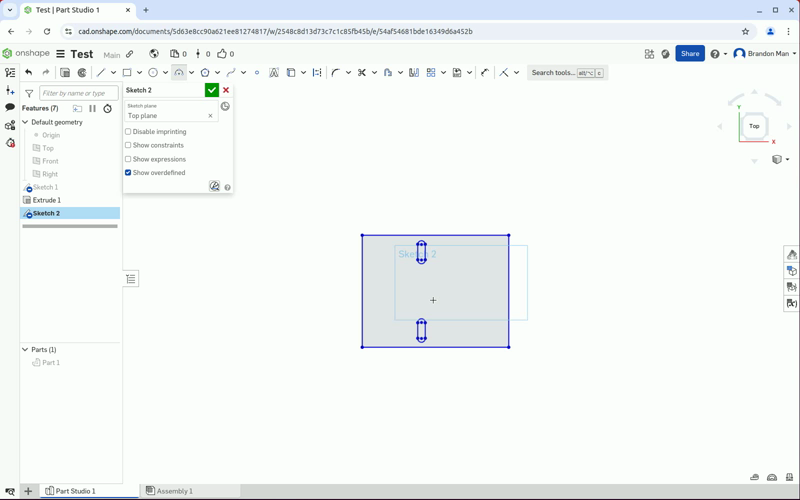
mouse_move(488, 299)
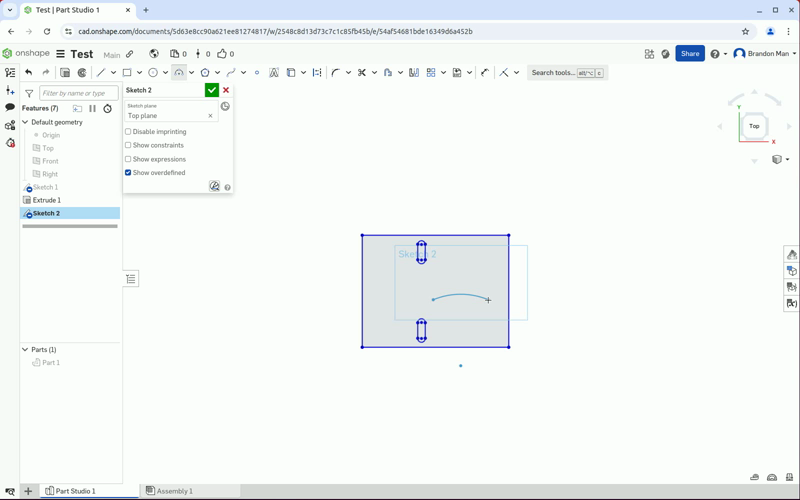
click(488, 299)
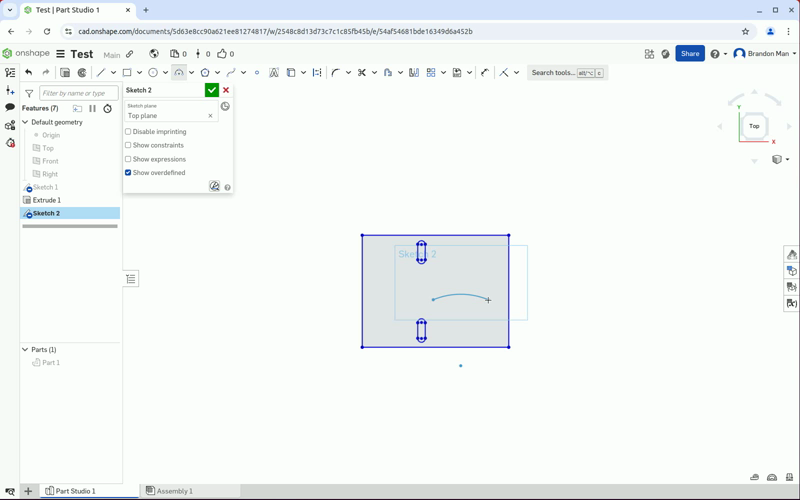
mouse_move(460, 327)
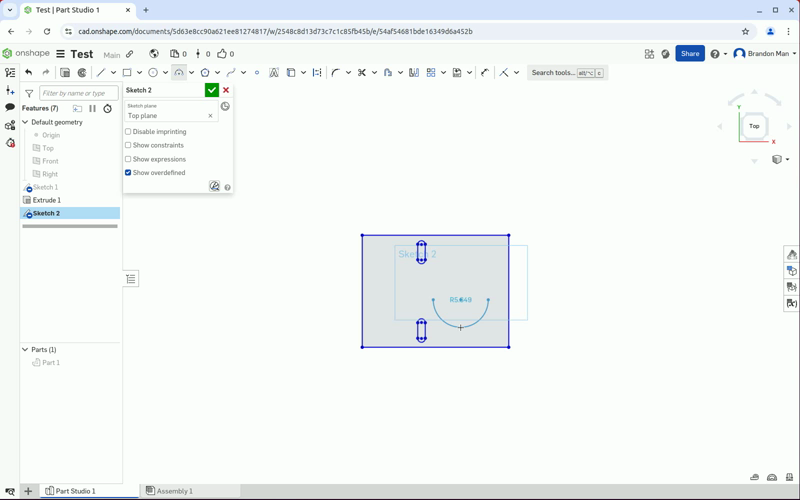
click(460, 327)
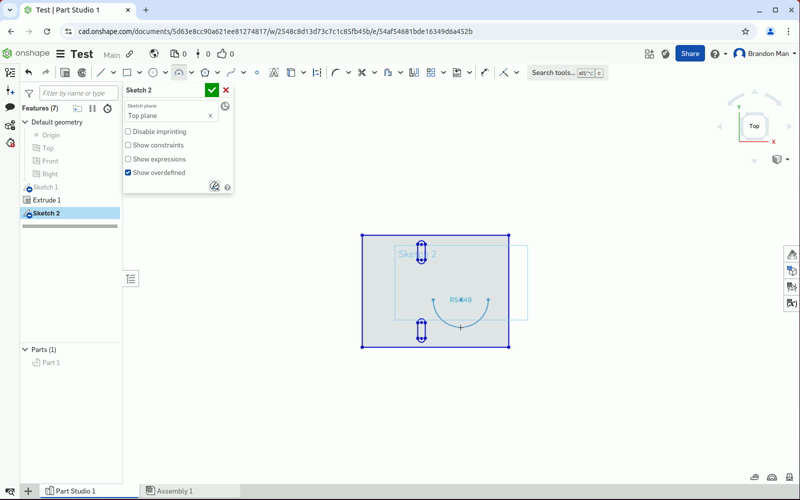
key_up(shift)
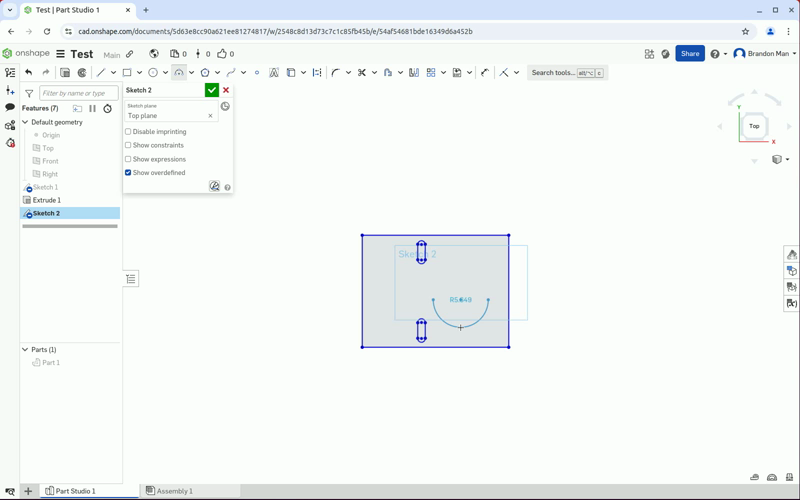
key(esc)
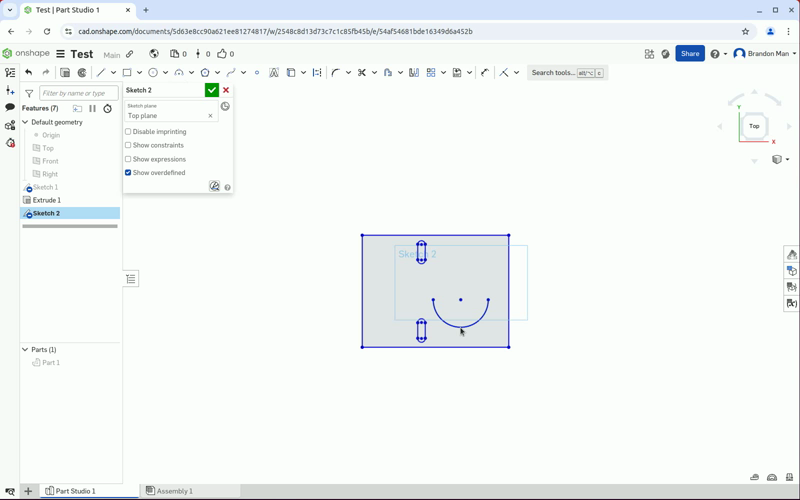
key(l)
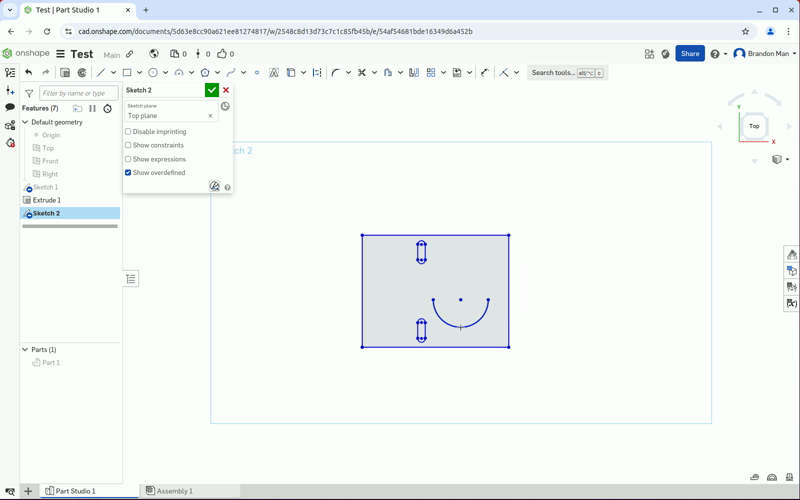
mouse_move(488, 299)
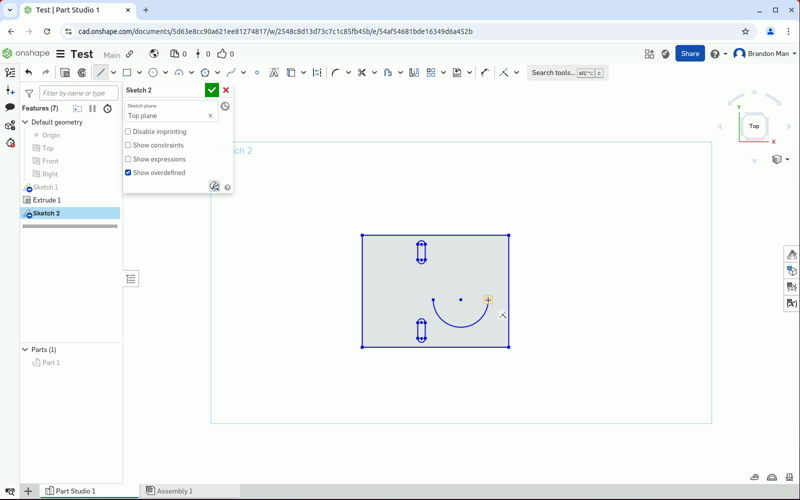
click(488, 299)
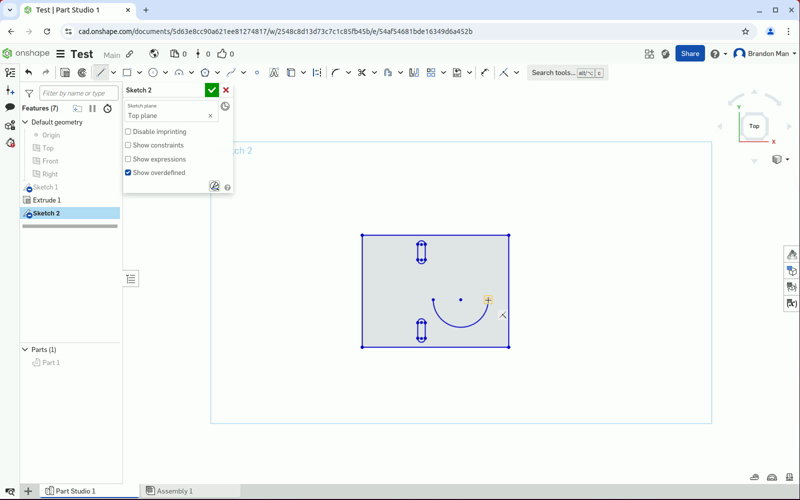
key_down(shift)
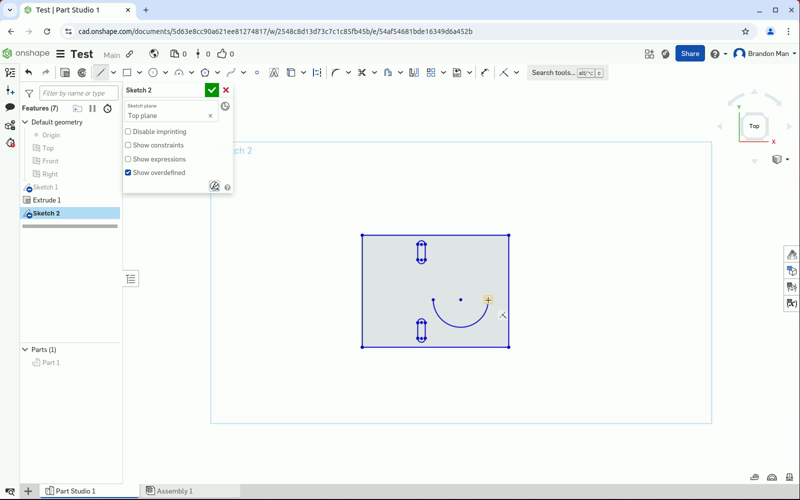
mouse_move(518, 299)
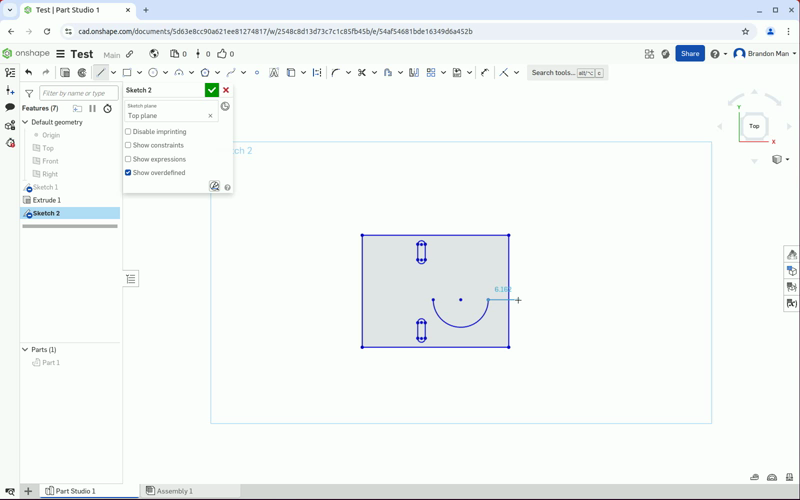
mouse_move(488, 282)
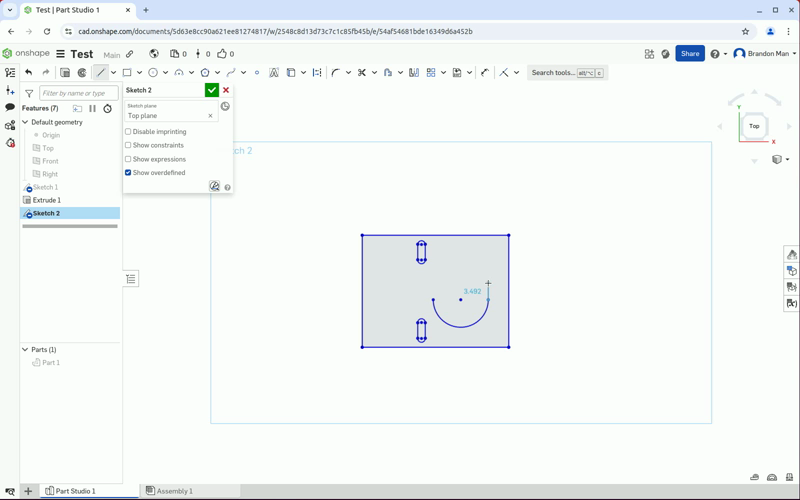
click(488, 282)
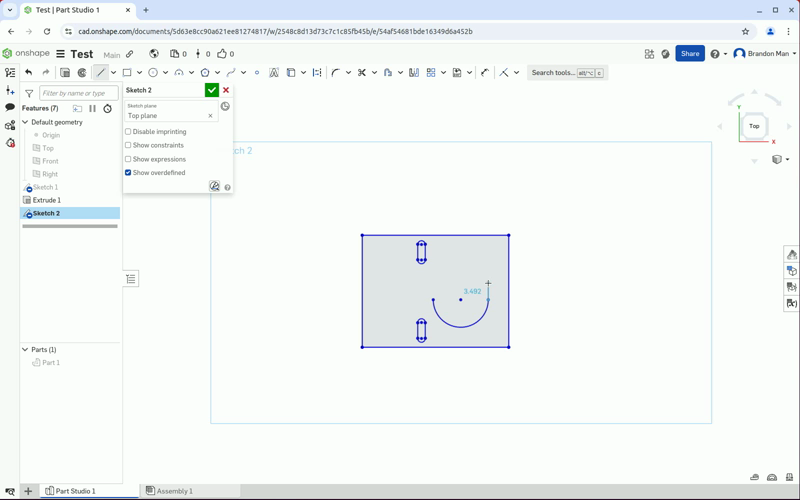
key_up(shift)
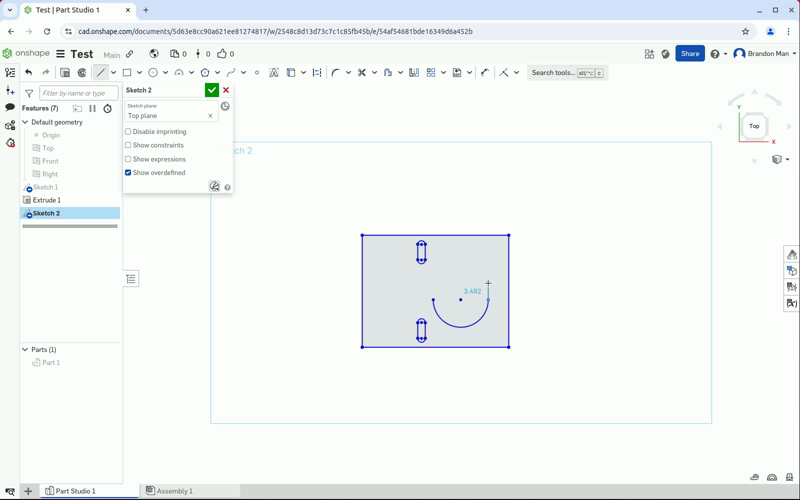
key(esc)
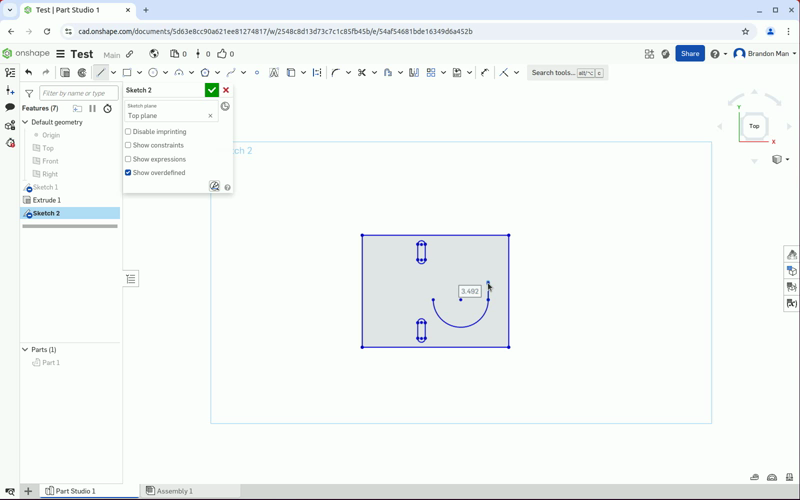
key(a)
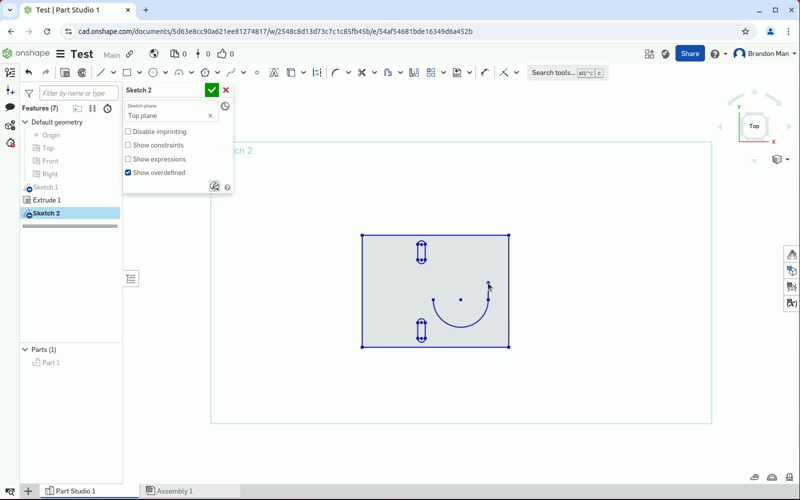
mouse_move(488, 282)
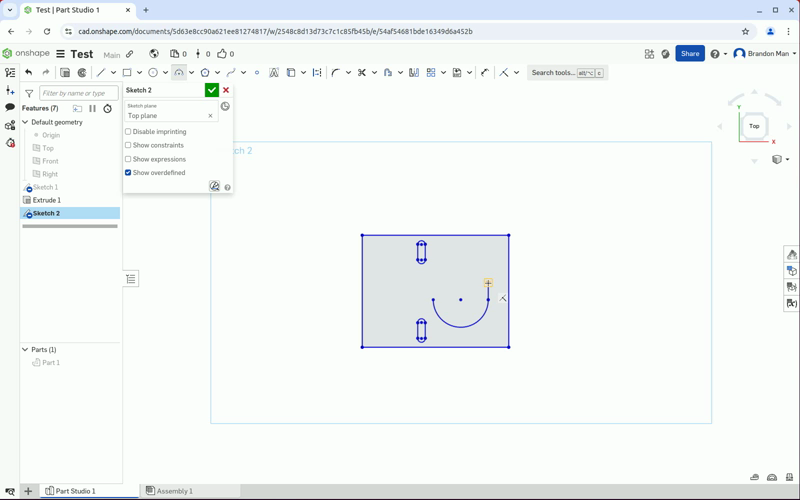
click(488, 282)
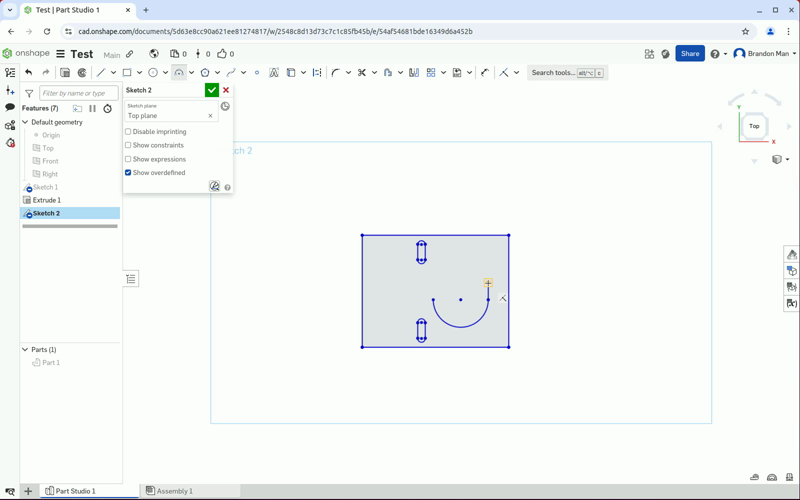
key_down(shift)
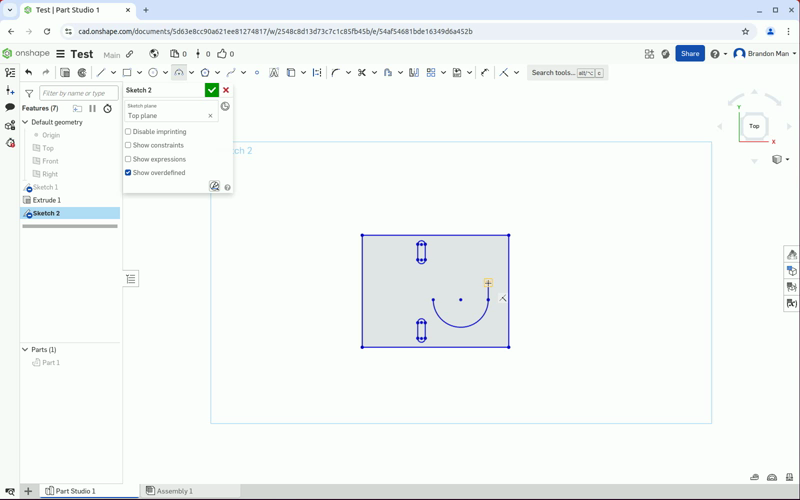
mouse_move(433, 282)
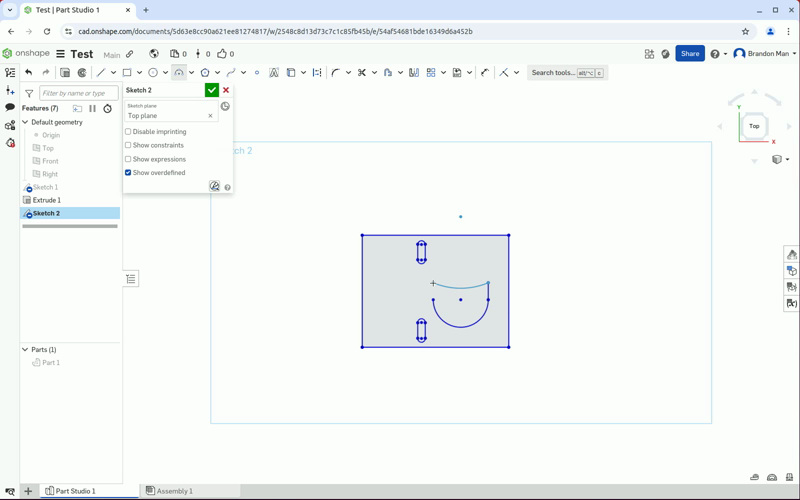
click(433, 282)
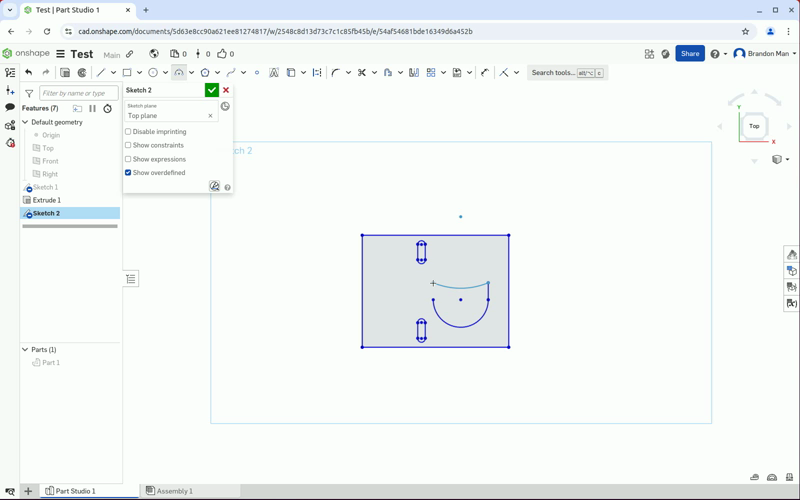
mouse_move(460, 255)
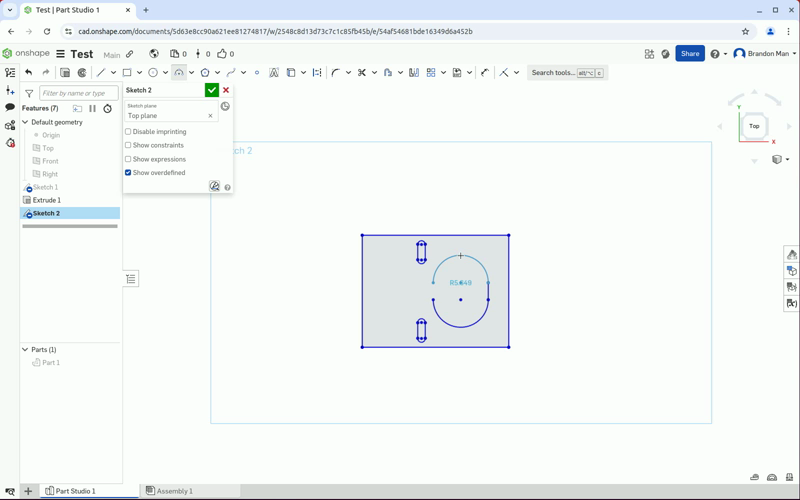
click(460, 255)
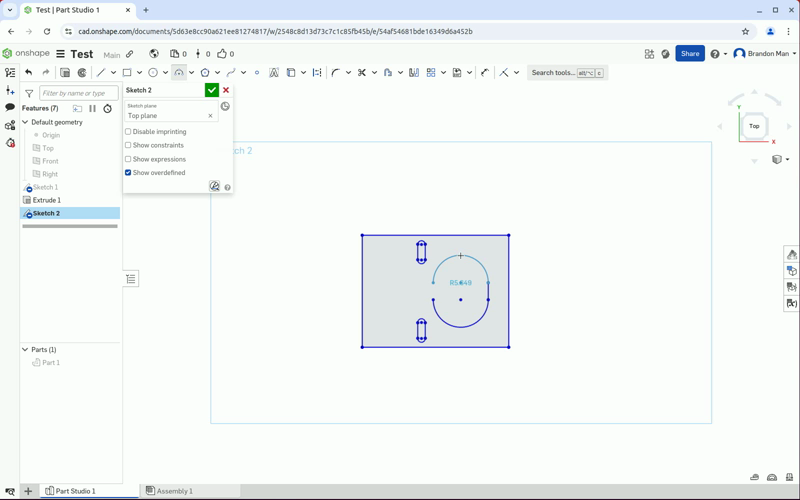
key_up(shift)
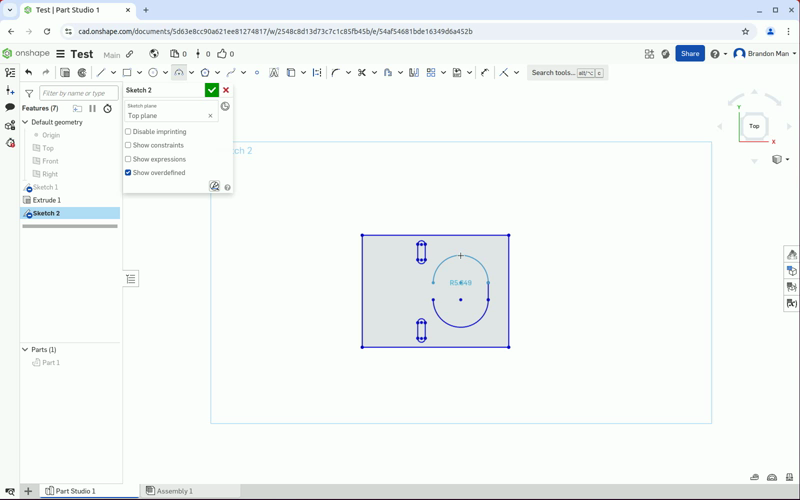
key(esc)
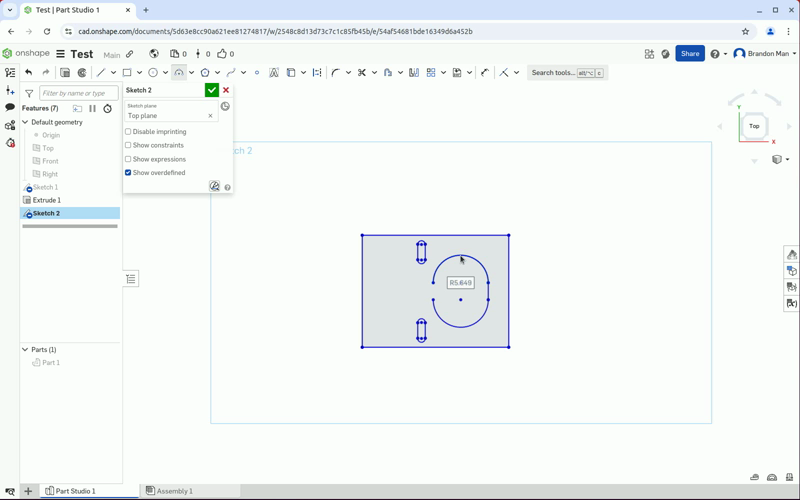
key(l)
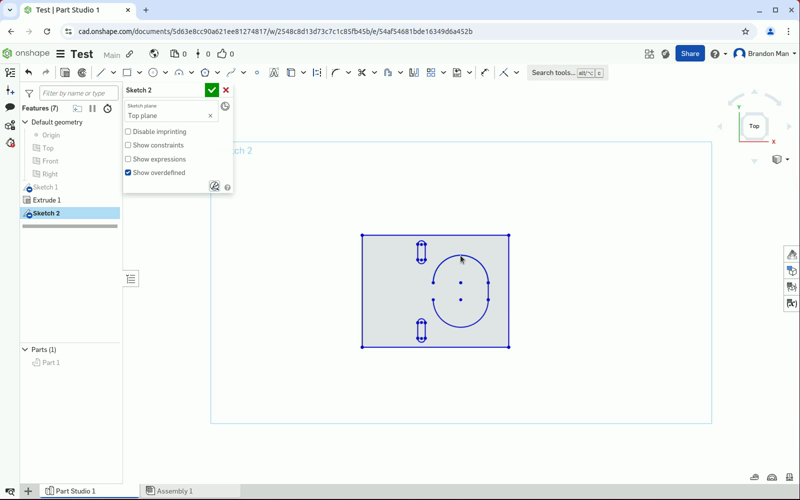
mouse_move(433, 282)
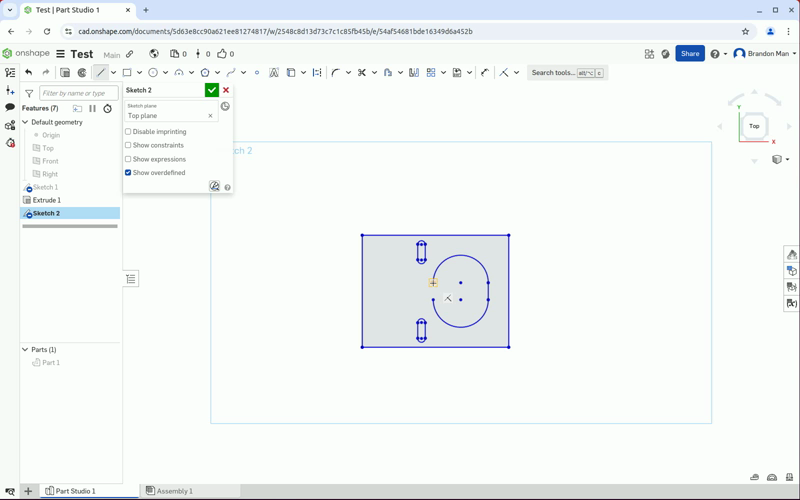
click(433, 282)
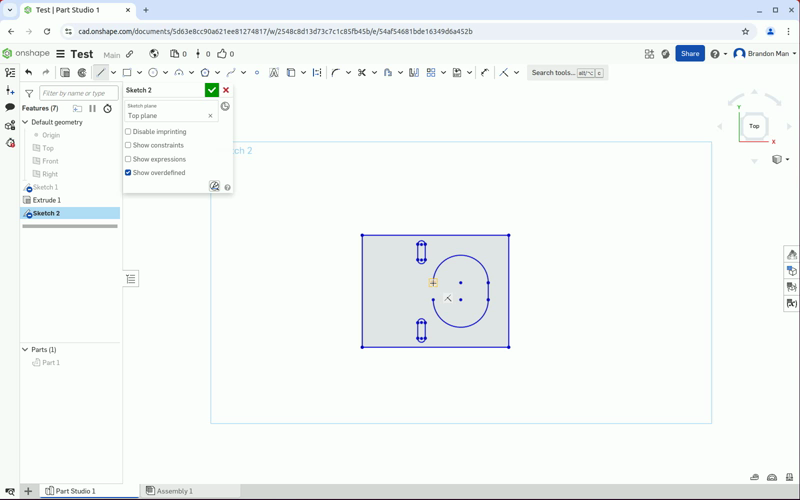
mouse_move(463, 282)
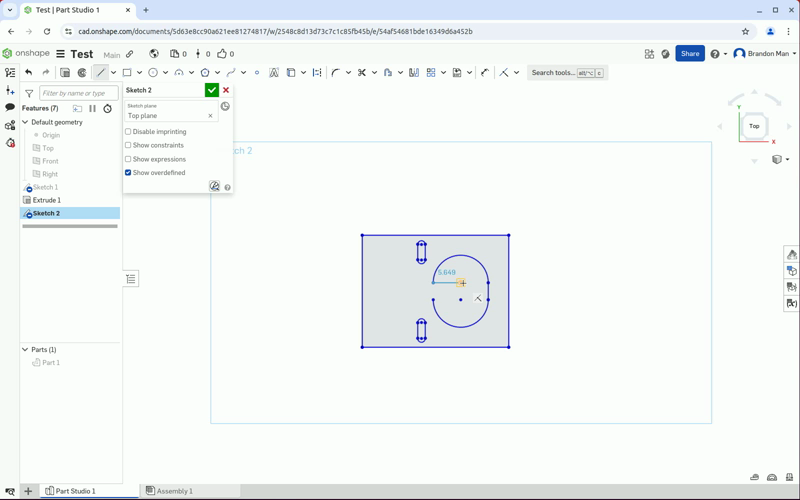
key_down(shift)
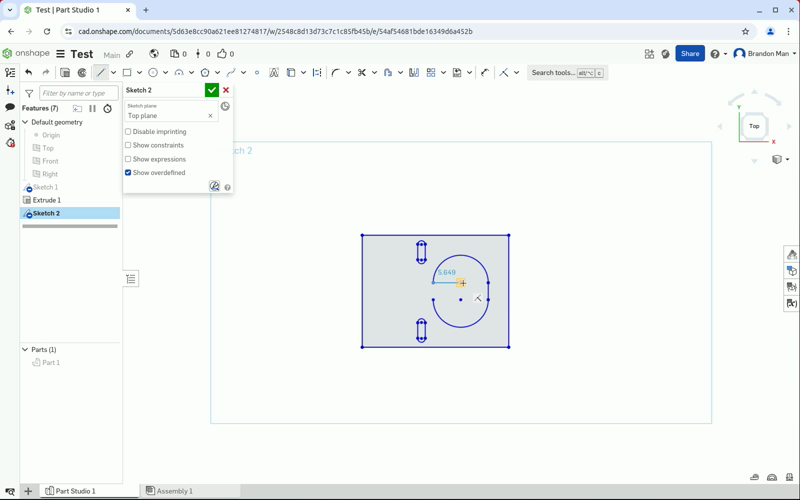
mouse_move(433, 299)
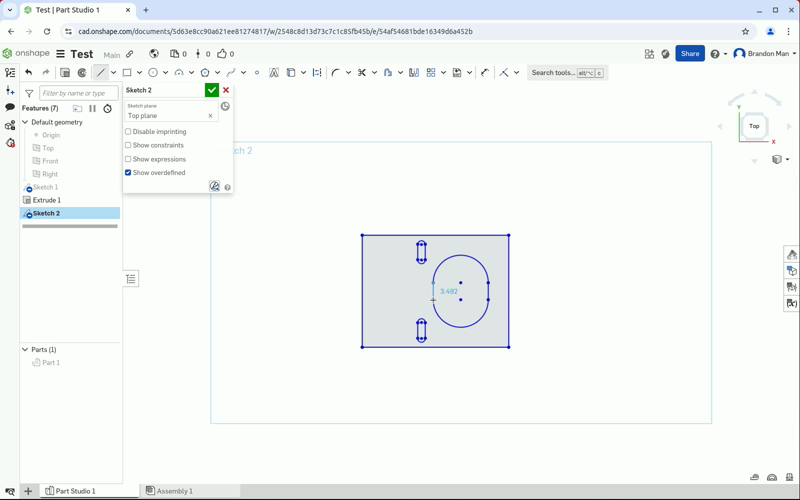
key_up(shift)
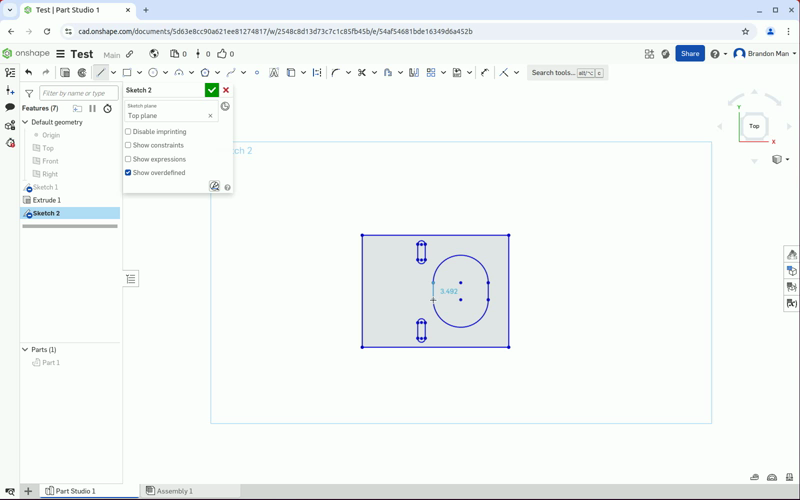
click(433, 299)
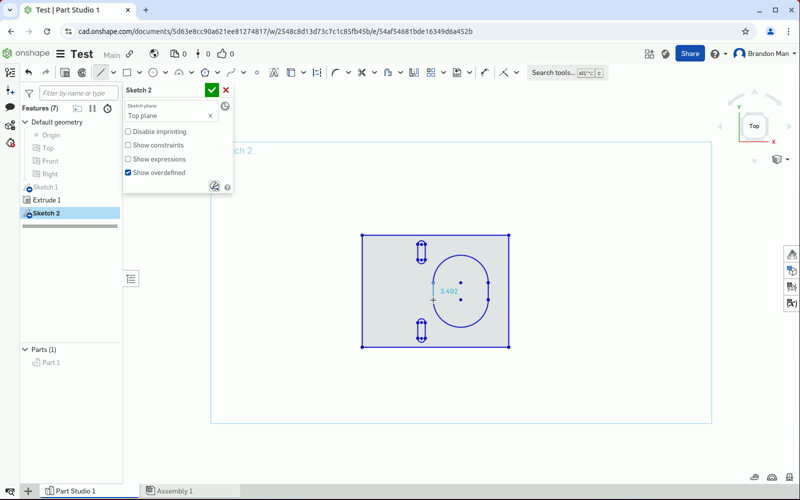
key(esc)
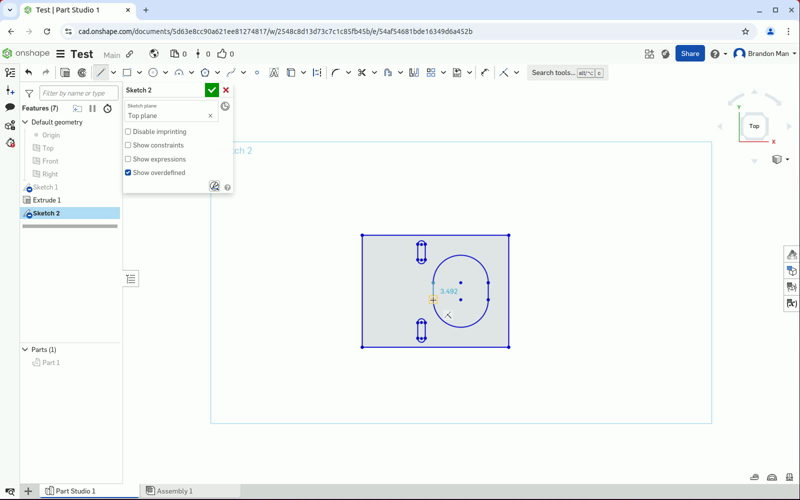
key(a)
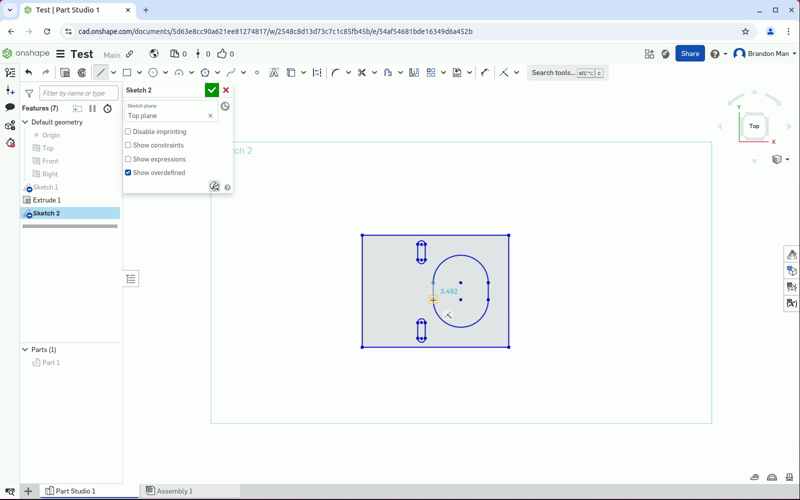
key_down(shift)
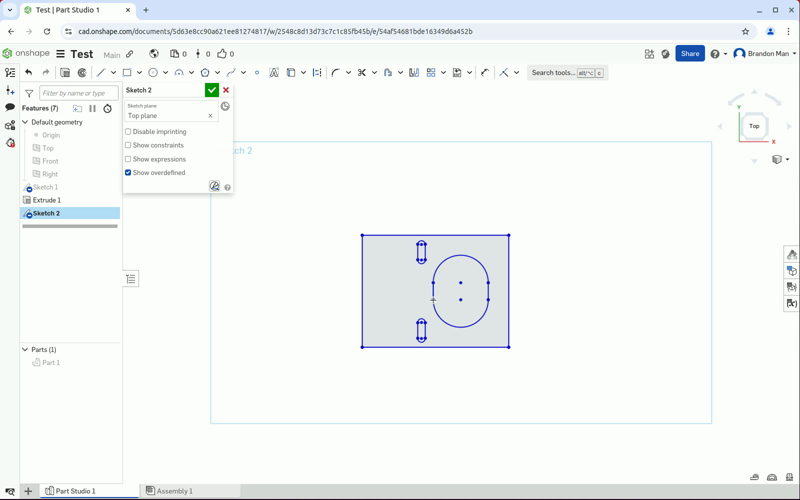
mouse_move(494, 338)
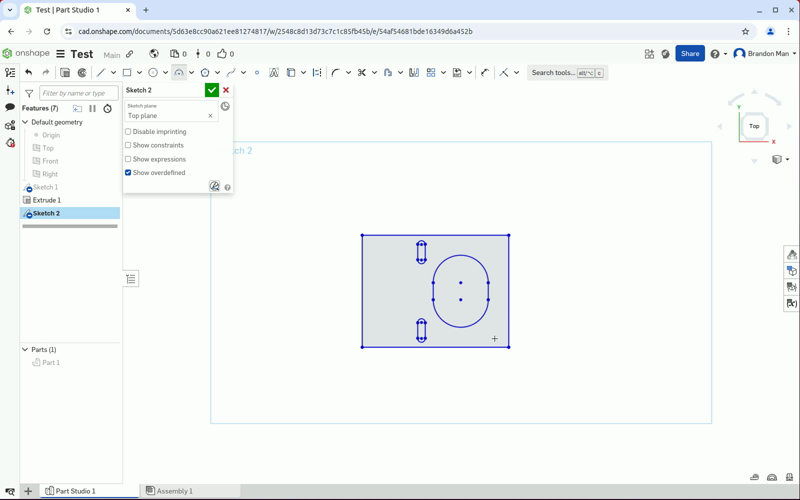
click(494, 338)
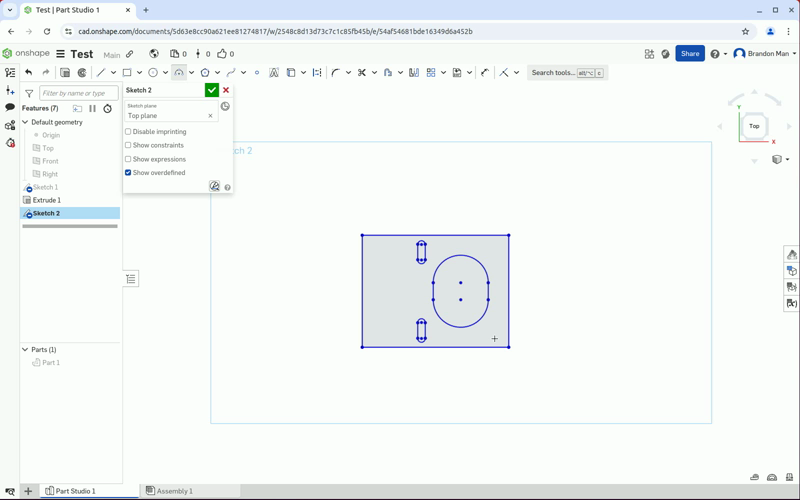
key_up(shift)
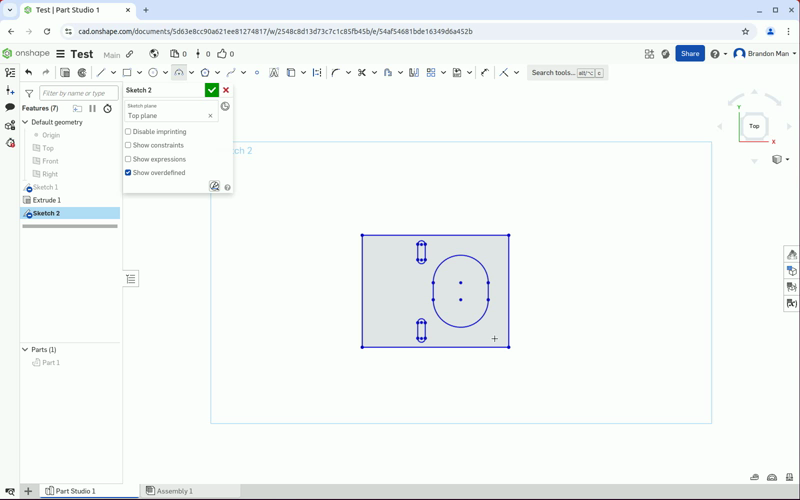
key_down(shift)
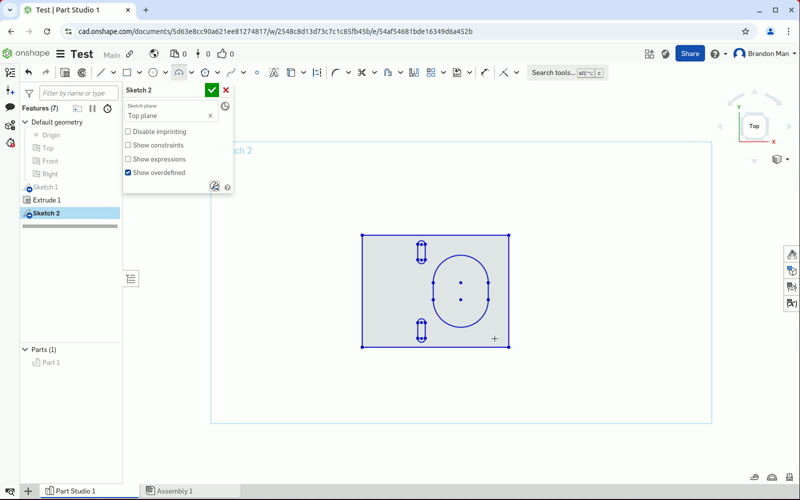
mouse_move(504, 338)
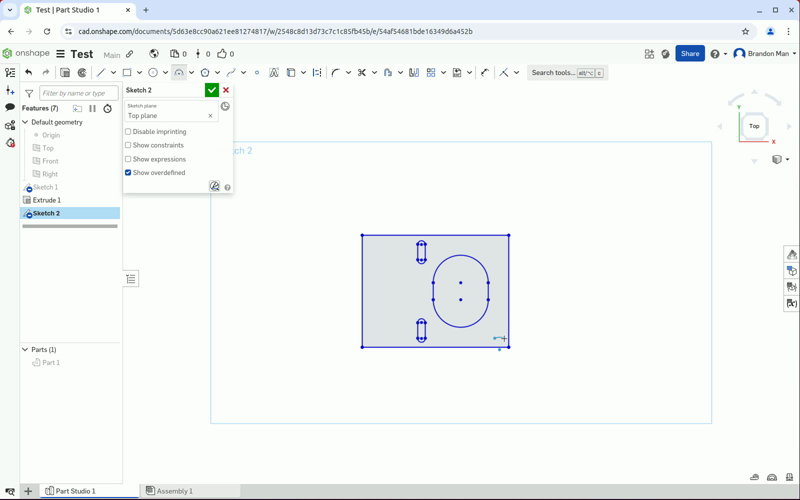
click(504, 338)
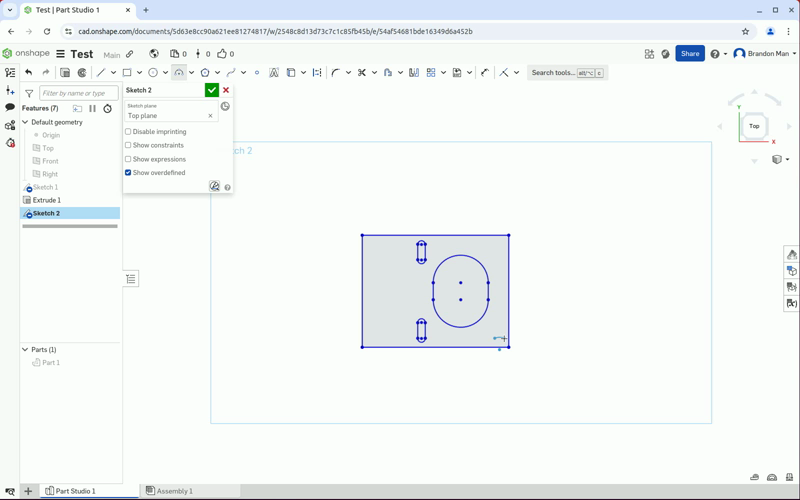
mouse_move(499, 342)
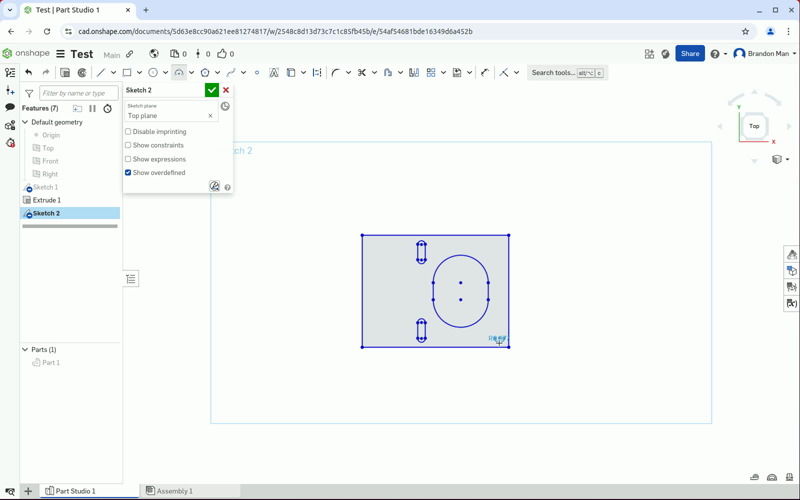
click(499, 342)
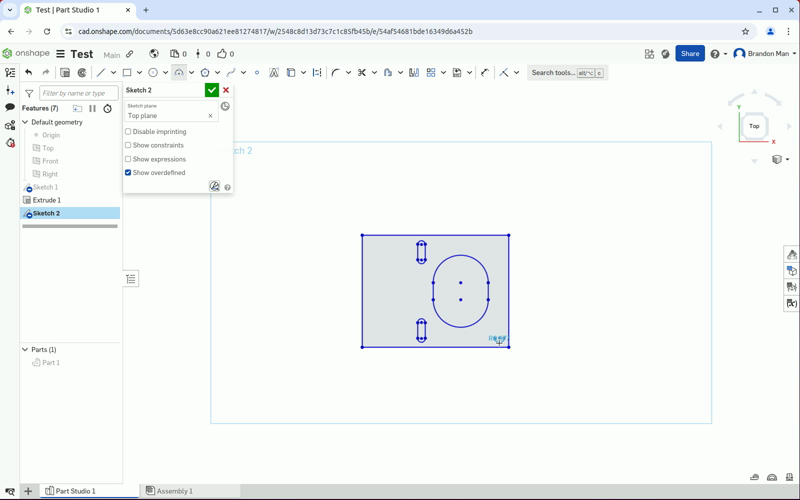
key_up(shift)
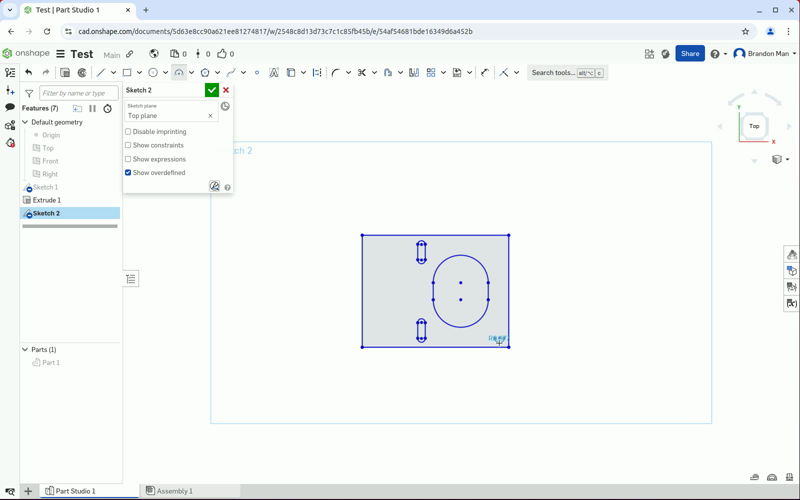
key(esc)
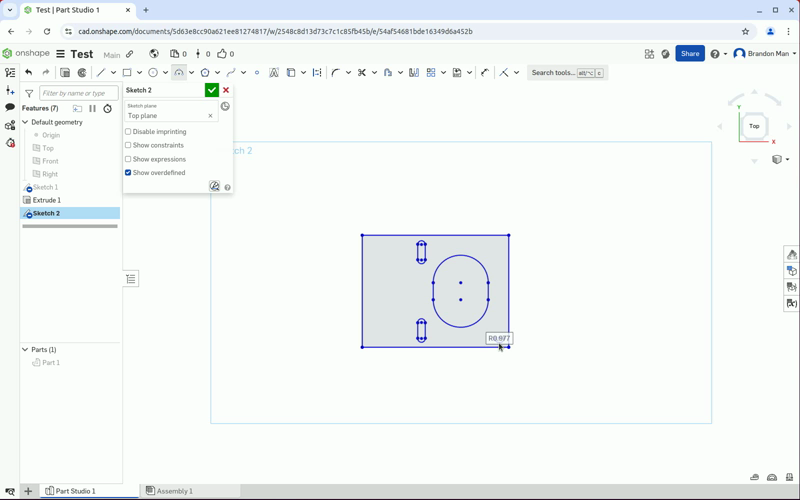
key(l)
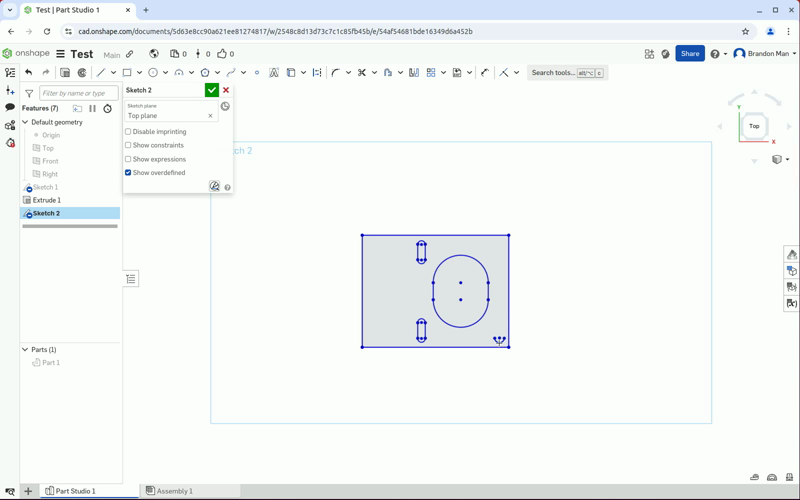
mouse_move(504, 338)
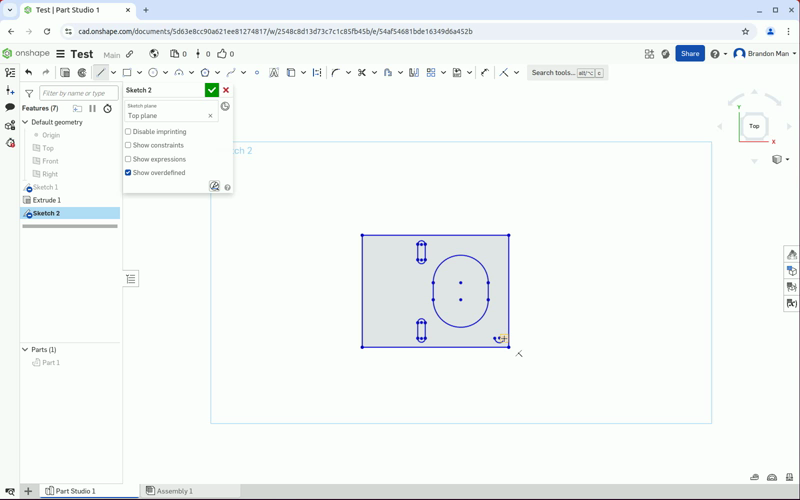
click(504, 338)
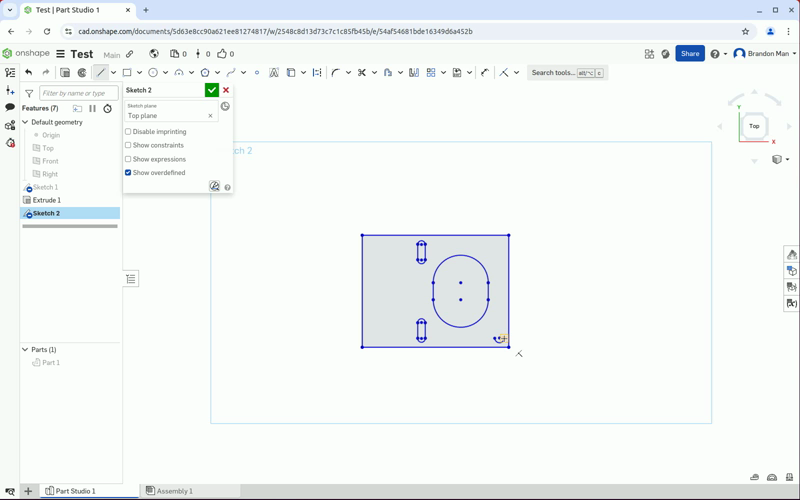
key_down(shift)
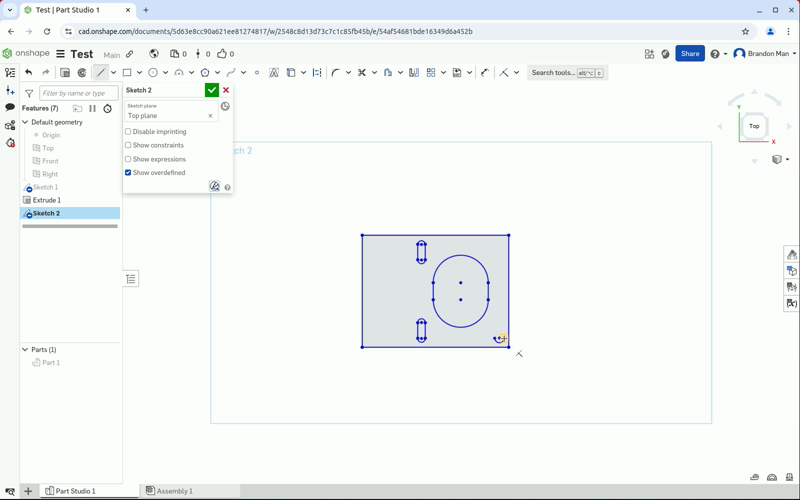
mouse_move(534, 338)
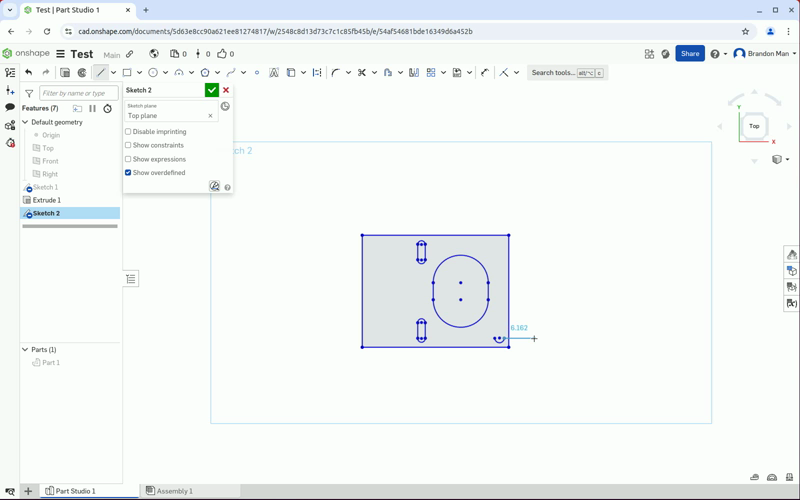
mouse_move(504, 322)
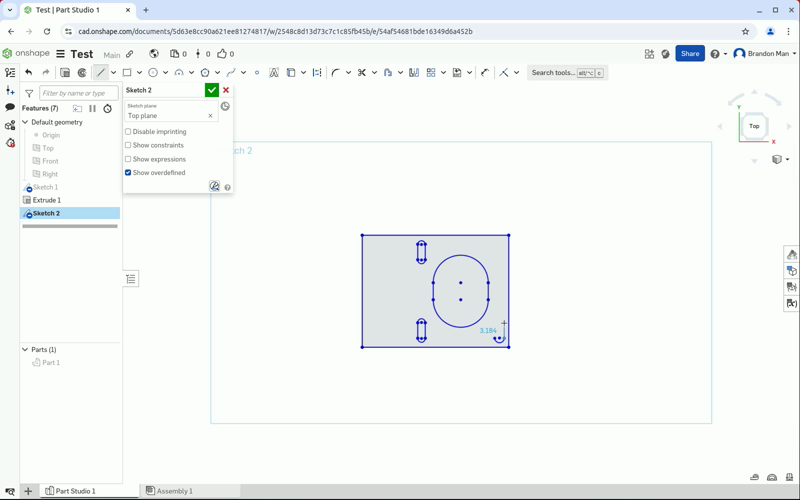
click(504, 322)
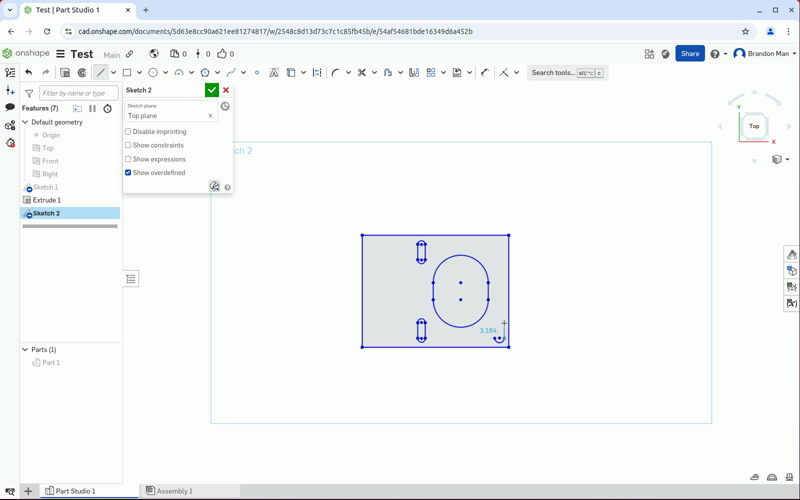
key_up(shift)
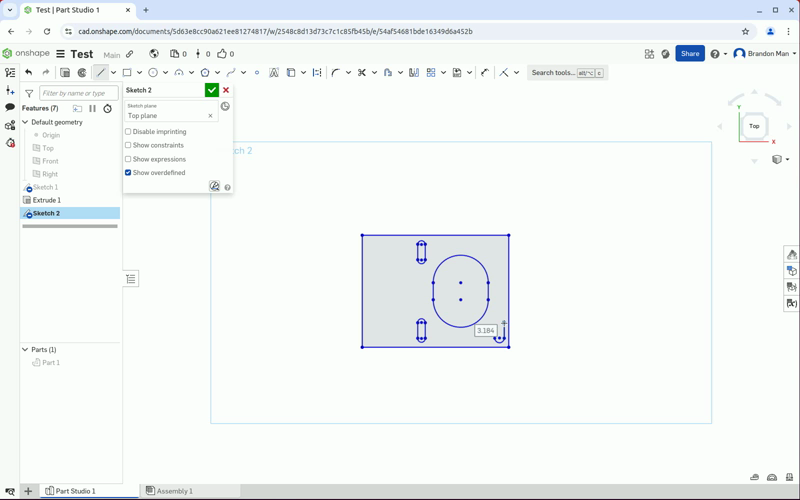
key(esc)
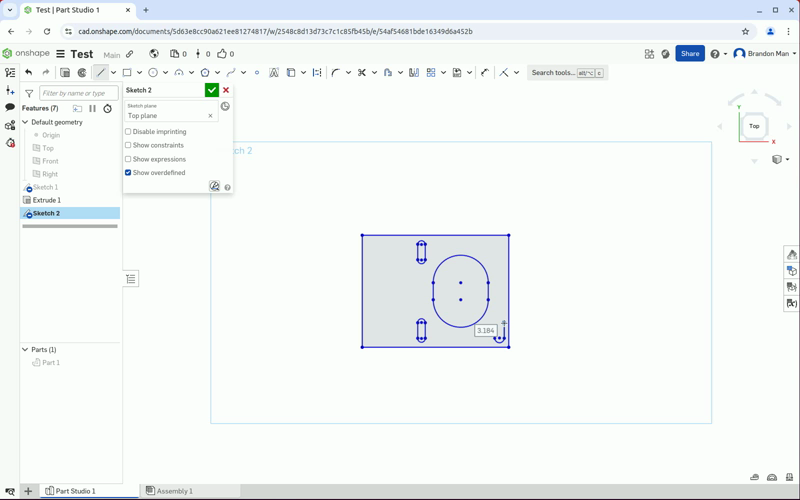
key(a)
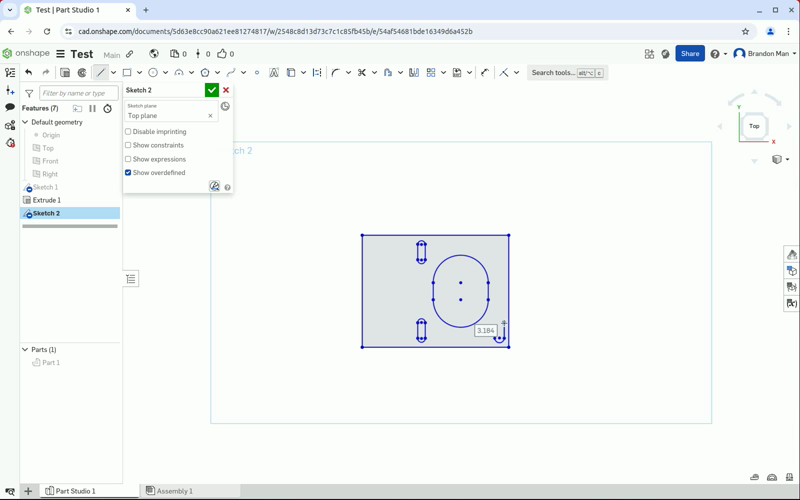
mouse_move(504, 322)
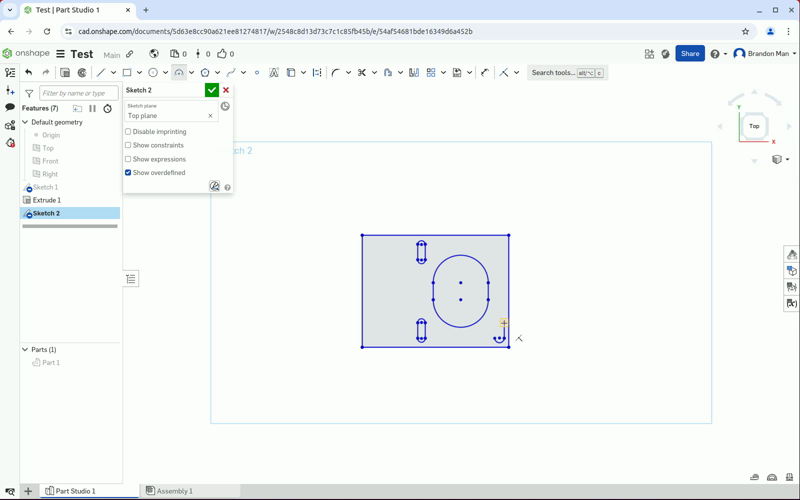
click(504, 322)
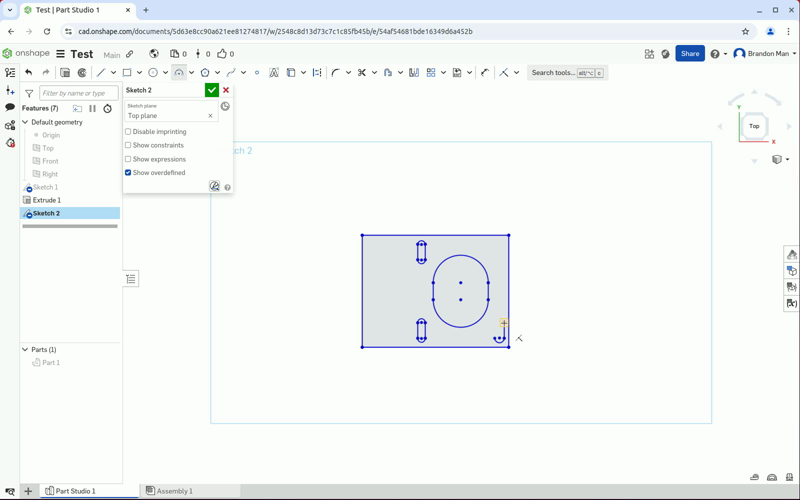
key_down(shift)
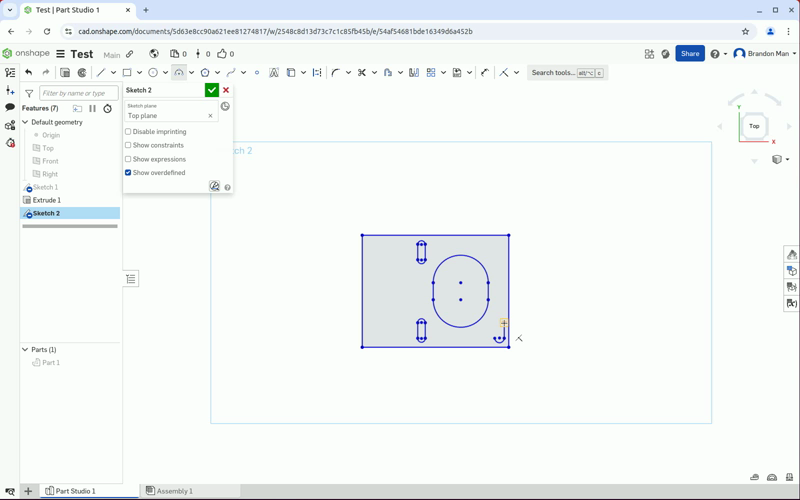
mouse_move(494, 322)
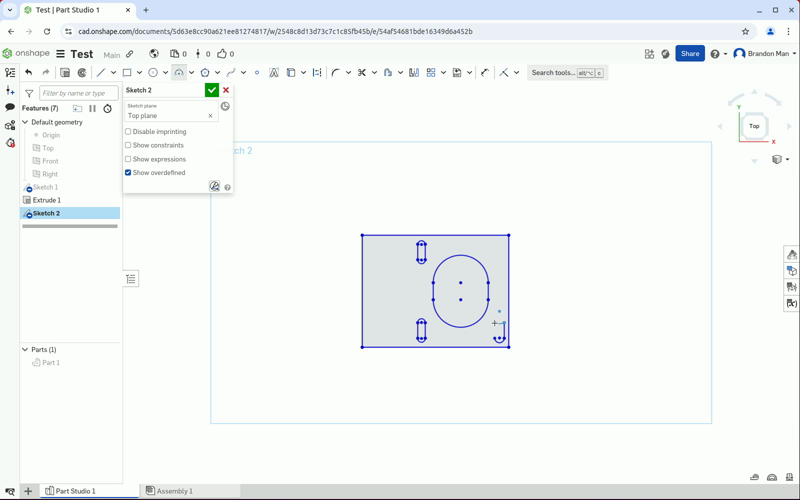
click(494, 322)
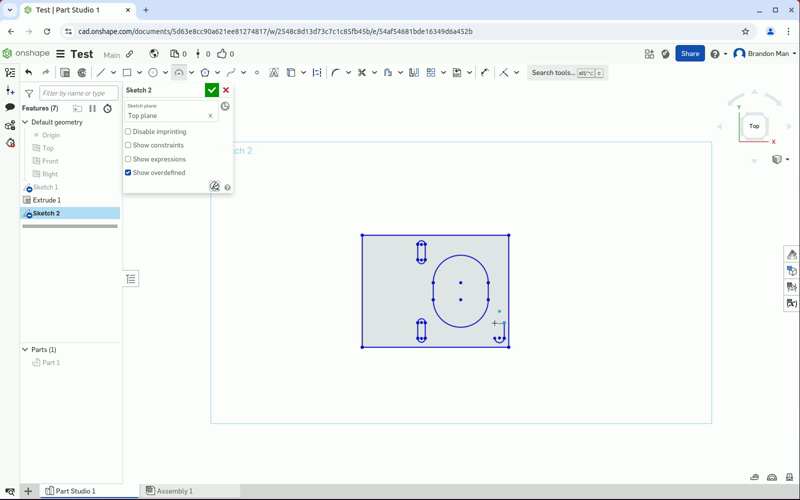
mouse_move(499, 318)
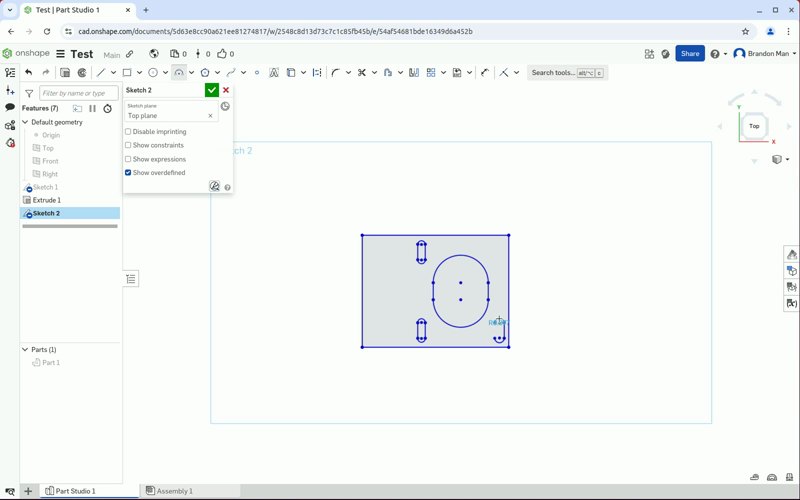
click(499, 318)
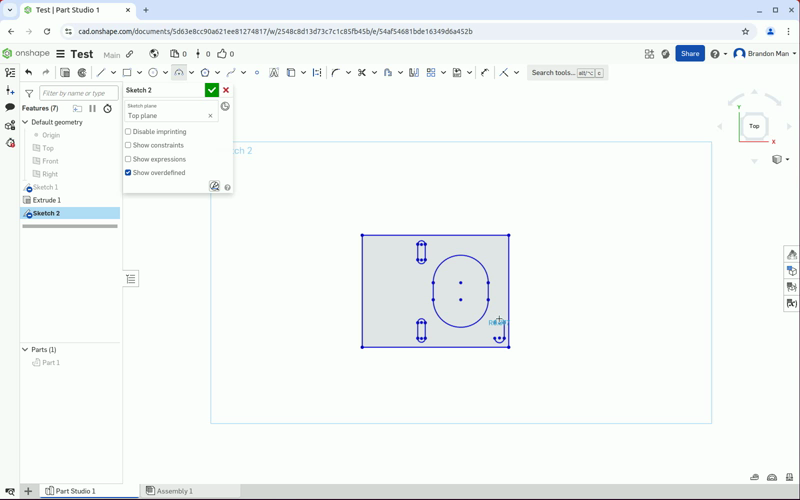
key_up(shift)
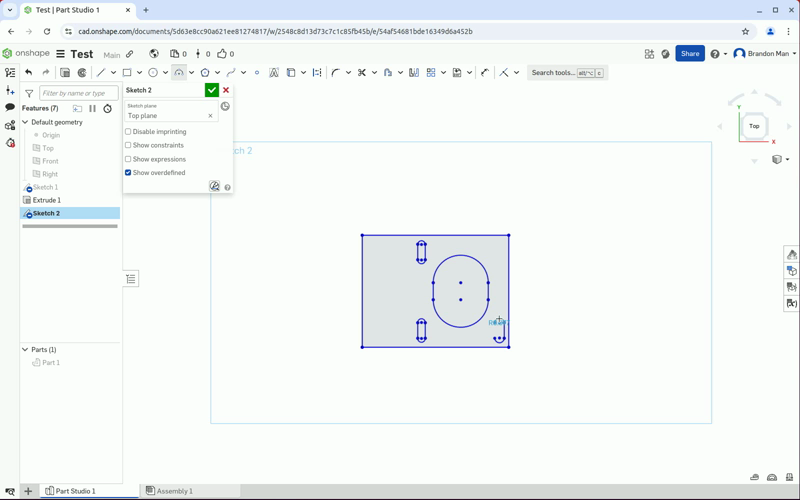
key(esc)
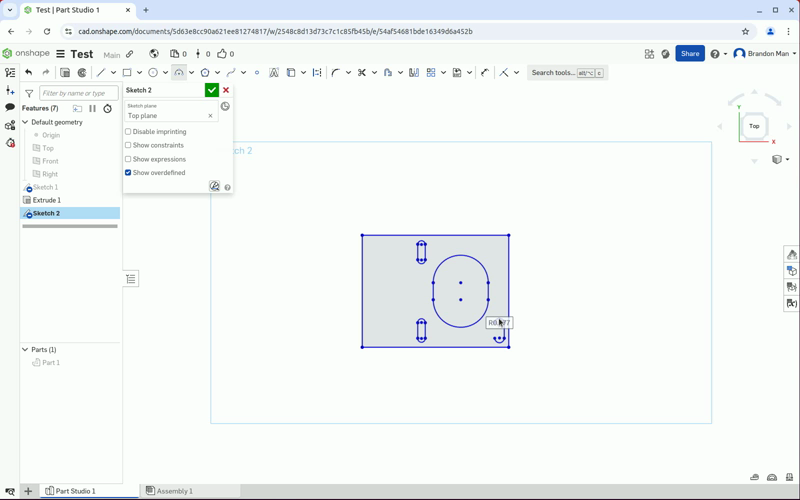
key(l)
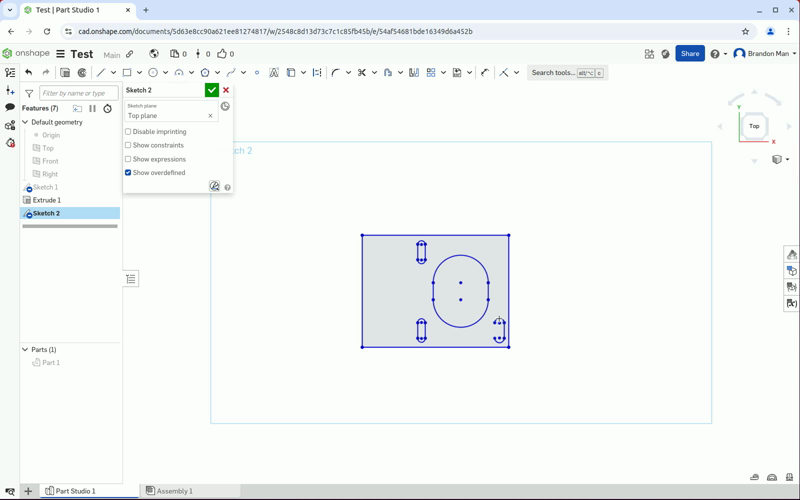
mouse_move(494, 322)
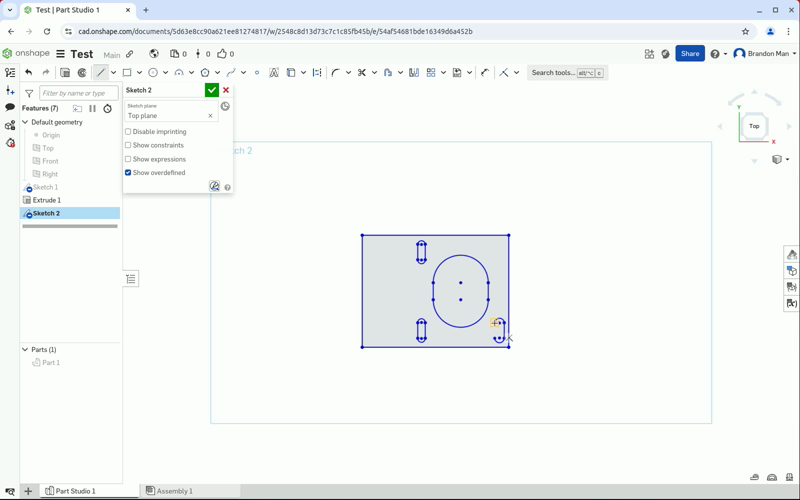
scroll(6)
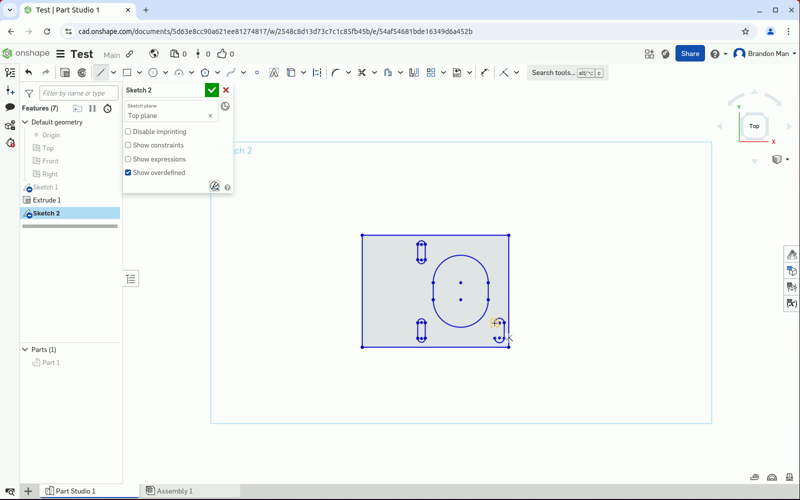
scroll(6)
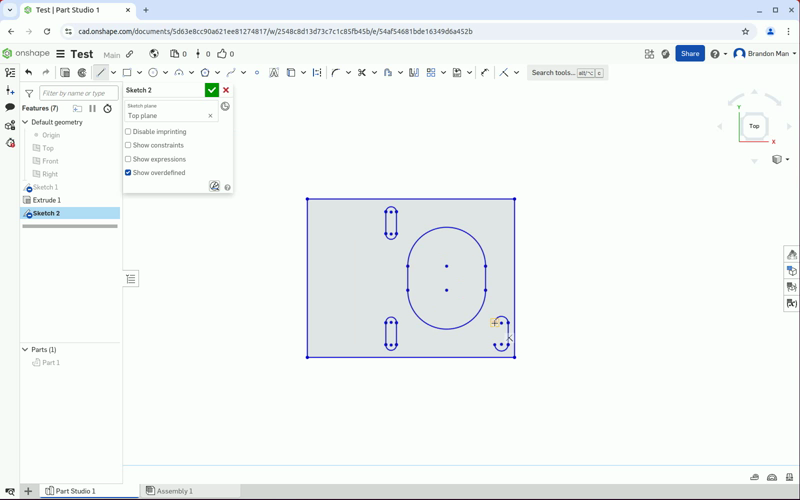
scroll(6)
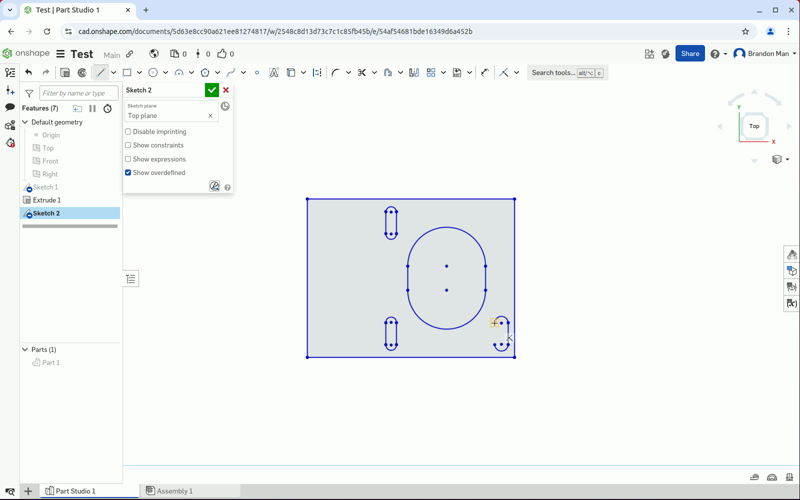
scroll(6)
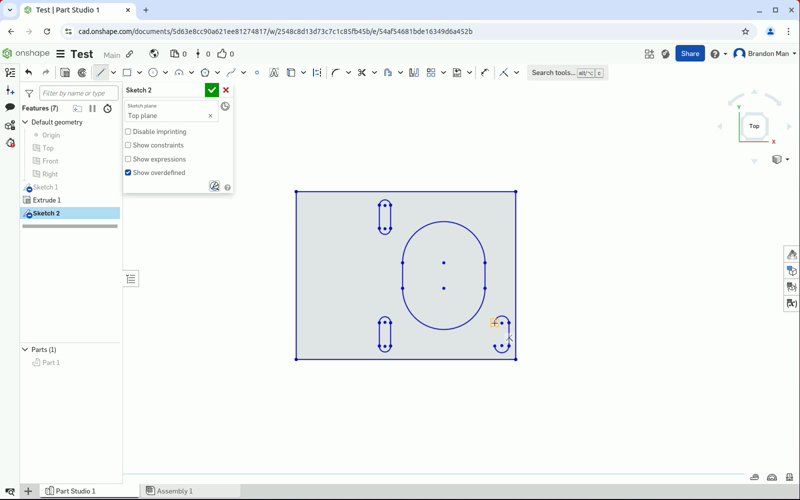
scroll(6)
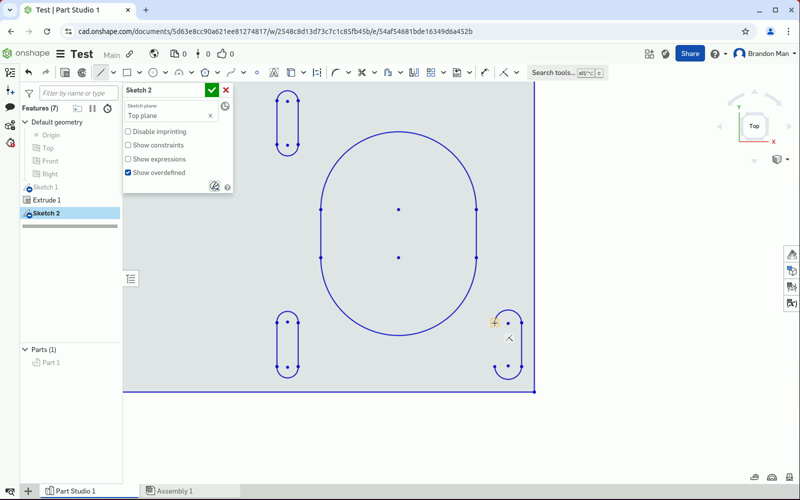
scroll(6)
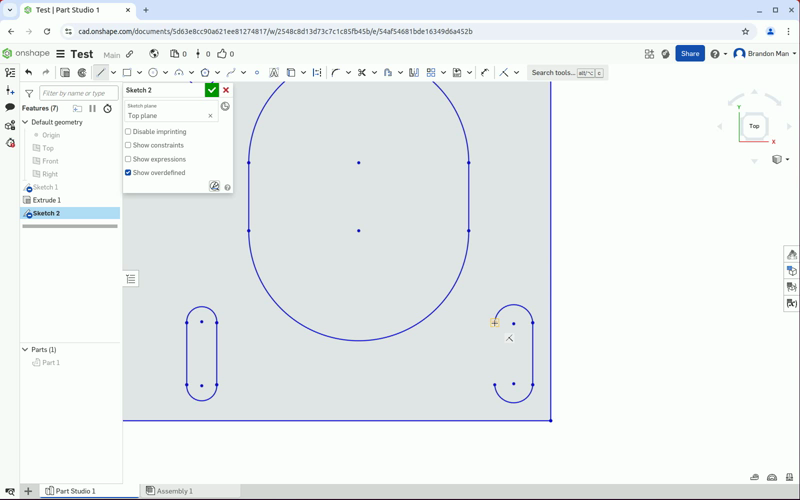
scroll(6)
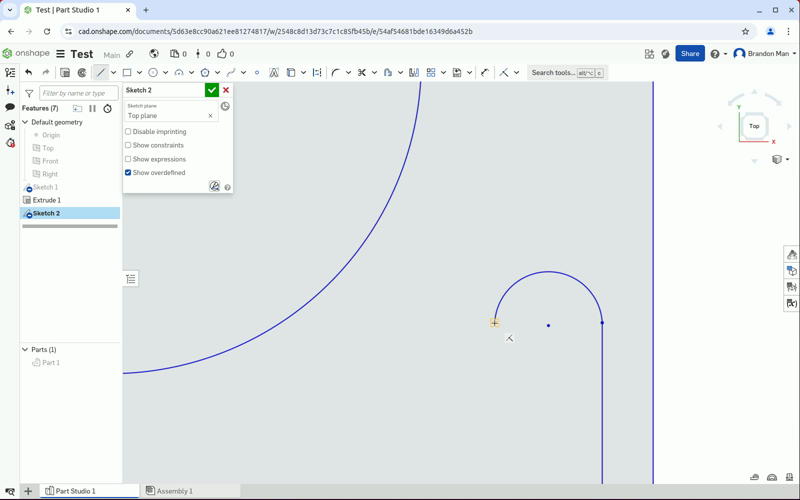
click(494, 322)
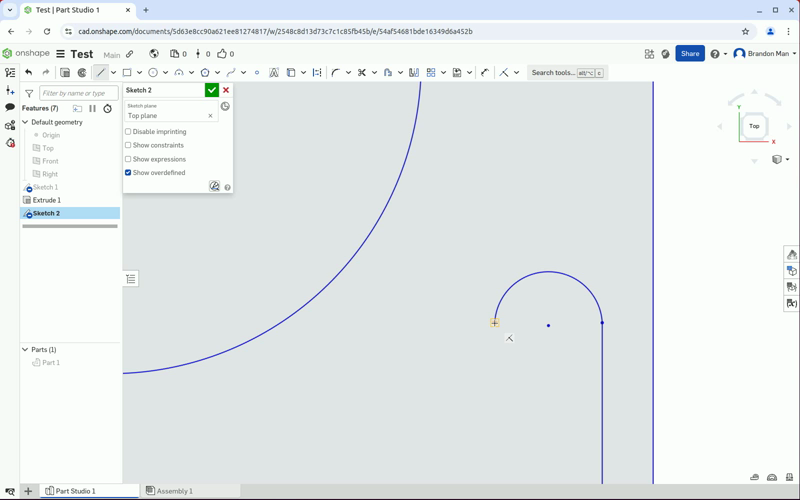
scroll(-6)
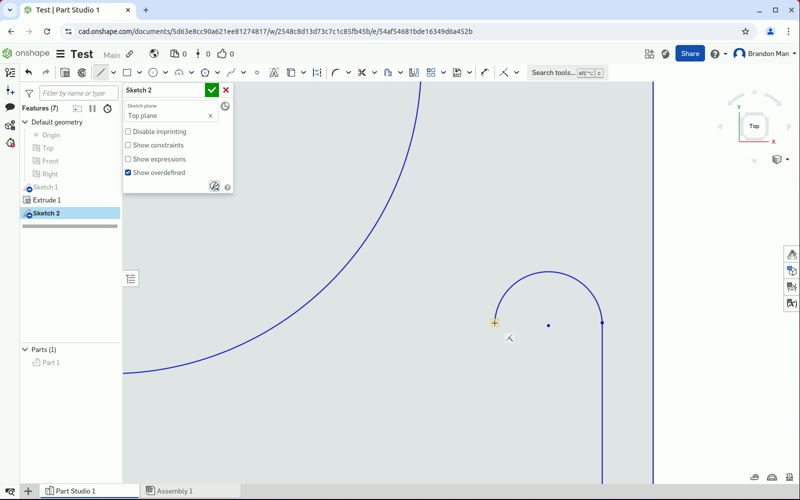
scroll(-6)
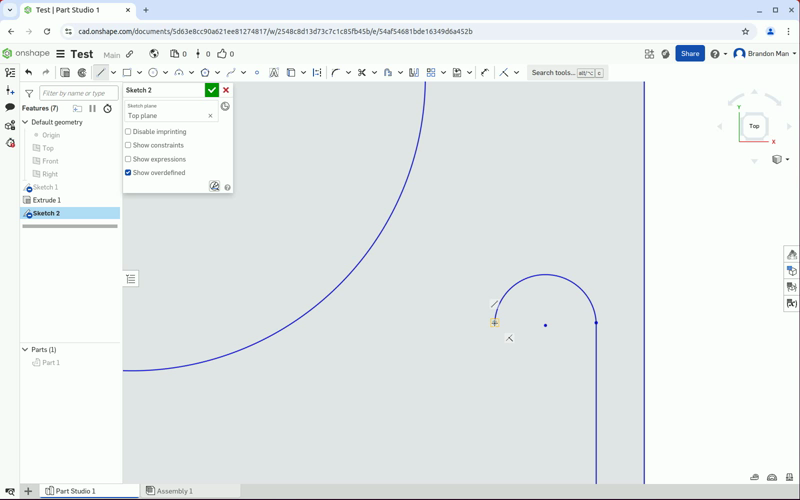
scroll(-6)
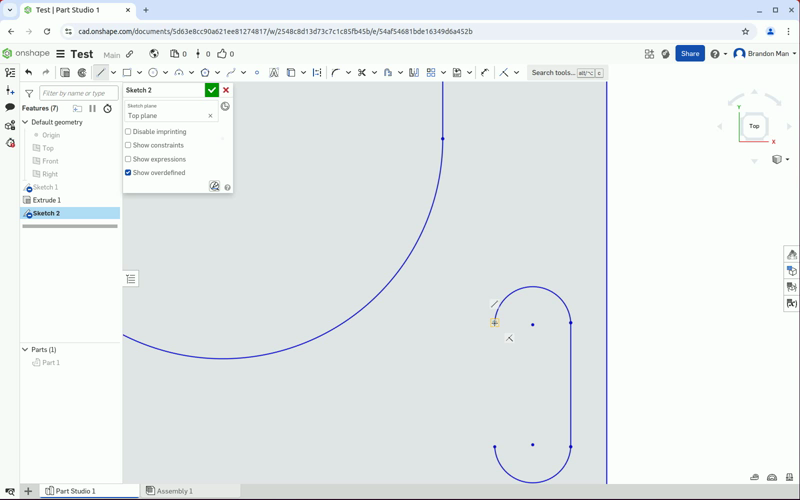
scroll(-6)
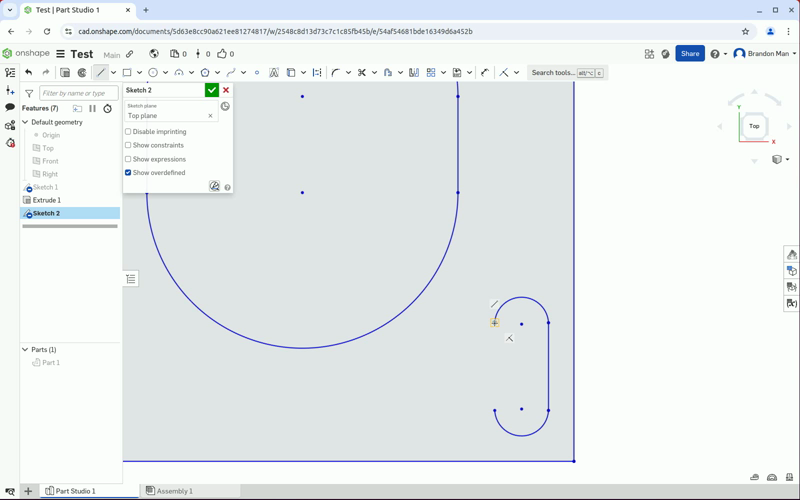
scroll(-6)
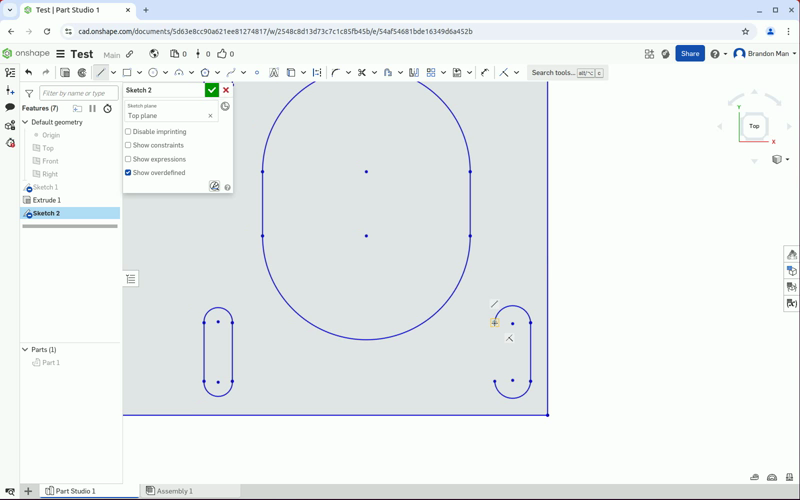
scroll(-6)
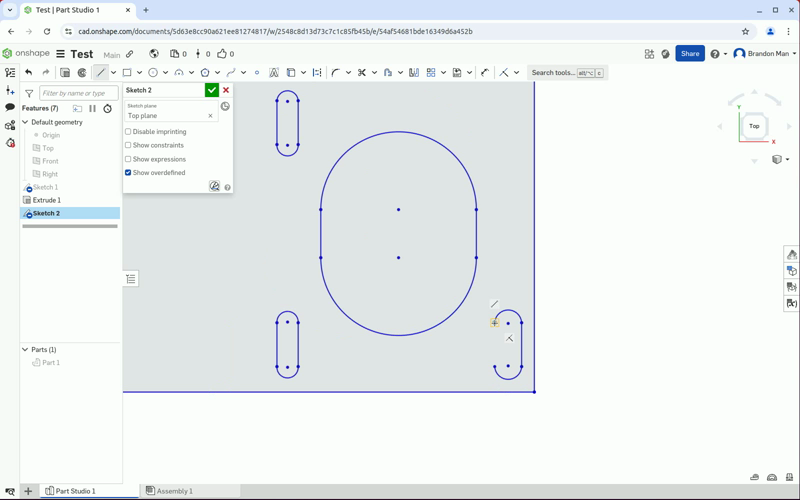
scroll(-6)
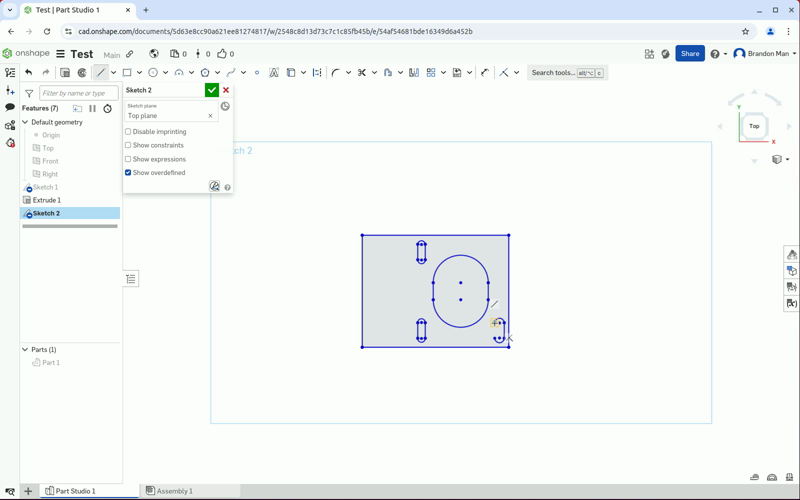
mouse_move(524, 322)
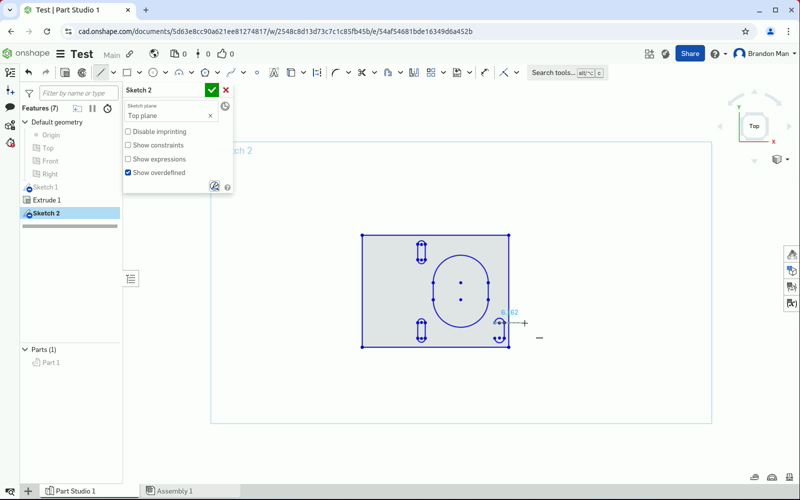
key_down(shift)
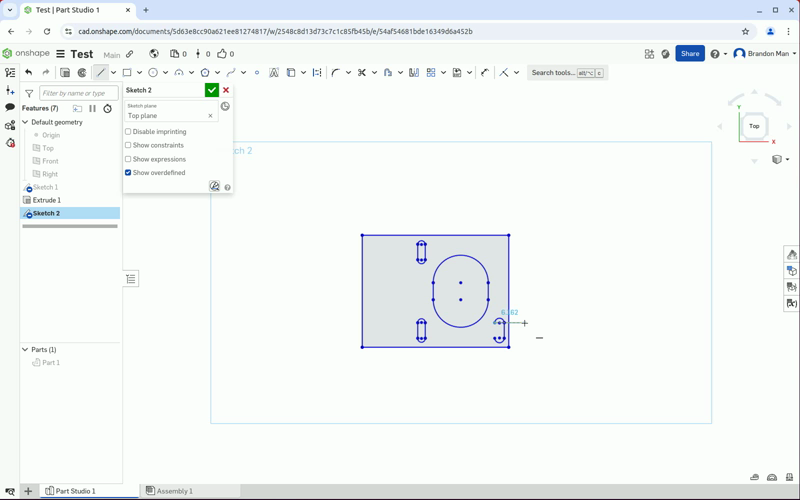
mouse_move(494, 338)
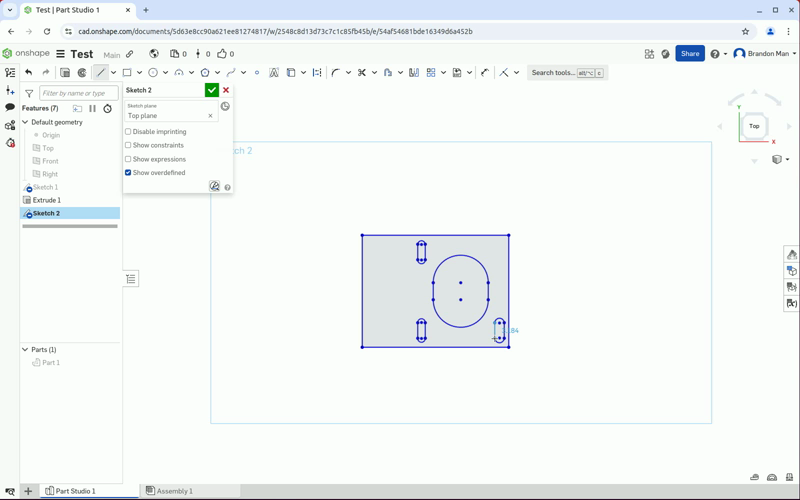
scroll(6)
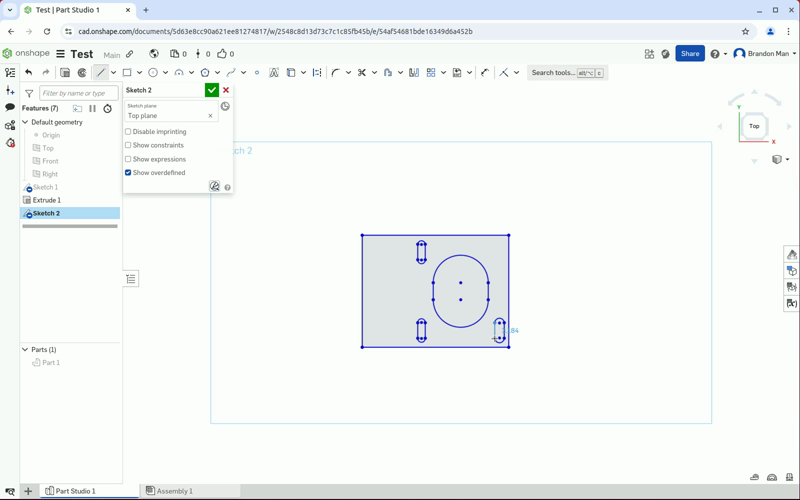
scroll(6)
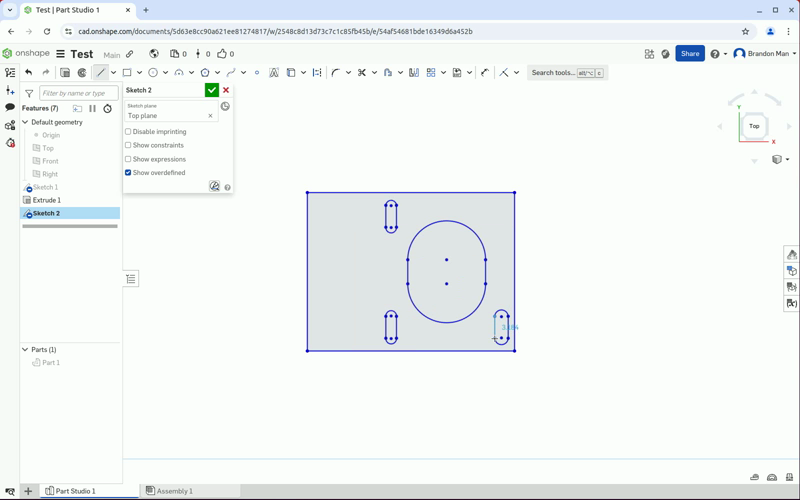
scroll(6)
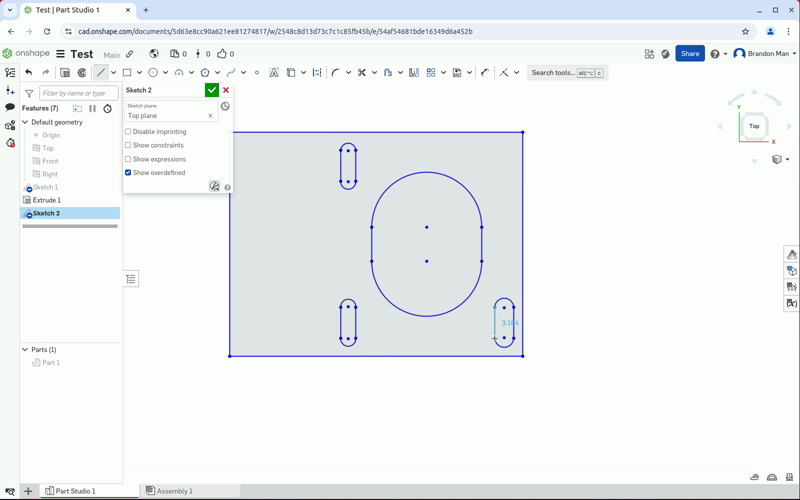
scroll(6)
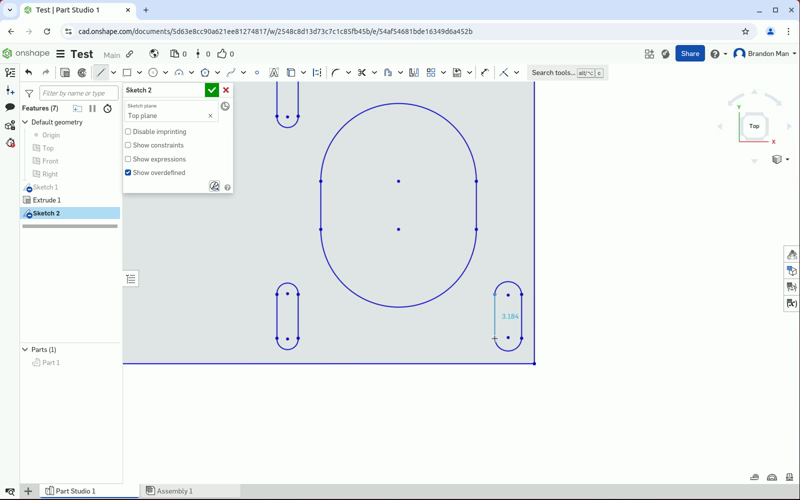
scroll(6)
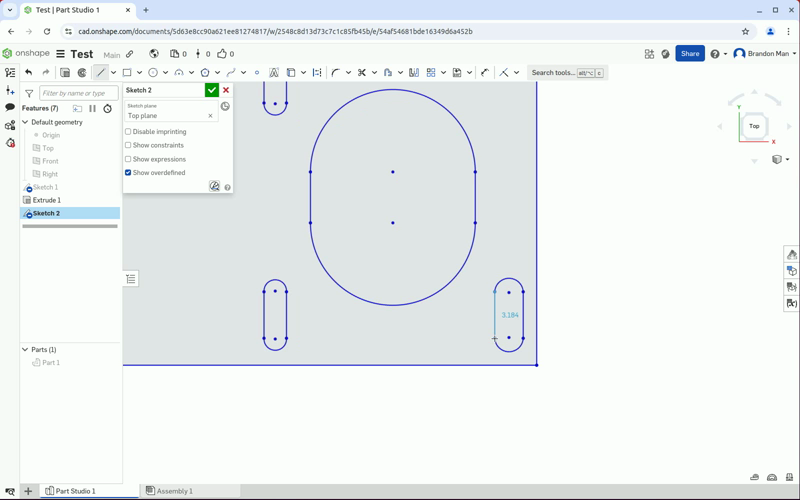
scroll(6)
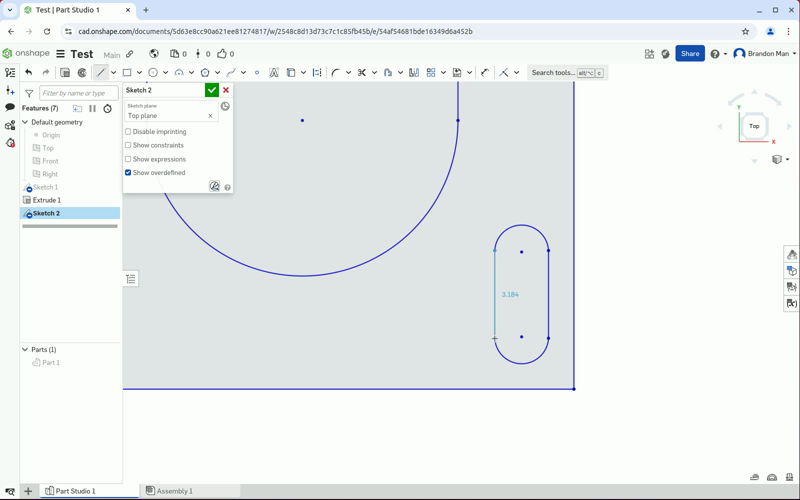
scroll(6)
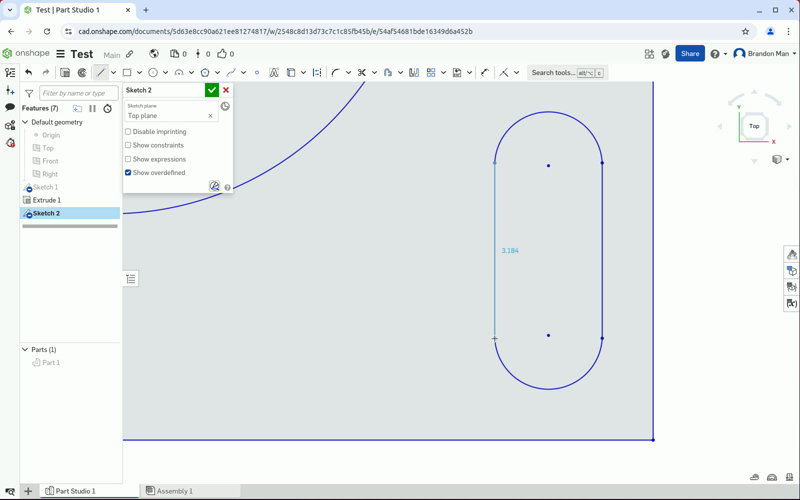
key_up(shift)
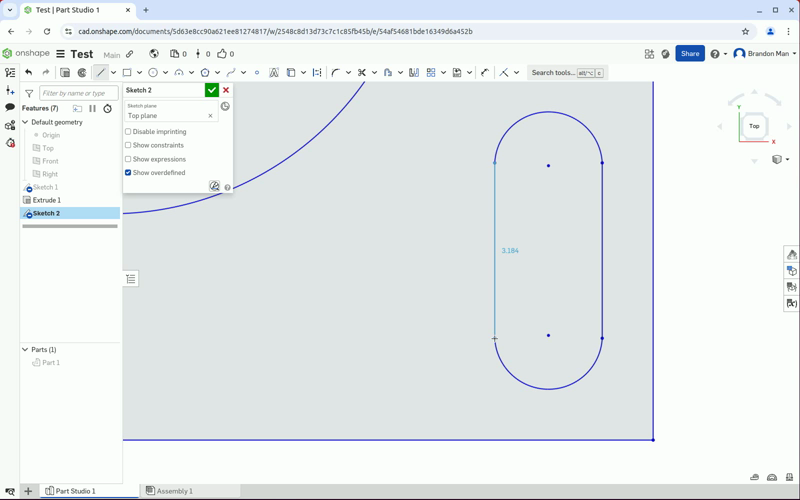
click(494, 338)
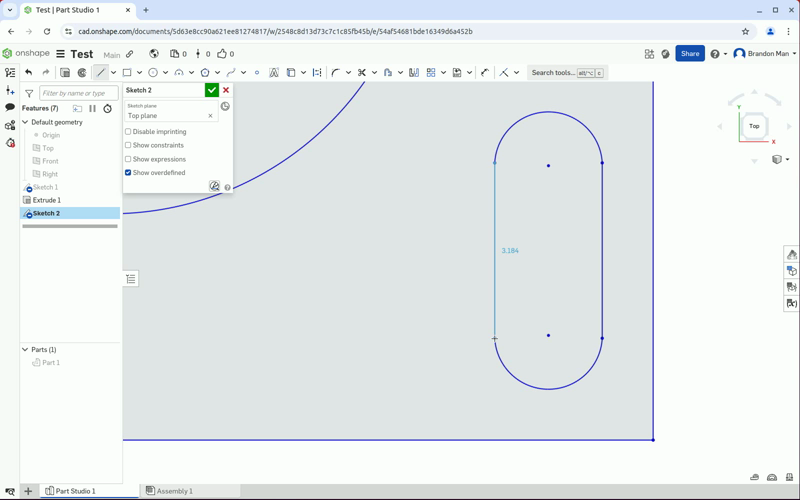
scroll(-6)
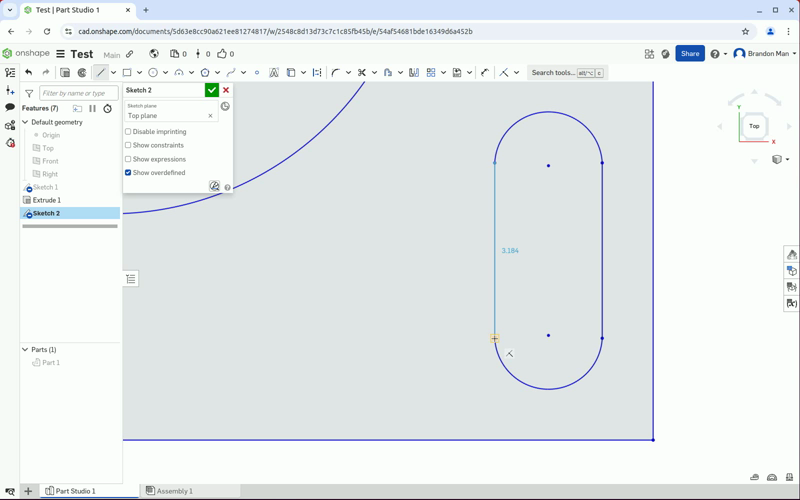
scroll(-6)
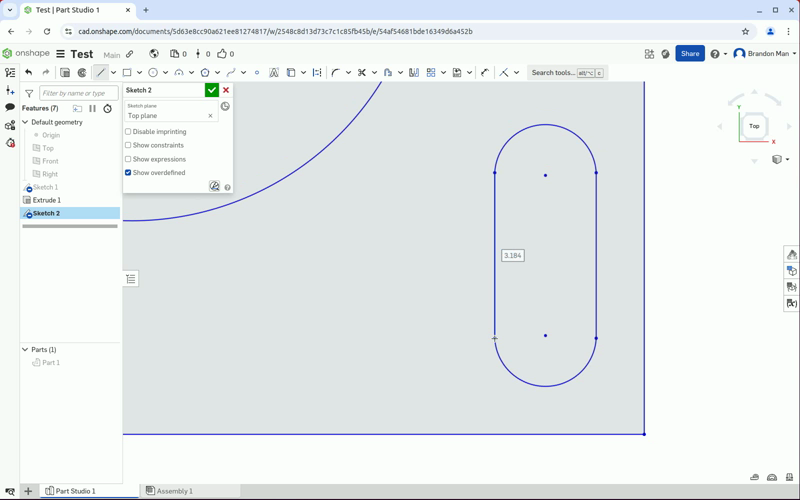
scroll(-6)
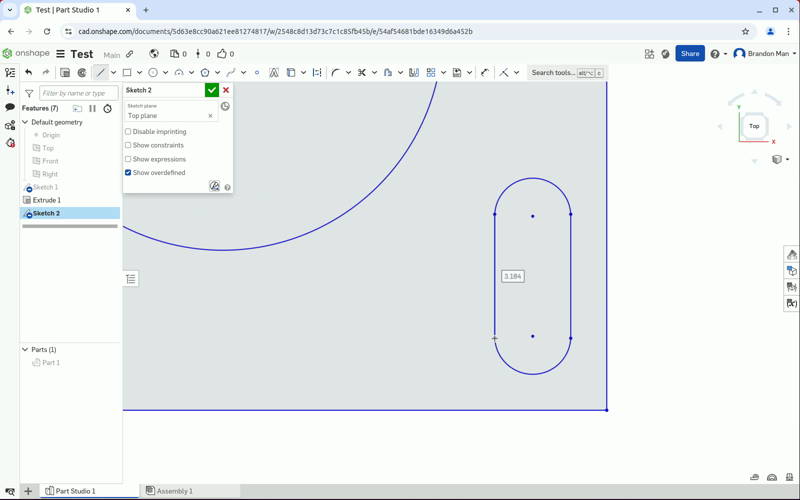
scroll(-6)
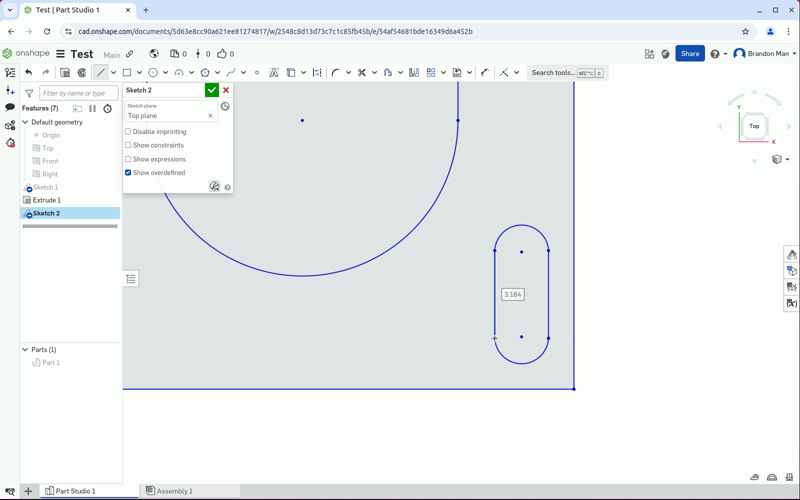
scroll(-6)
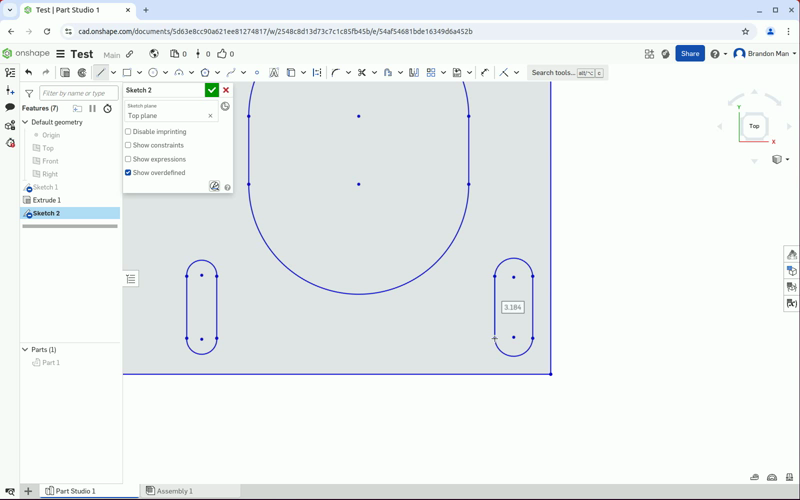
scroll(-6)
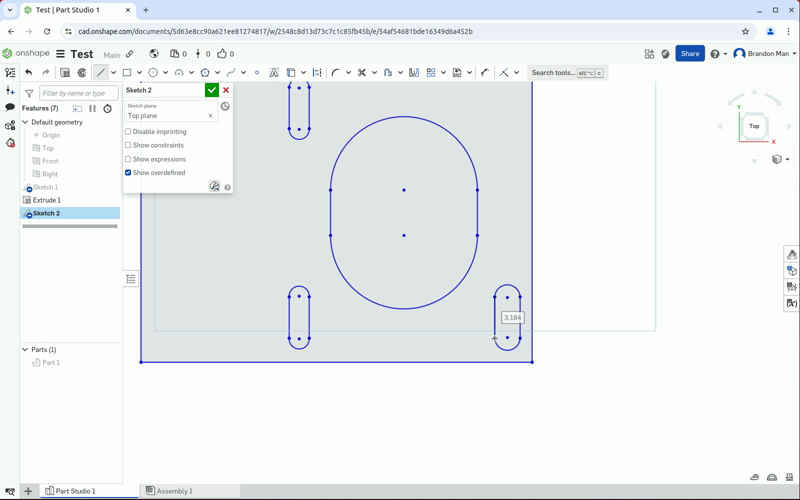
scroll(-6)
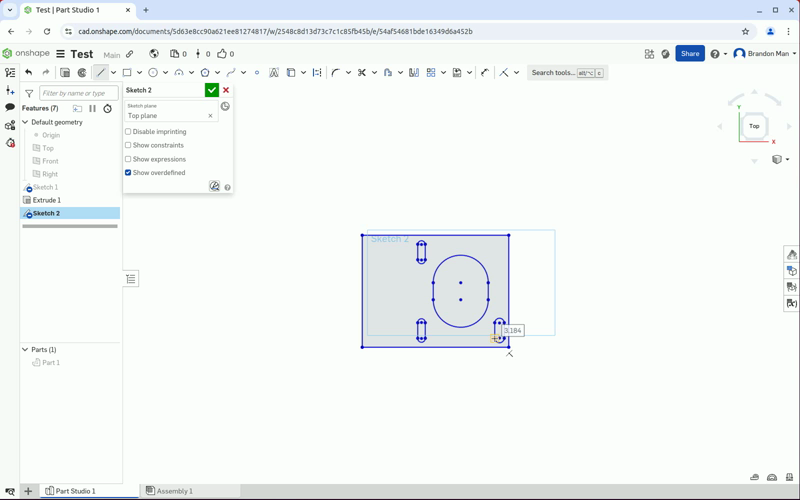
key(esc)
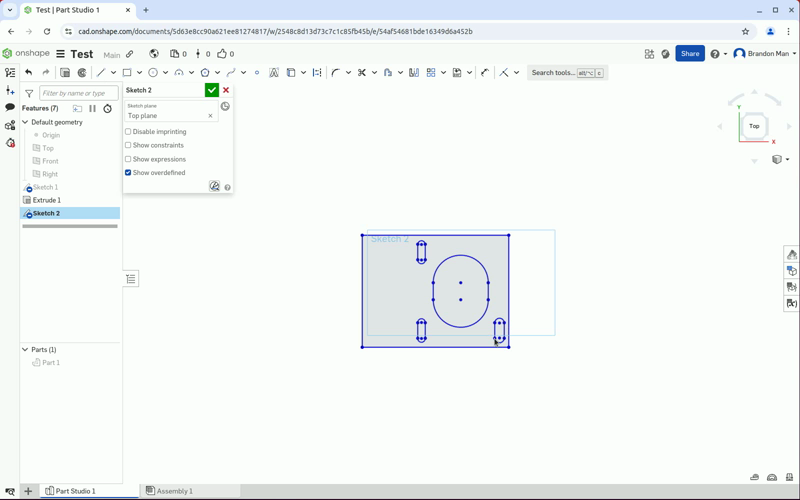
key(a)
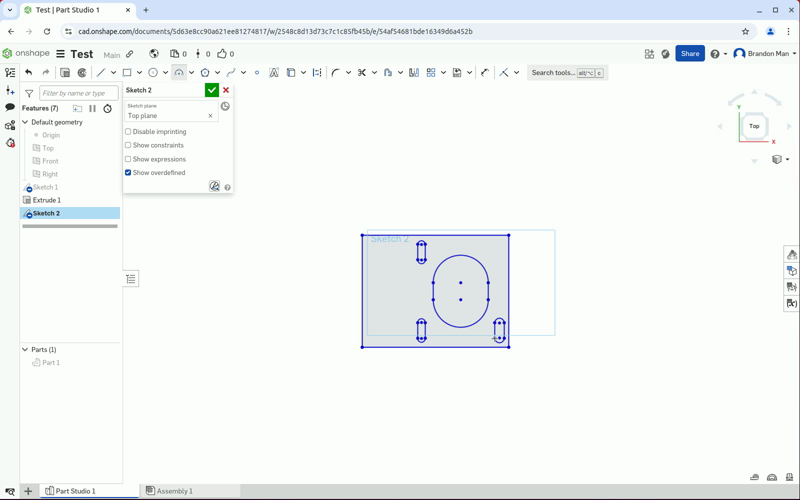
key_down(shift)
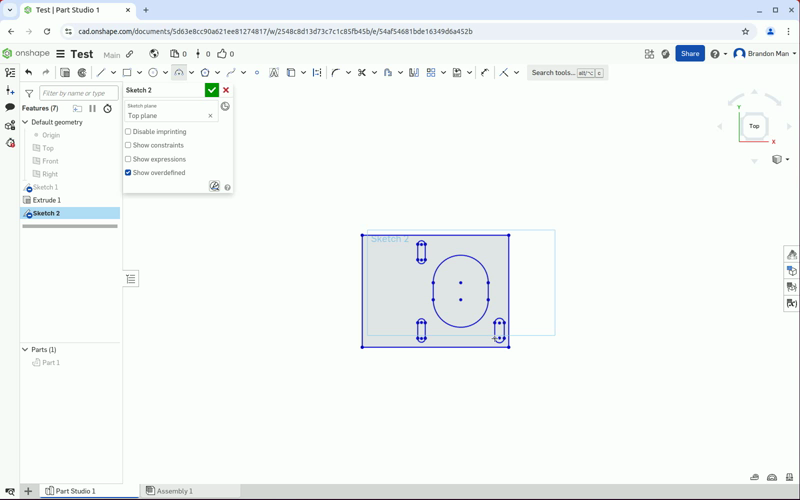
mouse_move(494, 259)
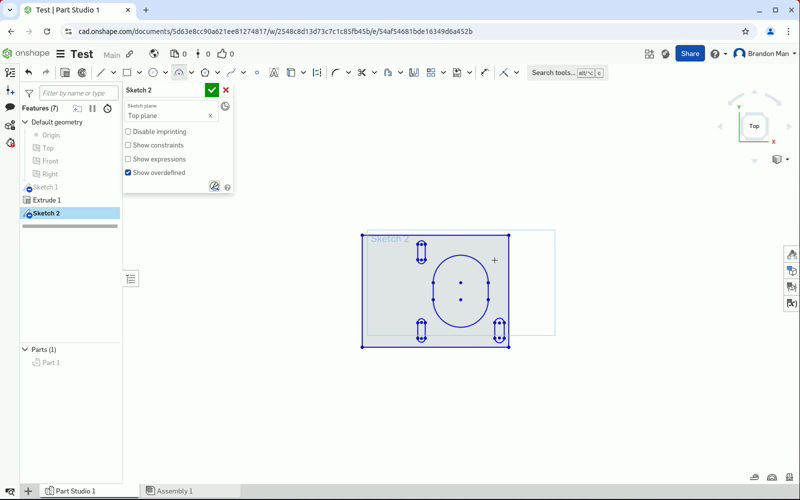
click(494, 259)
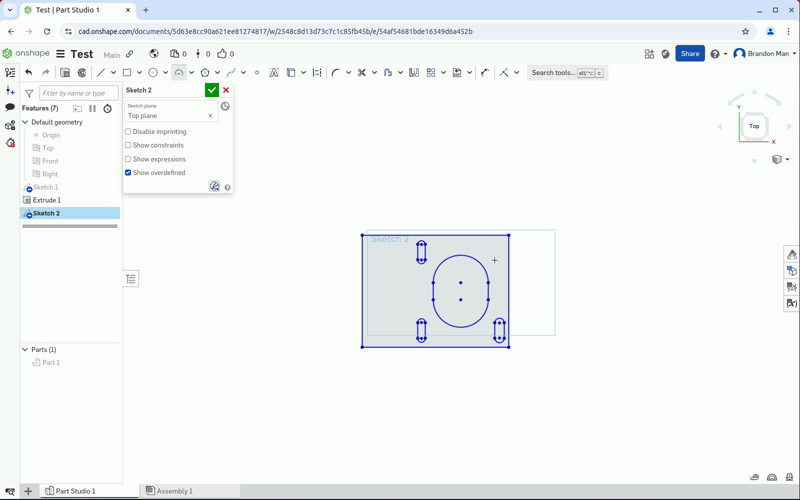
key_up(shift)
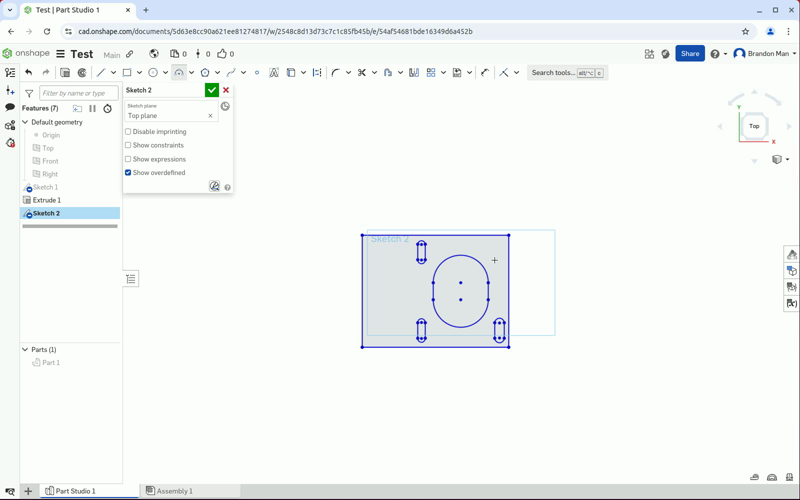
key_down(shift)
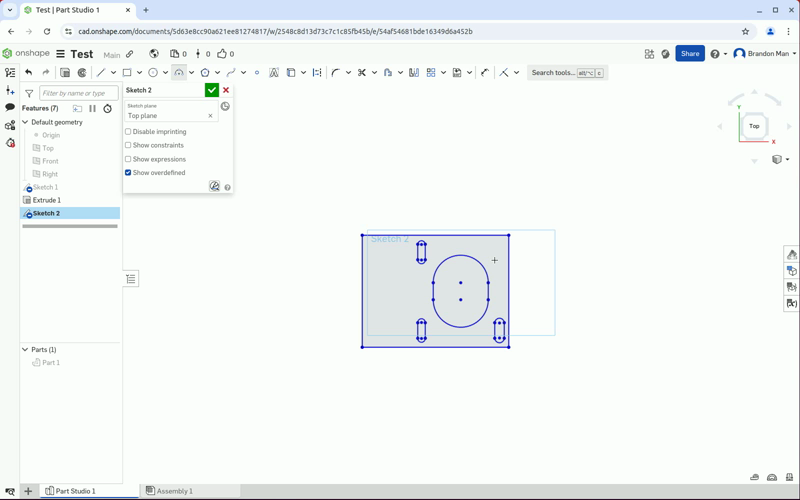
mouse_move(504, 259)
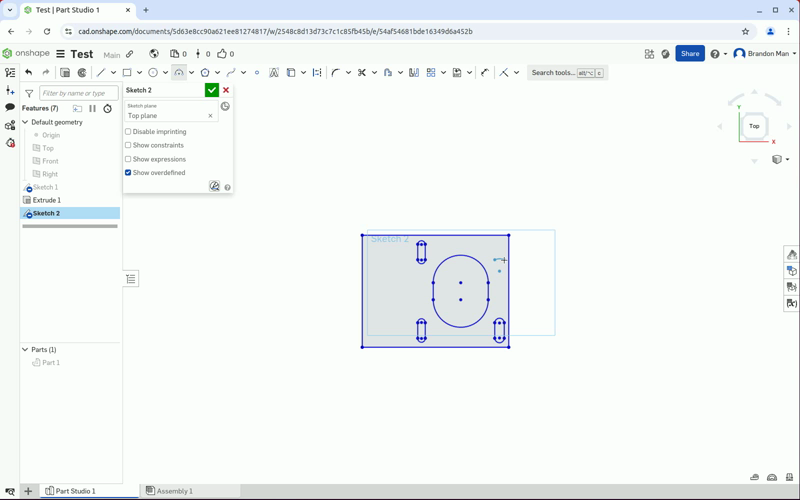
click(504, 259)
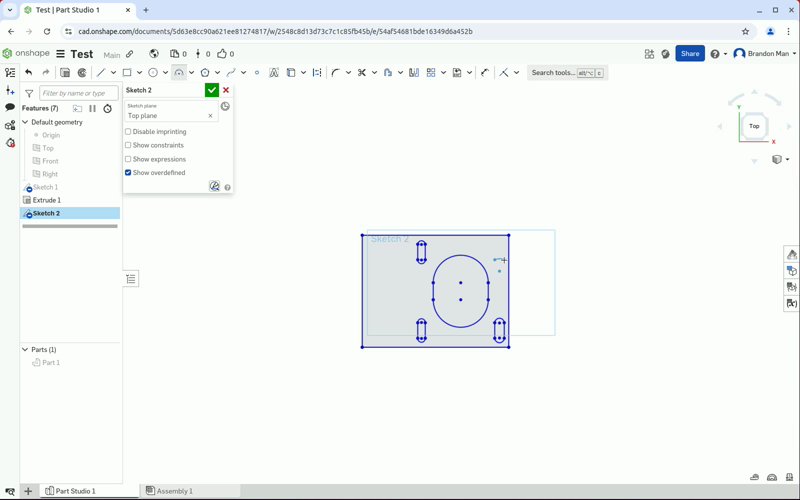
mouse_move(499, 264)
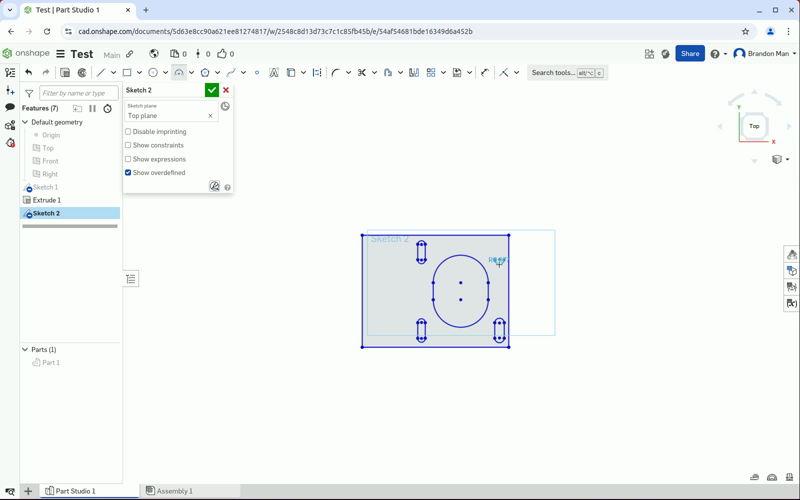
click(499, 264)
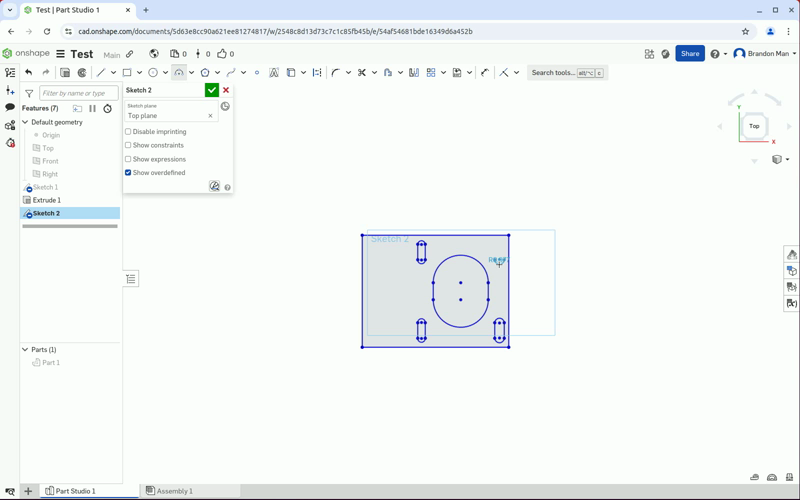
key_up(shift)
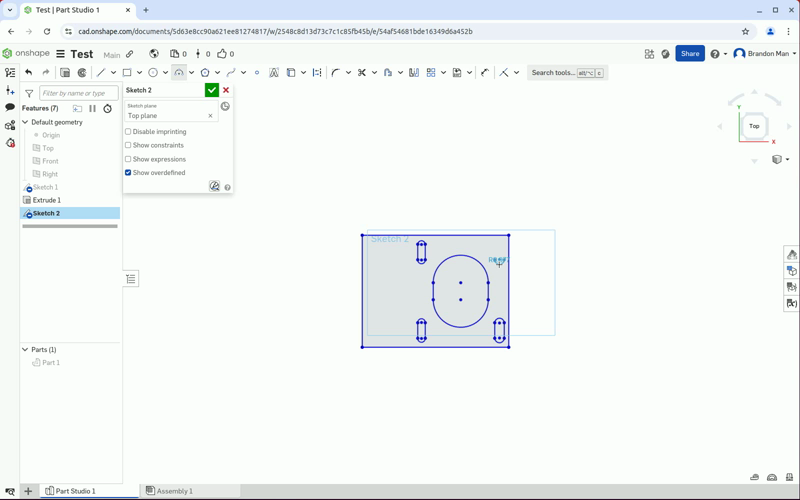
key(esc)
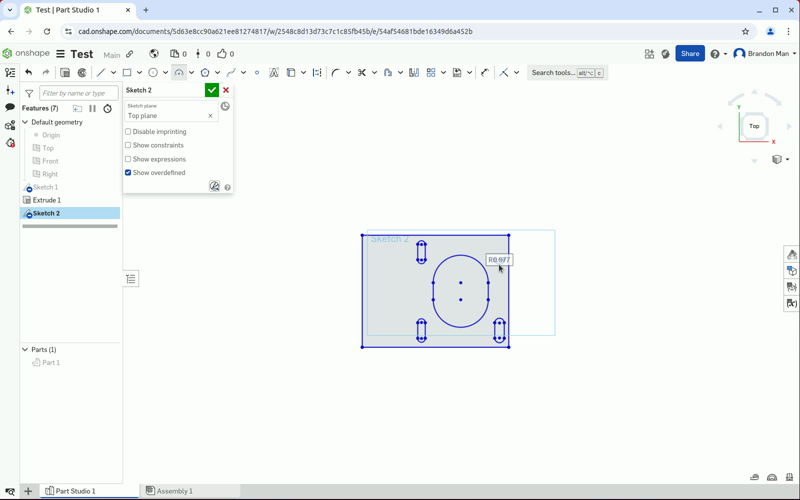
key(l)
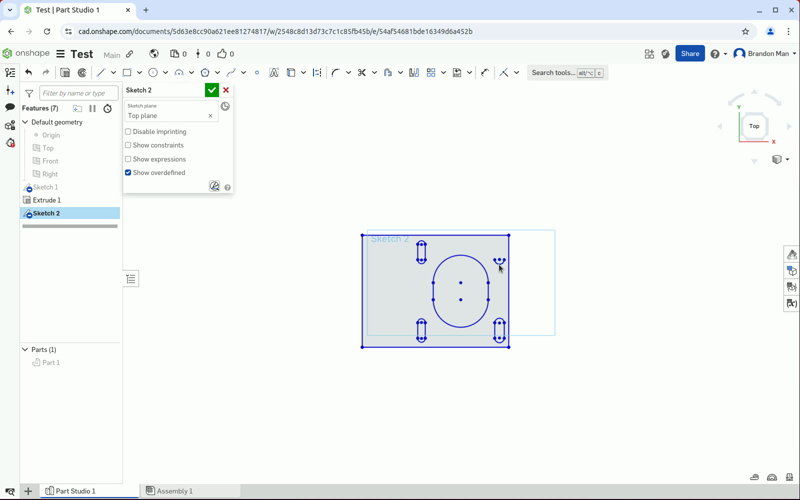
mouse_move(504, 259)
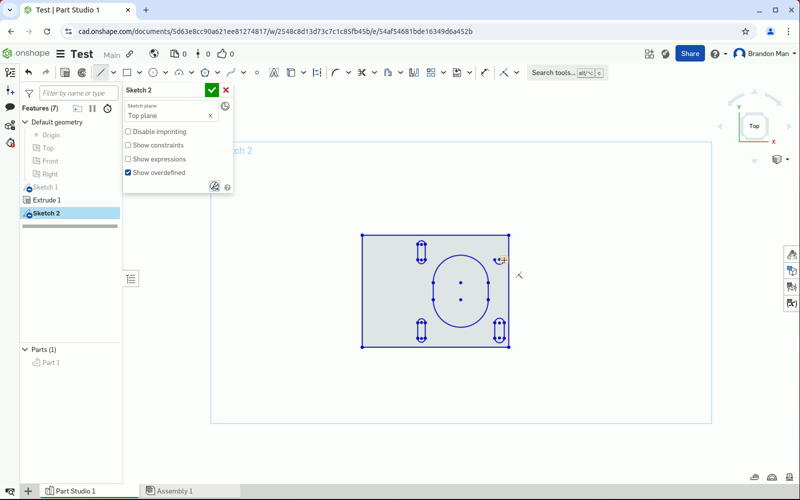
click(504, 259)
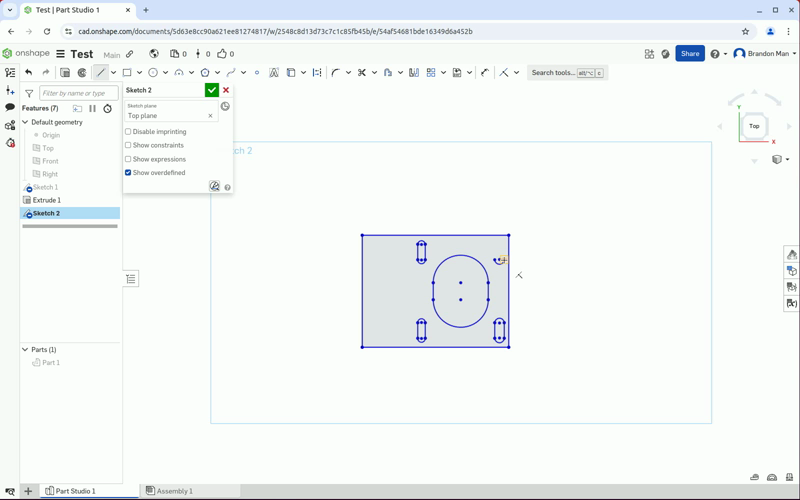
key_down(shift)
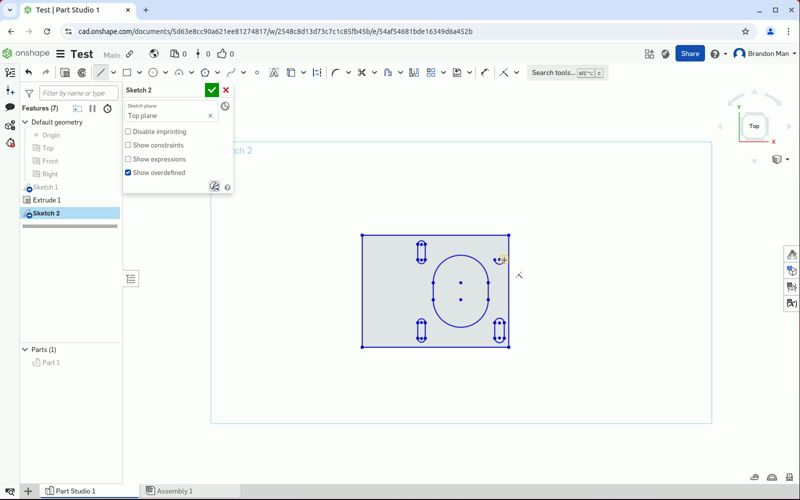
mouse_move(534, 259)
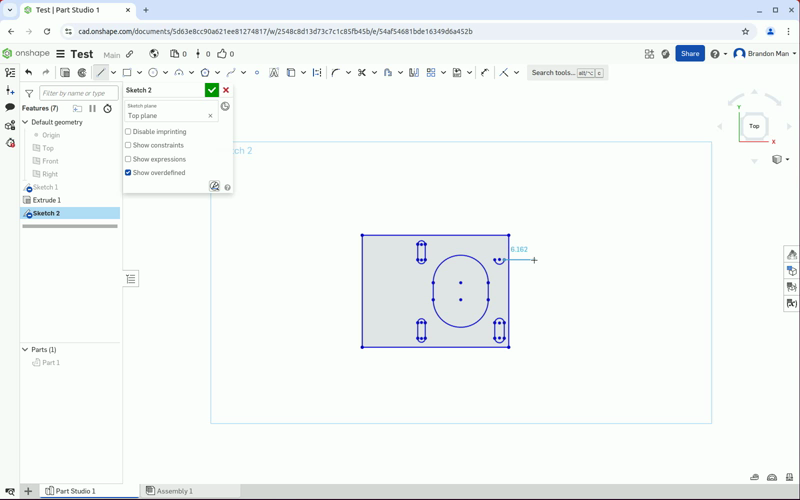
mouse_move(504, 244)
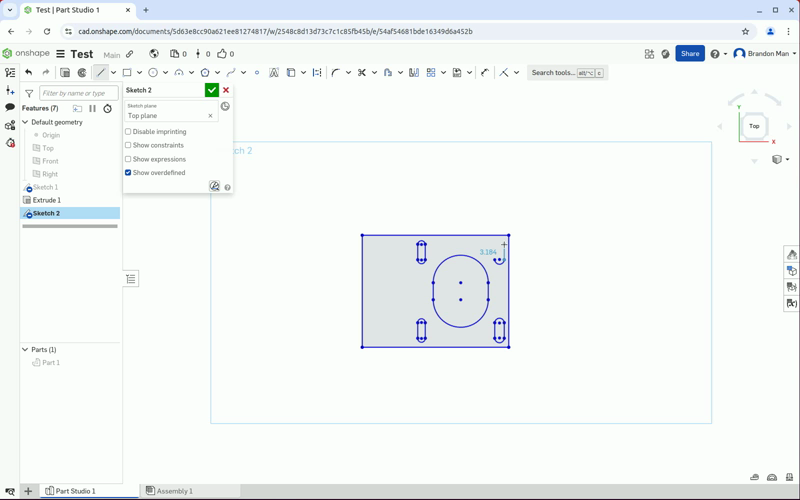
click(504, 244)
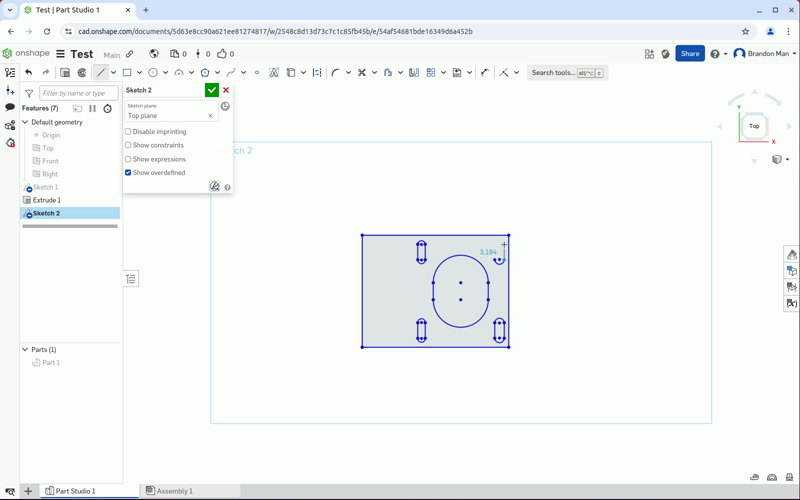
key_up(shift)
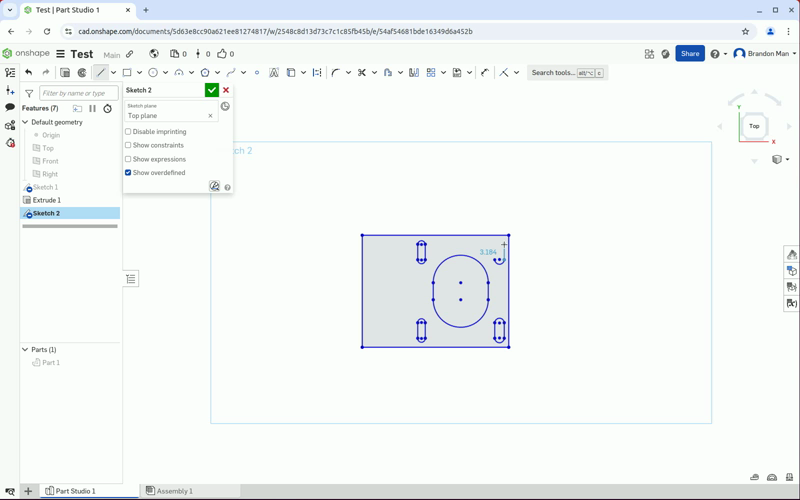
key(esc)
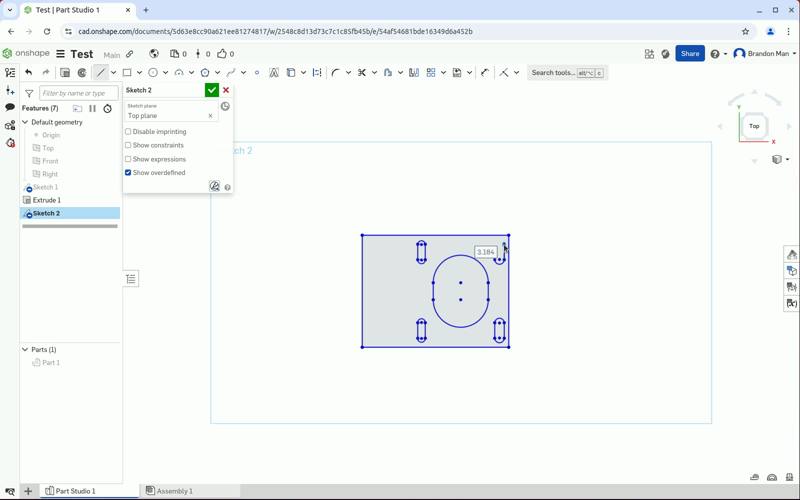
key(a)
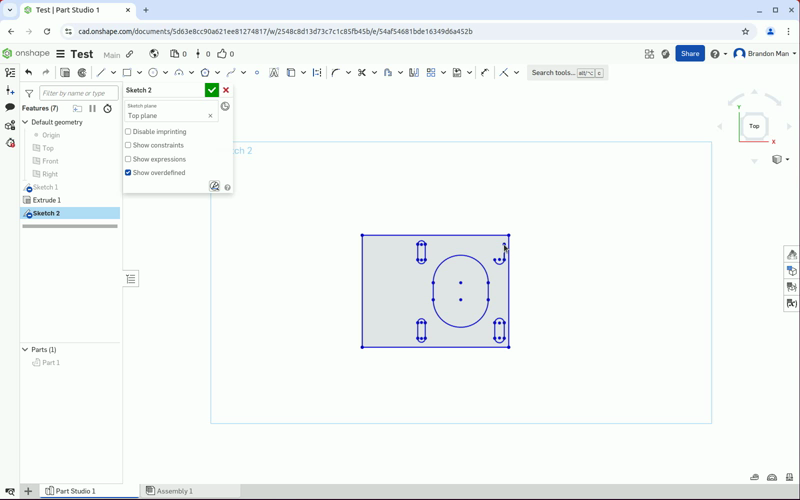
mouse_move(504, 244)
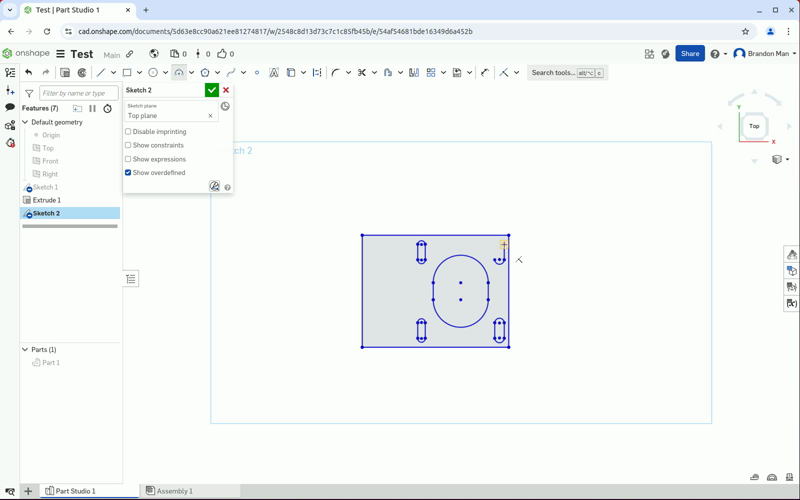
click(504, 244)
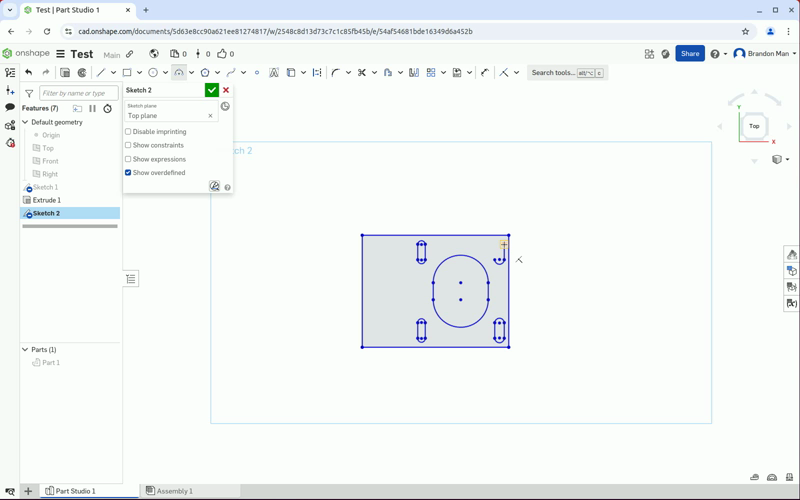
key_down(shift)
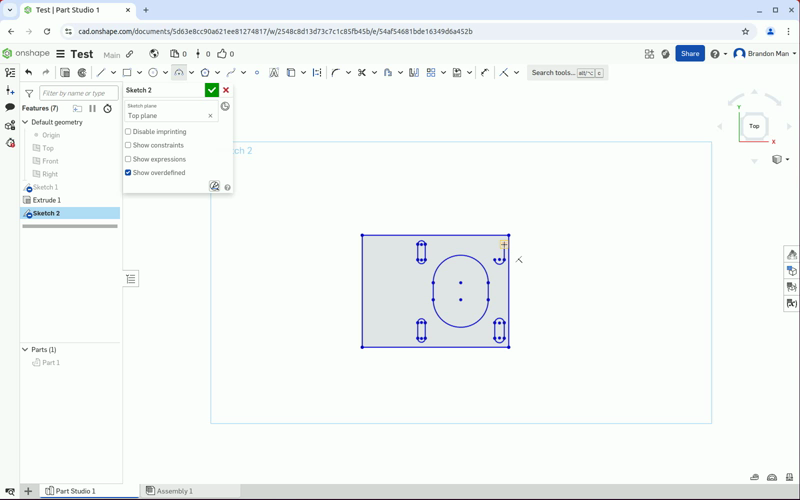
mouse_move(494, 244)
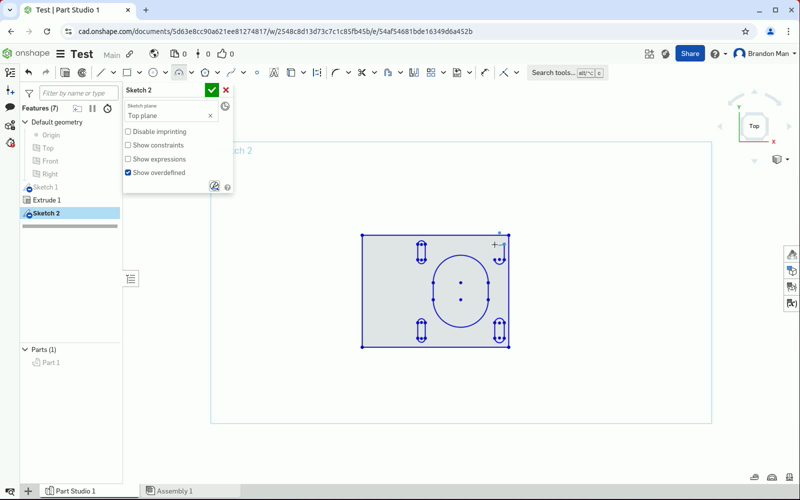
click(494, 244)
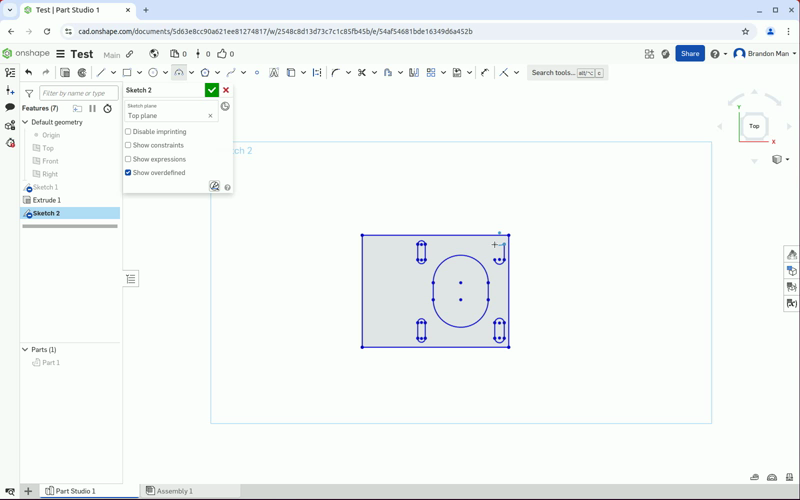
mouse_move(499, 239)
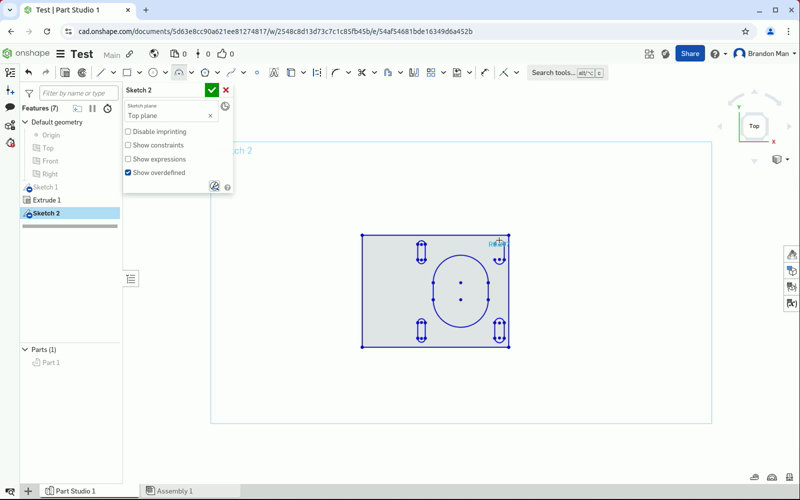
click(499, 239)
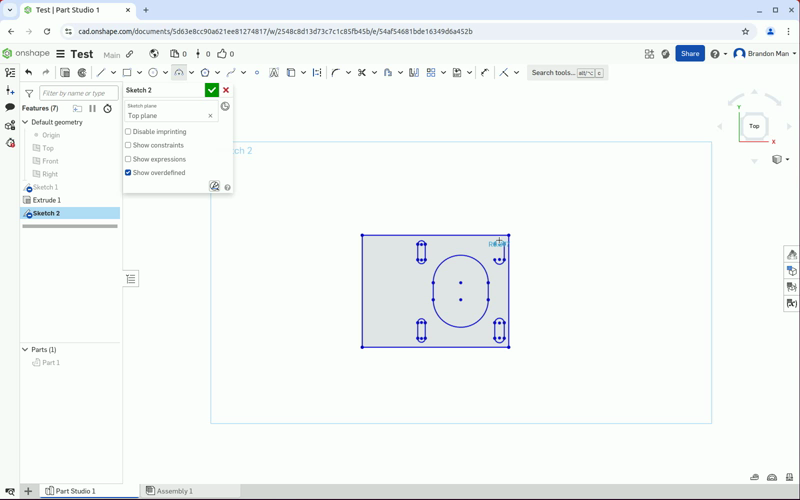
key_up(shift)
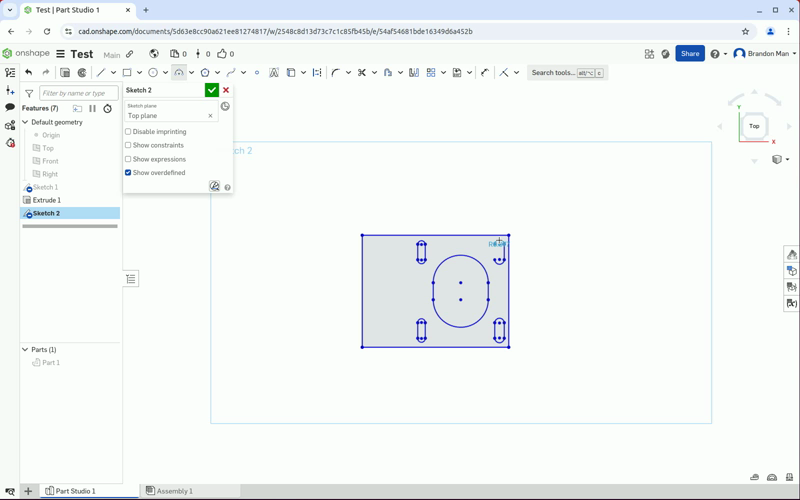
key(esc)
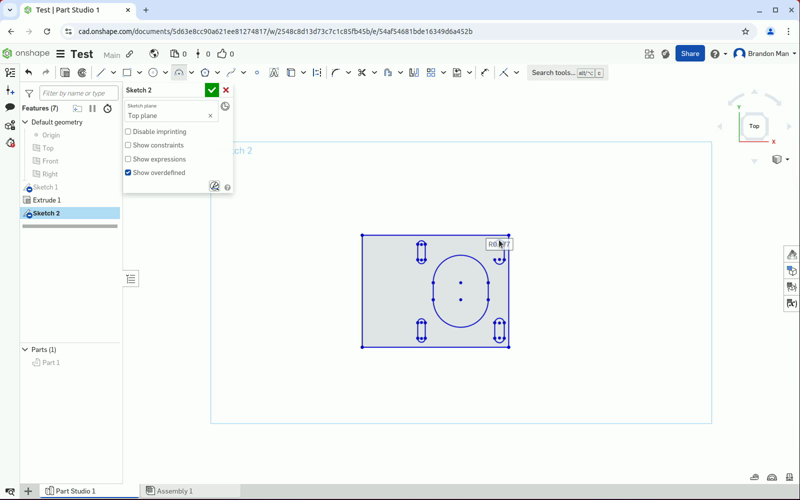
key(l)
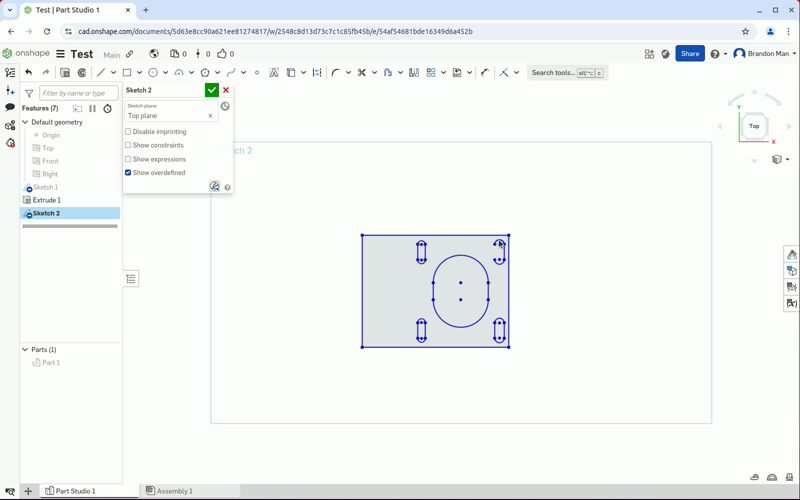
mouse_move(494, 244)
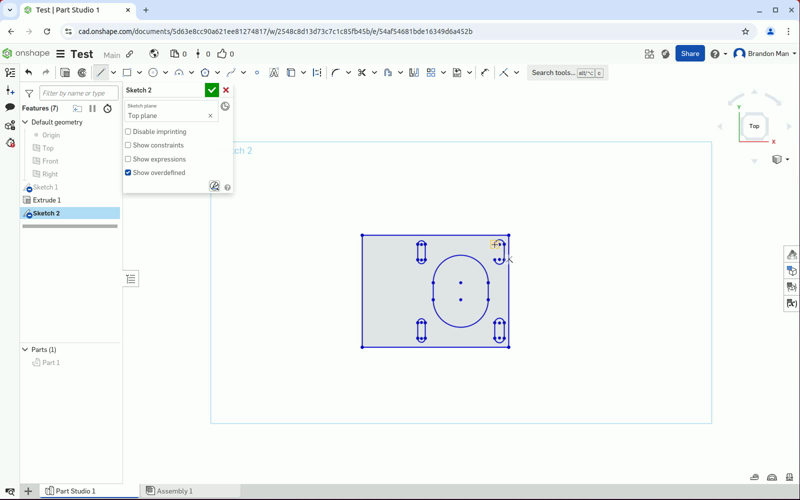
scroll(6)
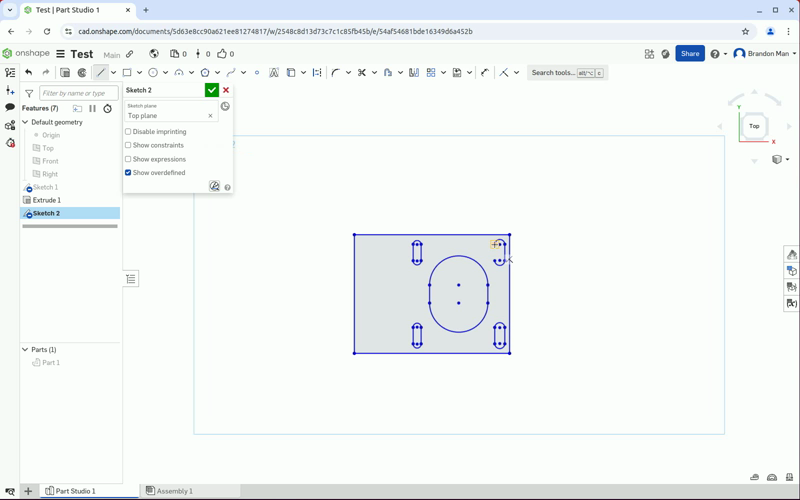
scroll(6)
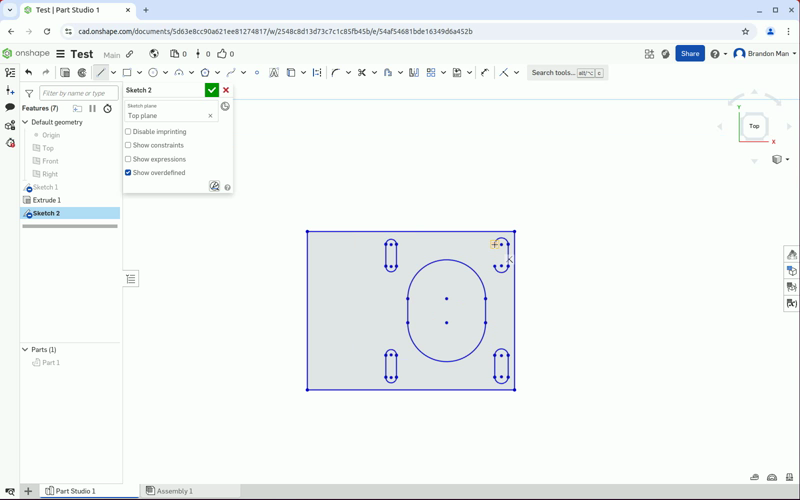
scroll(6)
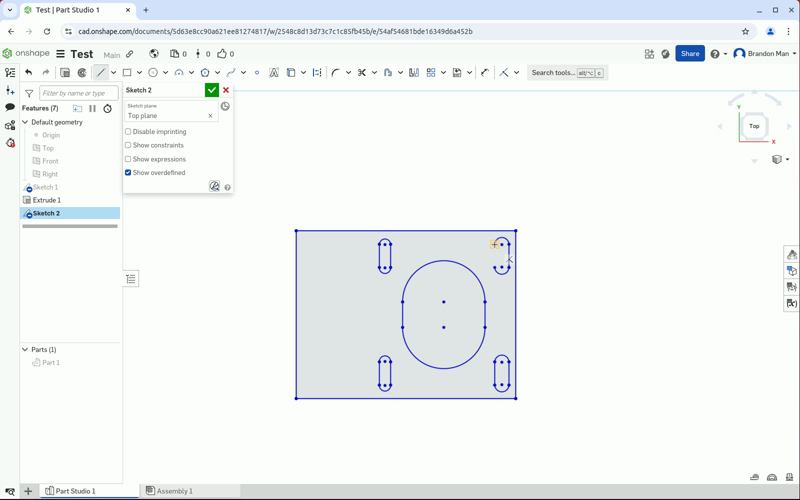
scroll(6)
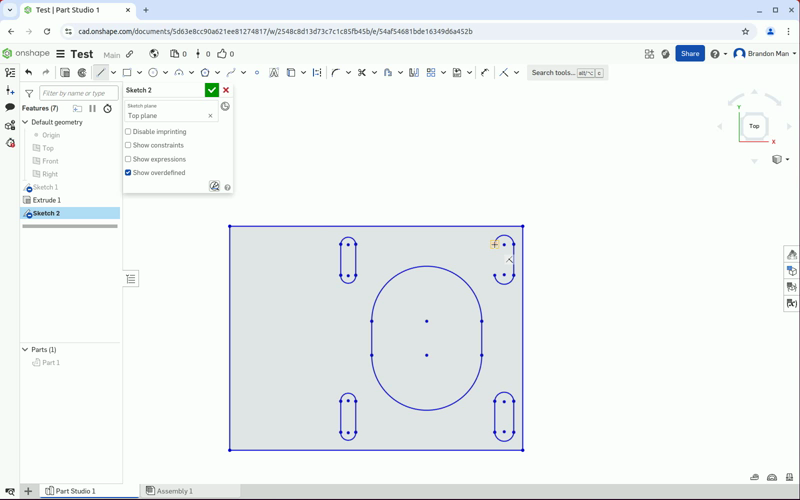
scroll(6)
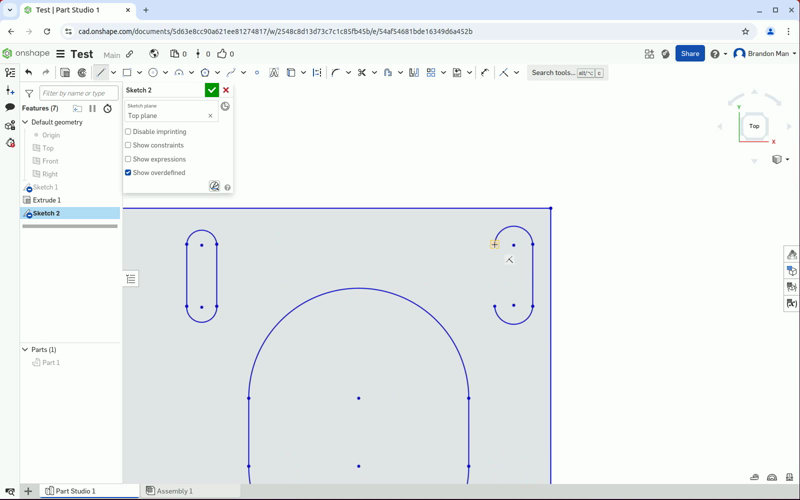
scroll(6)
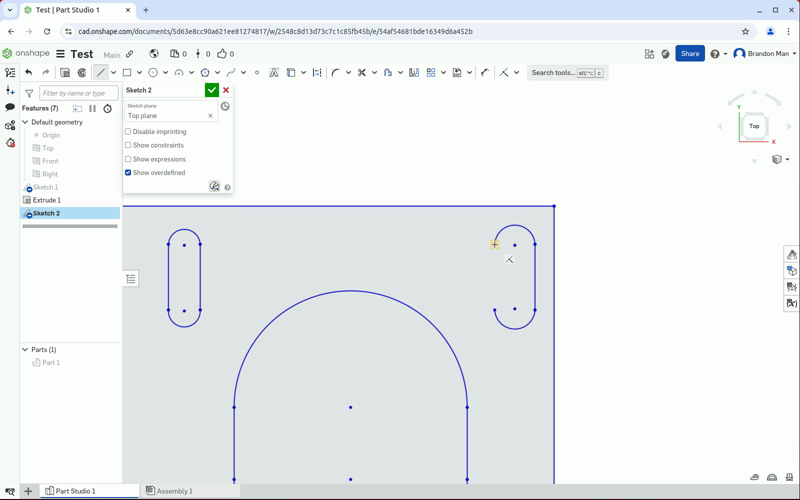
scroll(6)
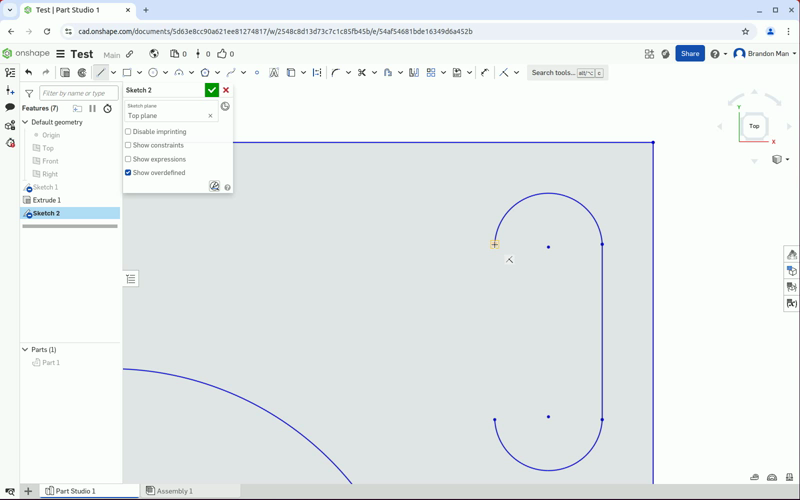
click(494, 244)
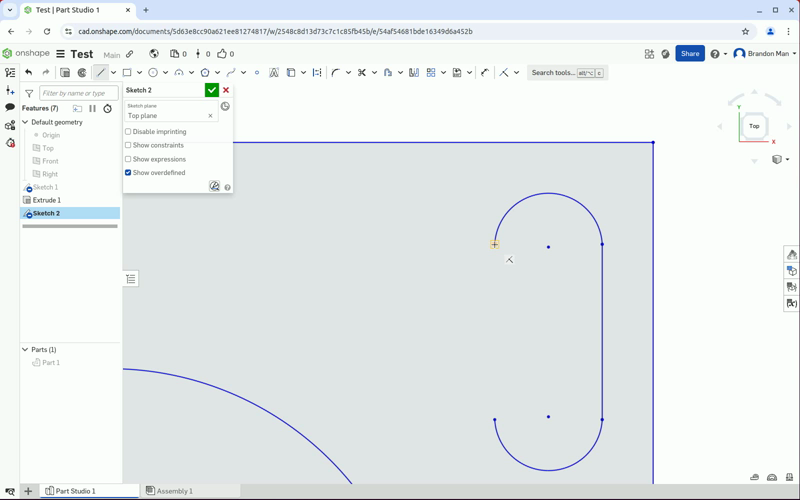
scroll(-6)
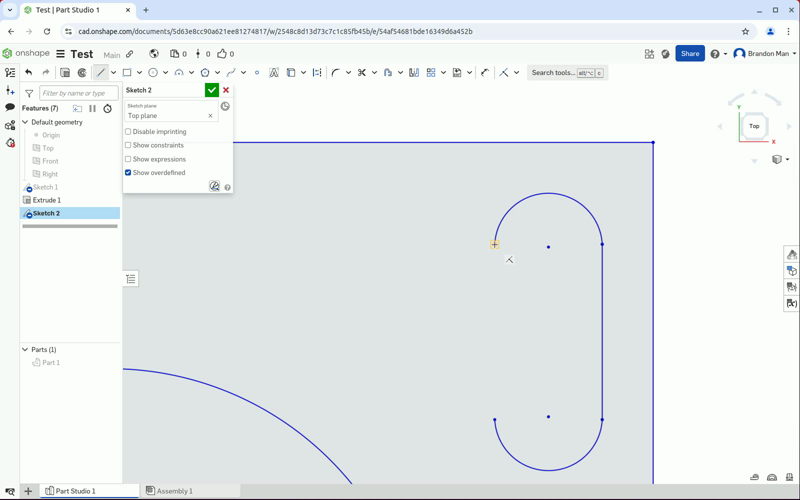
scroll(-6)
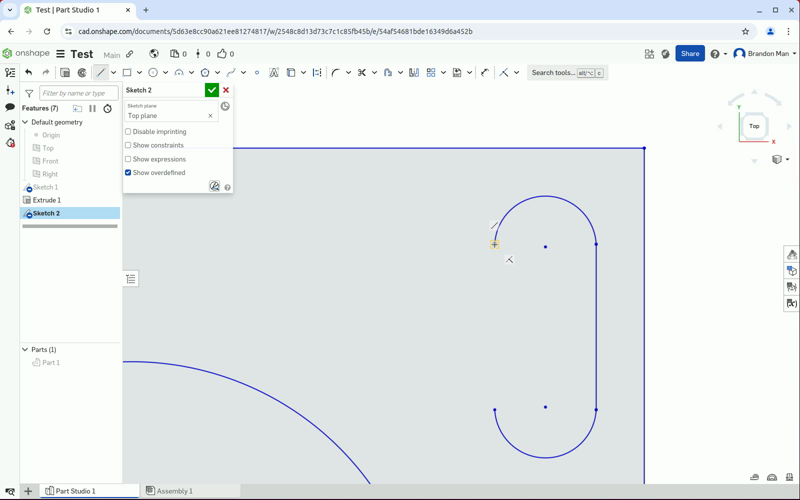
scroll(-6)
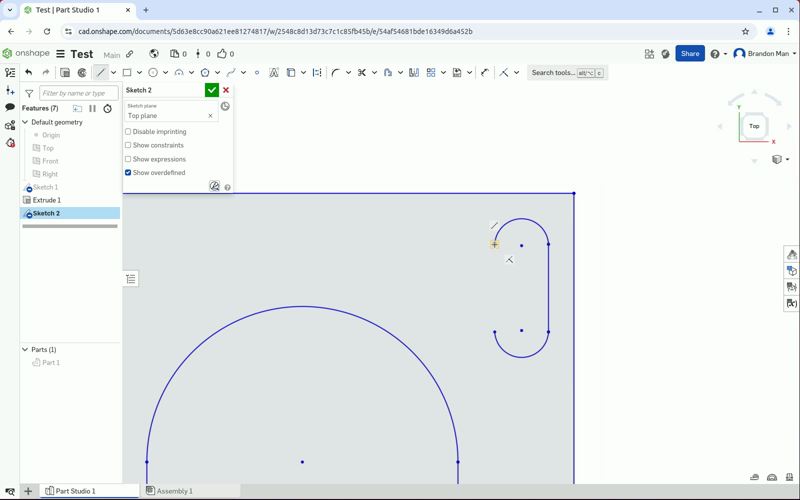
scroll(-6)
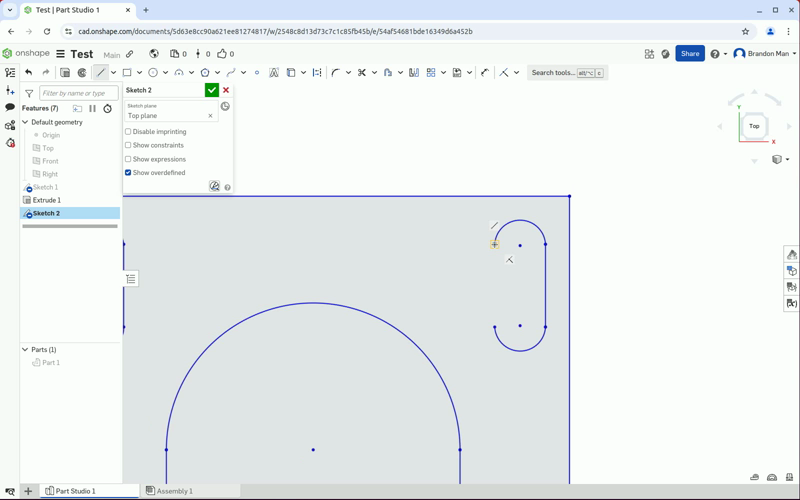
scroll(-6)
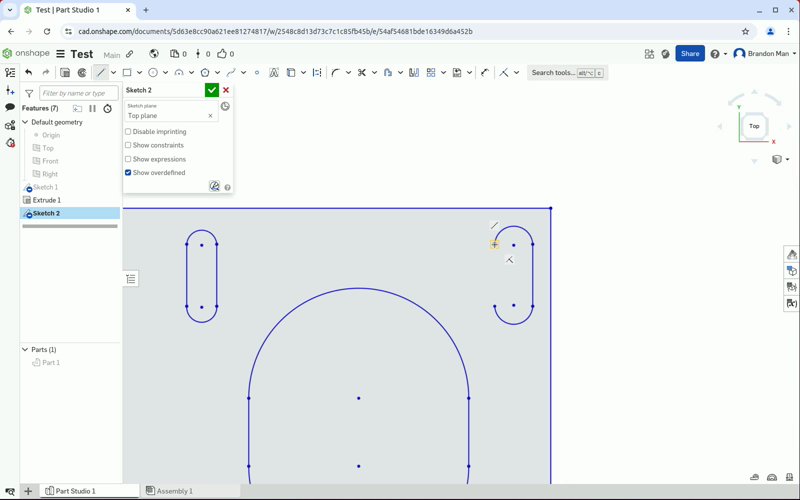
scroll(-6)
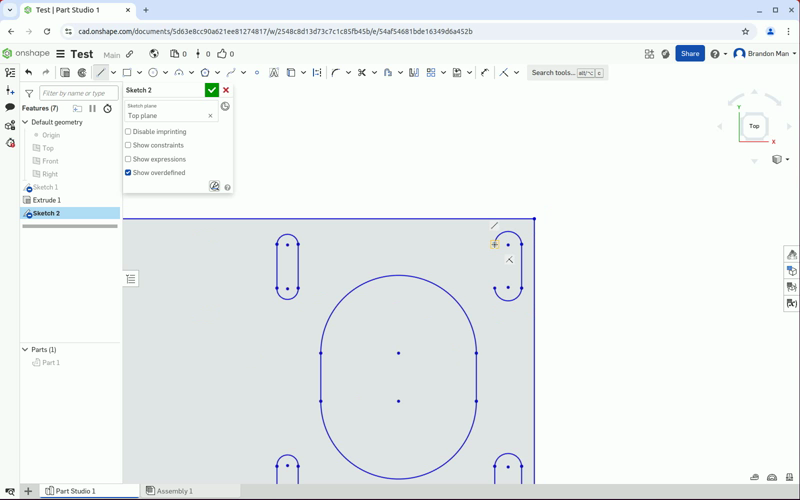
scroll(-6)
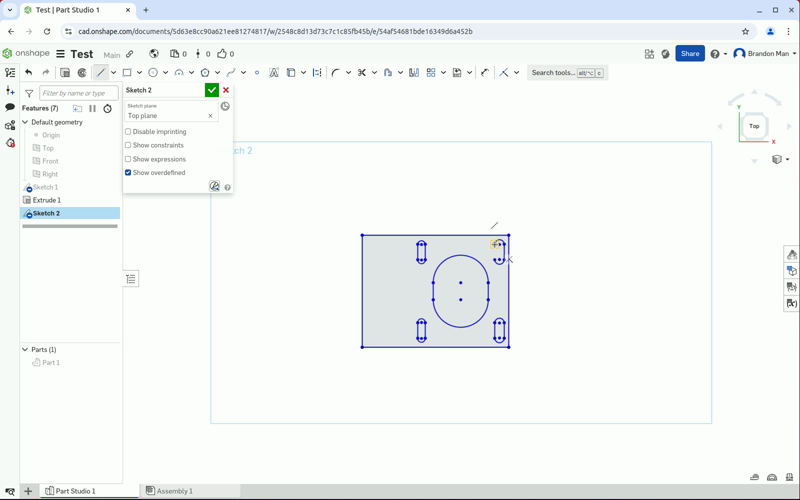
mouse_move(524, 244)
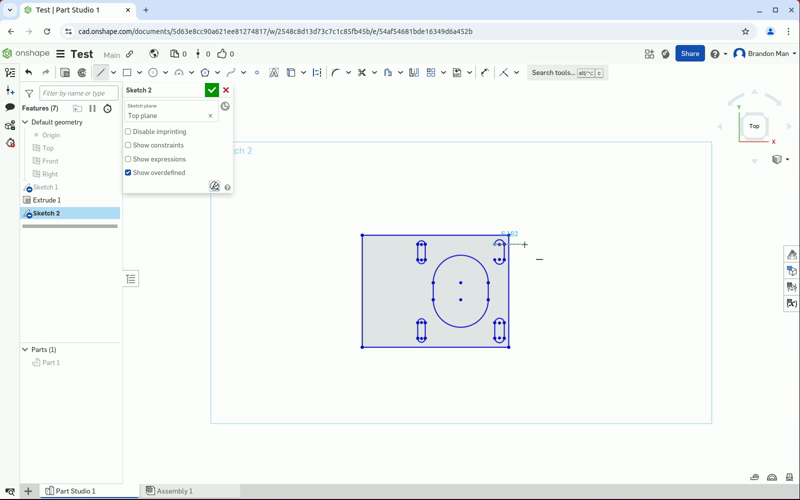
key_down(shift)
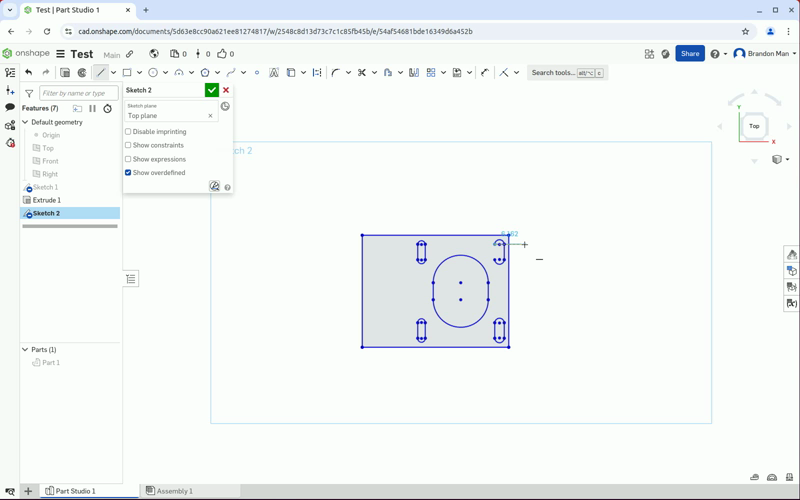
mouse_move(494, 259)
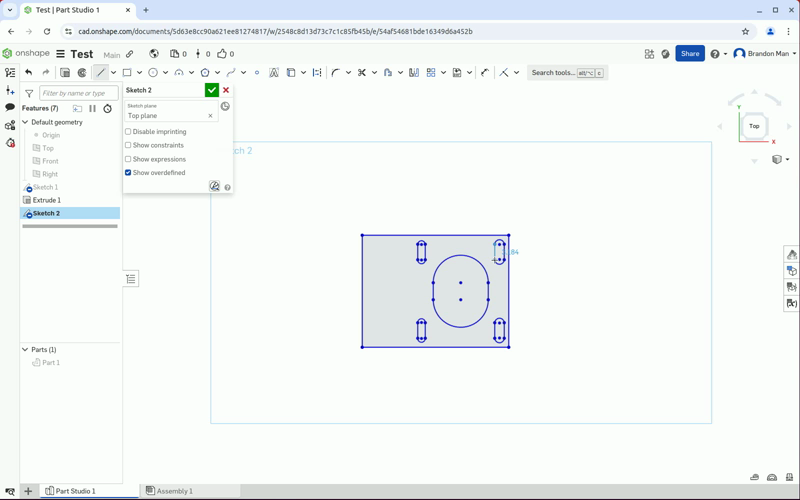
scroll(6)
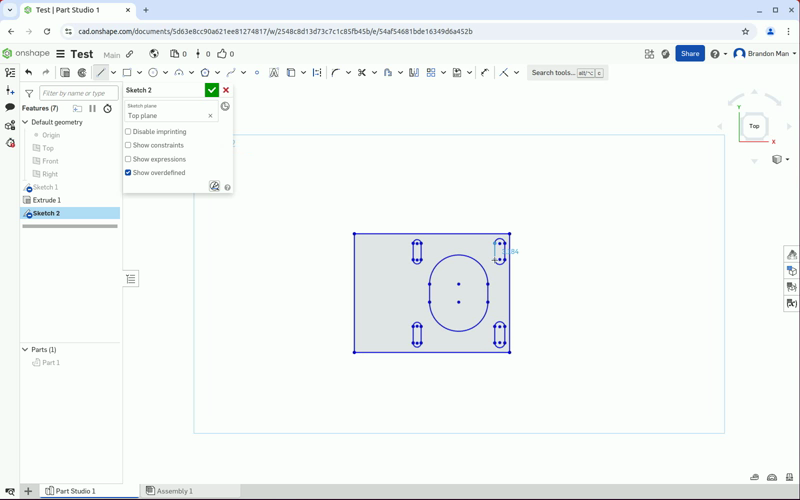
scroll(6)
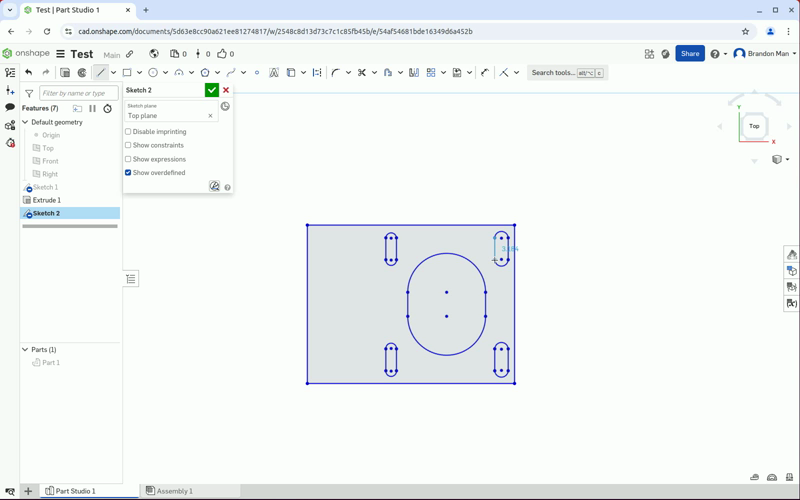
scroll(6)
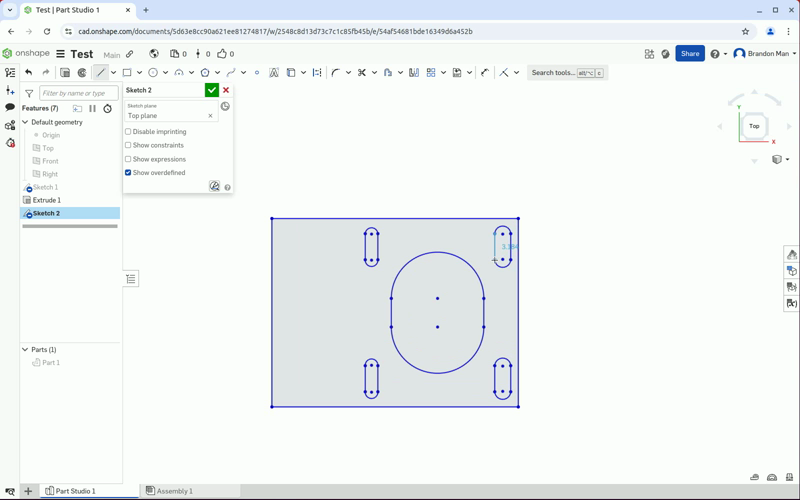
scroll(6)
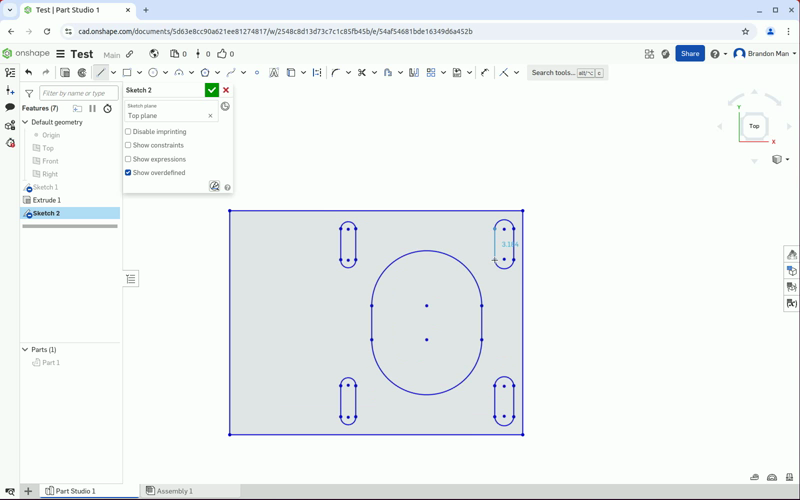
scroll(6)
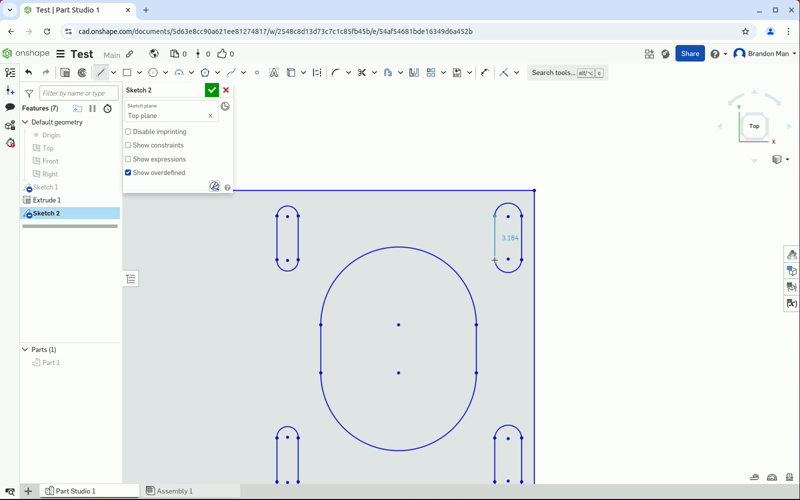
scroll(6)
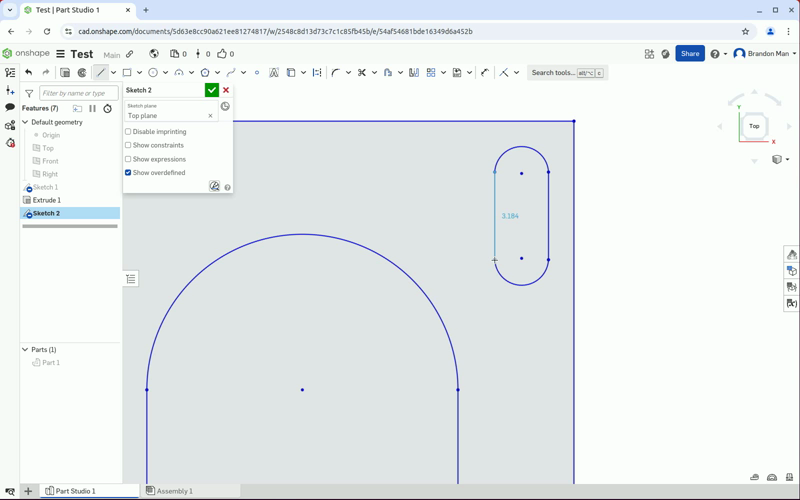
scroll(6)
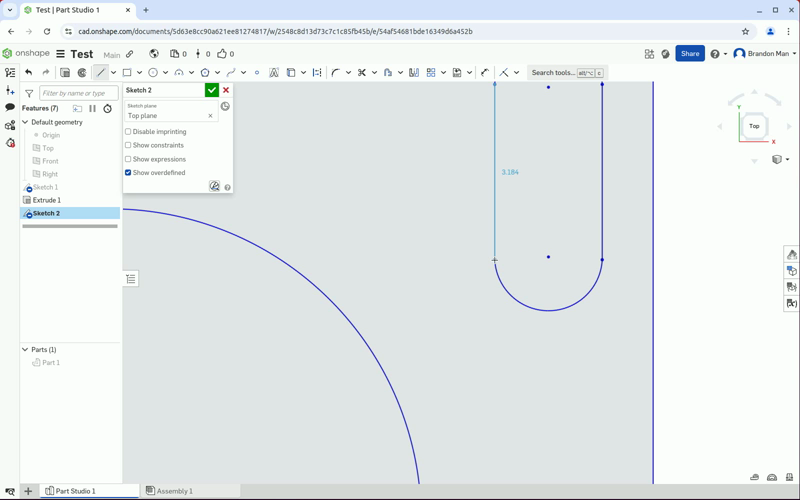
key_up(shift)
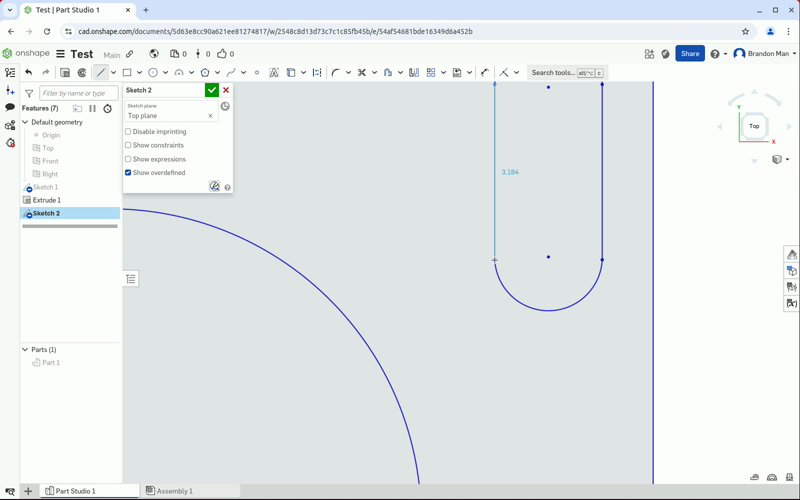
click(494, 259)
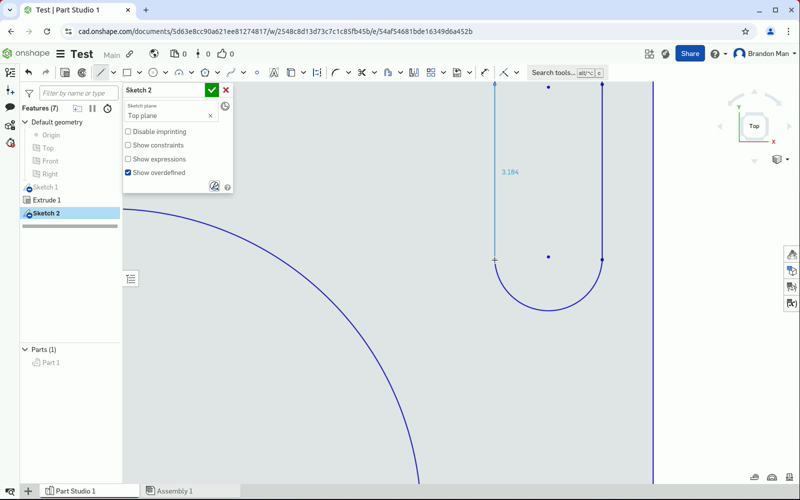
scroll(-6)
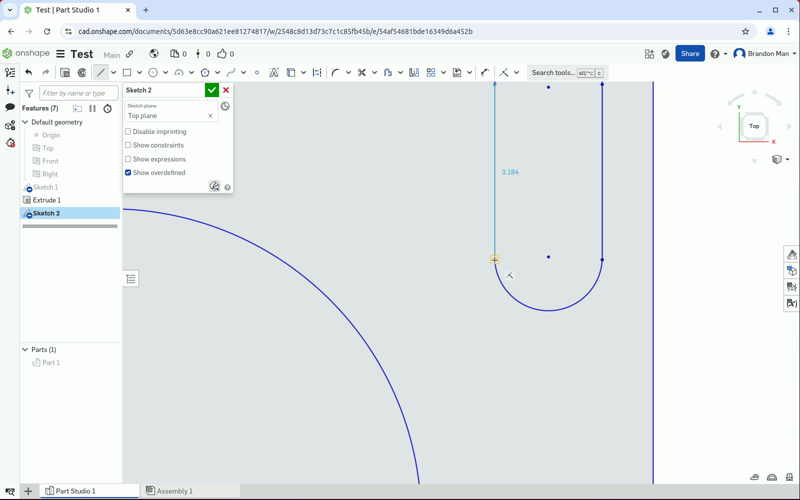
scroll(-6)
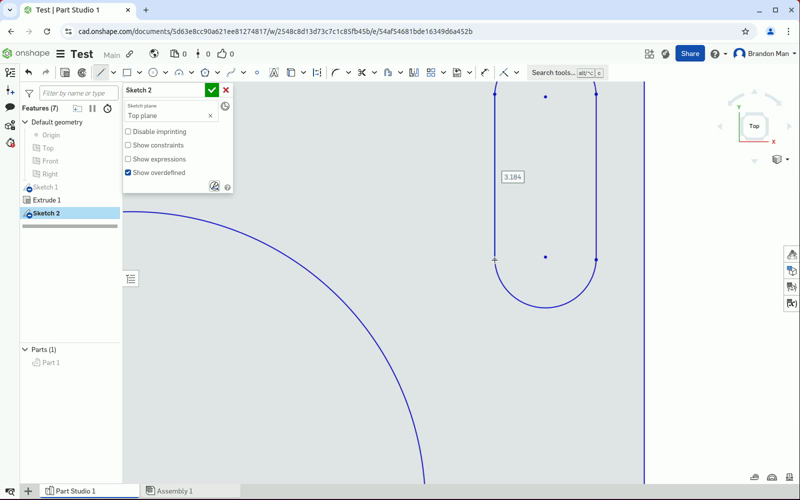
scroll(-6)
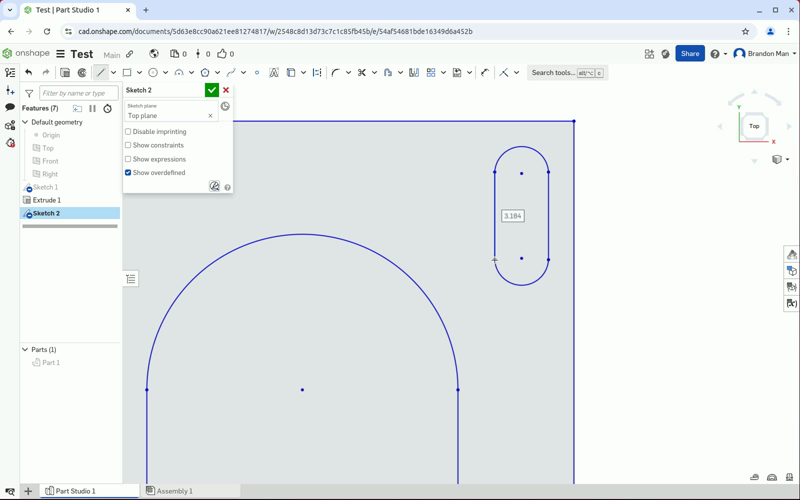
scroll(-6)
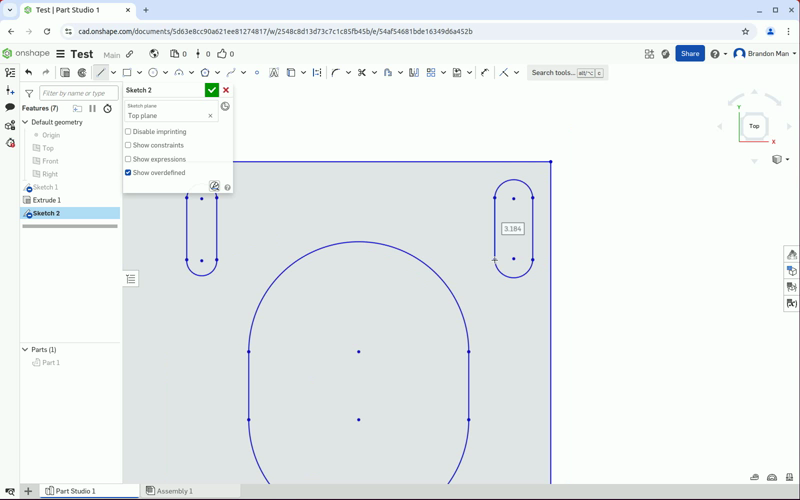
scroll(-6)
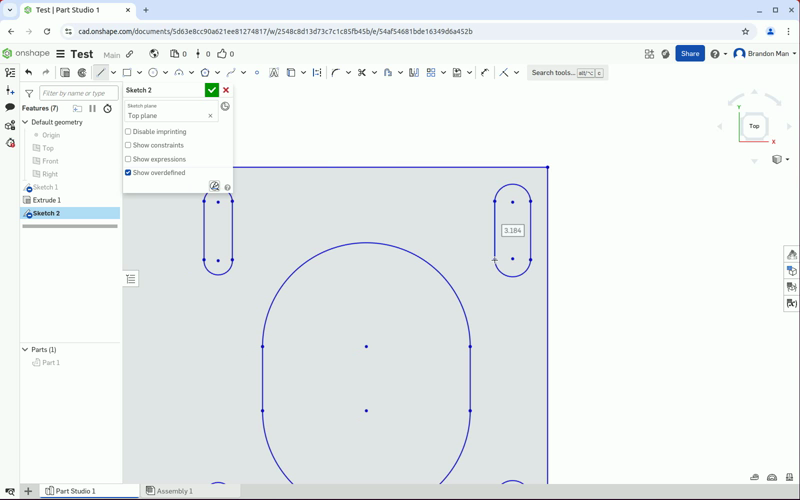
scroll(-6)
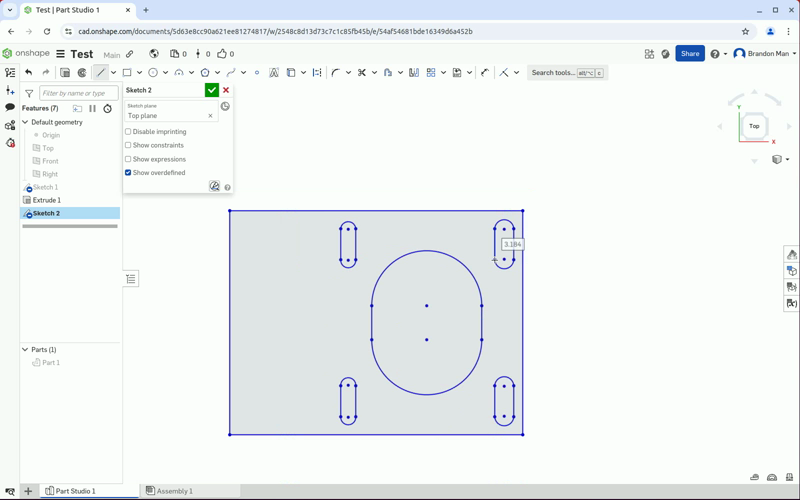
scroll(-6)
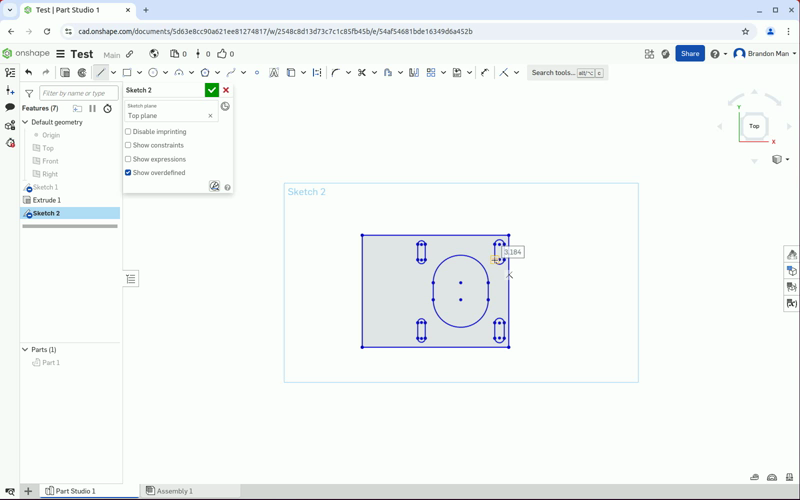
key(esc)
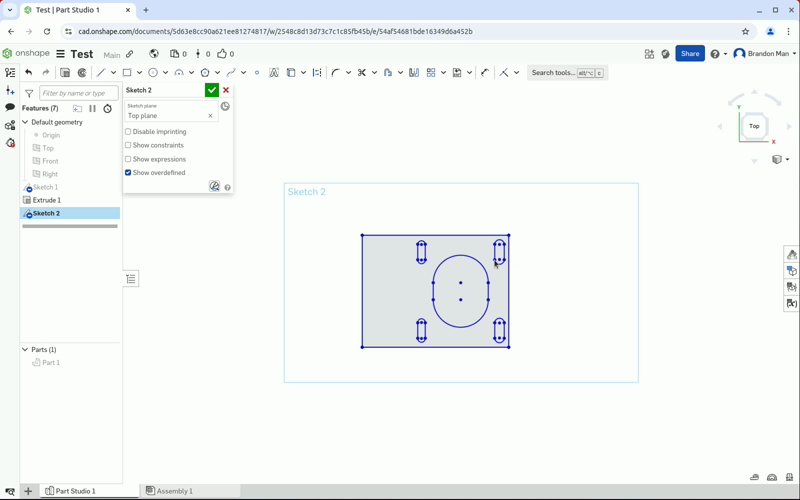
mouse_move(406, 273)
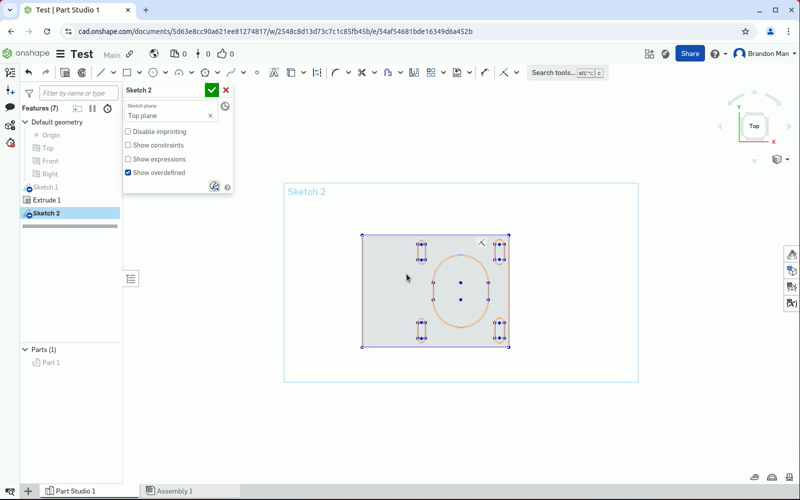
click(406, 273)
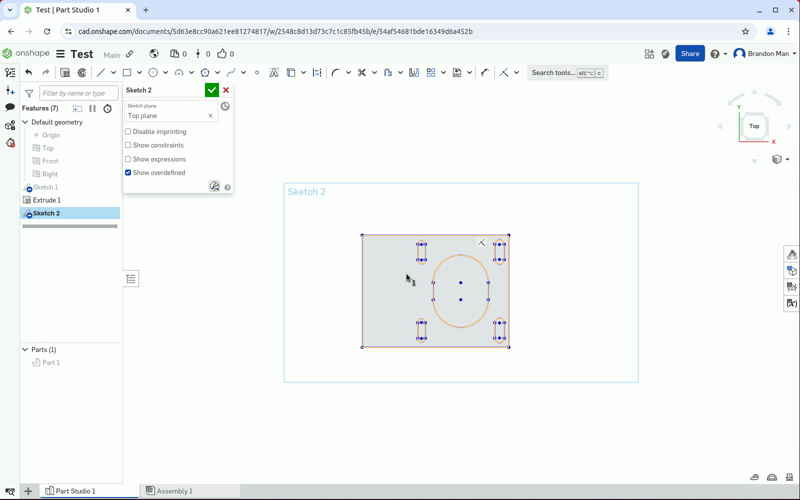
mouse_move(73, 352)
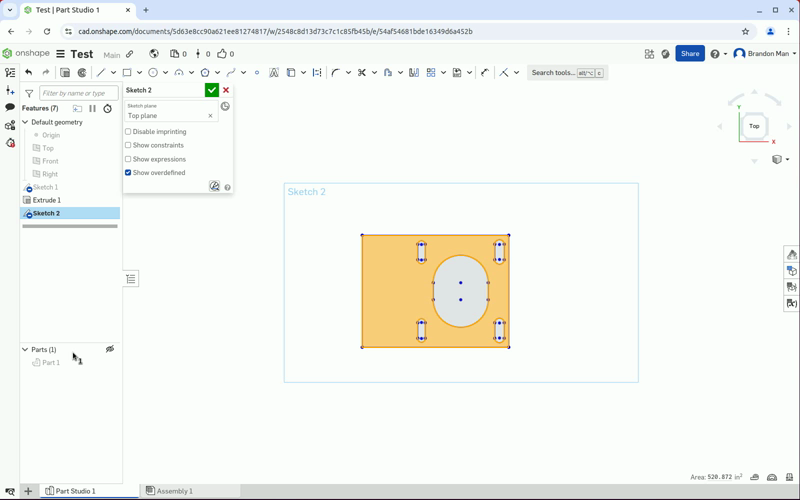
key(shift+y)
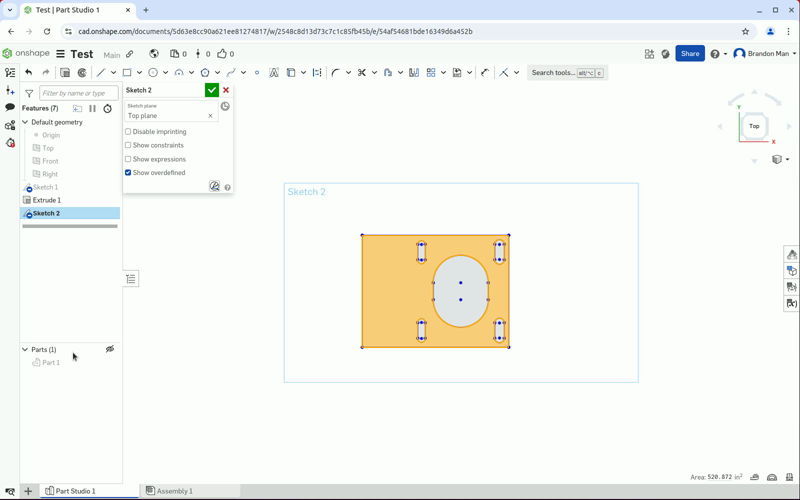
key(shift+e)
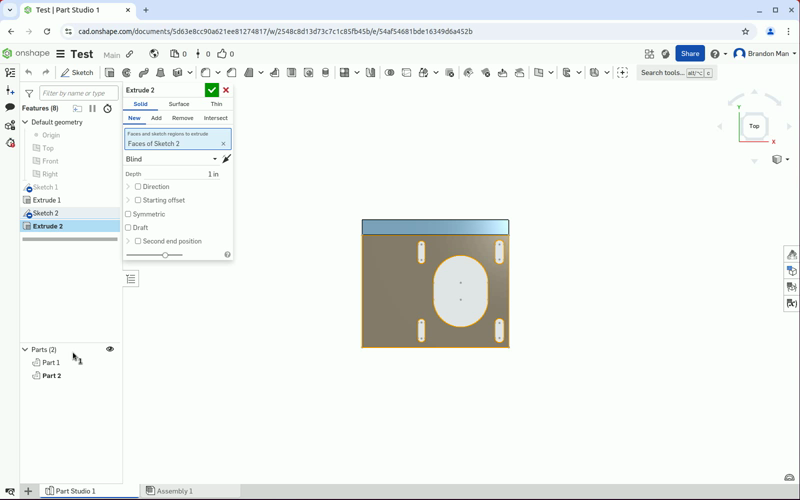
mouse_move(143, 106)
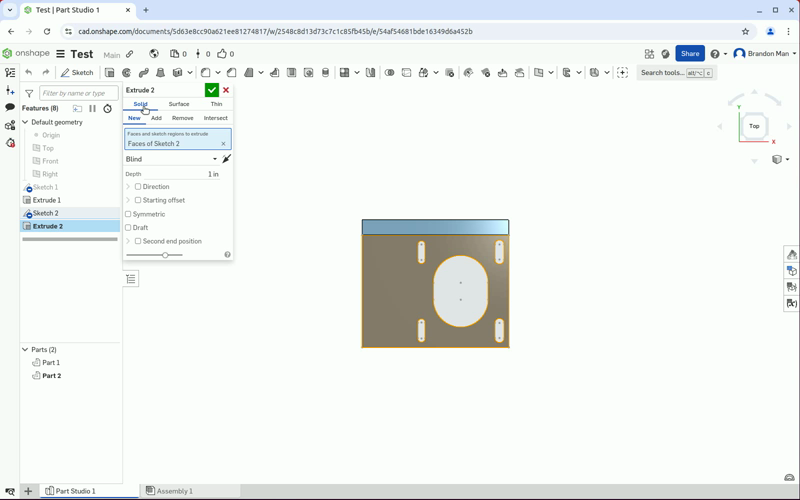
click(143, 106)
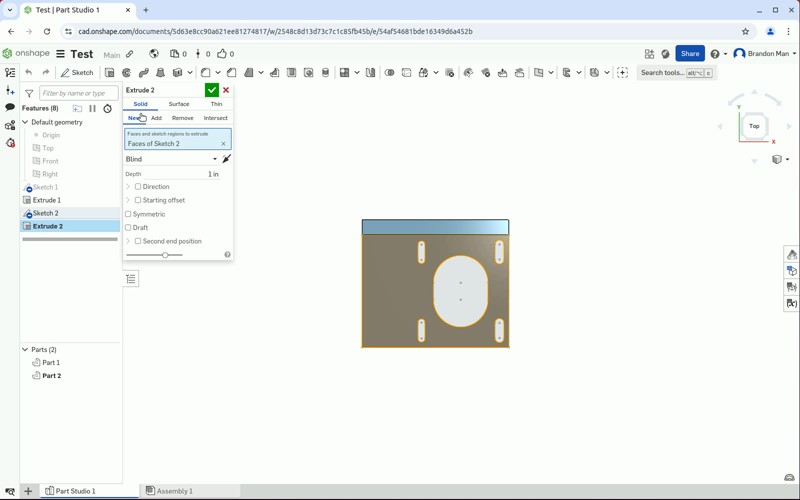
mouse_move(137, 120)
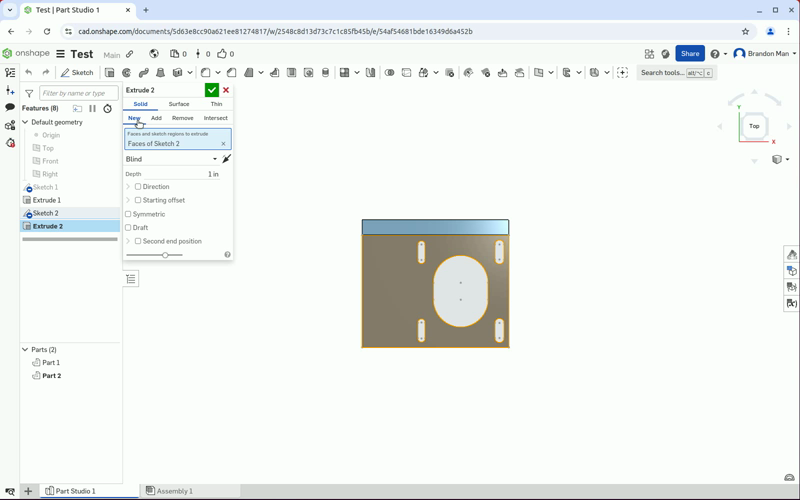
click(137, 120)
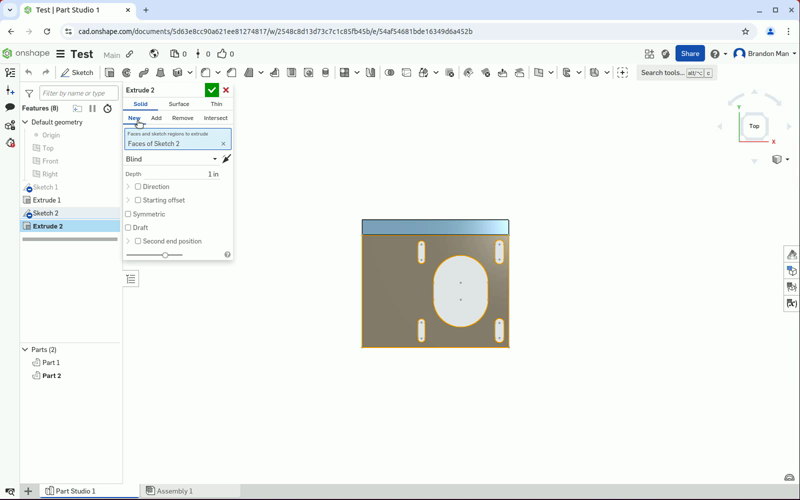
key(tab, 4)
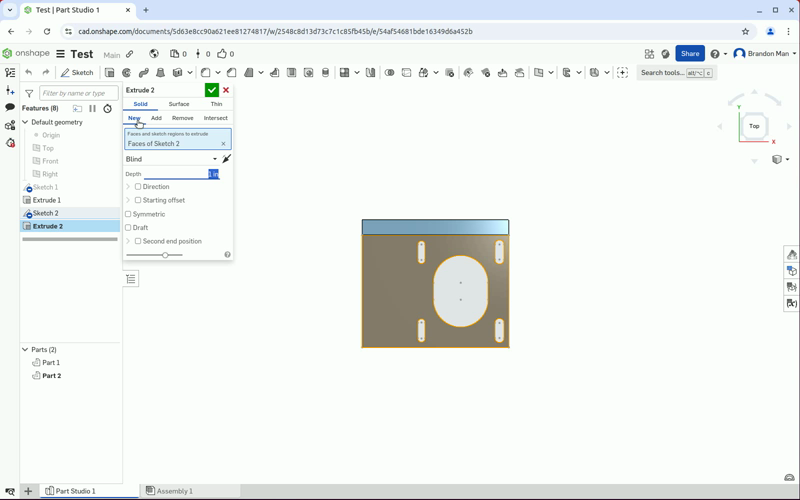
text(3.37)
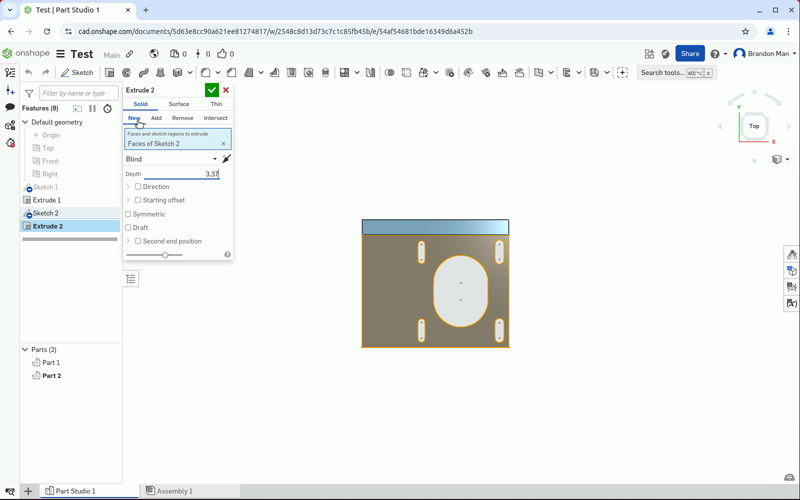
key(enter)
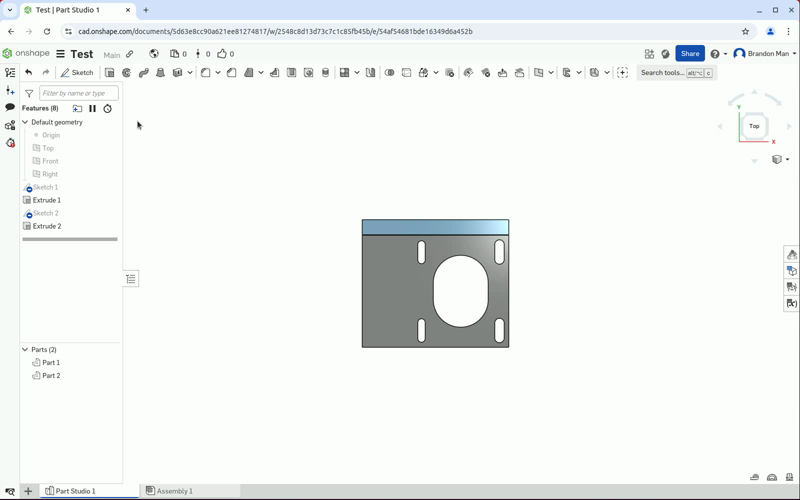
key(shift+h)
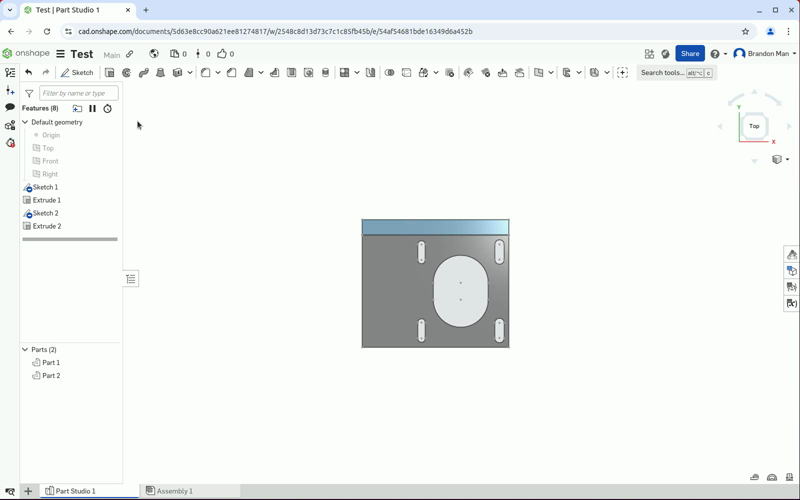
key(shift+h)
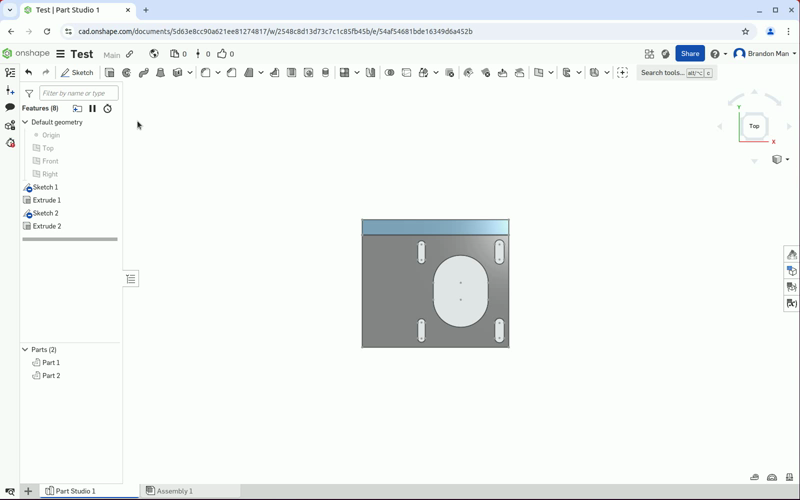
key(shift+7)
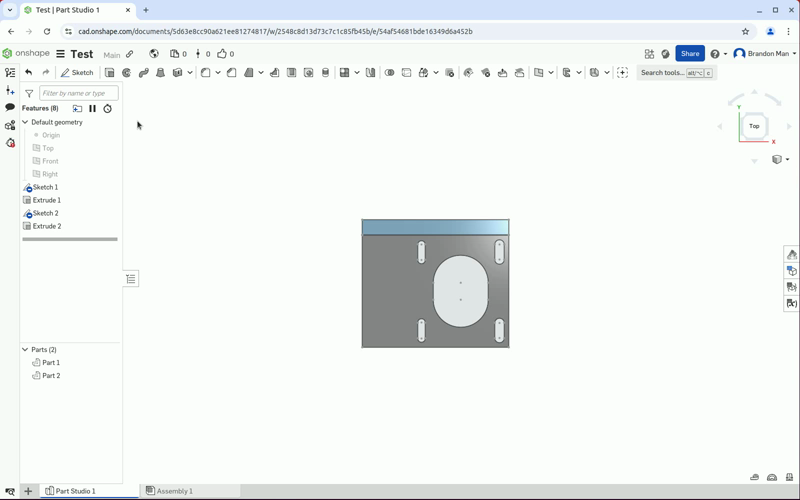
key(up, 3)
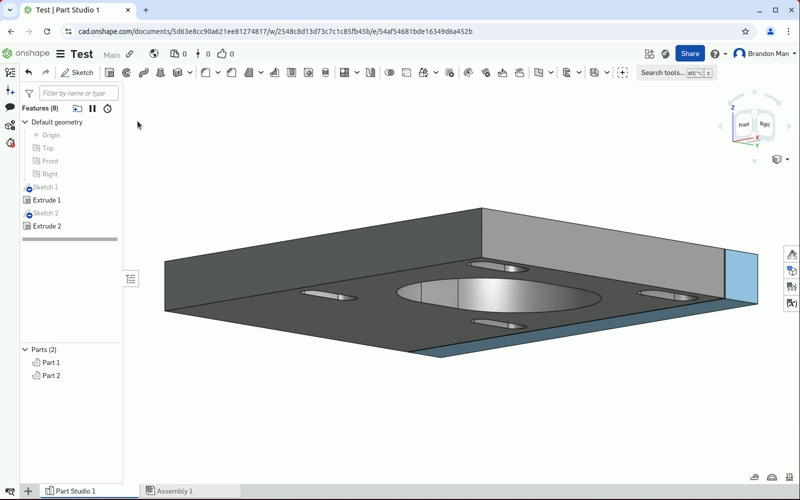
key(left, 3)
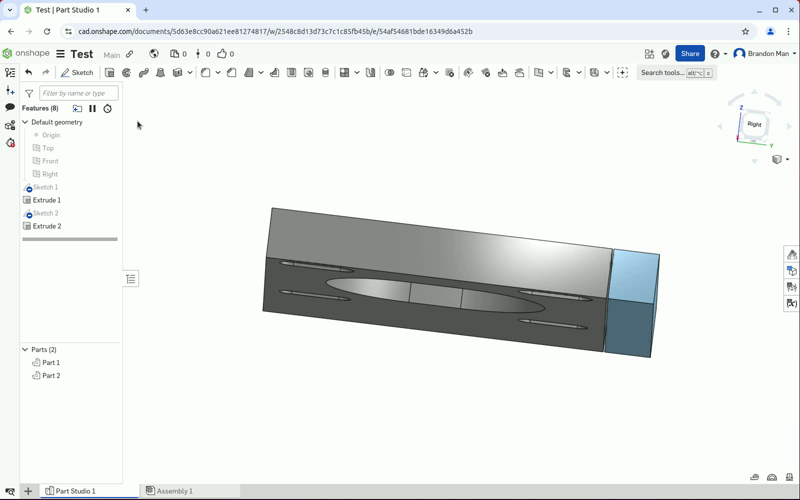
key(right, 3)
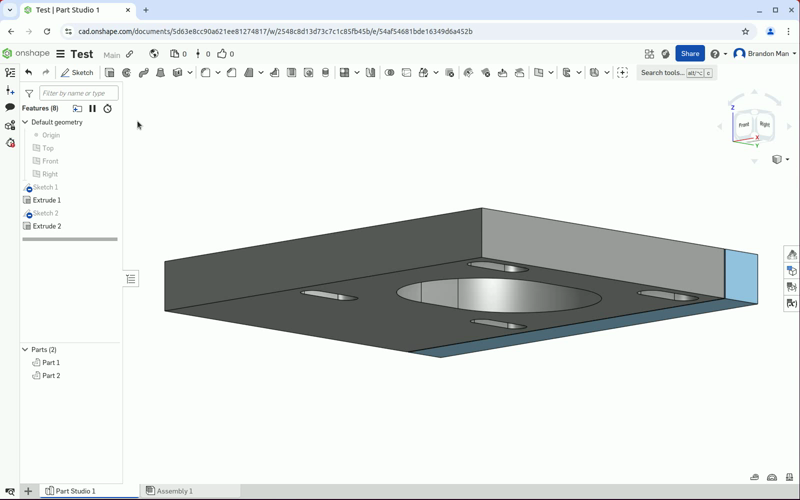
key(down, 3)
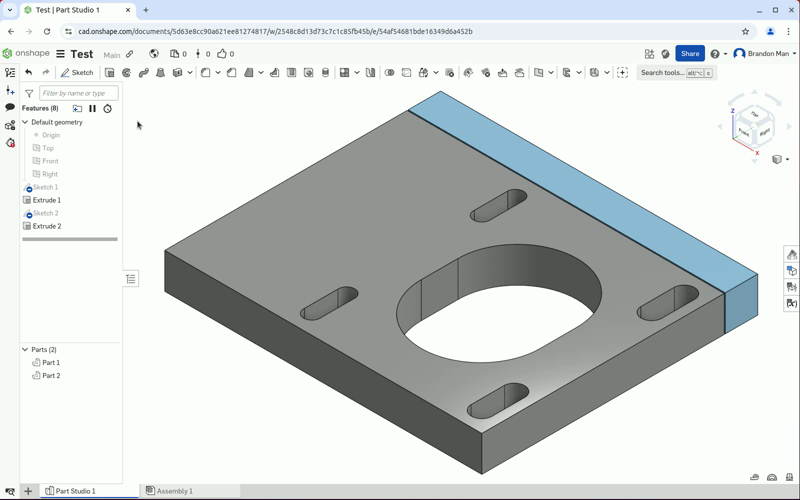
mouse_move(73, 189)
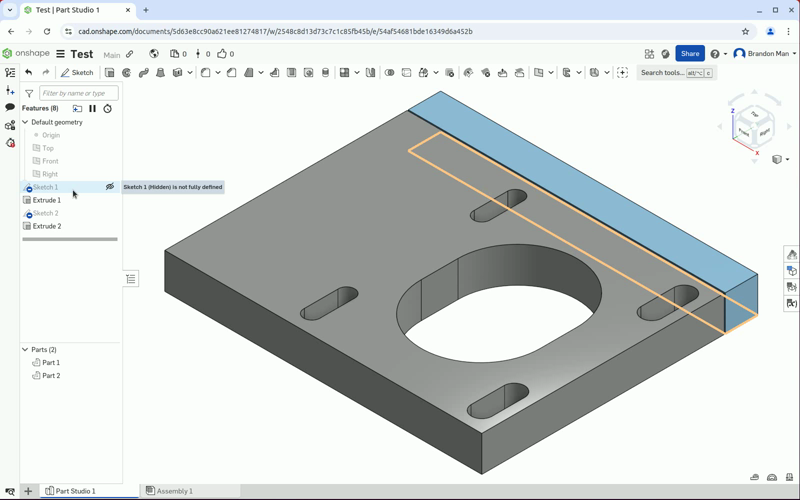
click(73, 189)